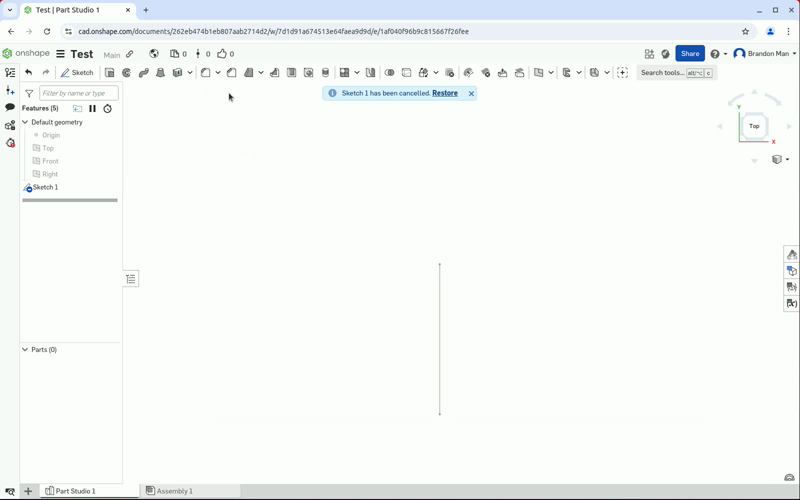
key(shift+h)
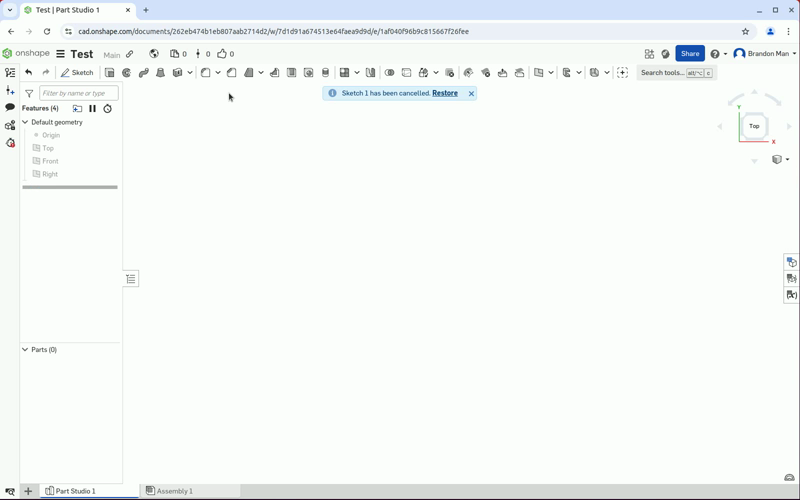
mouse_move(73, 352)
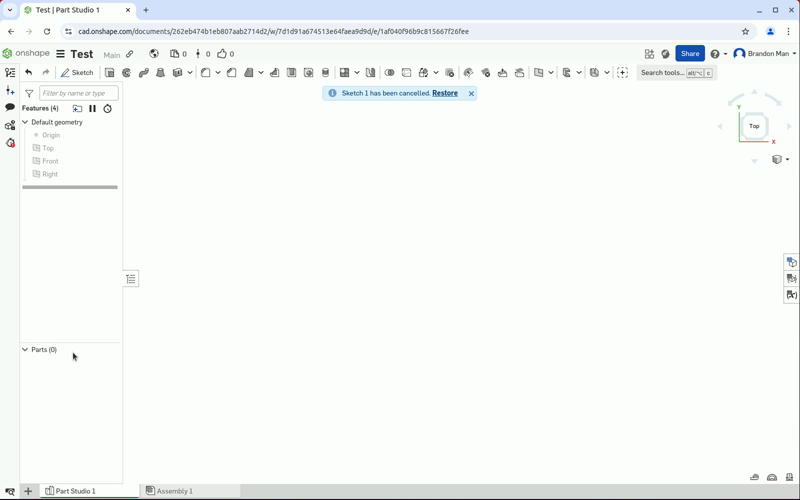
key(y)
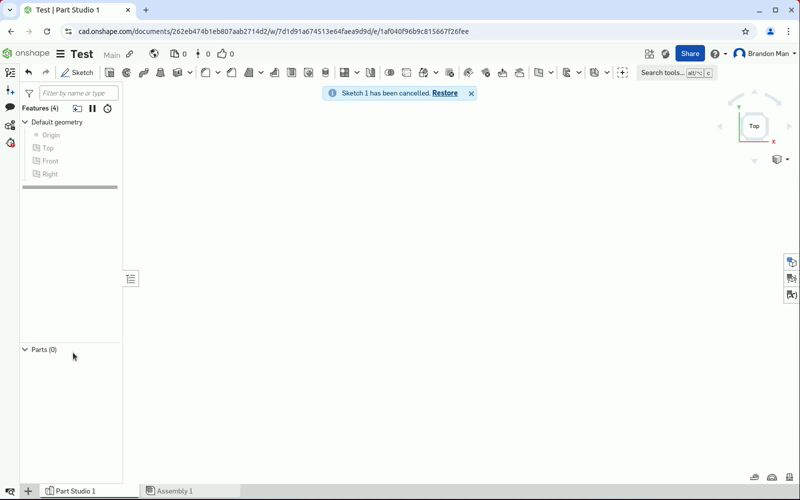
key(shift+p)
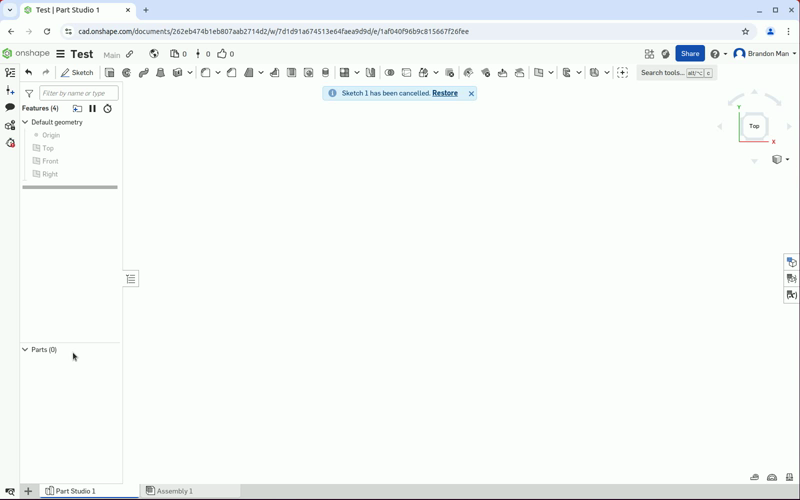
key(space)
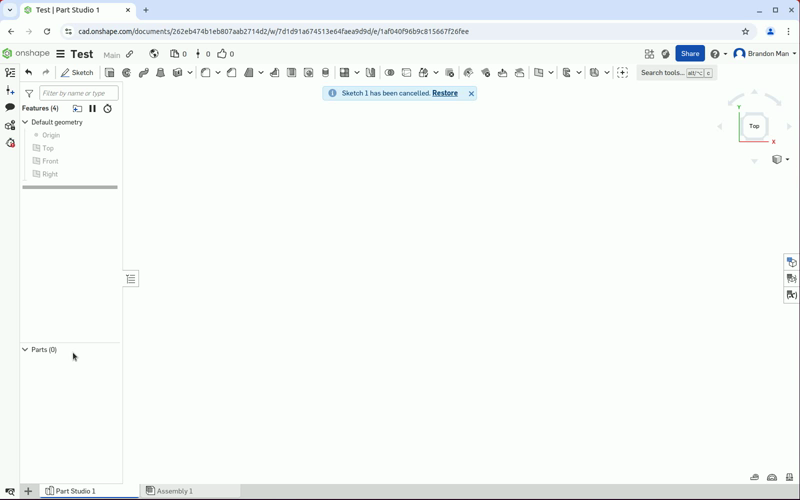
key_down(shift)
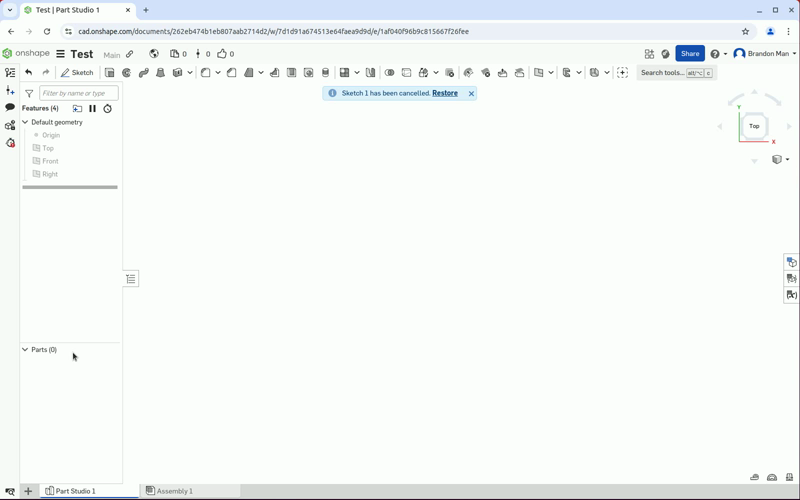
key(up)
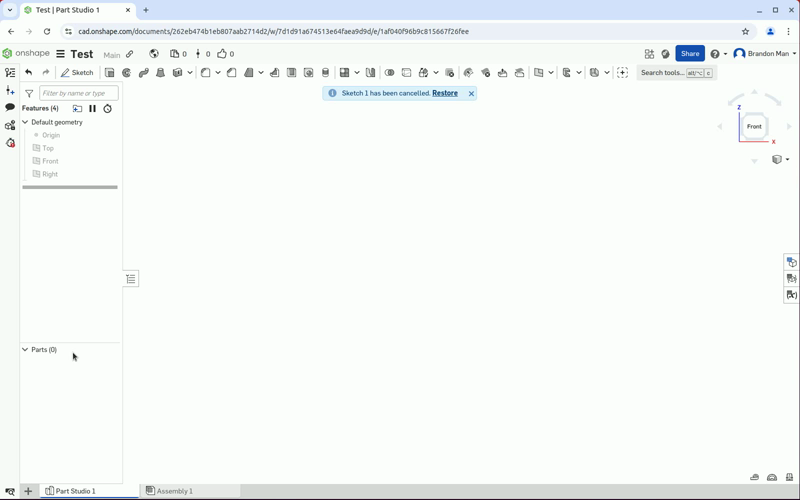
key_up(shift)
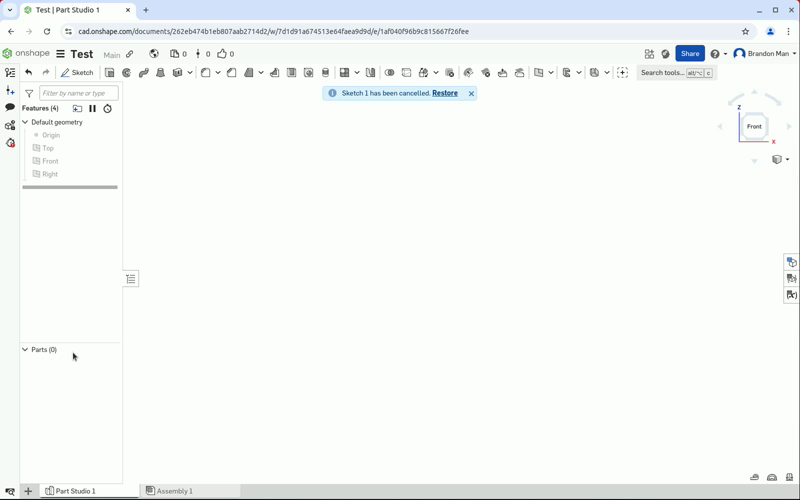
mouse_move(73, 352)
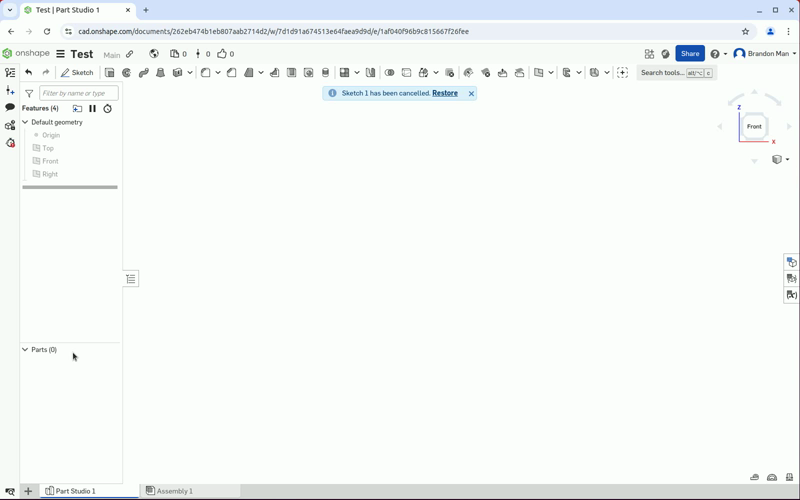
key(shift+y)
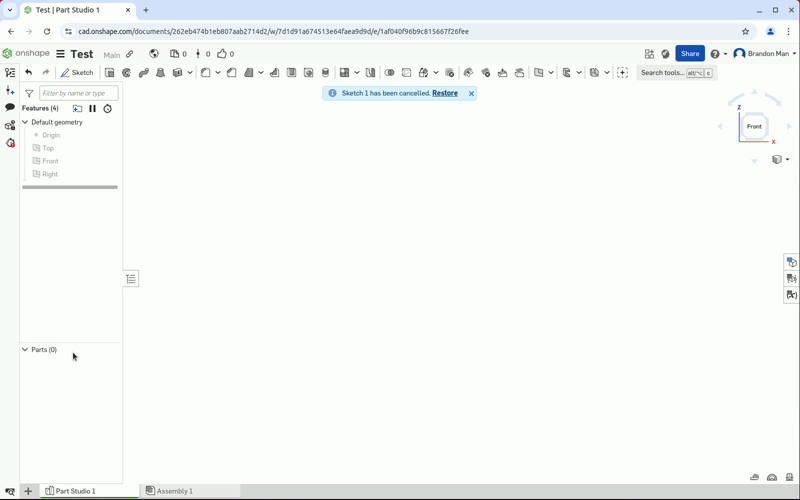
key(shift+s)
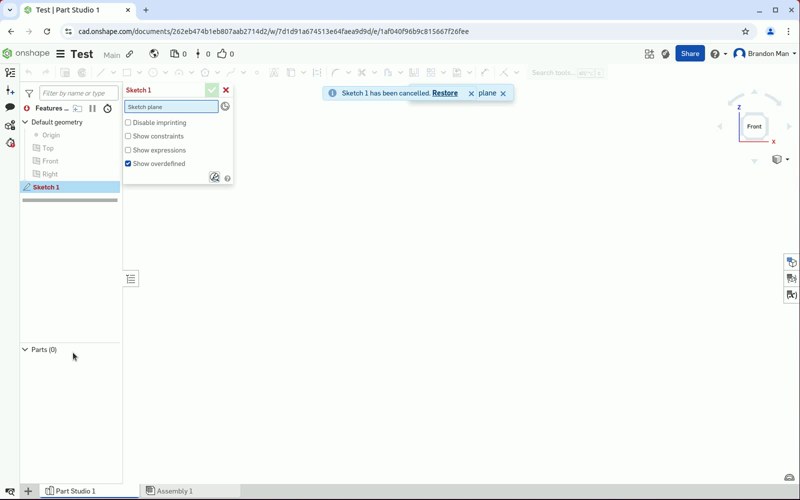
mouse_move(73, 163)
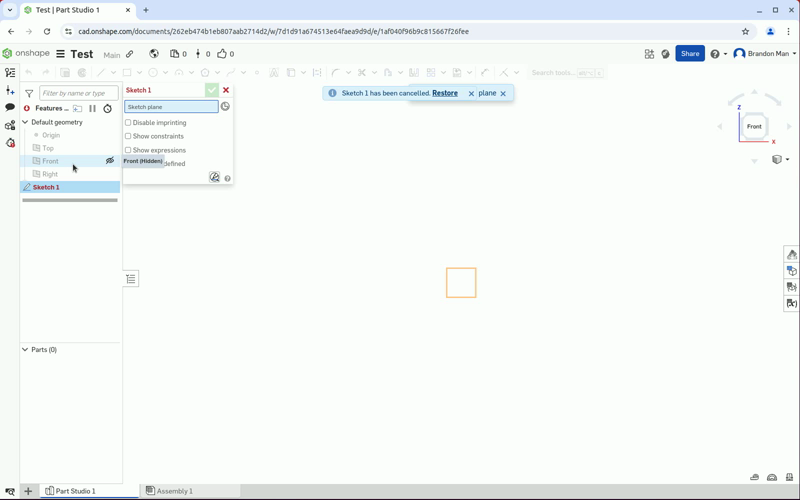
click(73, 163)
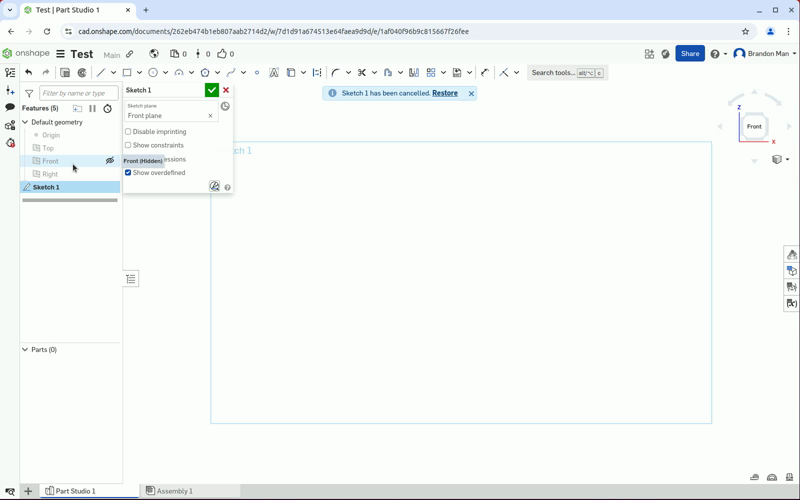
mouse_move(73, 352)
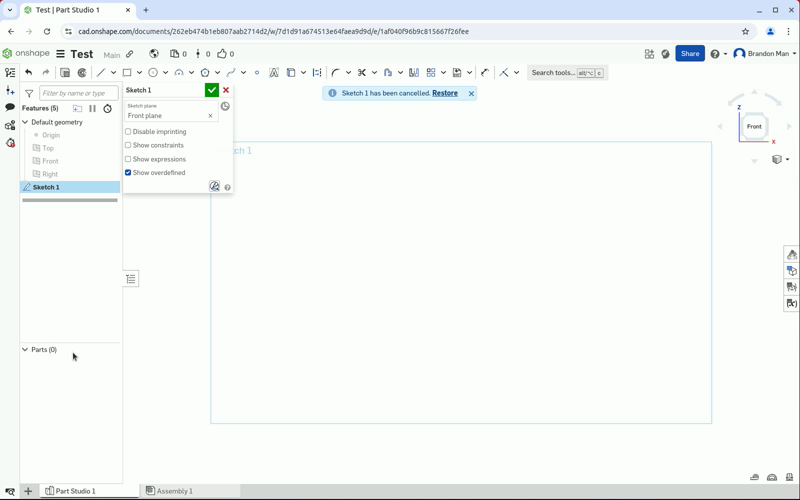
key(y)
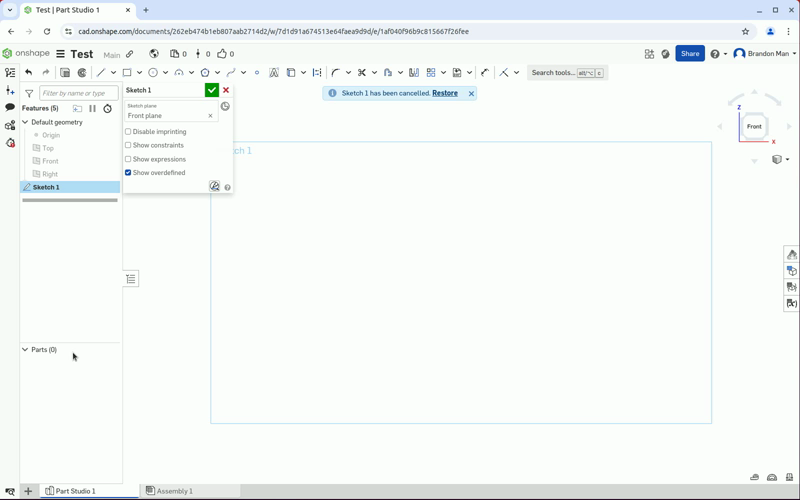
key(l)
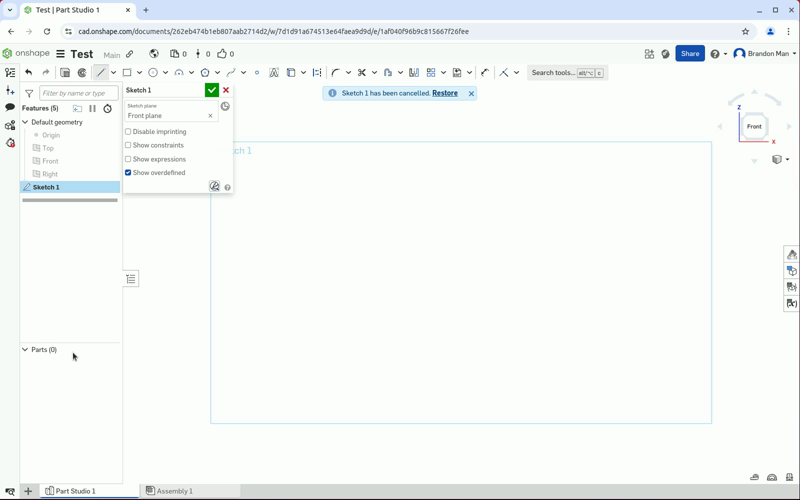
key_down(shift)
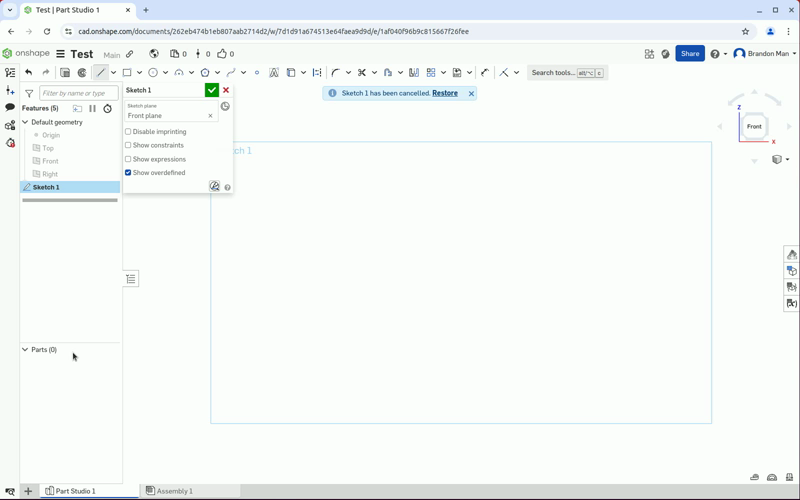
mouse_move(385, 198)
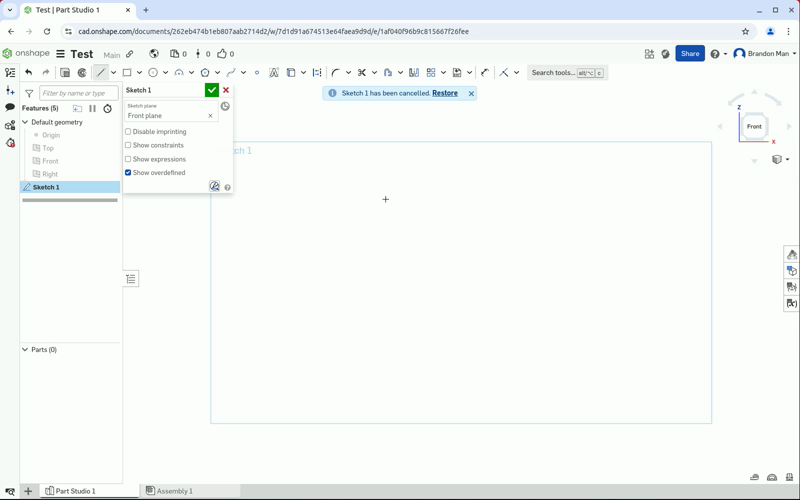
click(385, 198)
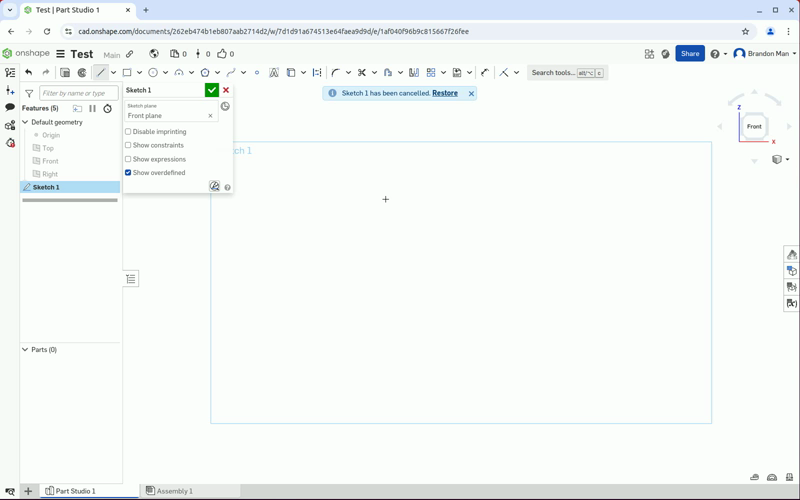
key_up(shift)
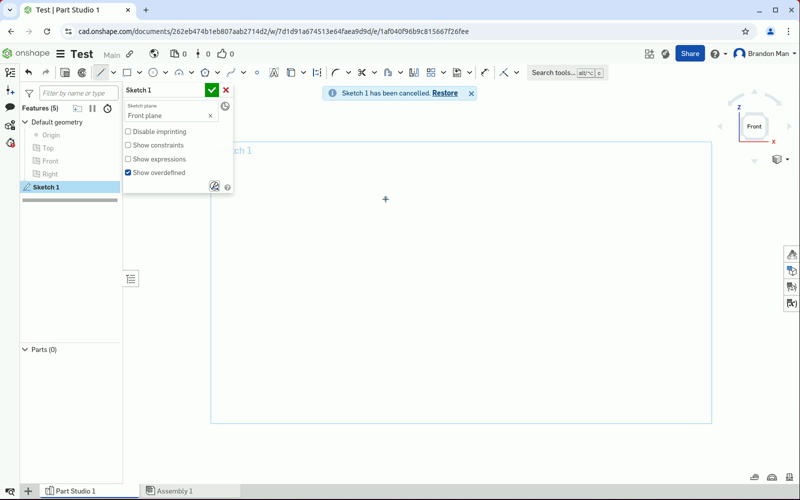
key_down(shift)
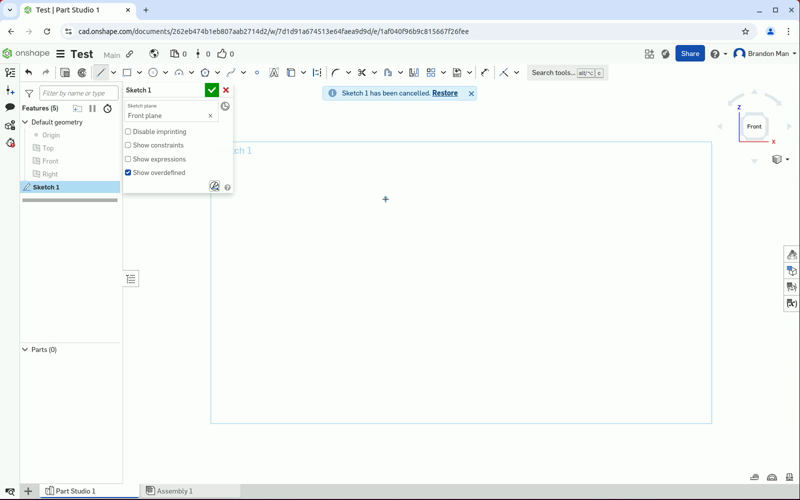
mouse_move(415, 198)
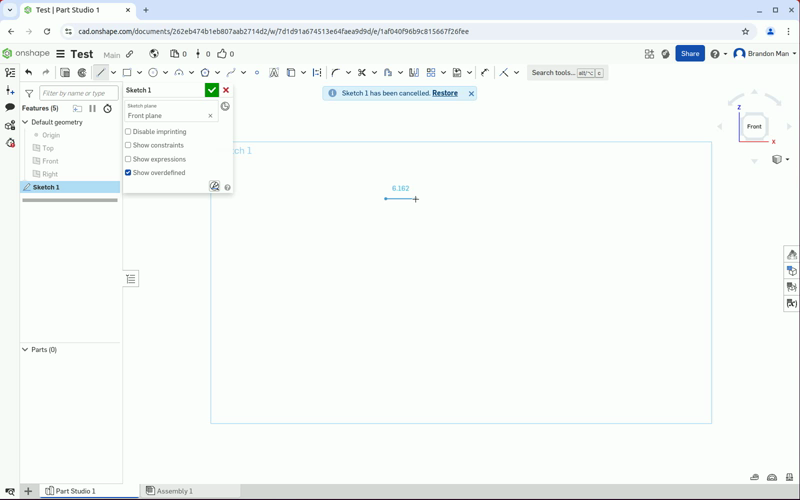
mouse_move(406, 222)
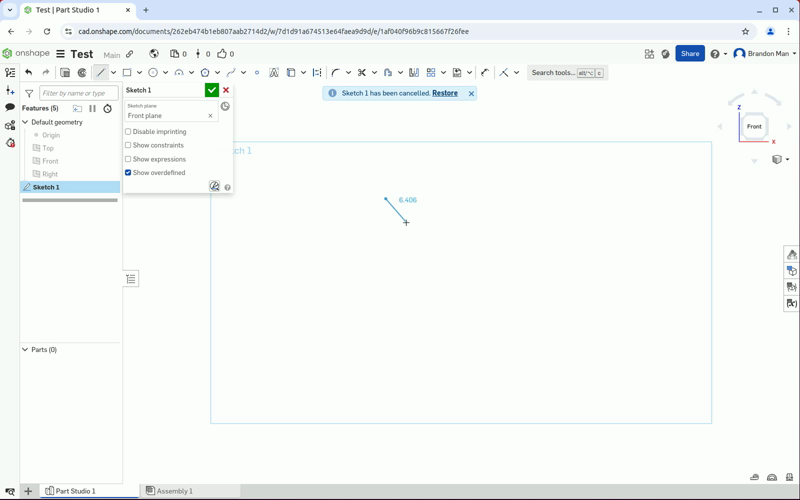
click(406, 222)
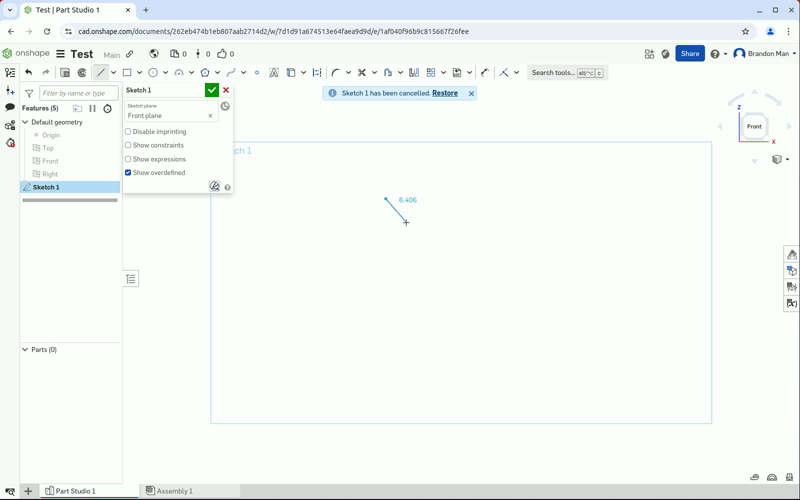
key_up(shift)
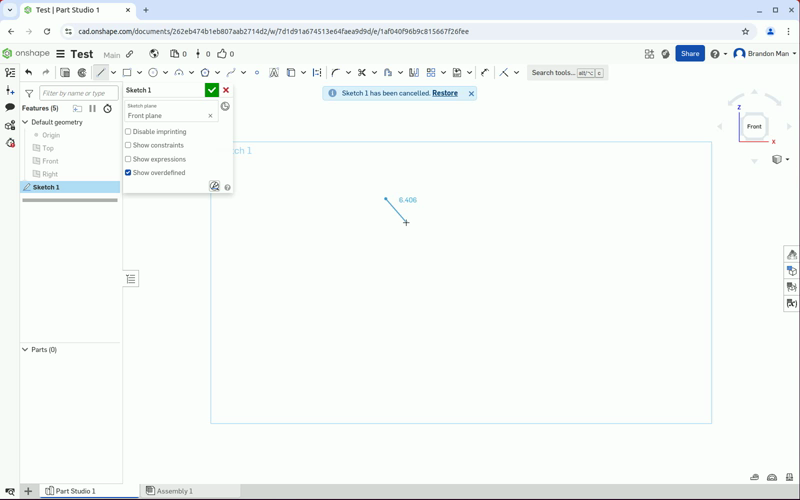
key(esc)
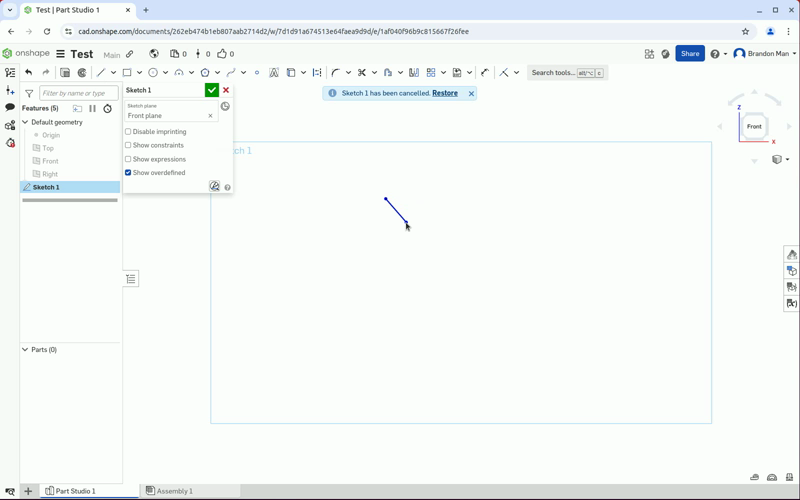
key(a)
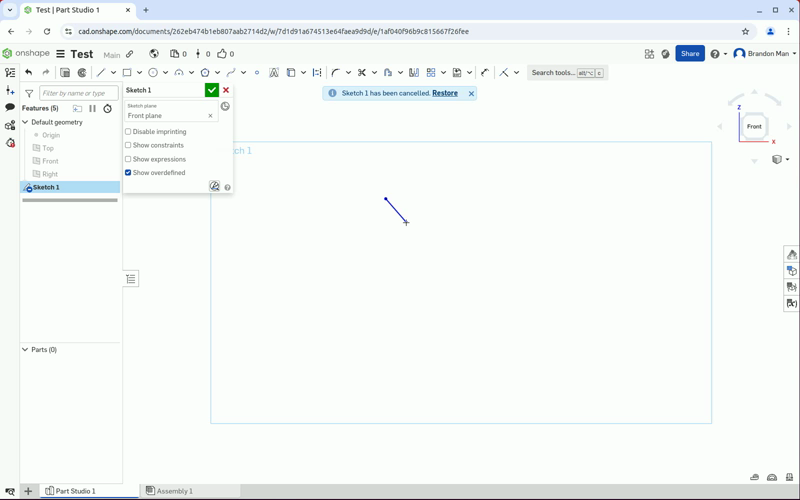
mouse_move(406, 222)
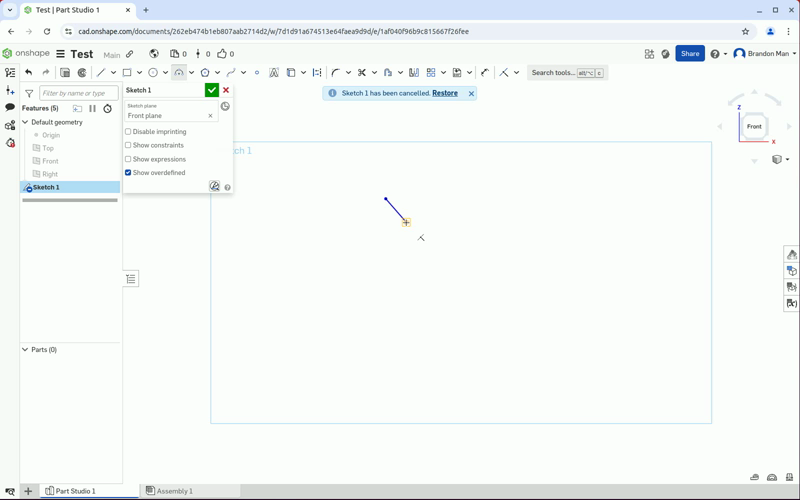
click(406, 222)
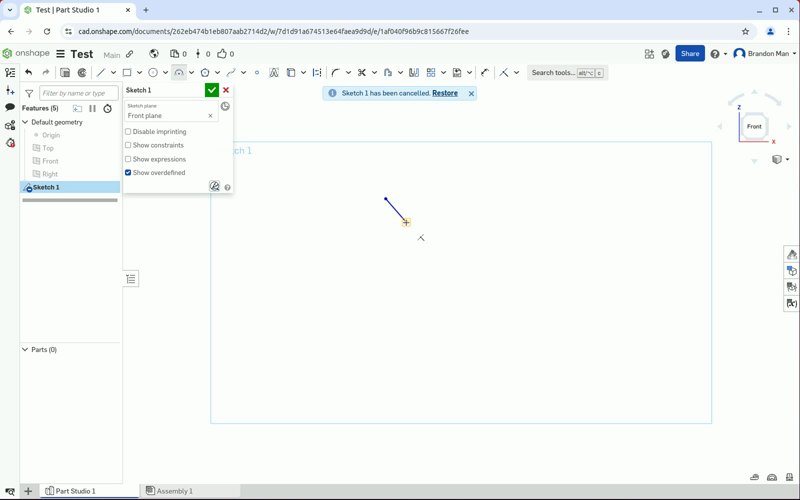
key_down(shift)
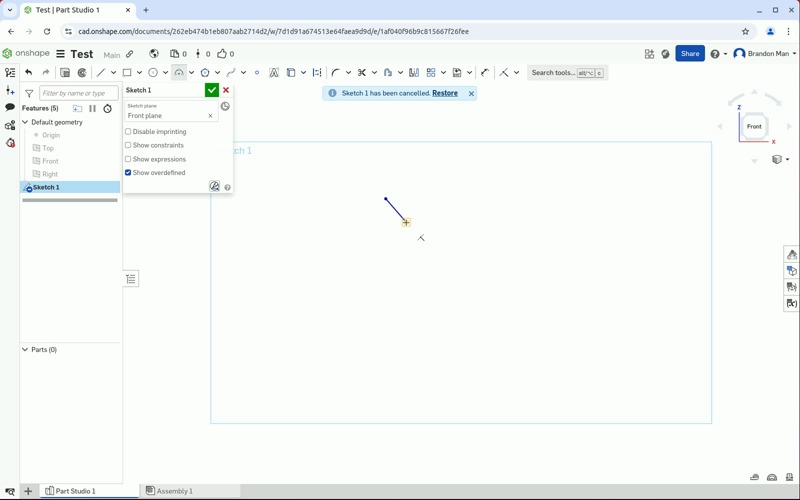
mouse_move(513, 222)
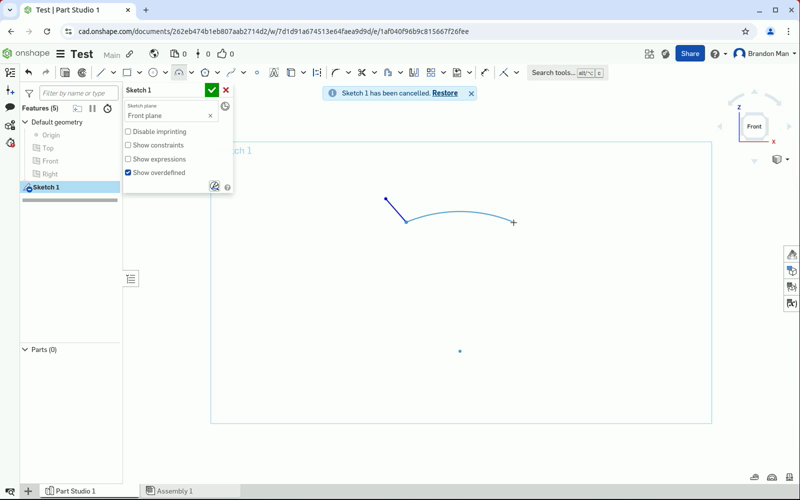
click(513, 222)
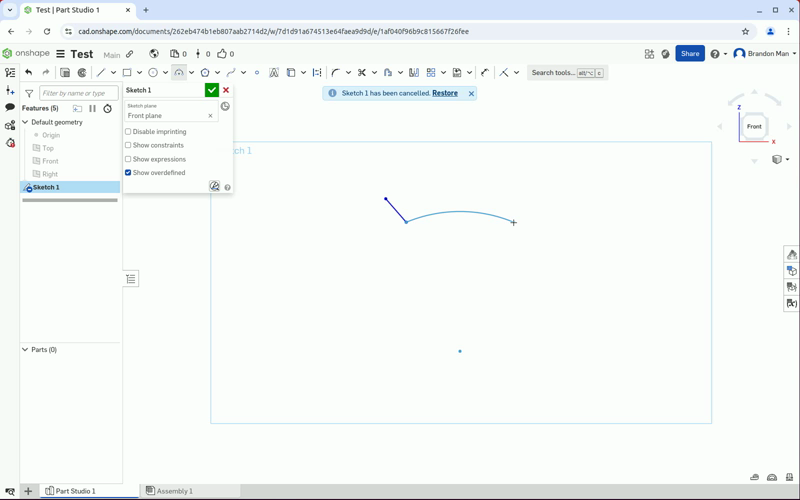
mouse_move(459, 201)
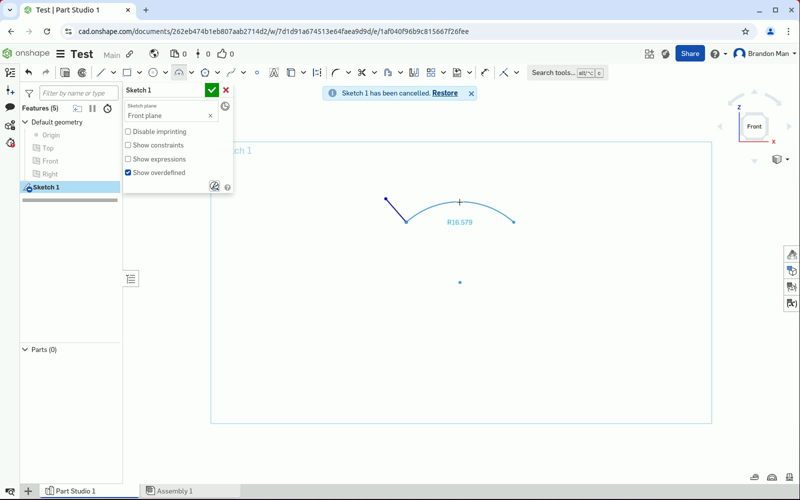
click(459, 201)
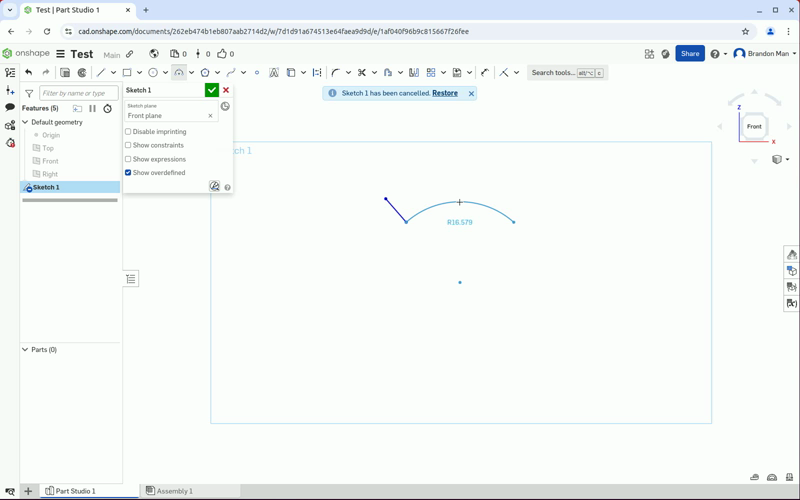
key_up(shift)
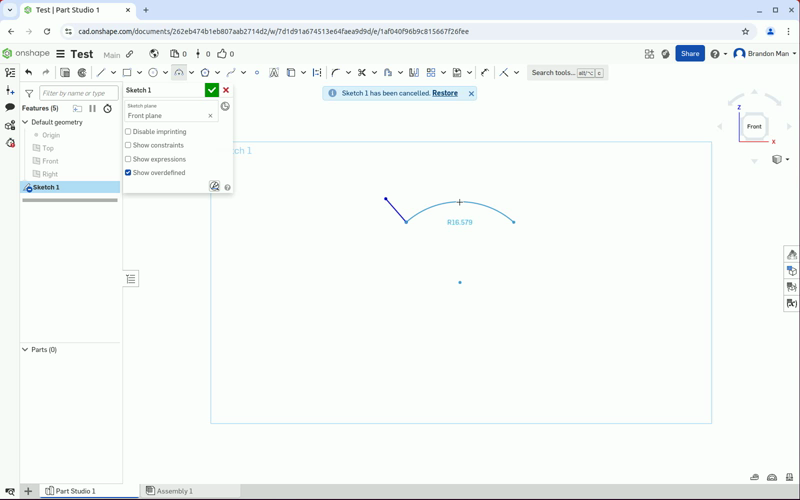
key(esc)
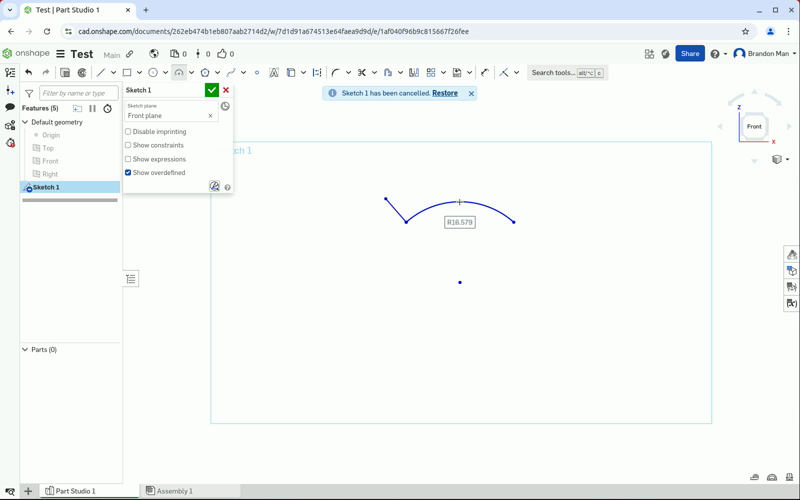
key(l)
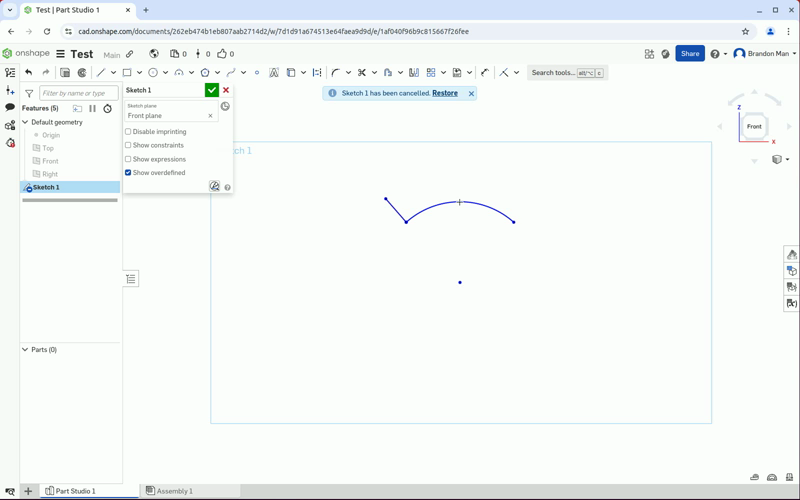
mouse_move(513, 222)
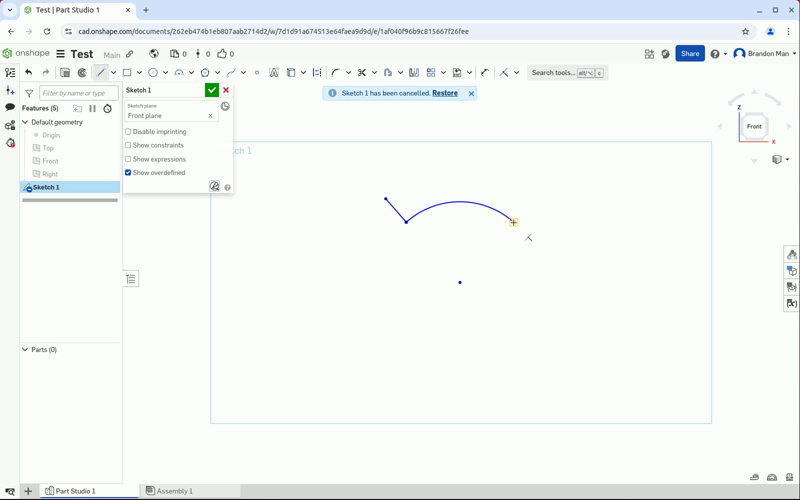
click(513, 222)
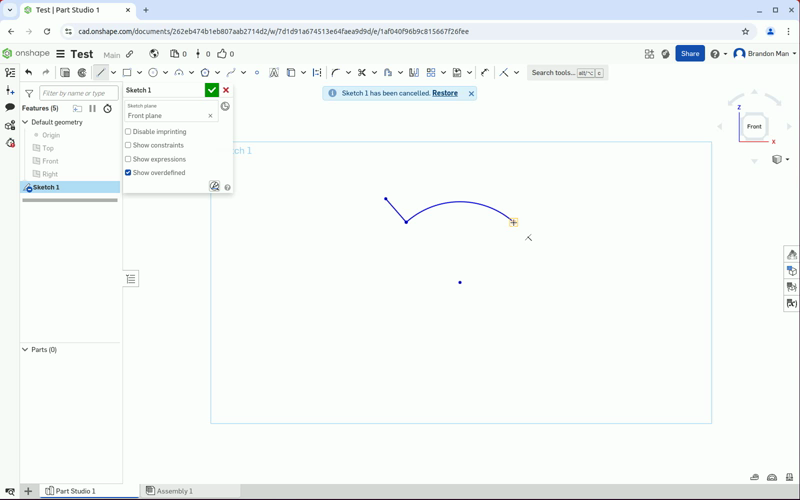
key_down(shift)
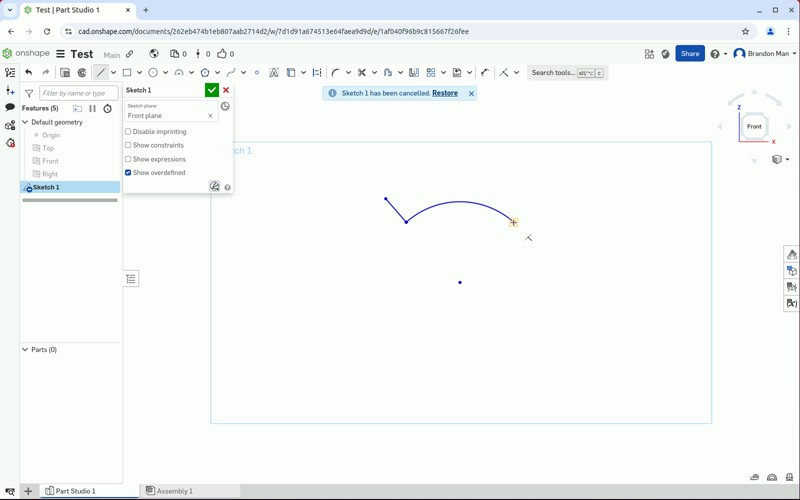
mouse_move(543, 222)
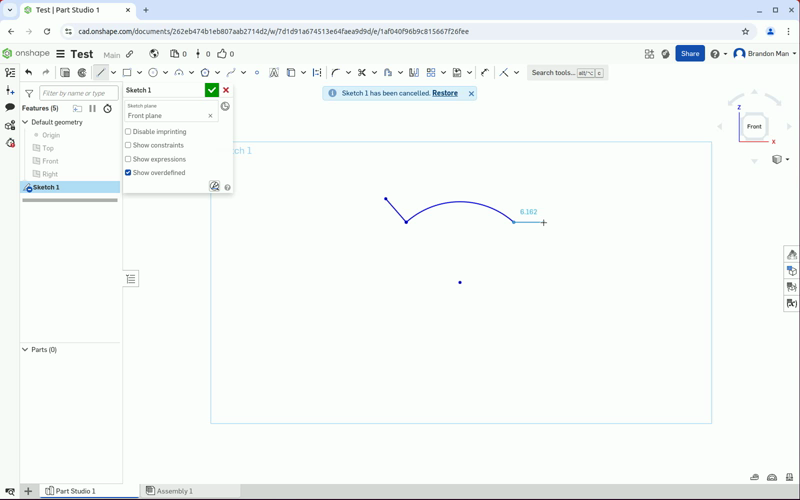
mouse_move(534, 198)
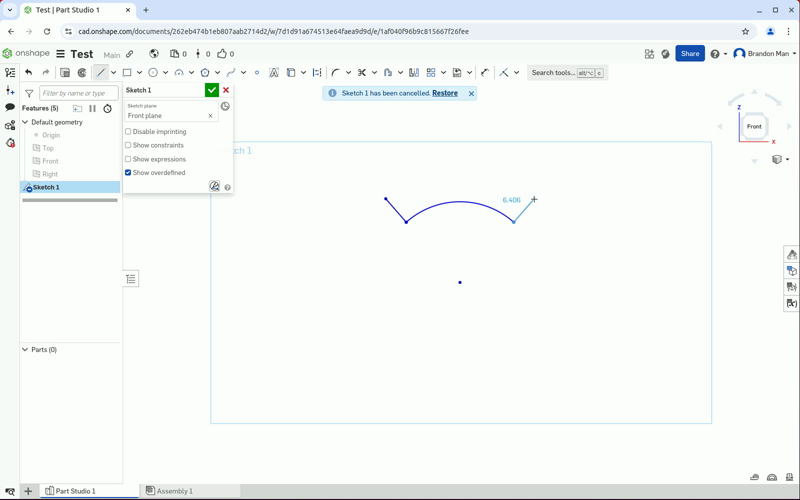
click(534, 198)
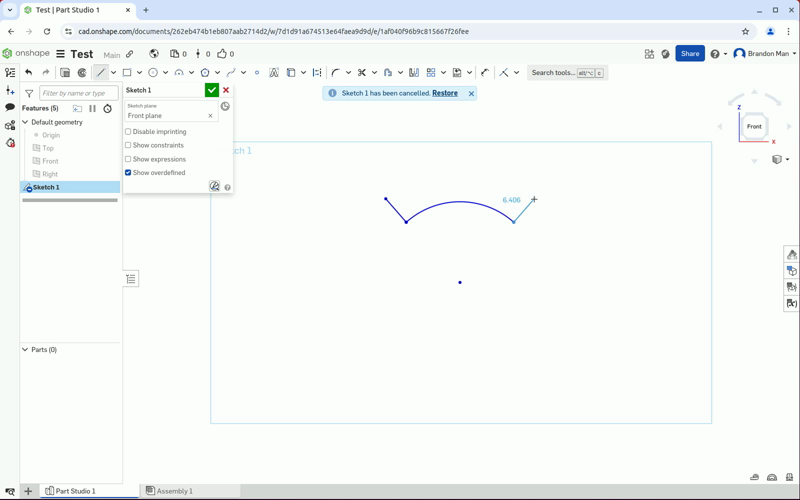
key_up(shift)
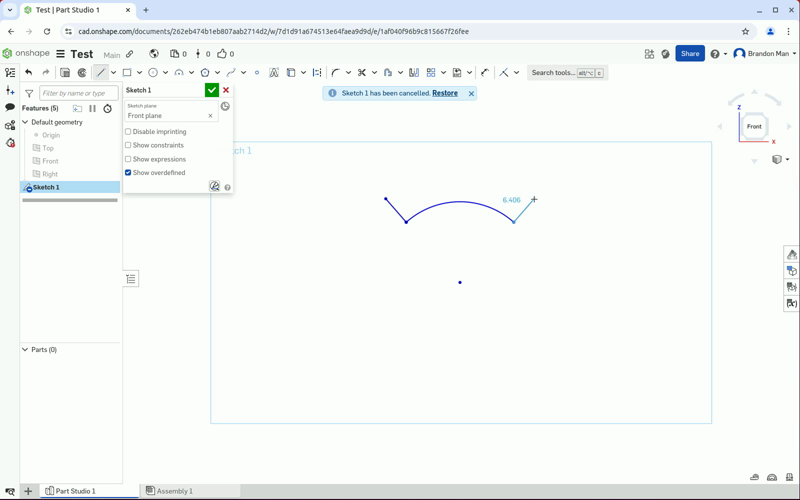
key(esc)
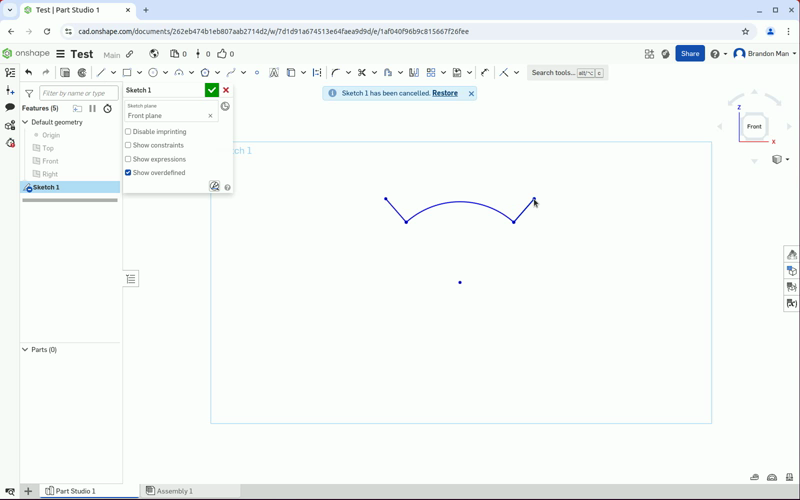
key(a)
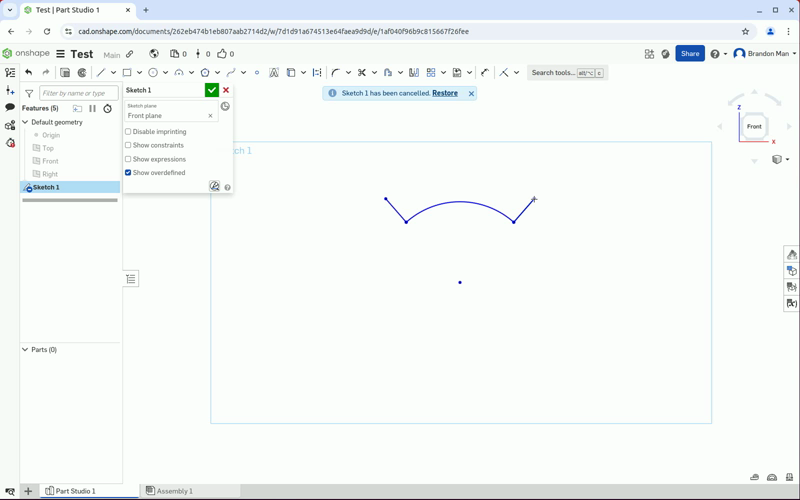
mouse_move(534, 198)
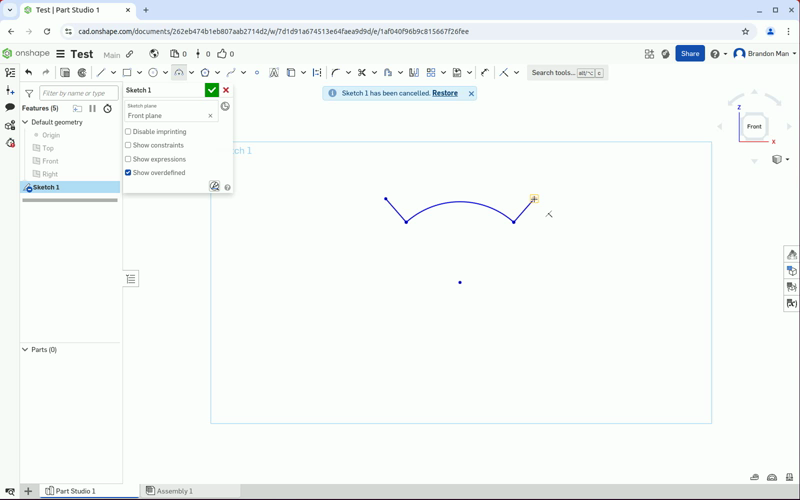
click(534, 198)
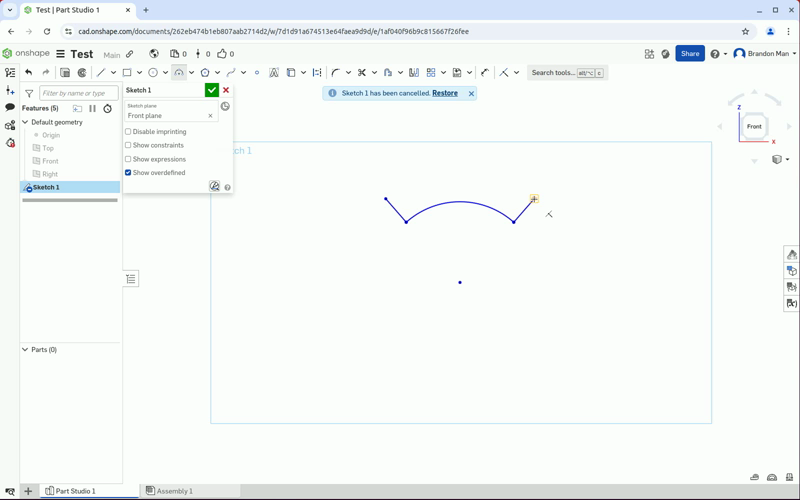
mouse_move(385, 198)
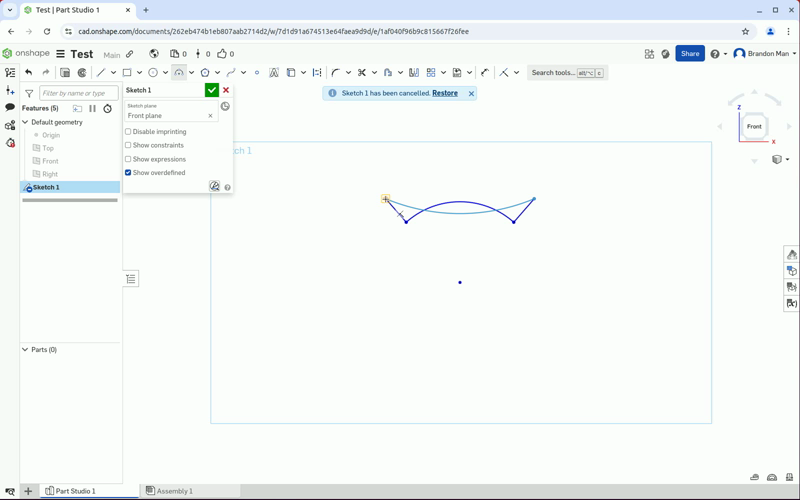
click(385, 198)
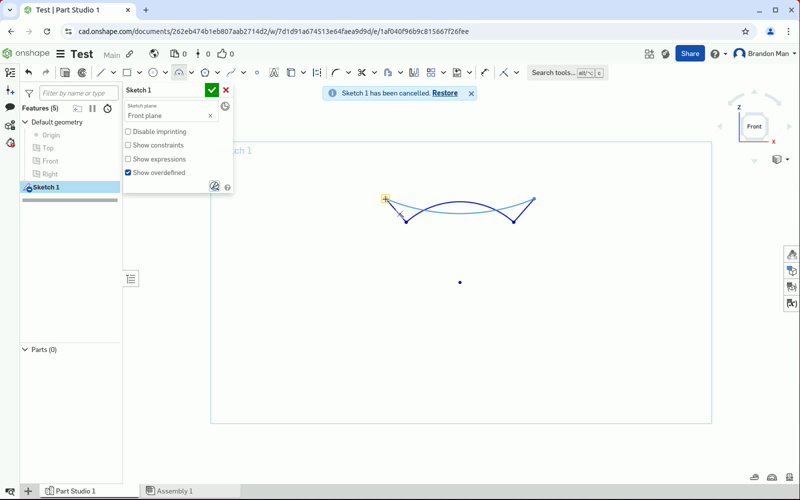
key_down(shift)
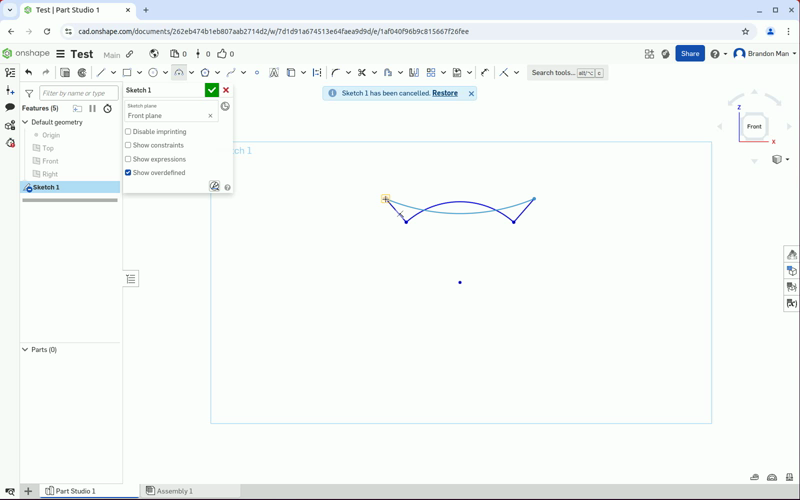
mouse_move(459, 170)
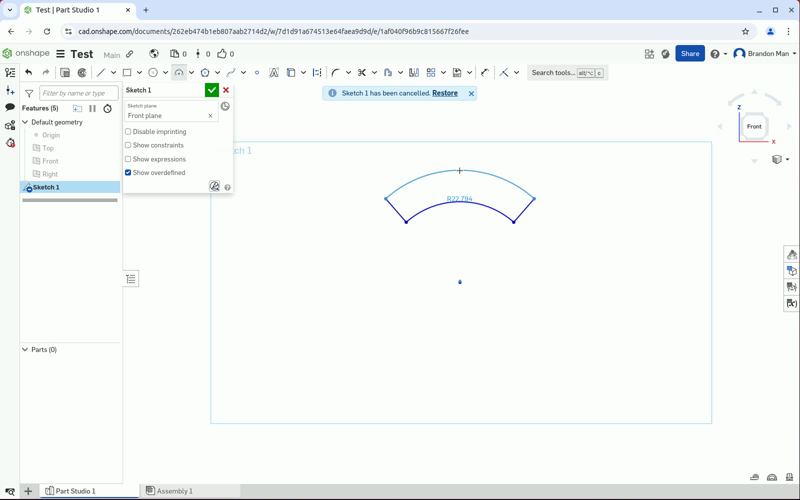
click(459, 170)
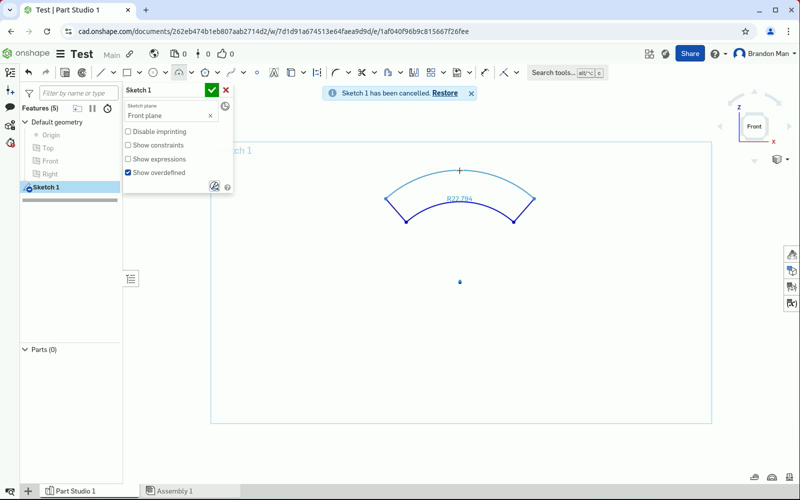
key_up(shift)
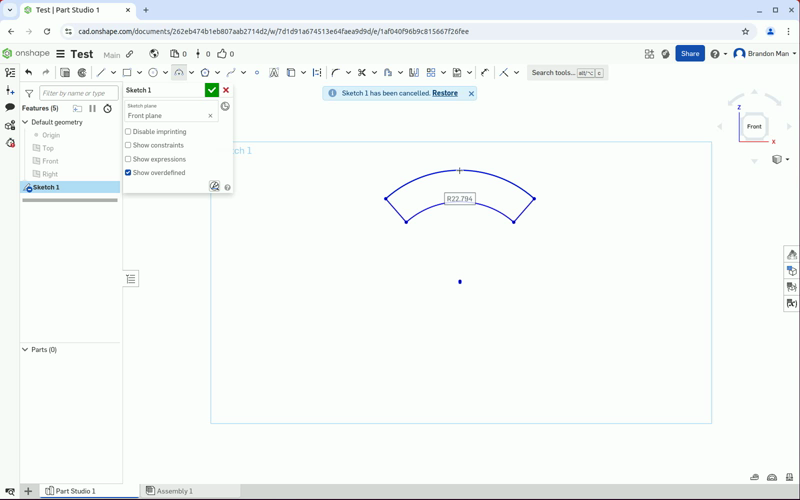
key(esc)
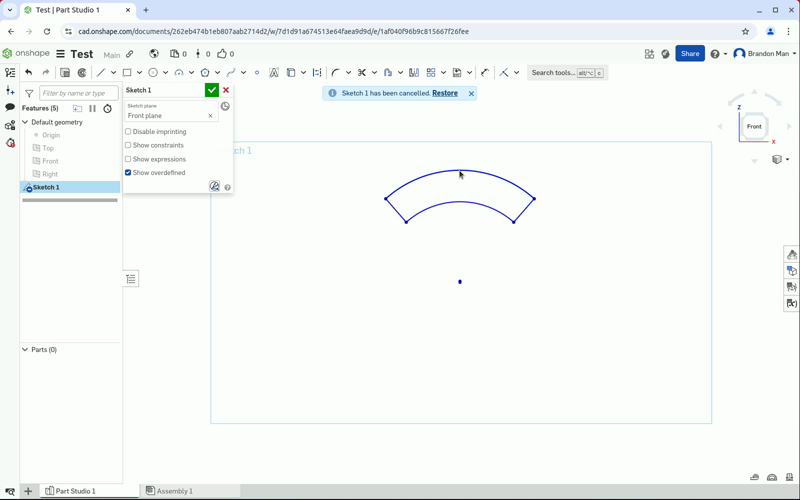
mouse_move(510, 208)
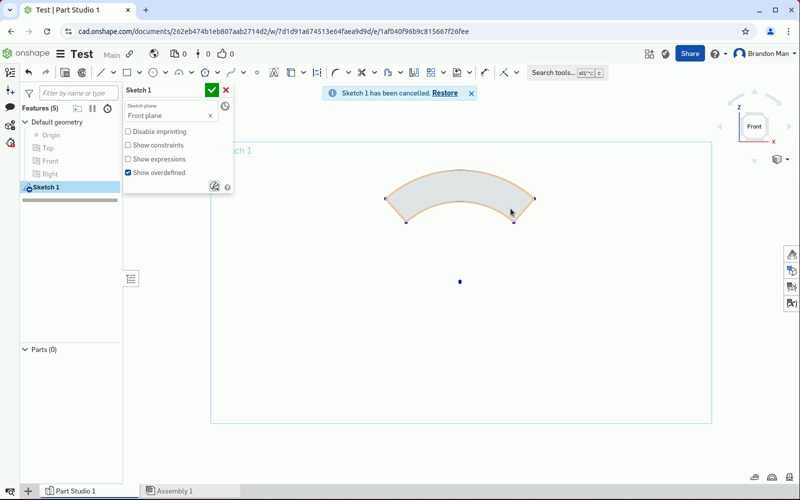
click(510, 208)
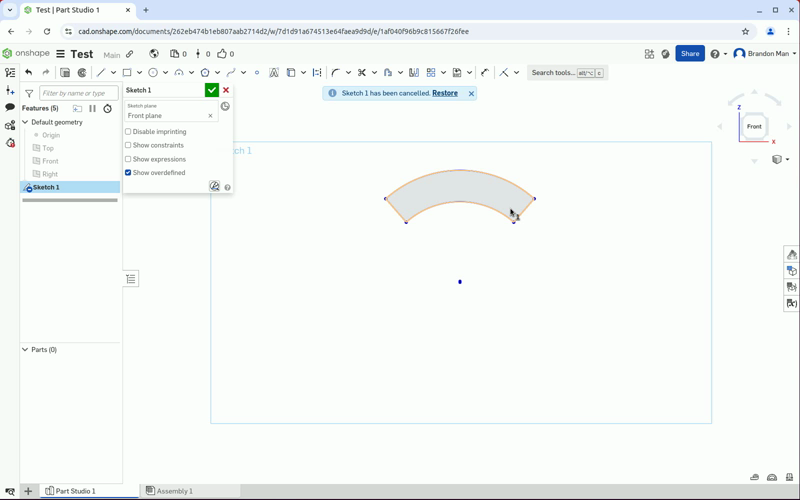
mouse_move(73, 352)
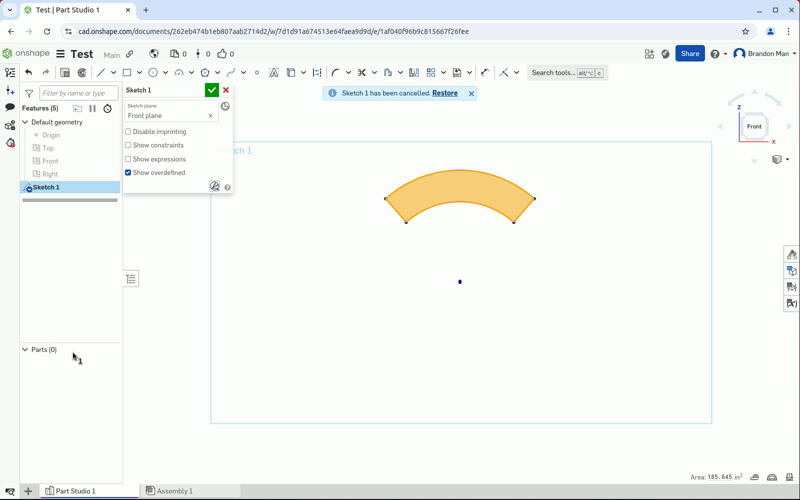
key(shift+y)
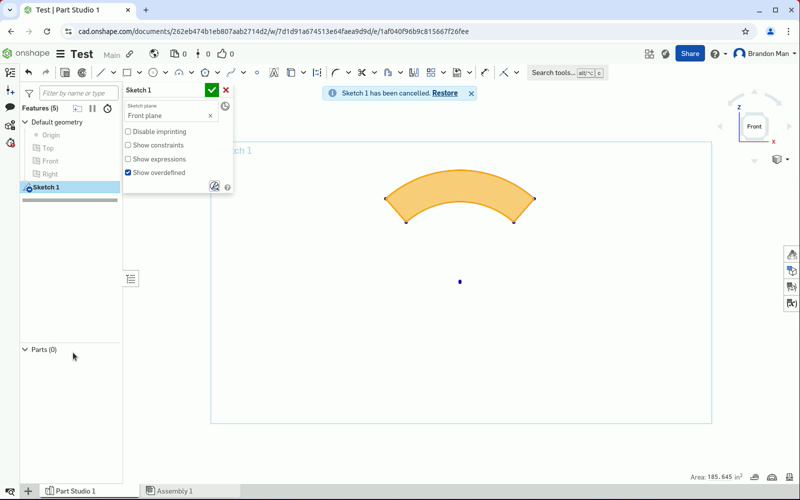
key(shift+e)
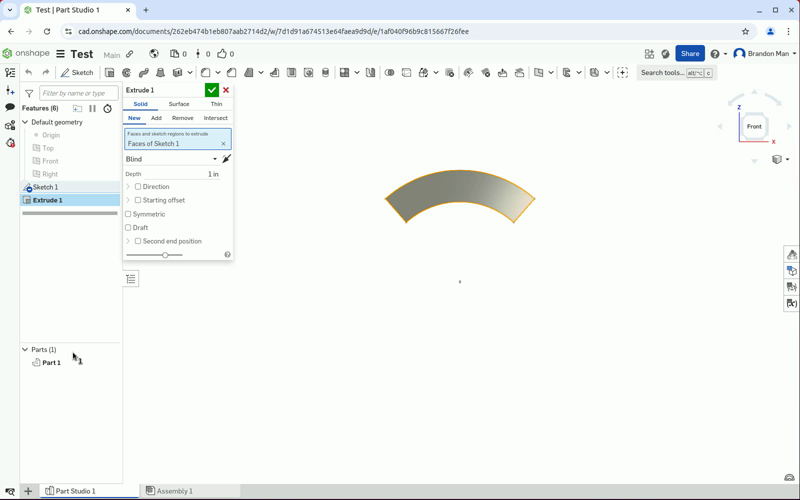
mouse_move(143, 106)
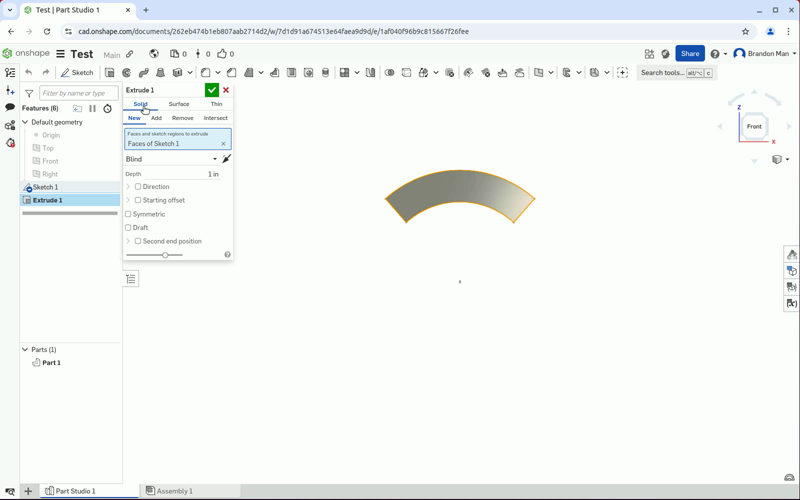
click(143, 106)
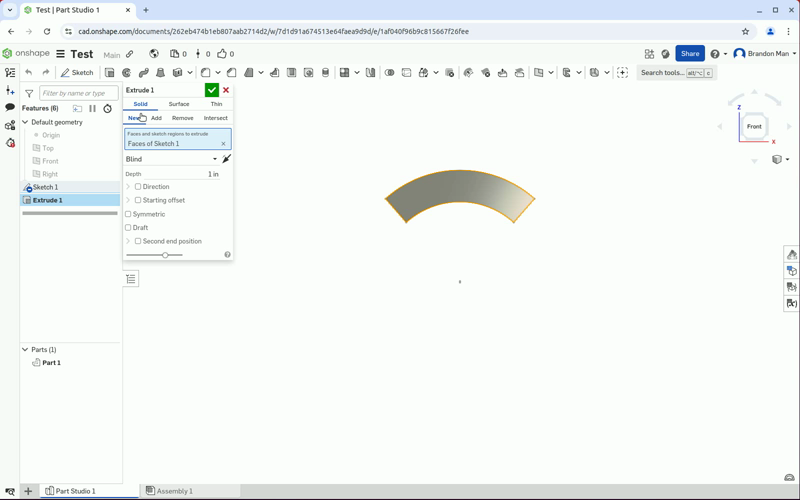
mouse_move(137, 120)
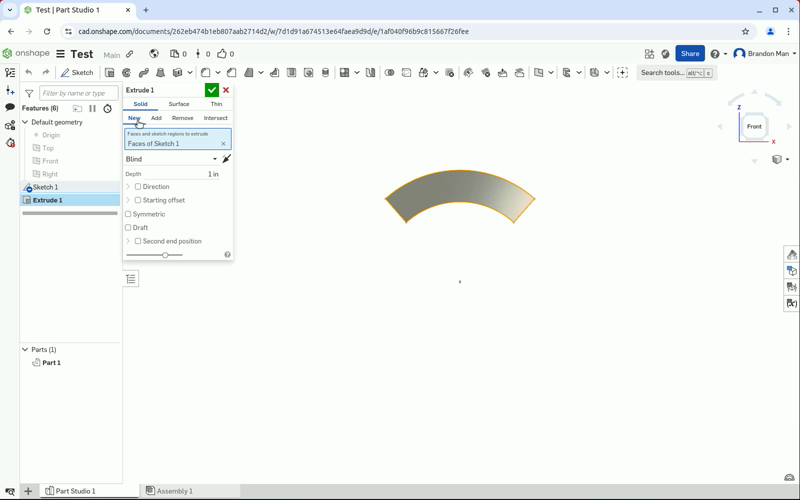
click(137, 120)
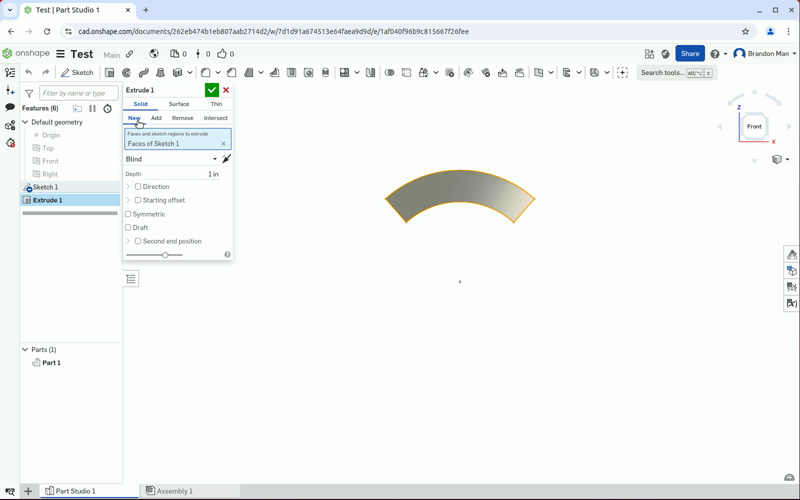
key(tab, 4)
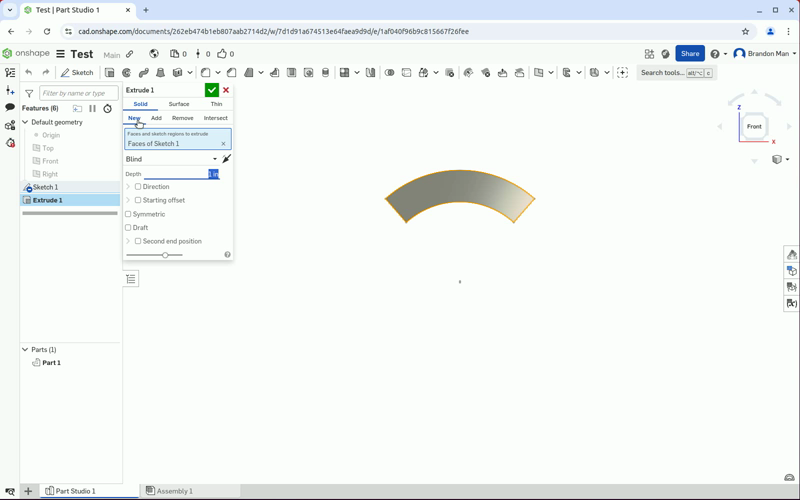
text(8.666)
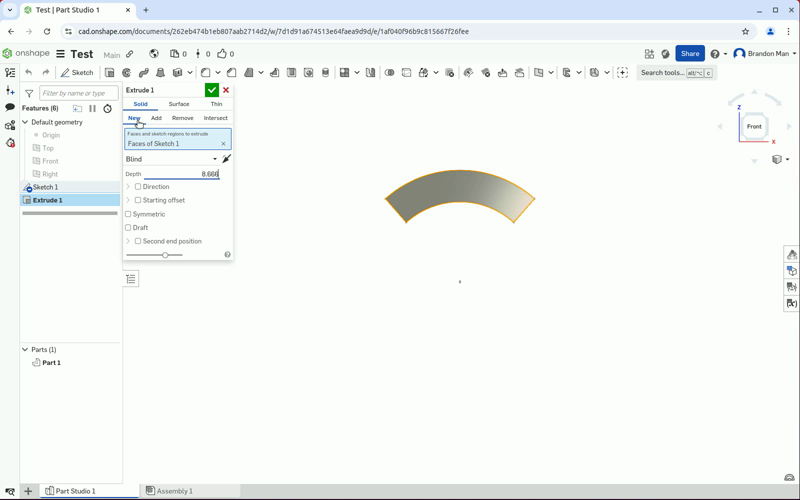
key(tab, 3)
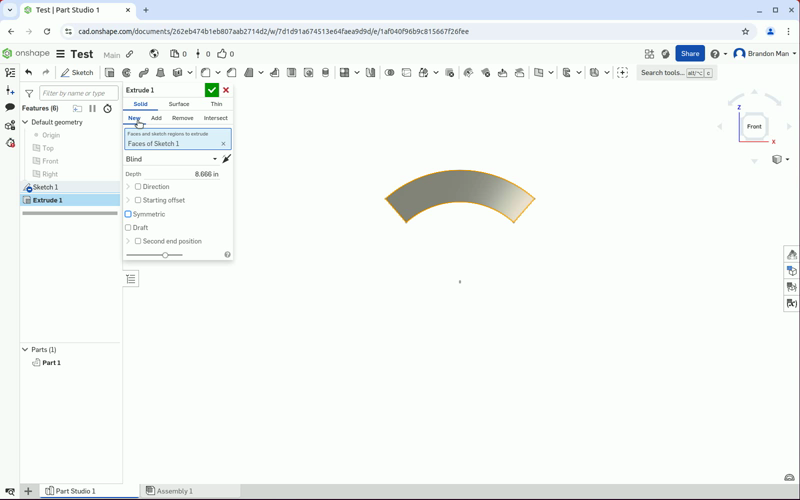
key(space)
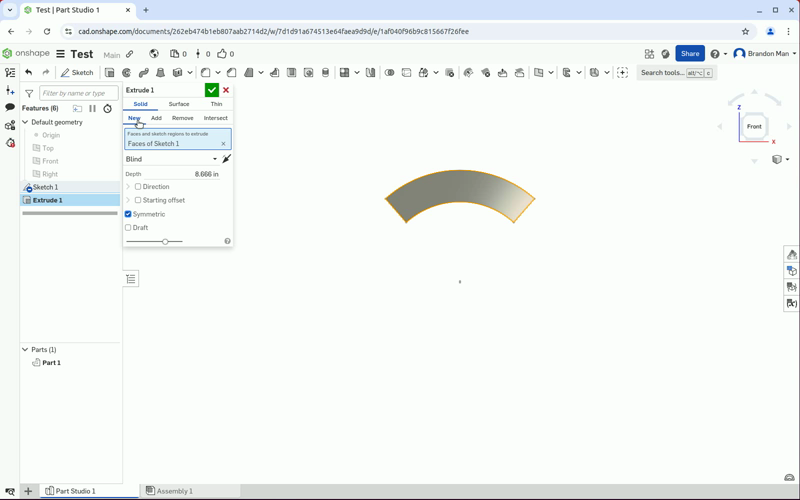
key(enter)
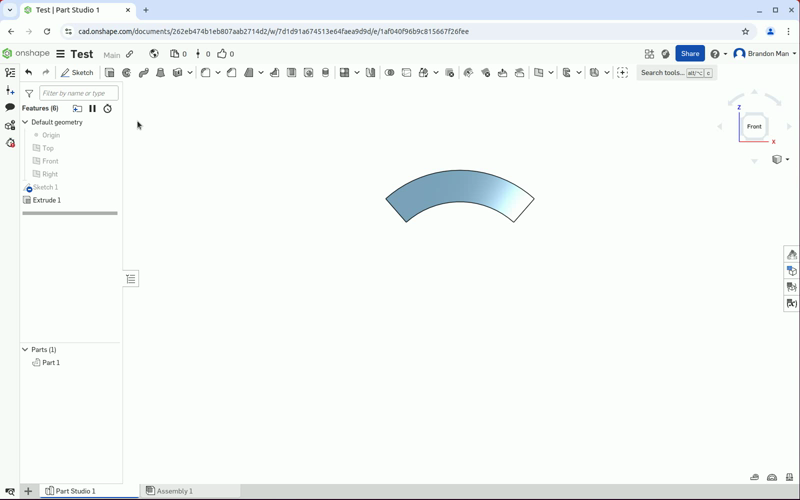
key(shift+h)
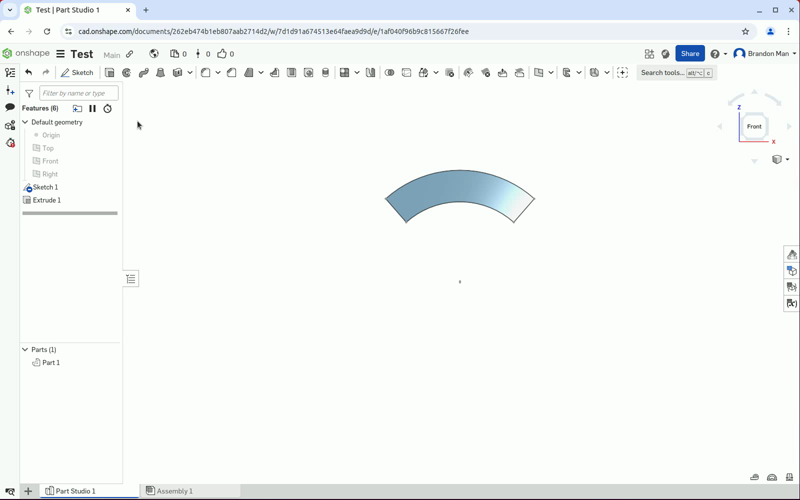
key(shift+h)
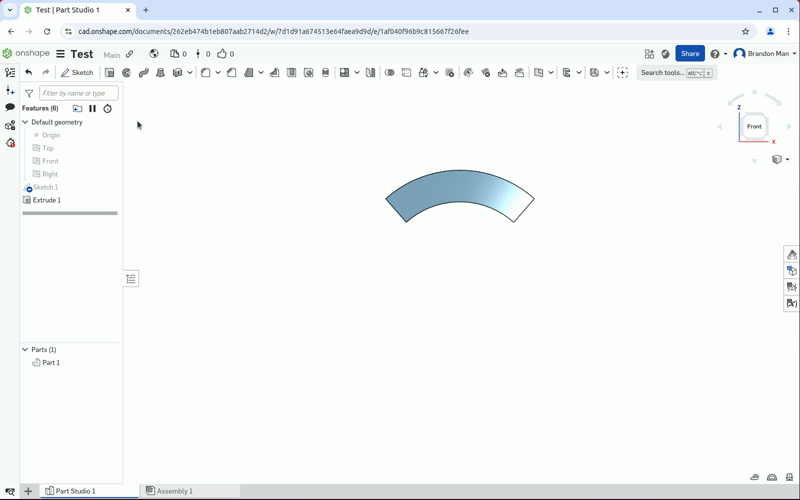
mouse_move(73, 189)
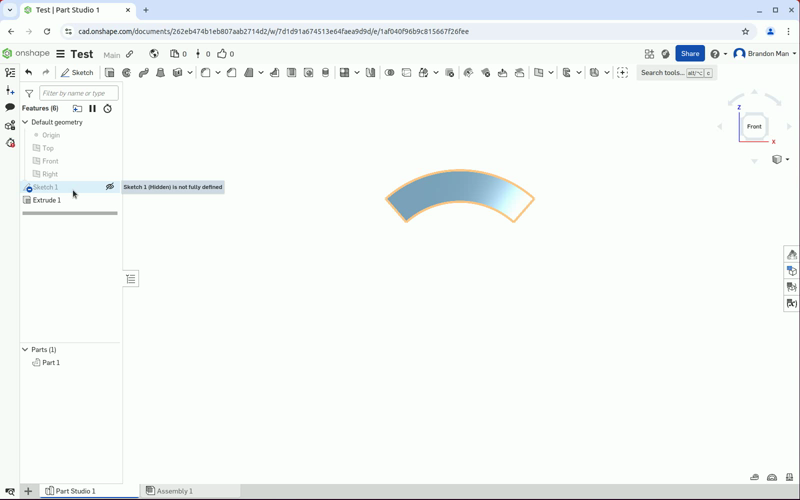
click(73, 189)
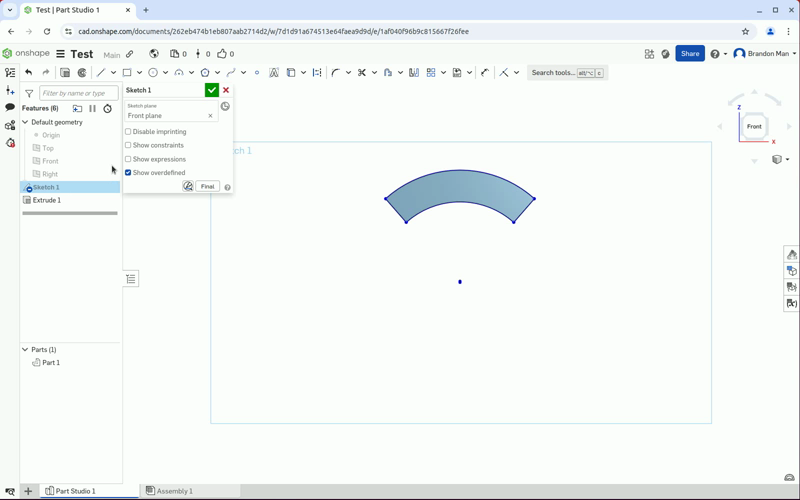
mouse_move(229, 92)
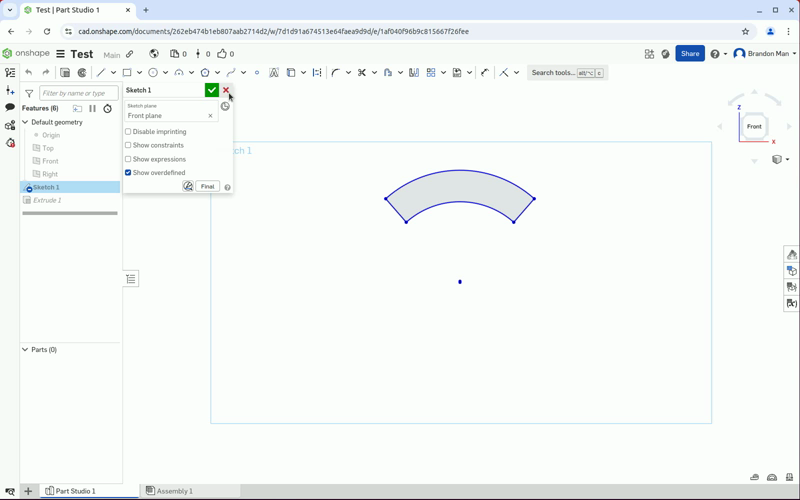
click(229, 92)
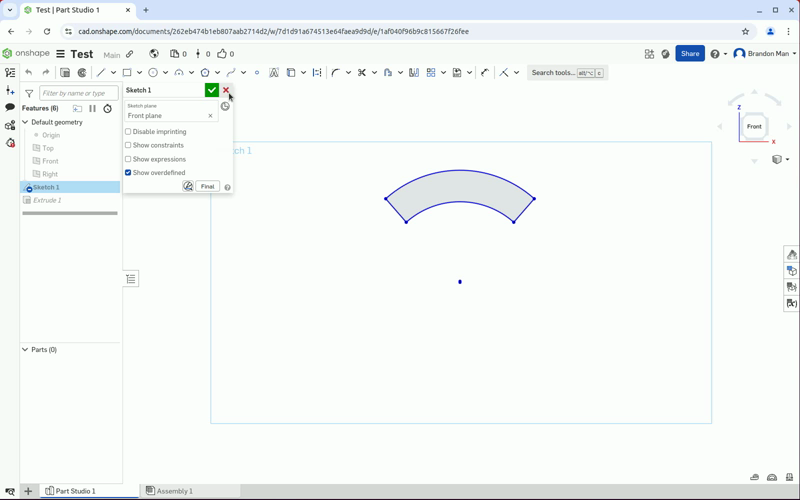
key(shift+s)
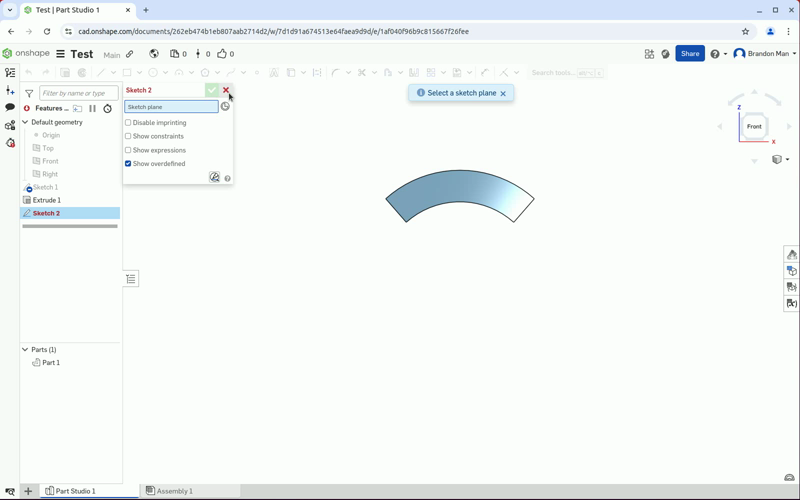
mouse_move(73, 163)
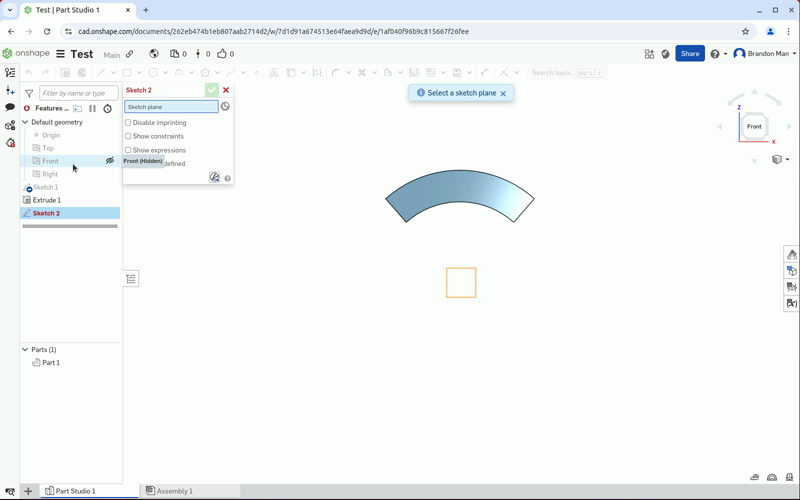
click(73, 163)
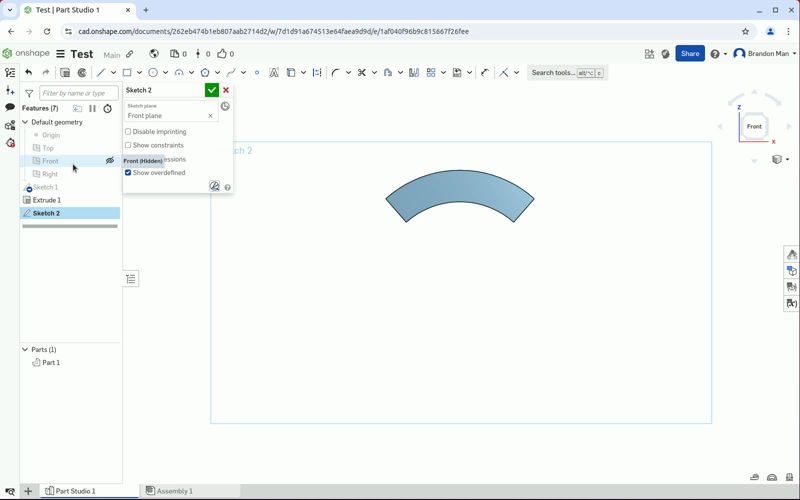
mouse_move(73, 352)
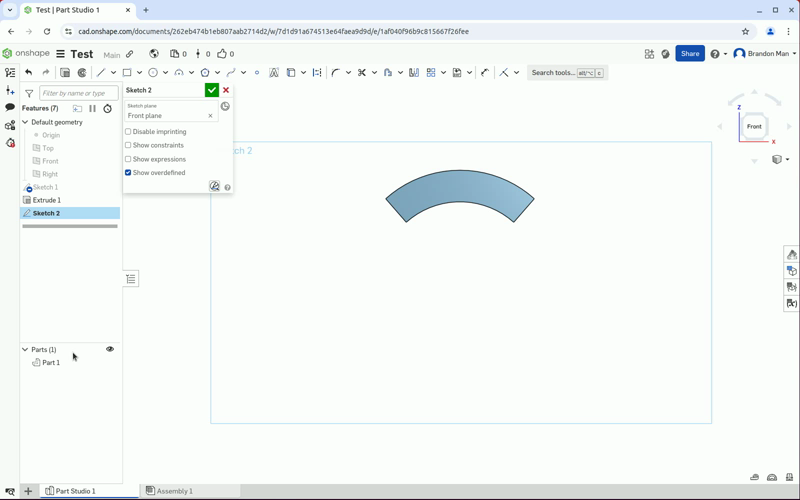
key(y)
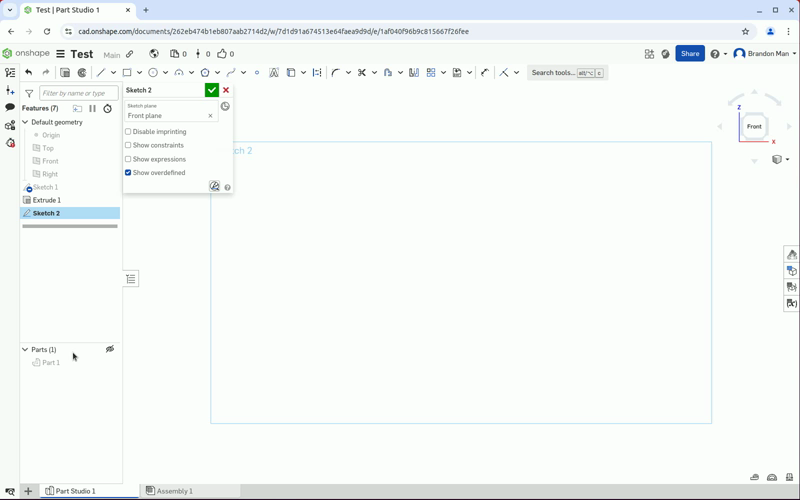
key(a)
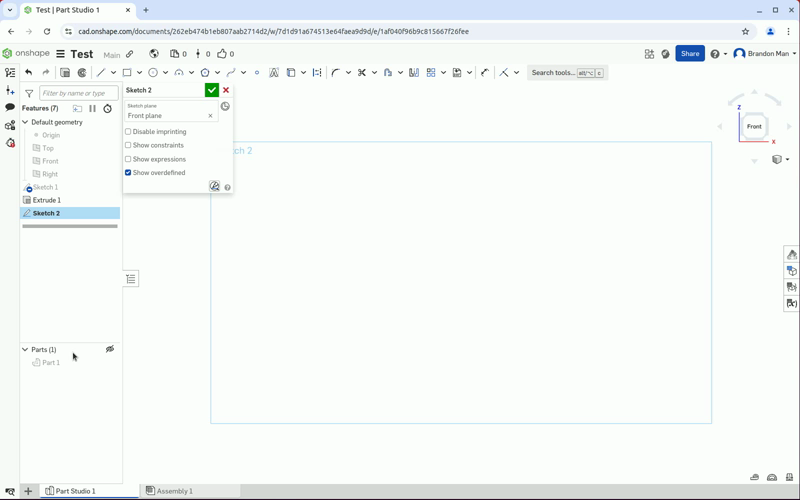
key_down(shift)
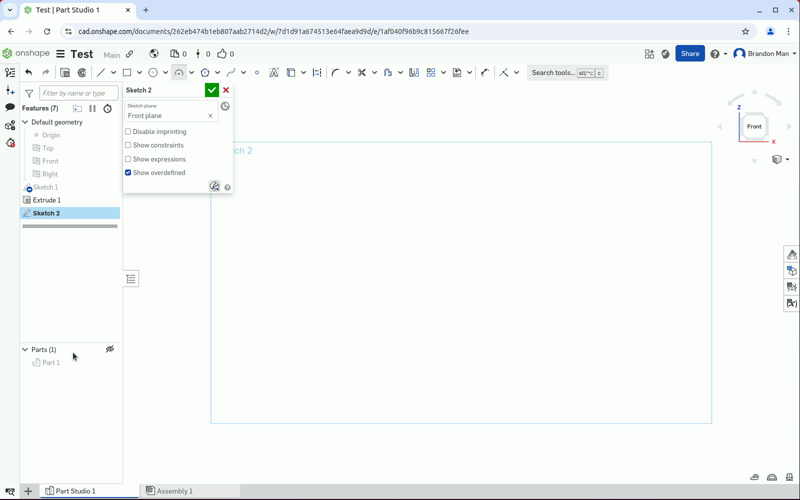
mouse_move(379, 204)
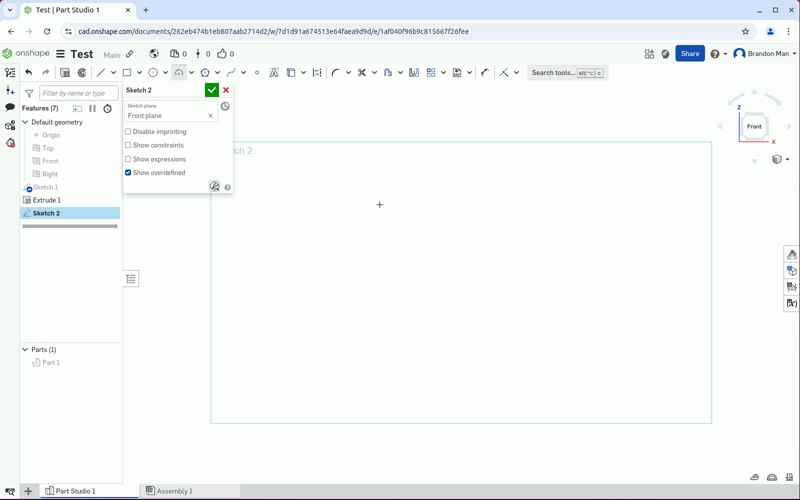
click(379, 204)
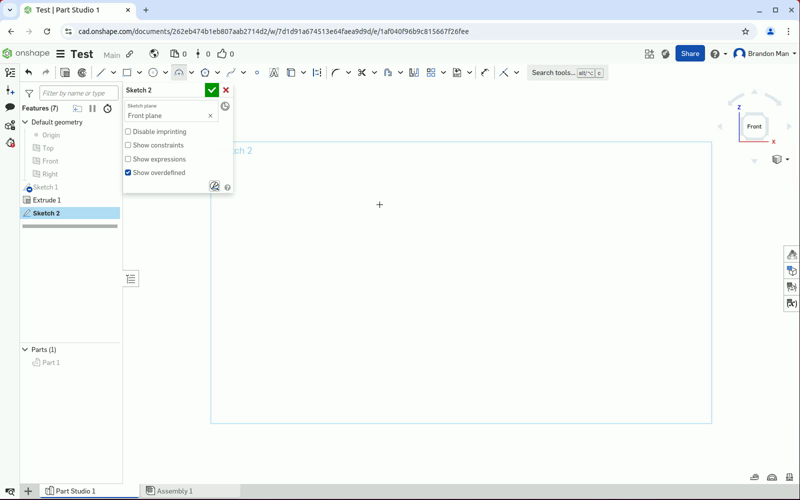
key_up(shift)
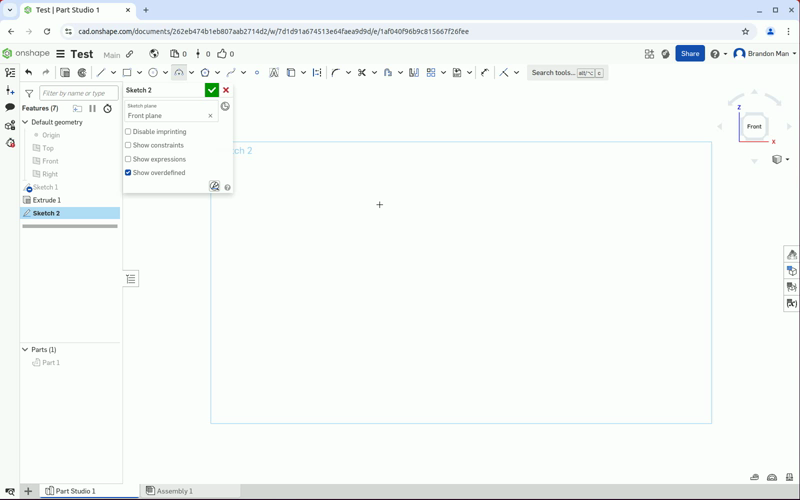
key_down(shift)
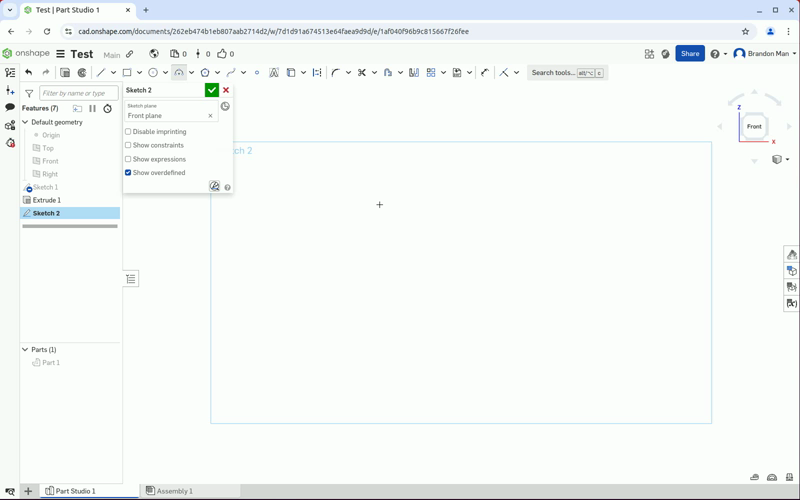
mouse_move(540, 204)
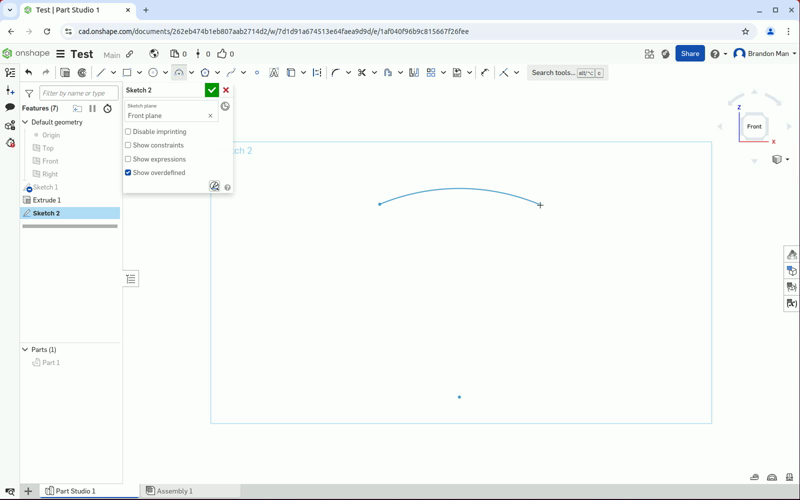
click(540, 204)
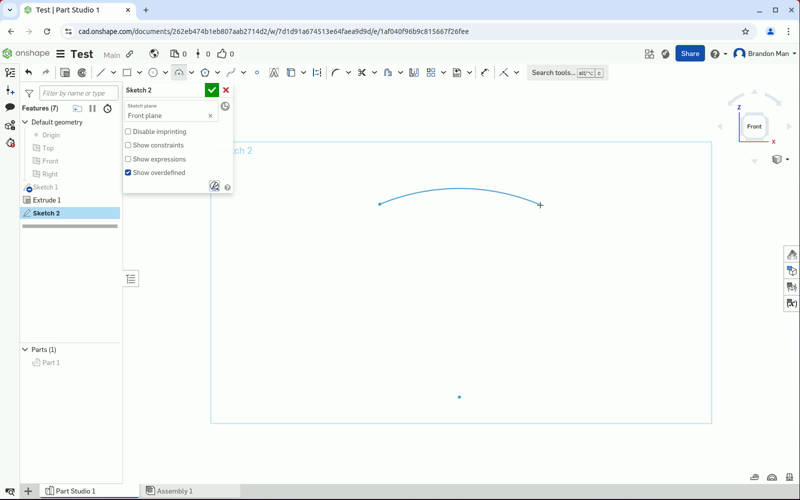
mouse_move(459, 394)
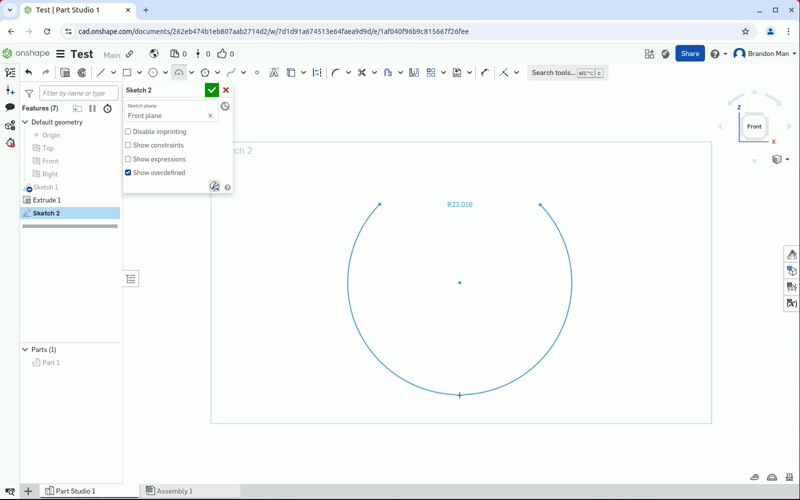
click(459, 394)
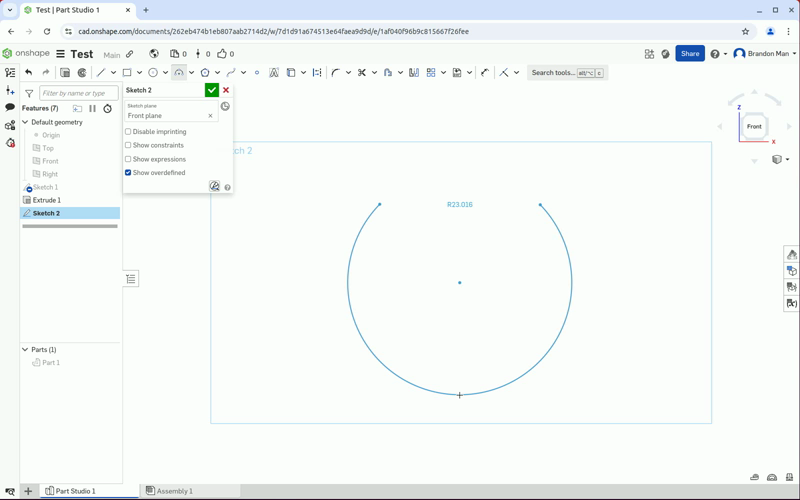
key_up(shift)
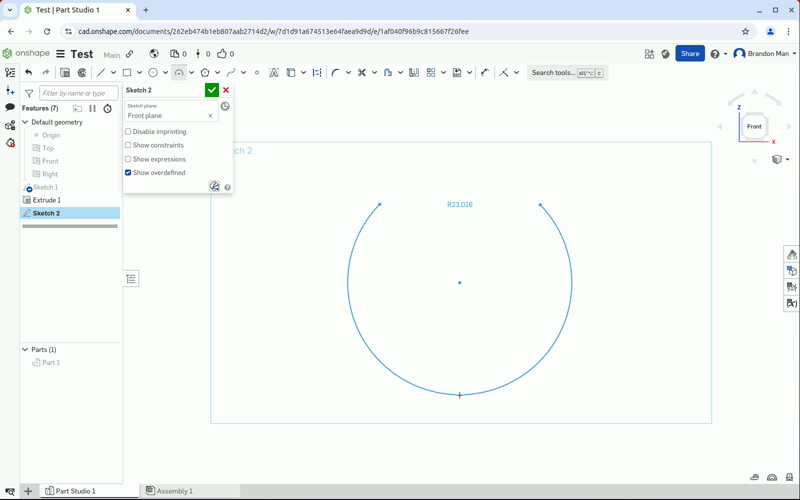
key(esc)
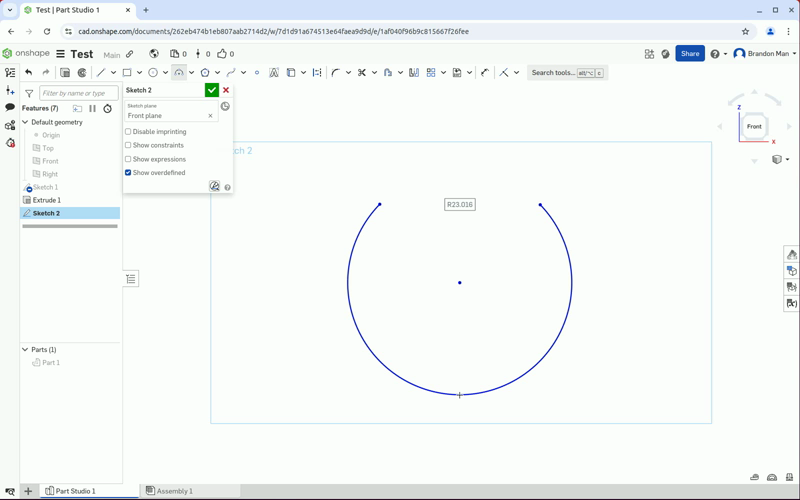
key(l)
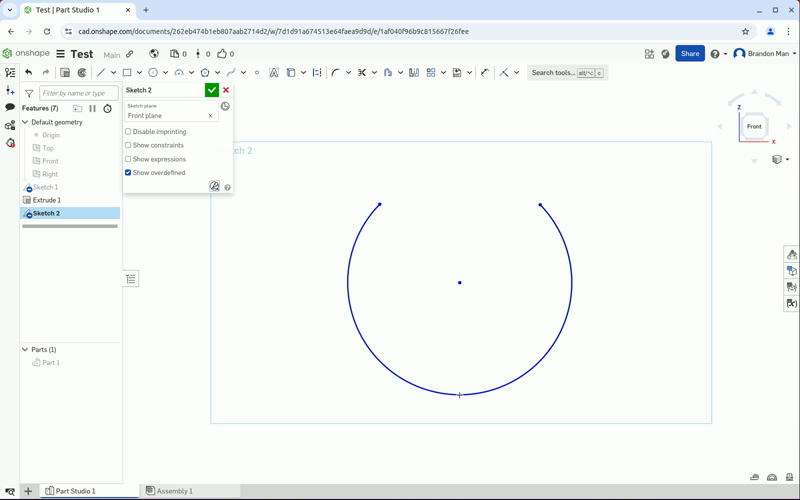
mouse_move(540, 204)
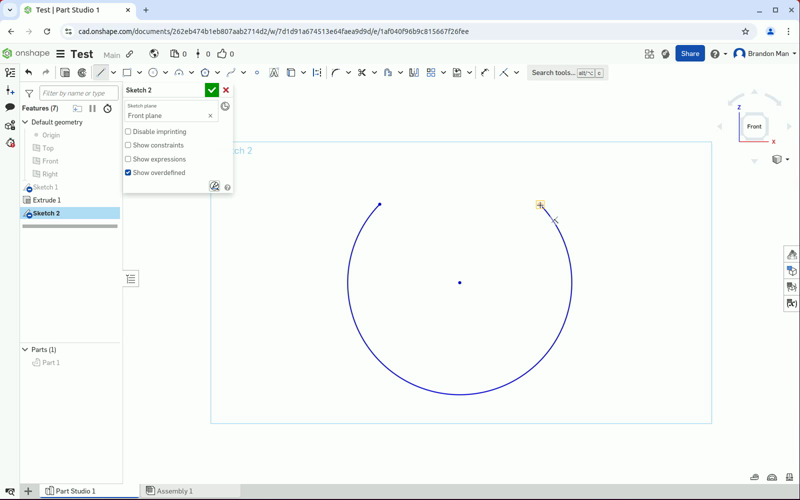
click(540, 204)
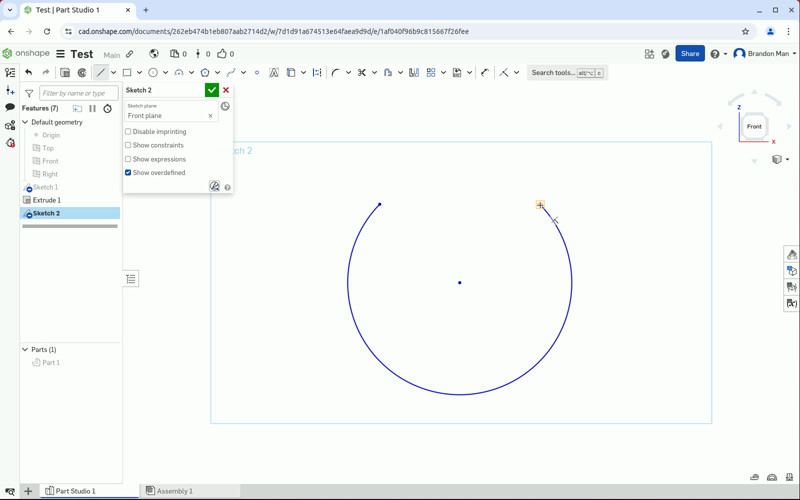
key_down(shift)
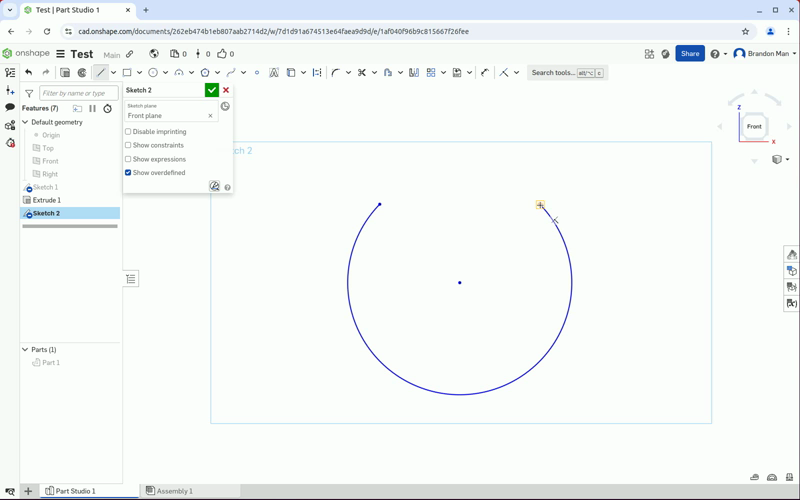
mouse_move(570, 204)
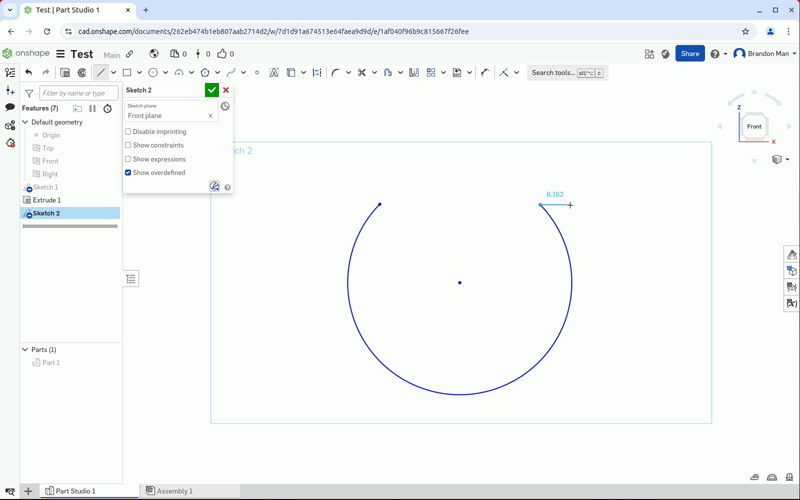
mouse_move(519, 228)
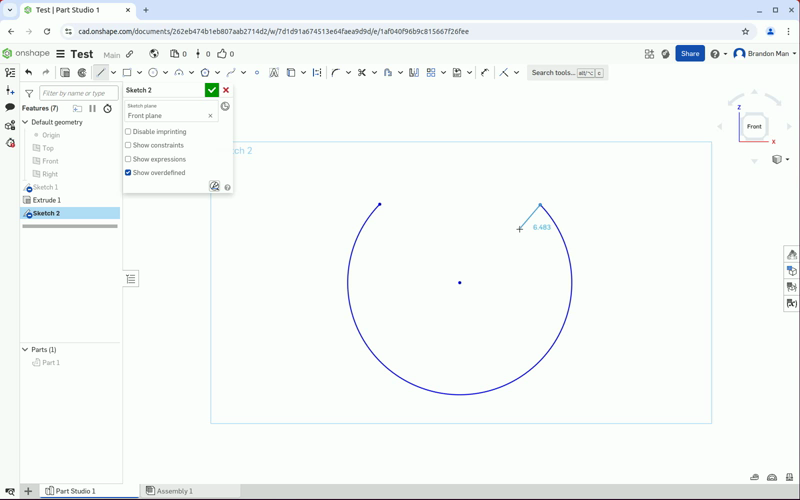
click(519, 228)
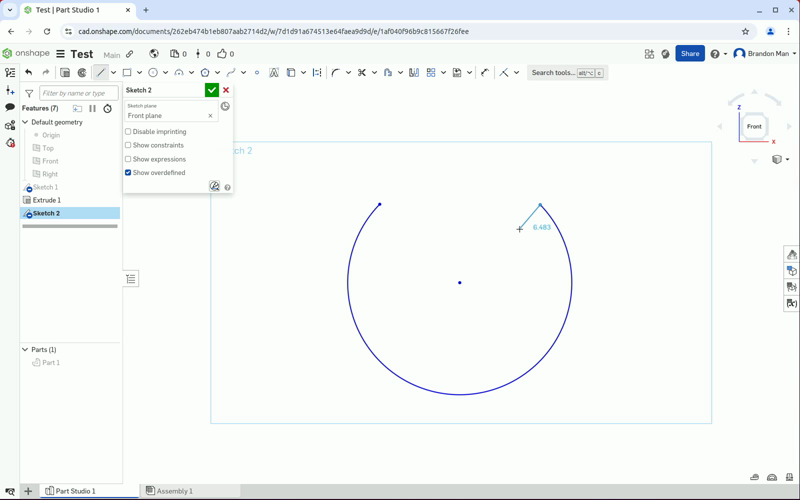
key_up(shift)
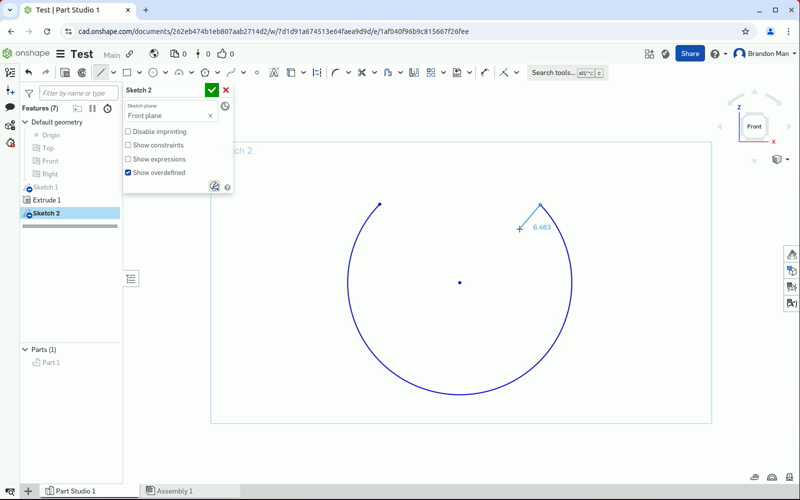
key(esc)
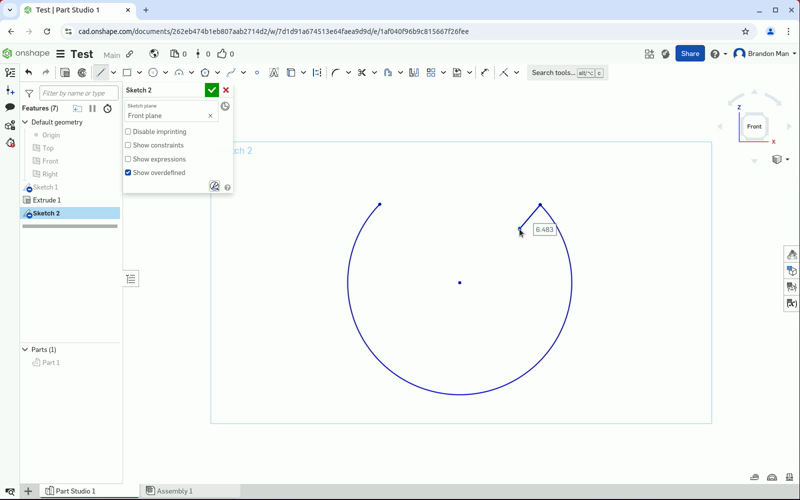
key(a)
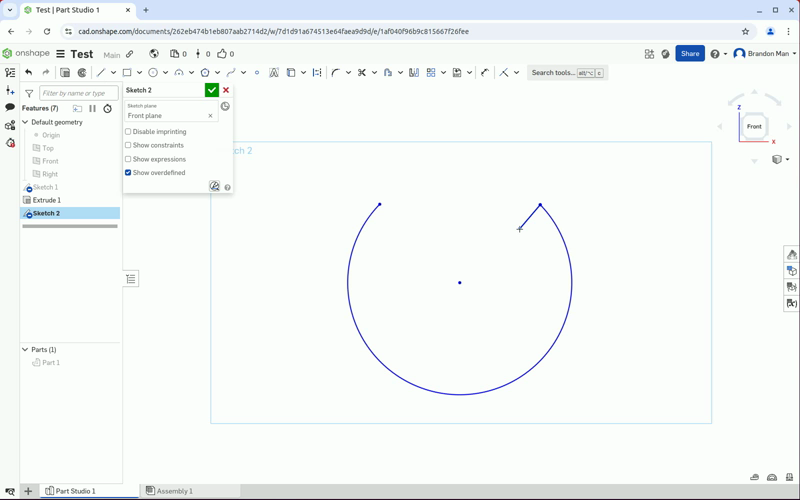
mouse_move(519, 228)
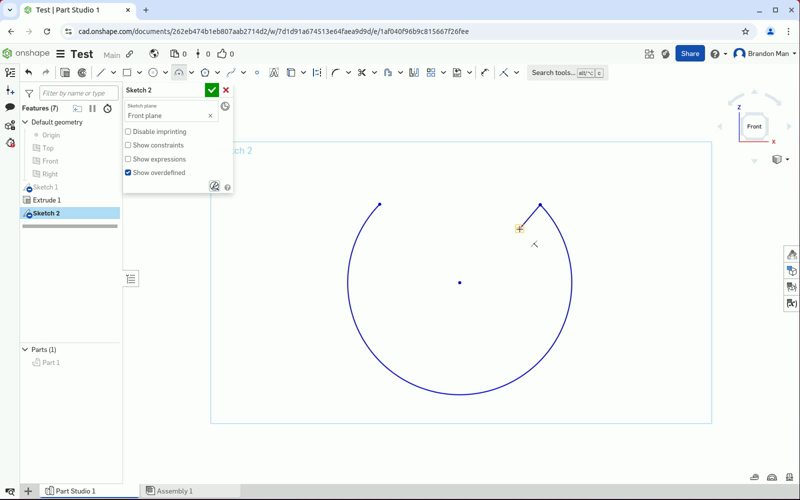
click(519, 228)
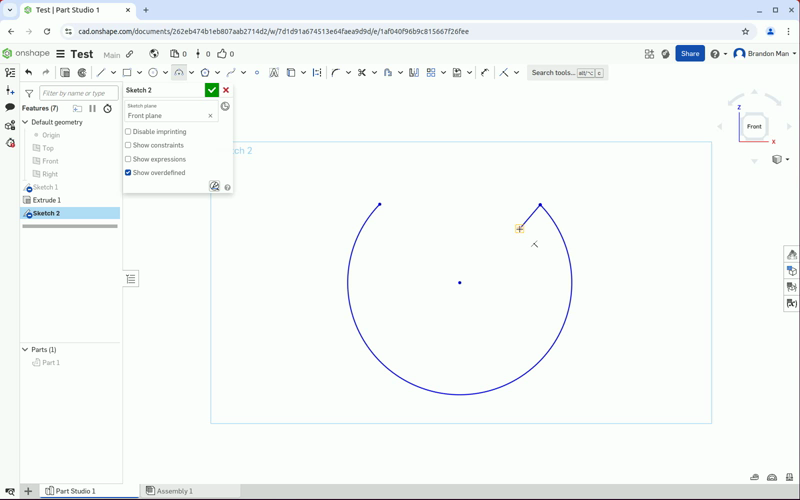
key_down(shift)
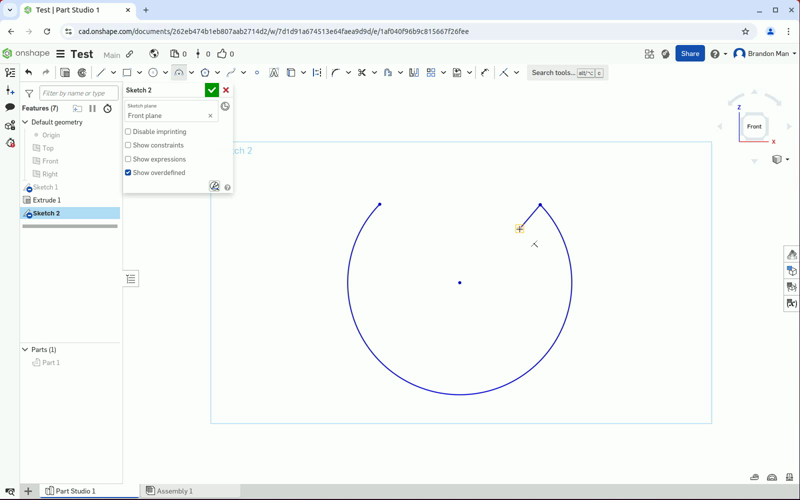
mouse_move(400, 228)
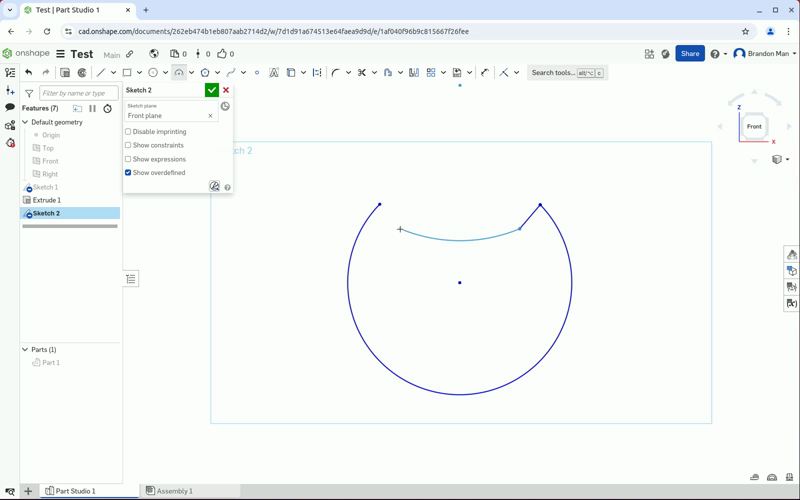
click(400, 228)
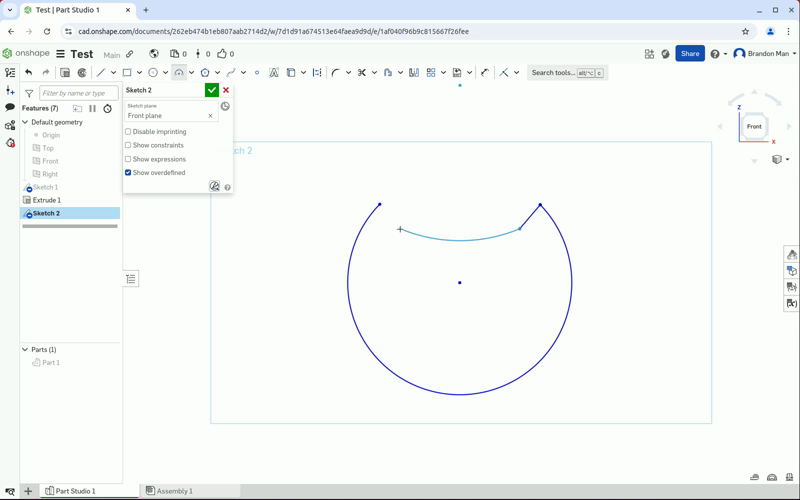
mouse_move(459, 366)
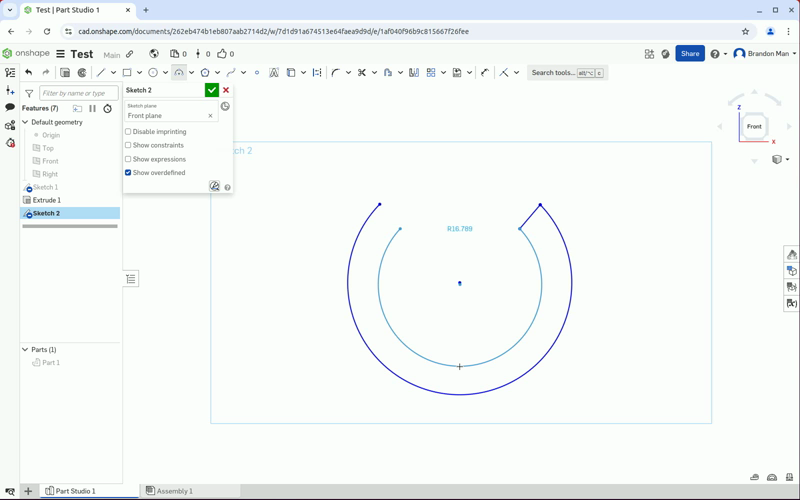
click(459, 366)
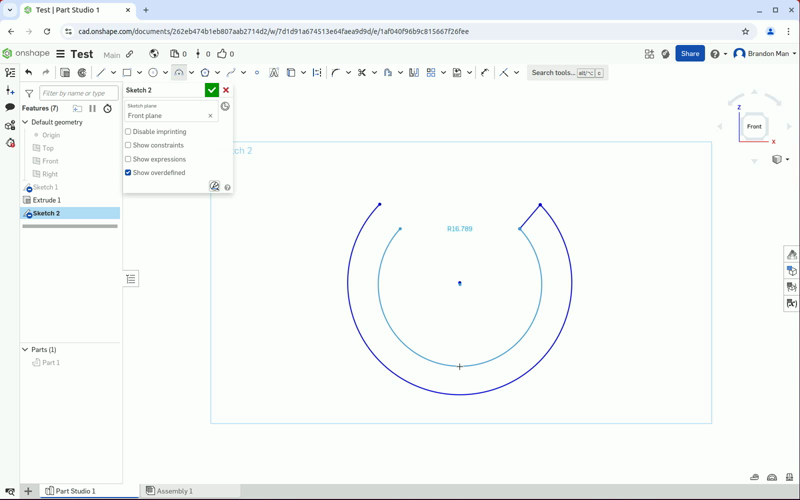
key_up(shift)
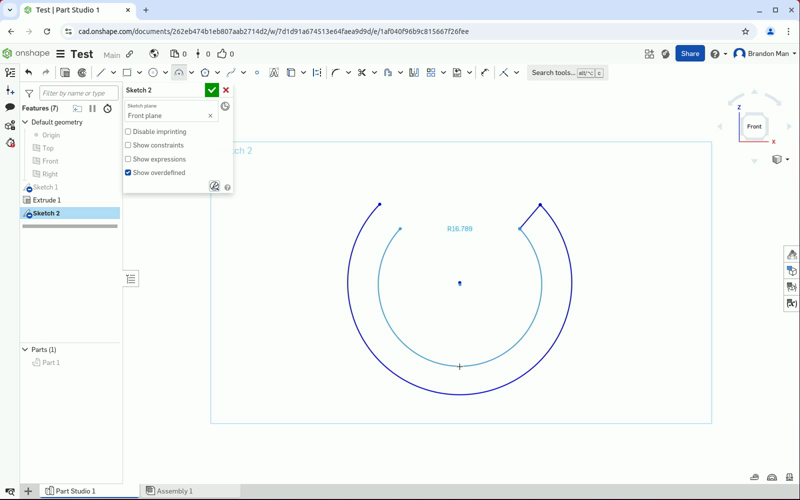
key(esc)
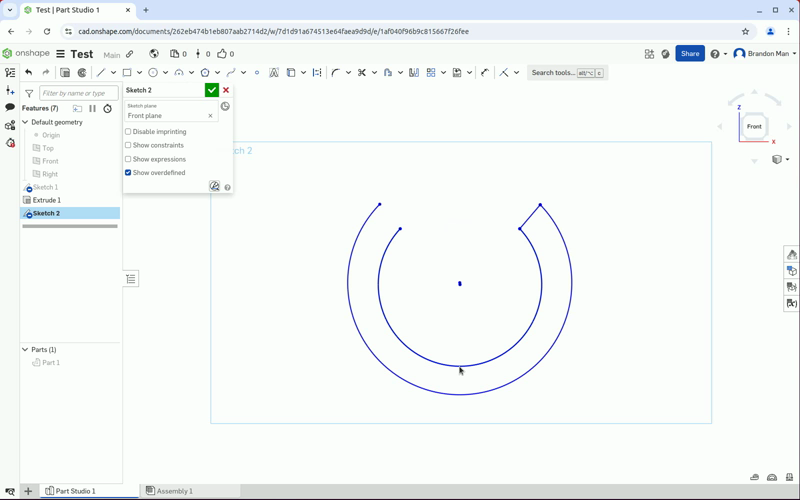
key(l)
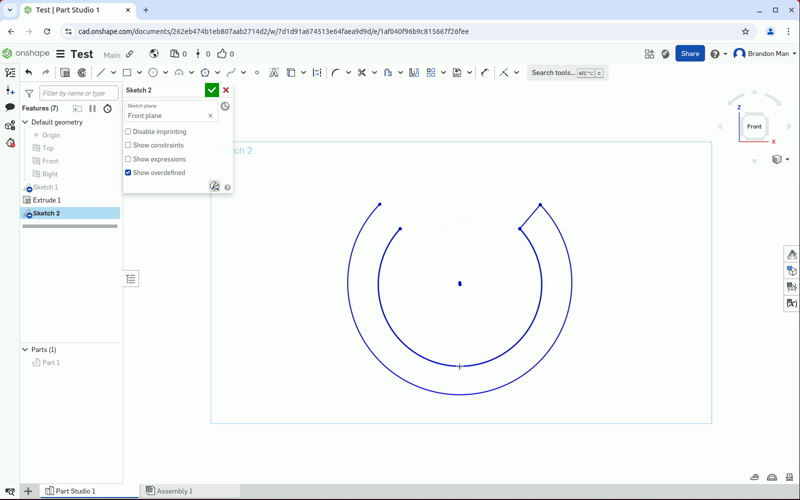
mouse_move(400, 228)
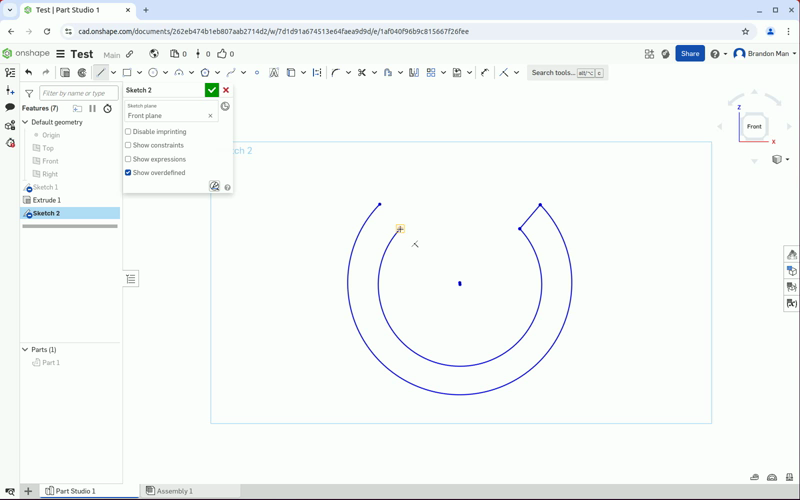
click(400, 228)
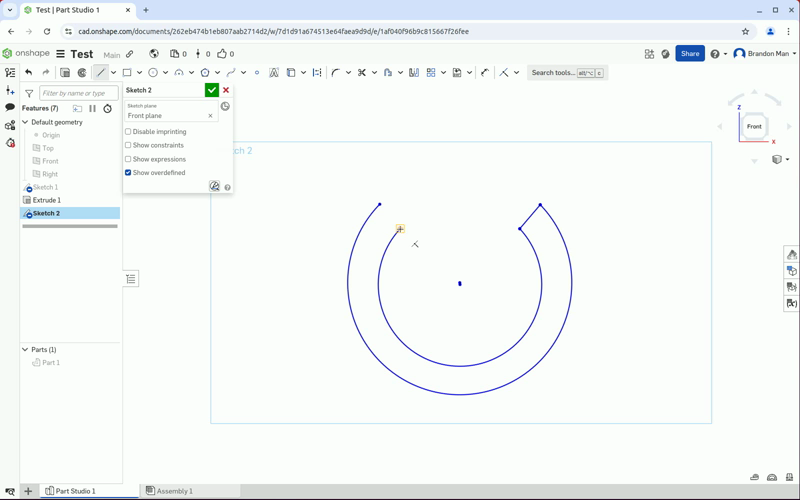
mouse_move(430, 228)
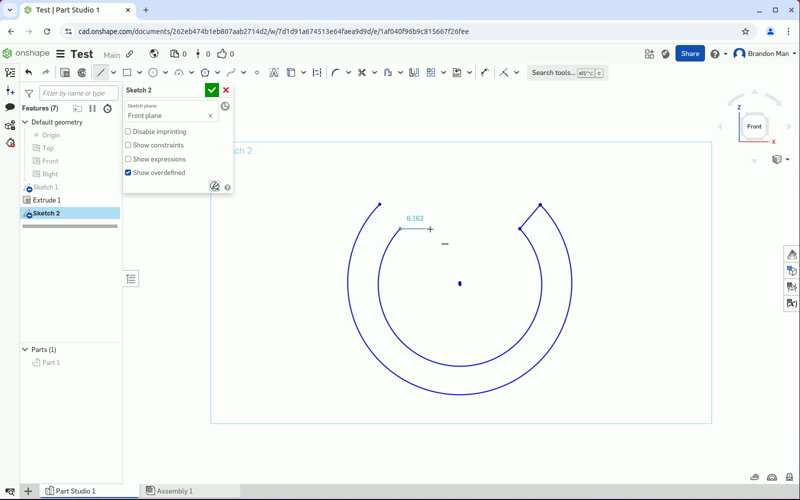
key_down(shift)
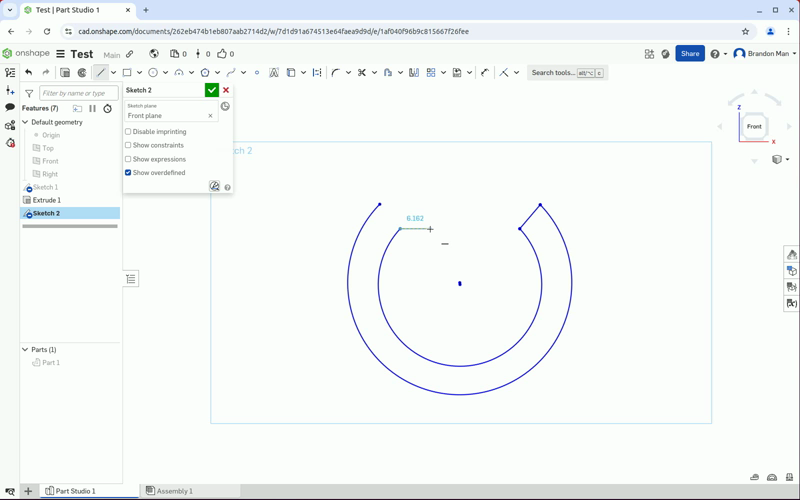
mouse_move(379, 204)
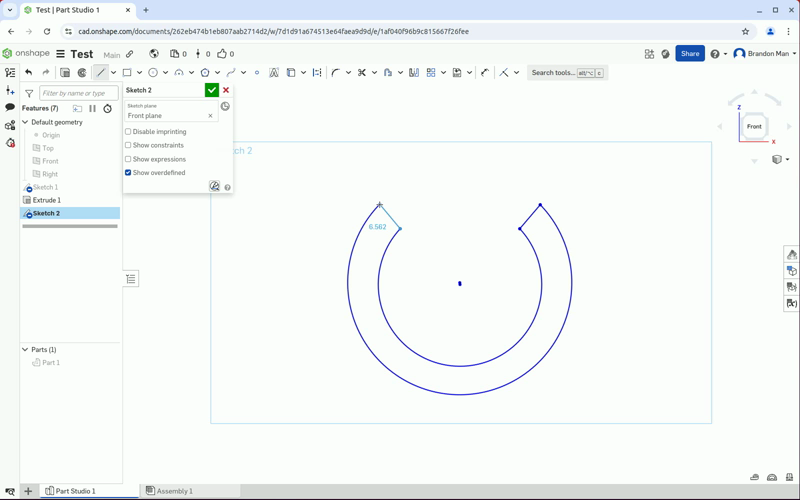
key_up(shift)
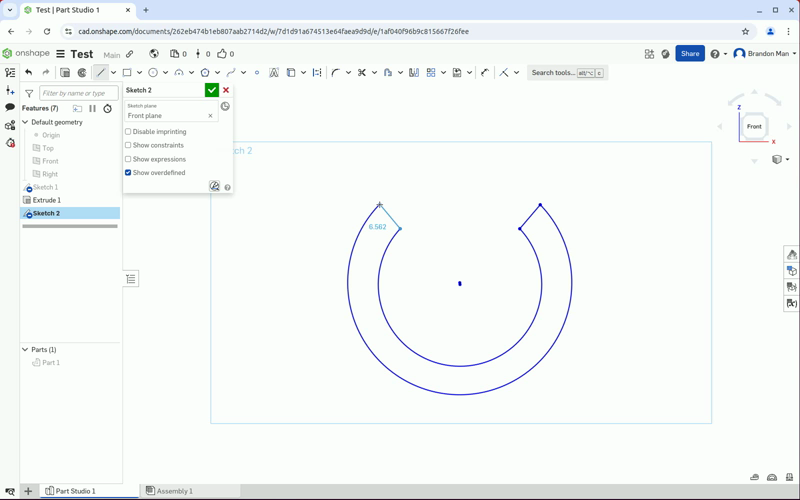
click(379, 204)
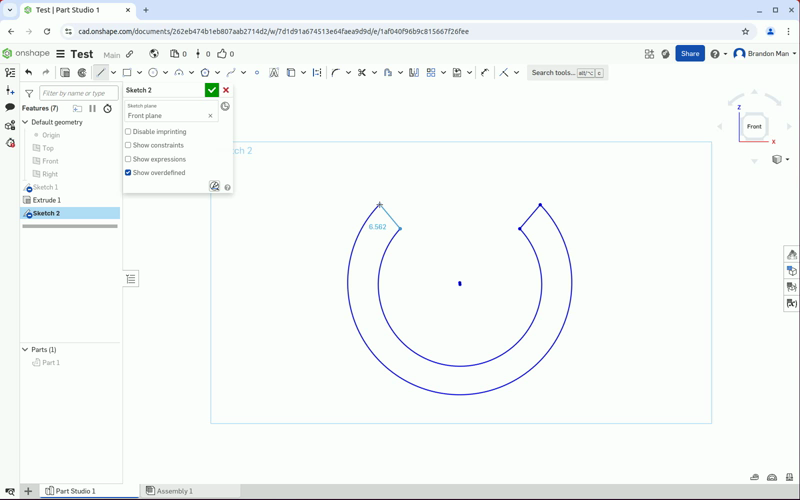
key(esc)
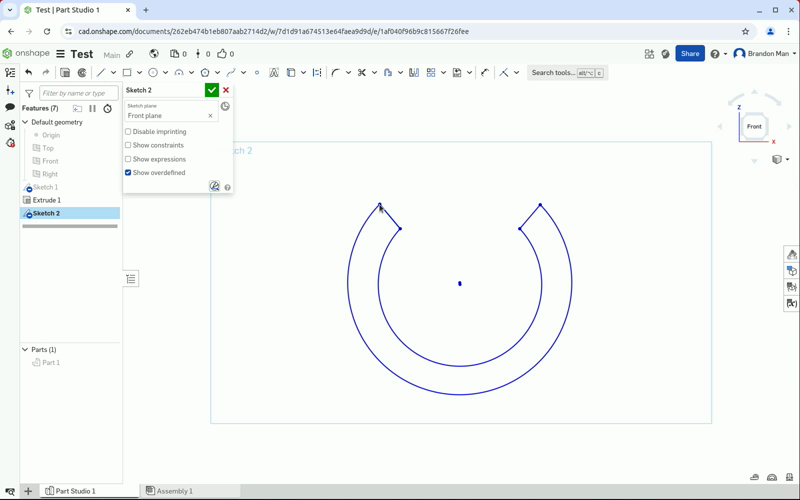
mouse_move(528, 347)
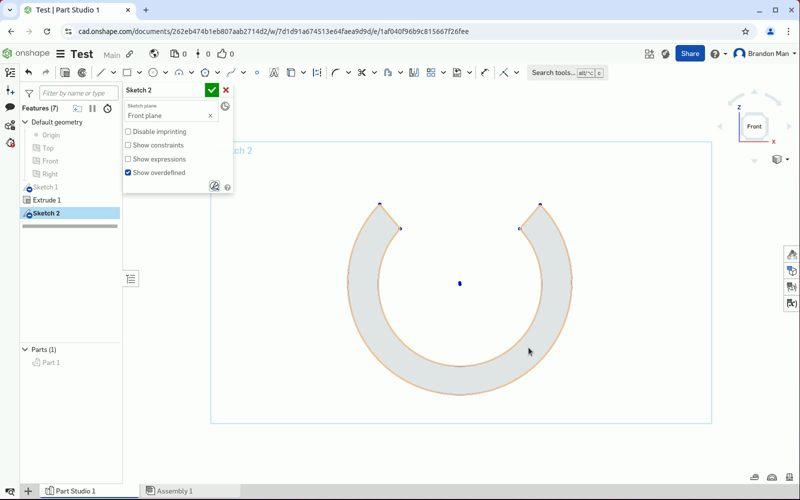
click(528, 347)
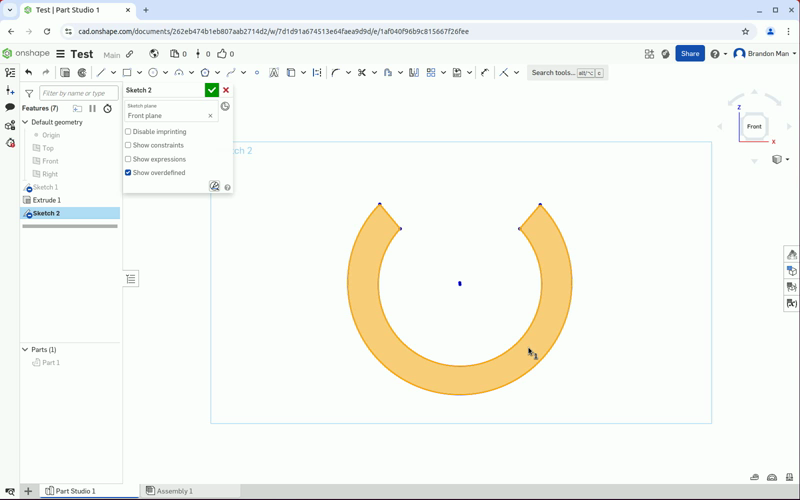
mouse_move(73, 352)
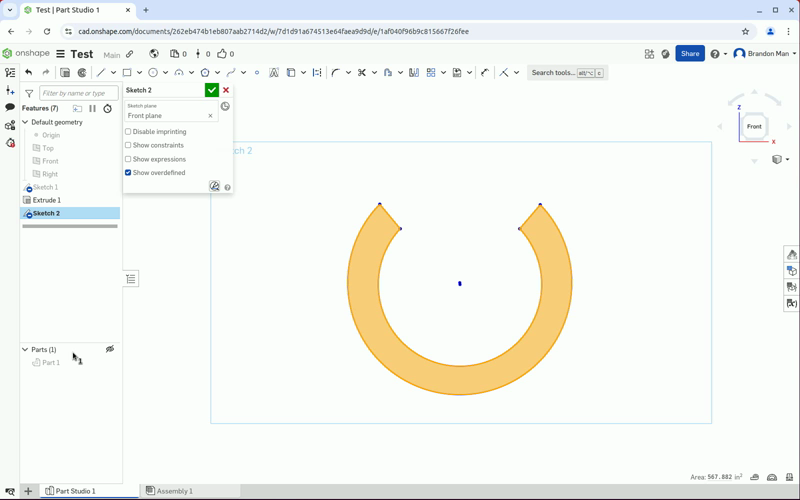
key(shift+y)
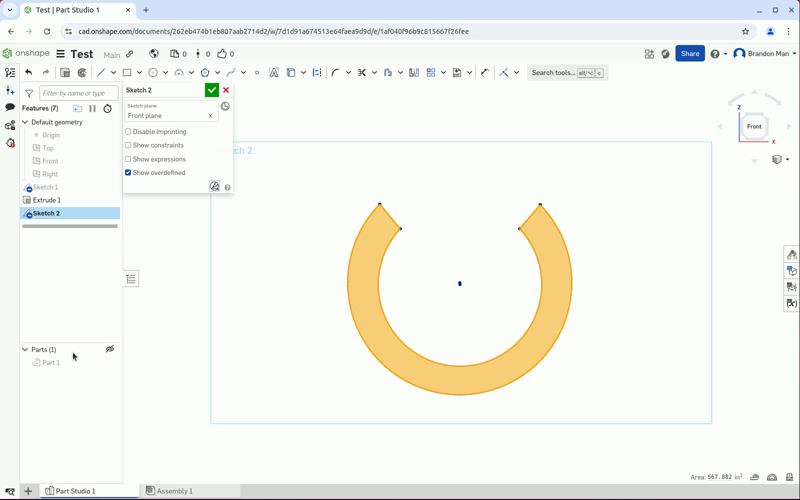
key(shift+e)
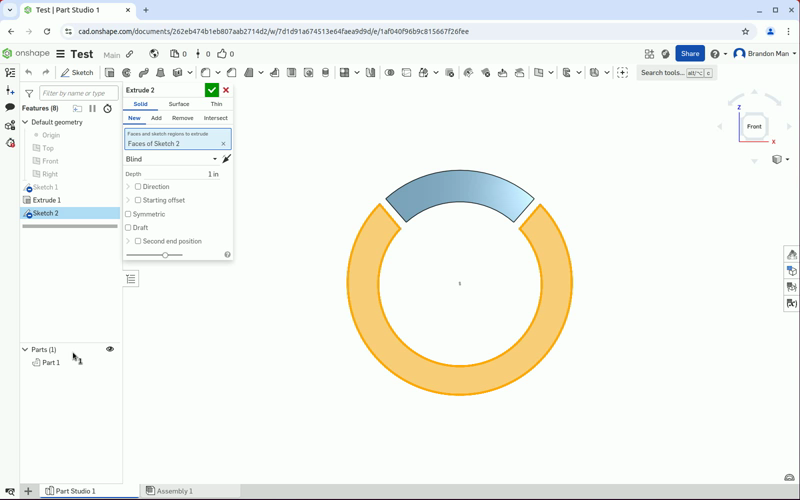
mouse_move(143, 106)
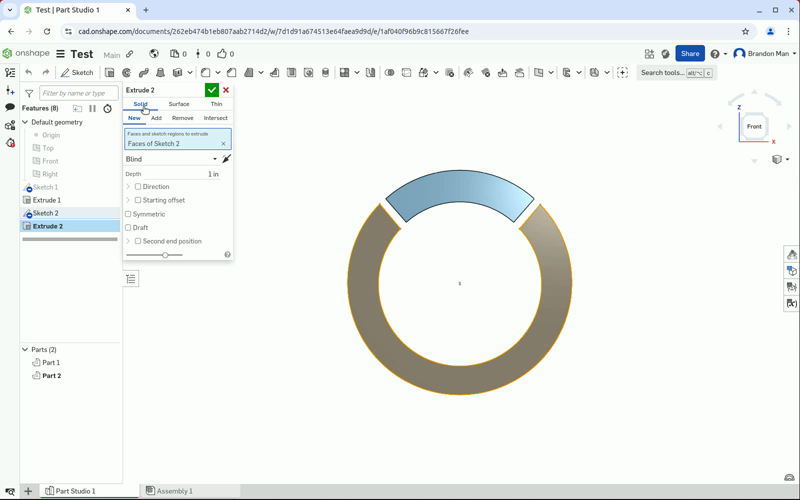
click(143, 106)
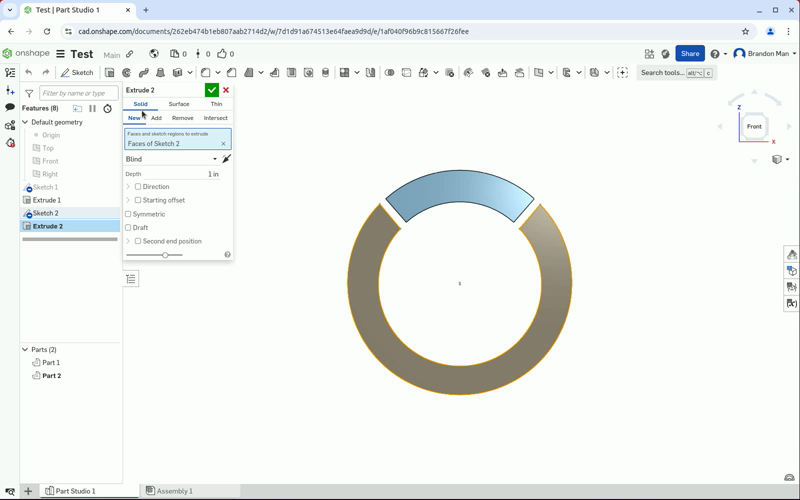
mouse_move(137, 120)
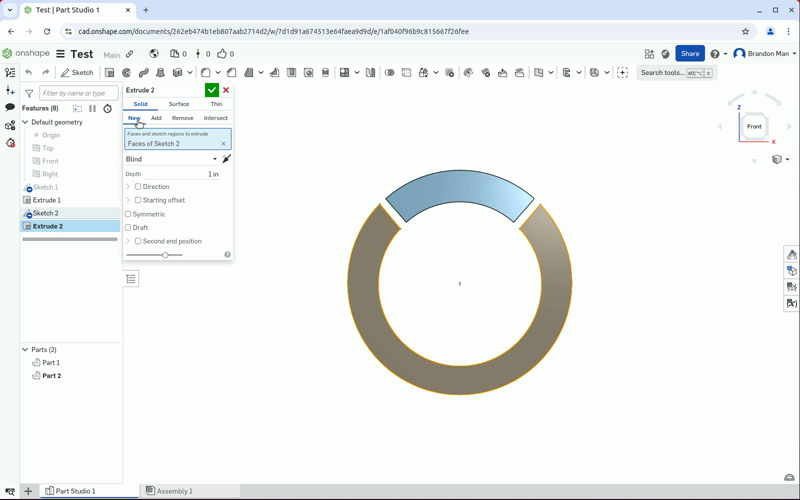
click(137, 120)
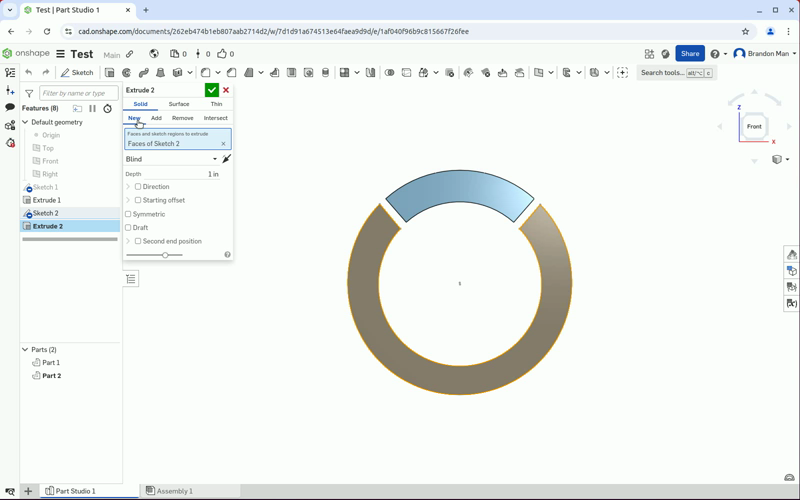
key(tab, 4)
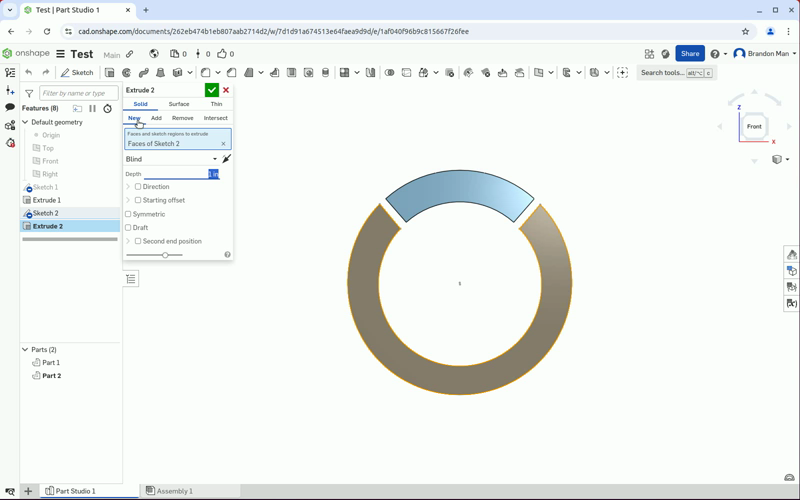
text(8.666)
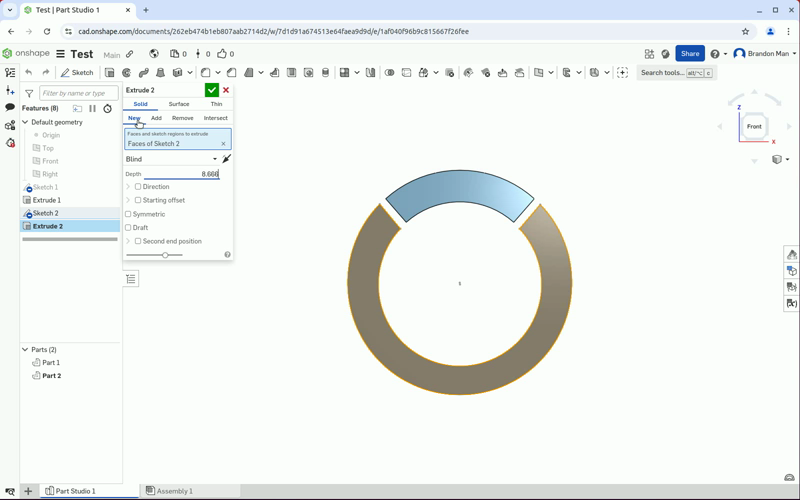
key(tab, 3)
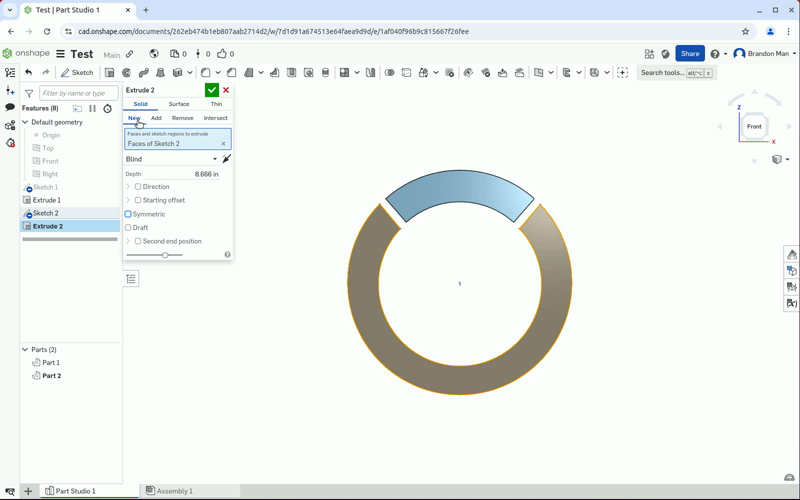
key(space)
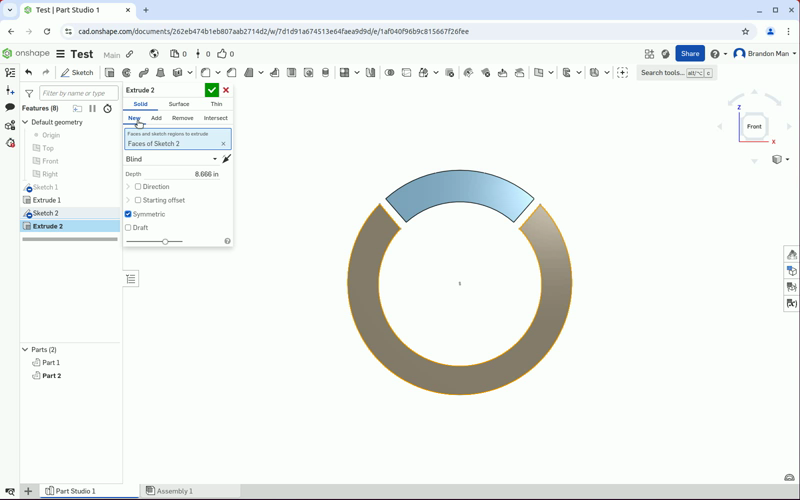
key(enter)
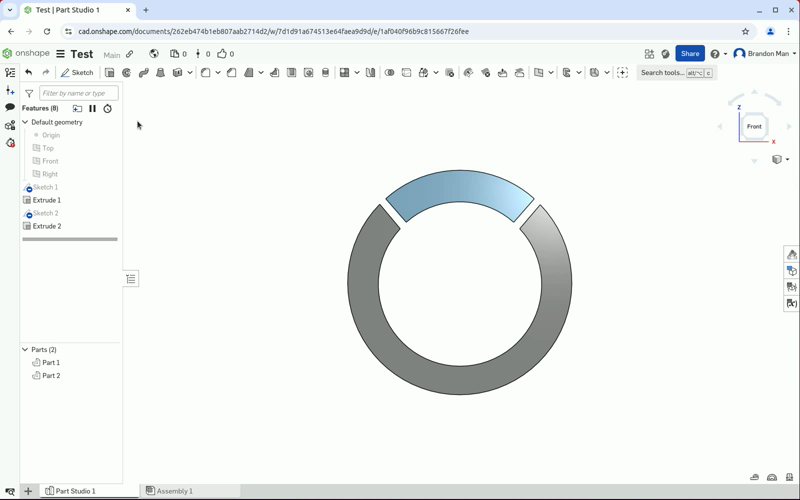
key(shift+h)
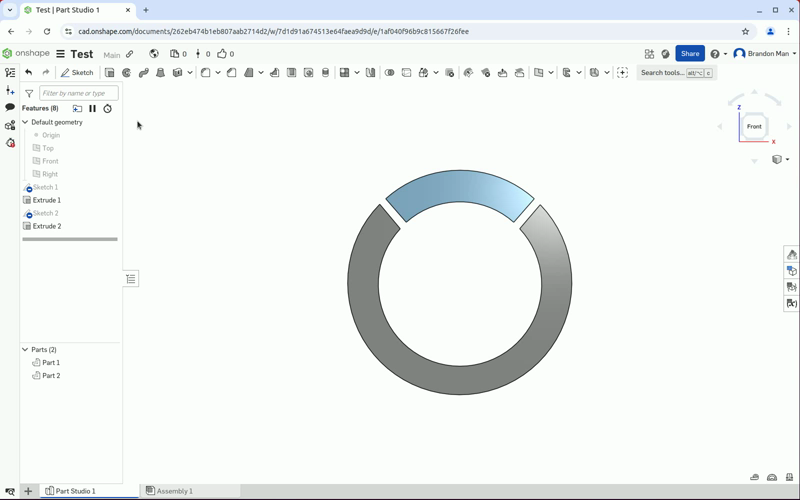
key(shift+h)
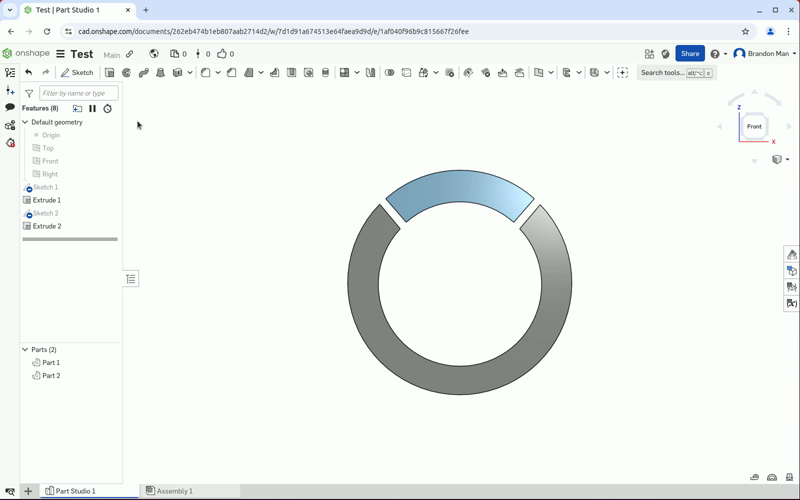
mouse_move(73, 189)
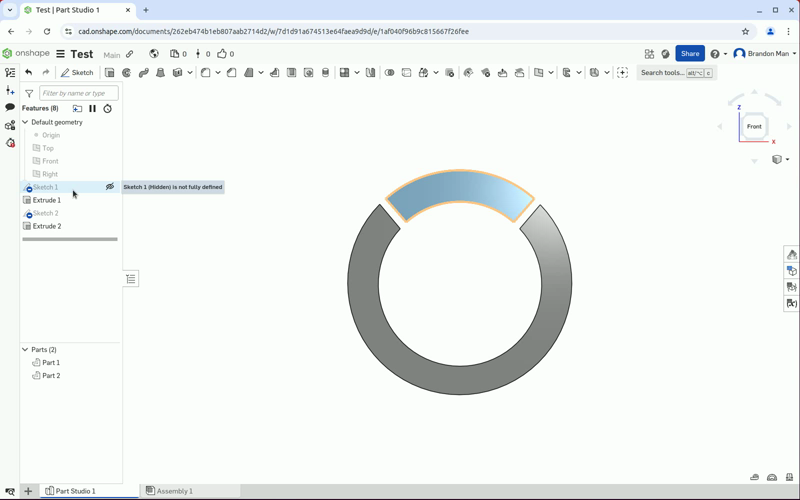
click(73, 189)
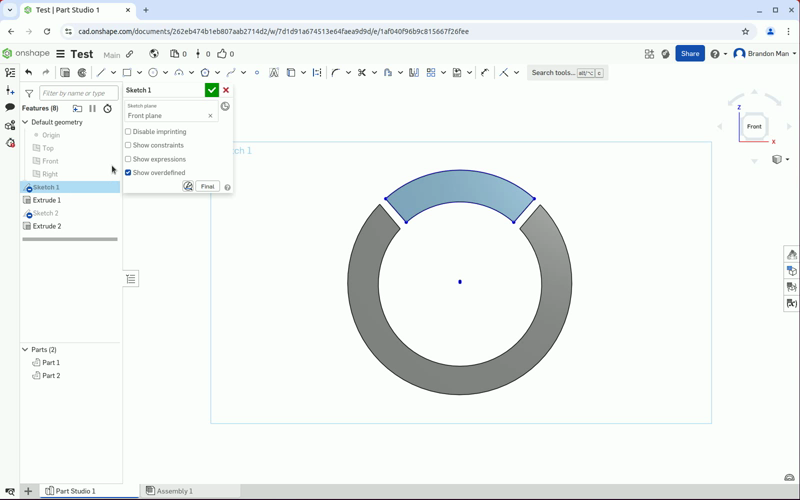
mouse_move(229, 92)
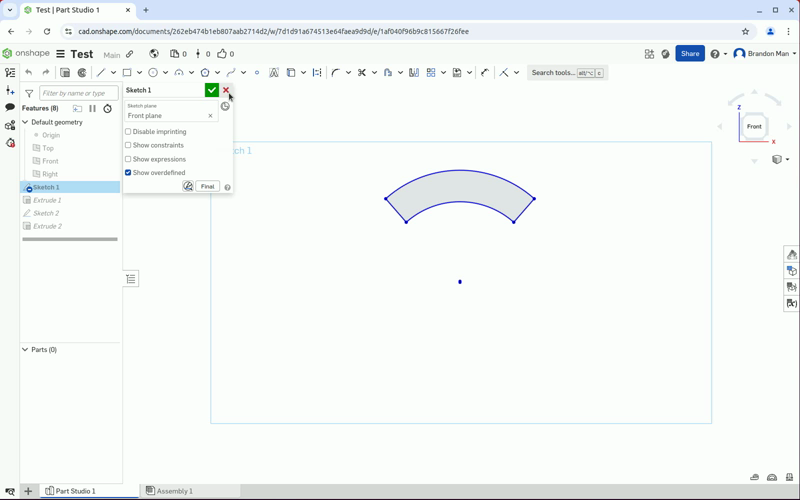
click(229, 92)
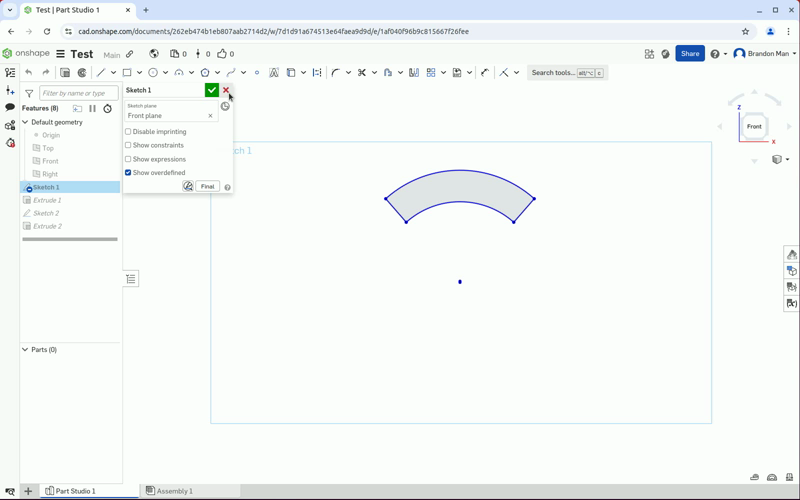
key(shift+s)
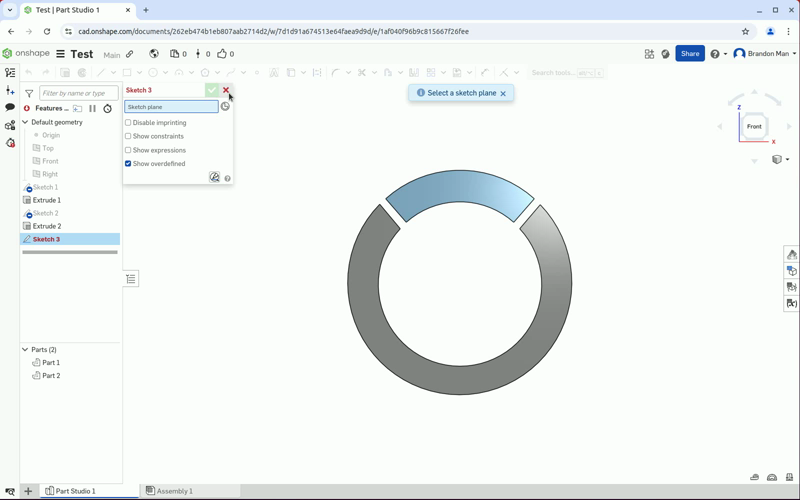
mouse_move(73, 163)
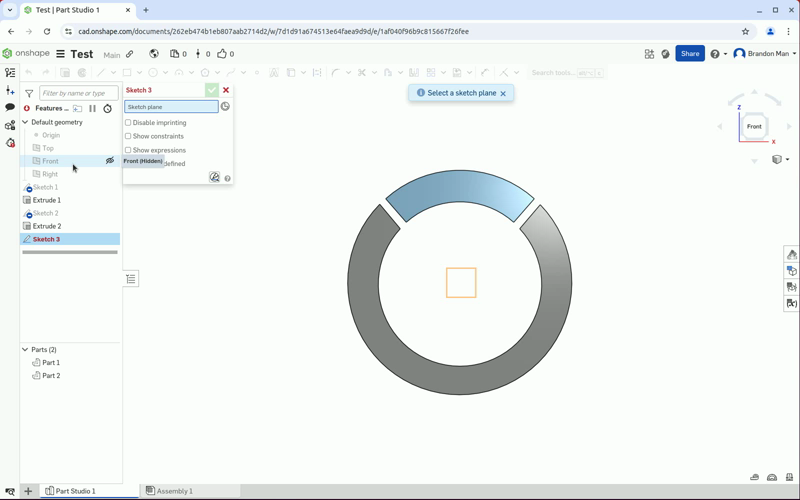
click(73, 163)
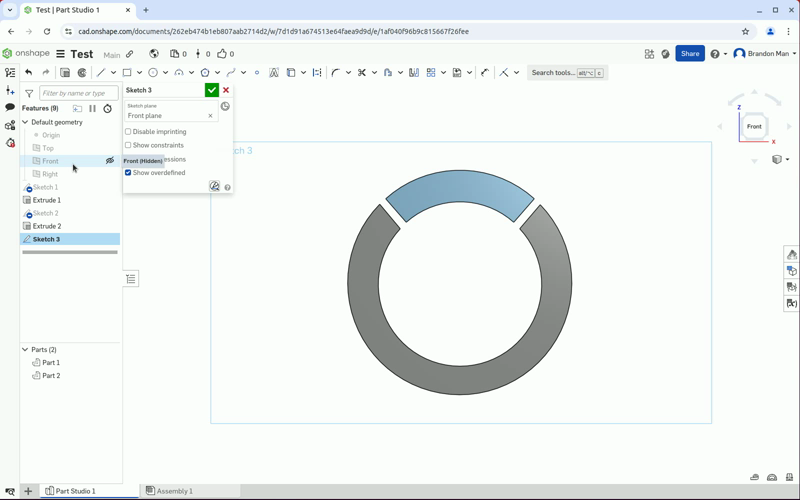
mouse_move(73, 352)
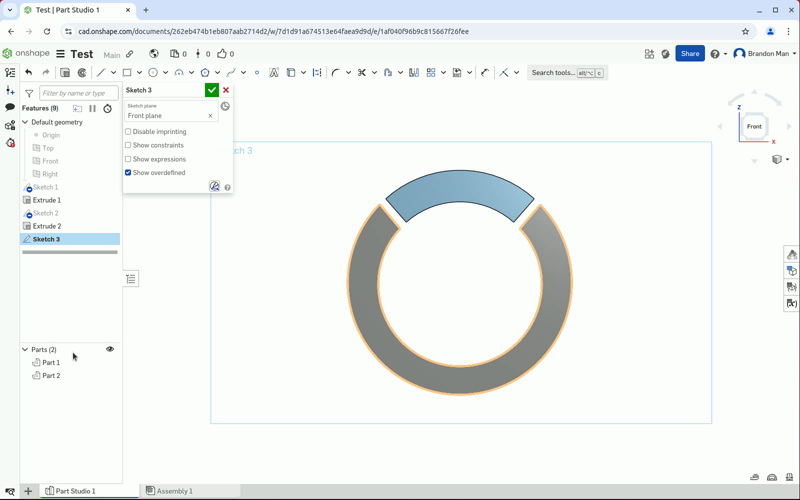
key(y)
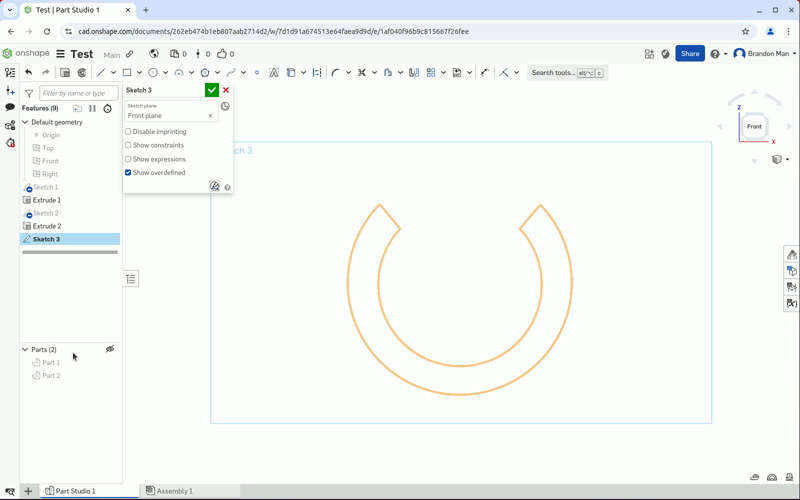
key(a)
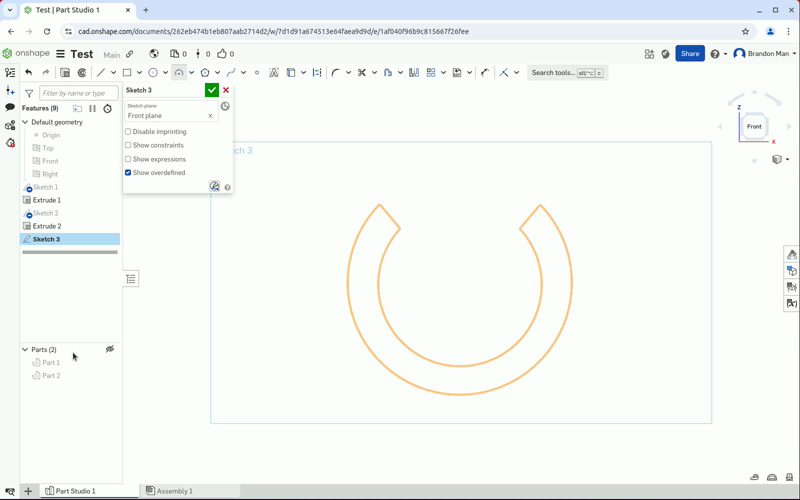
key_down(shift)
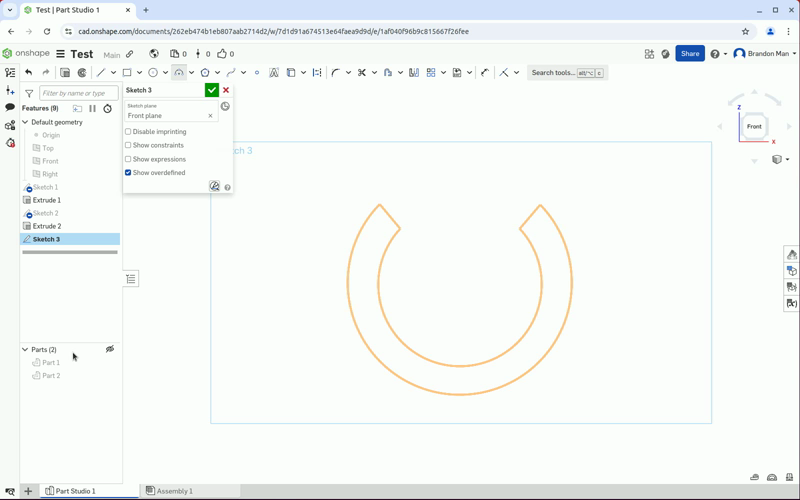
mouse_move(389, 321)
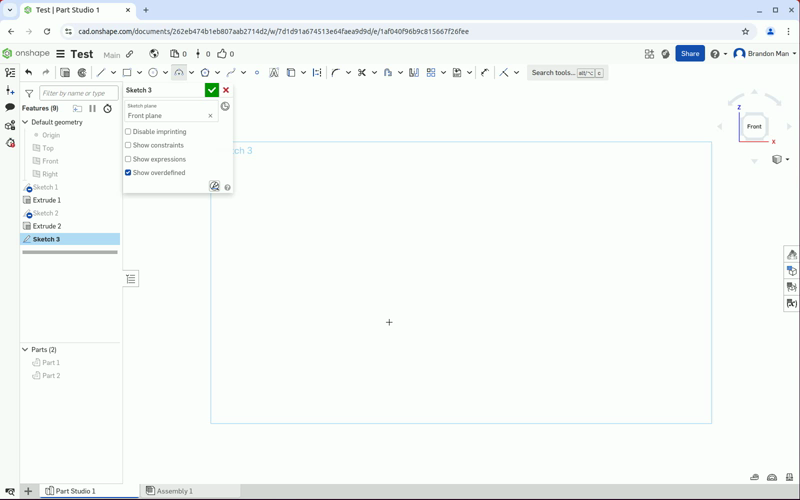
click(389, 321)
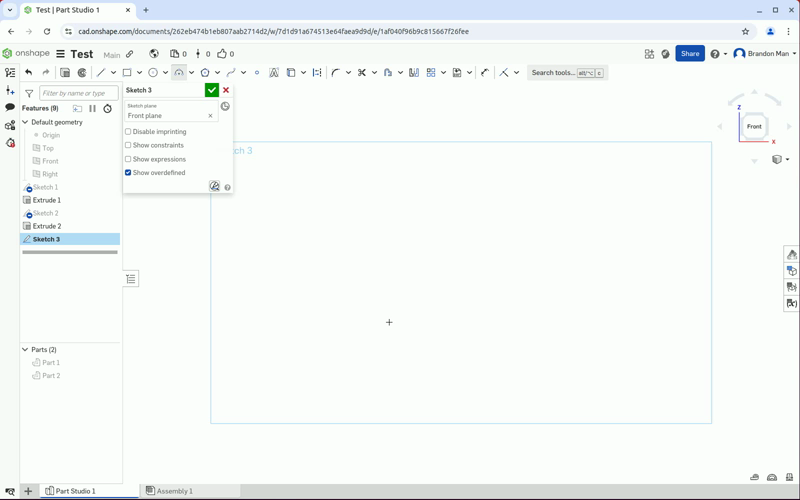
key_up(shift)
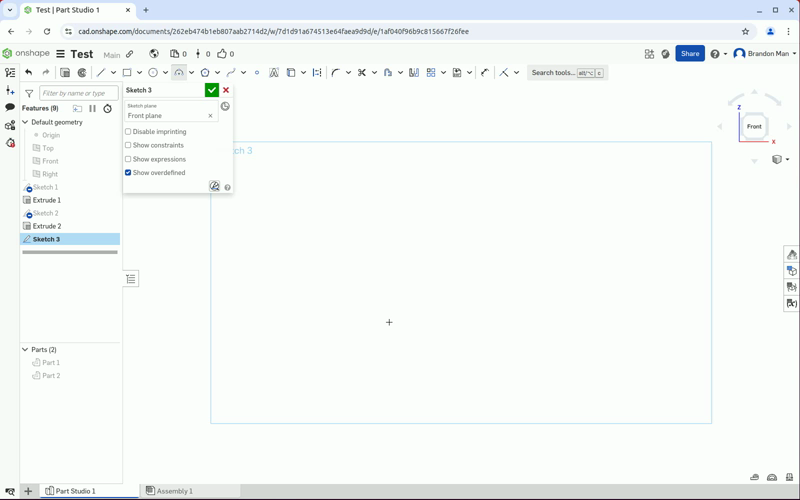
key_down(shift)
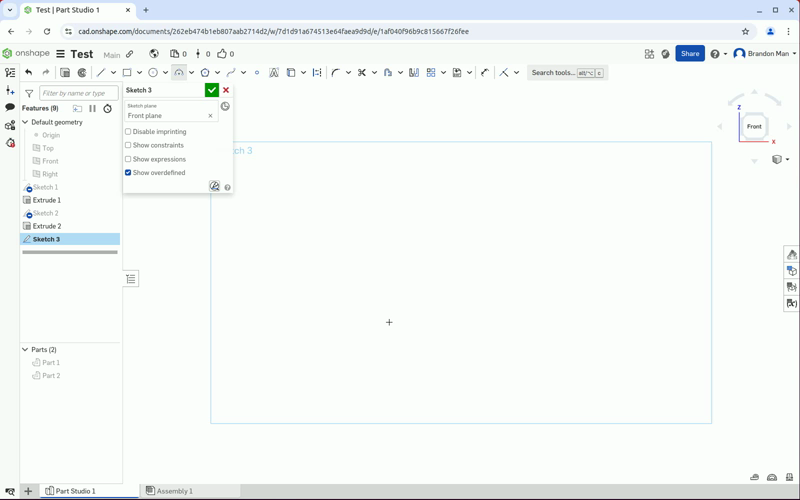
mouse_move(407, 345)
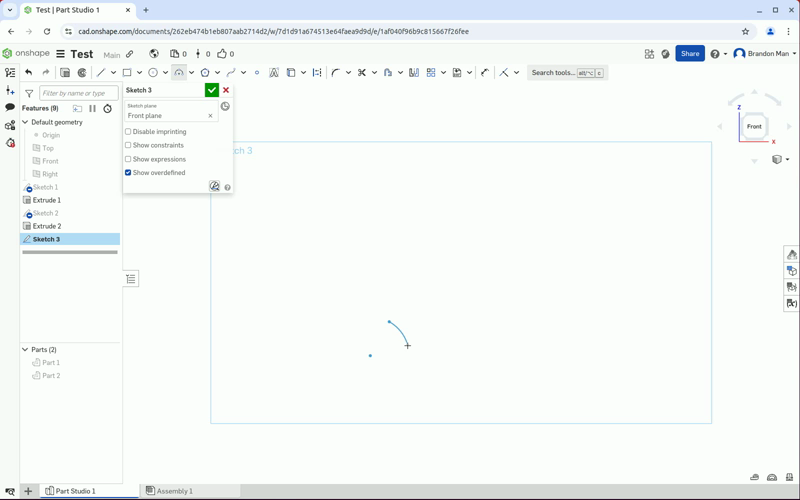
click(407, 345)
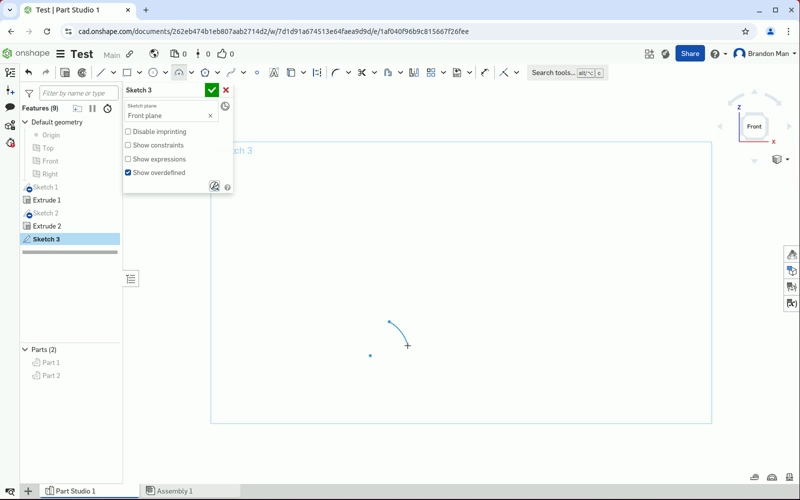
mouse_move(397, 334)
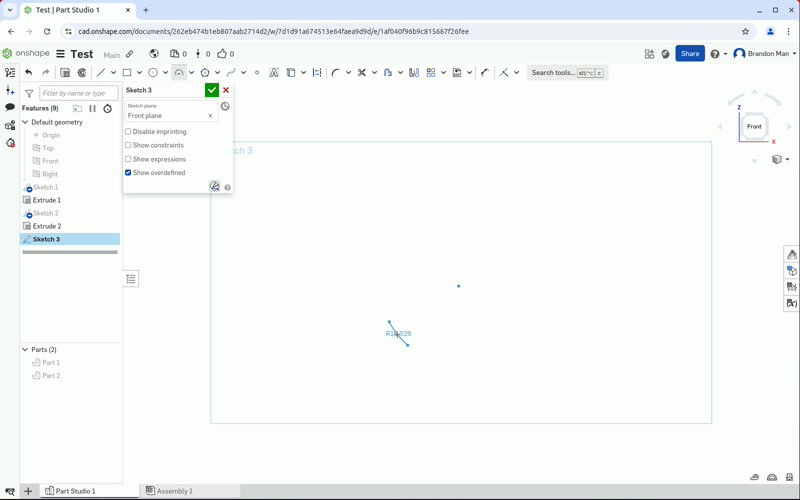
click(397, 334)
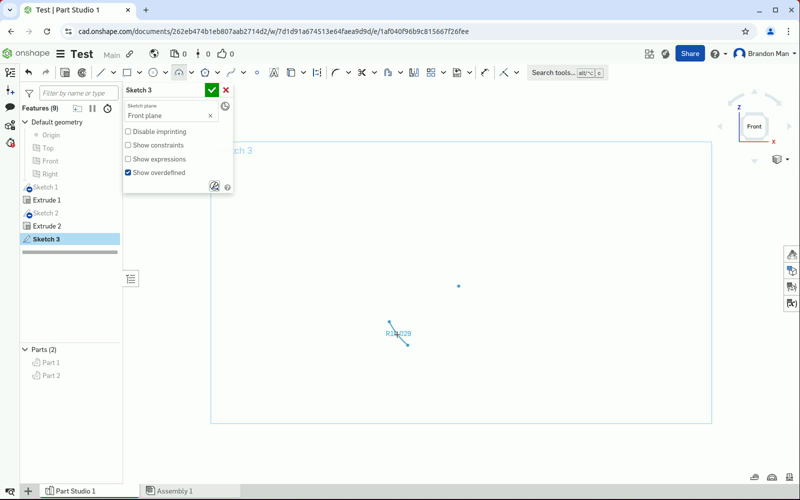
key_up(shift)
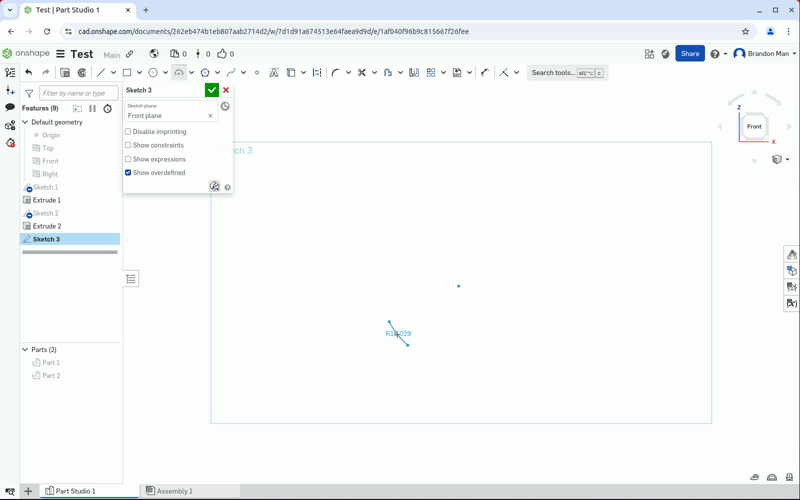
key(esc)
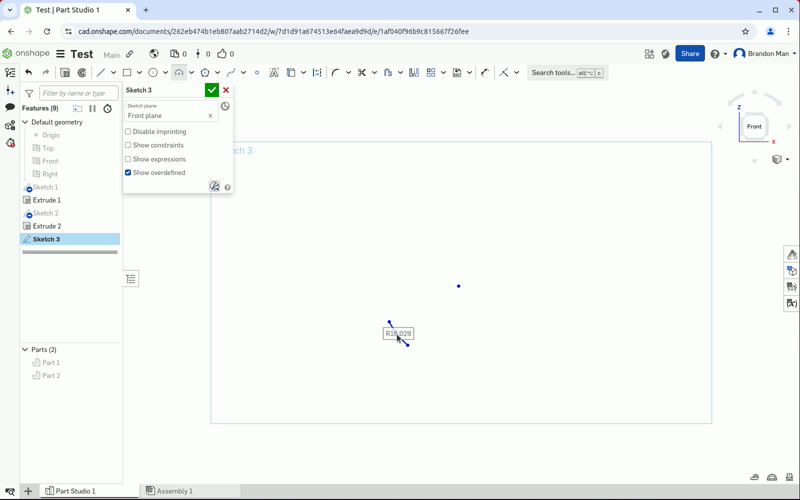
key(l)
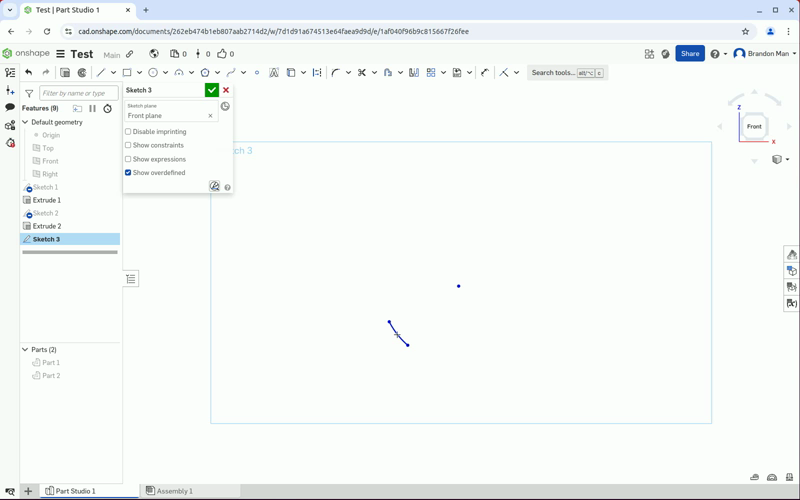
mouse_move(407, 345)
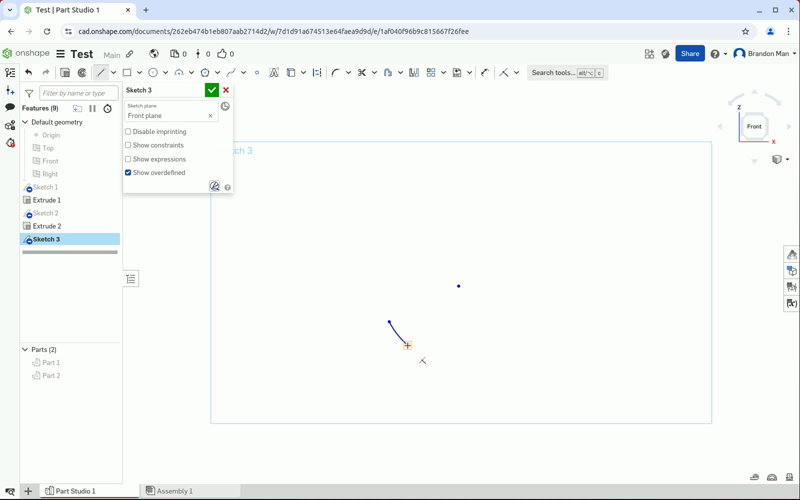
click(407, 345)
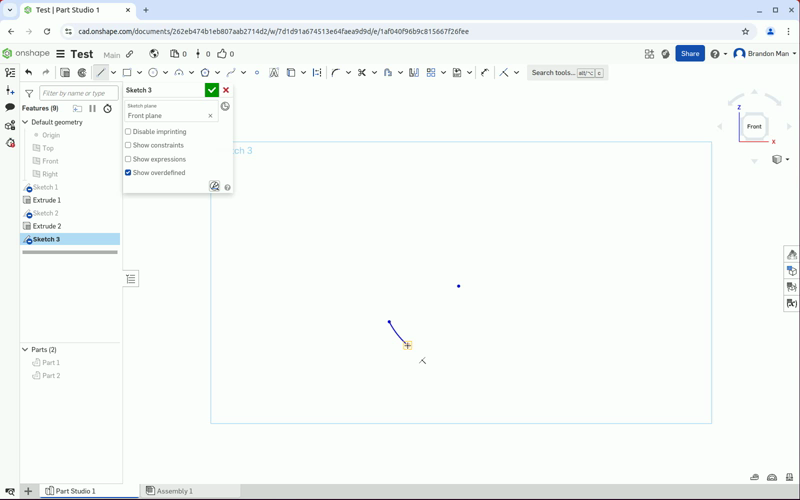
key_down(shift)
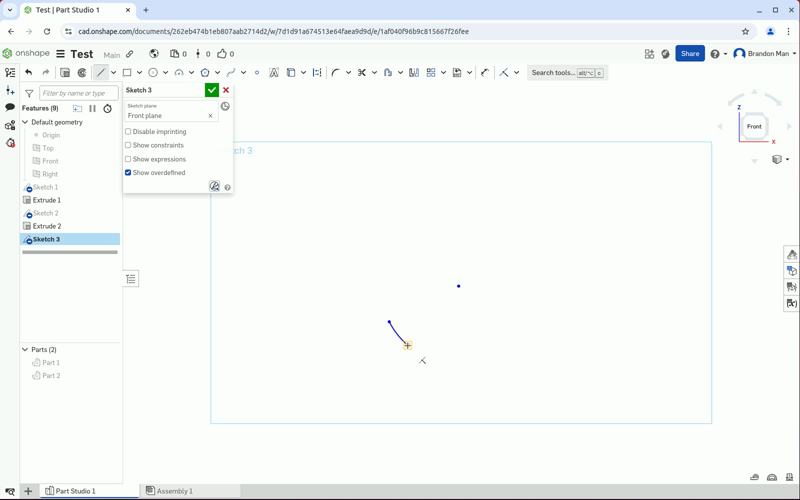
mouse_move(456, 296)
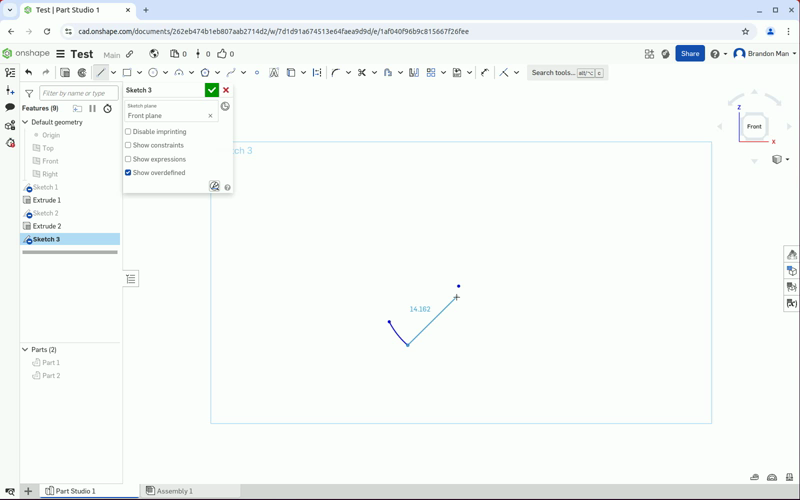
click(456, 296)
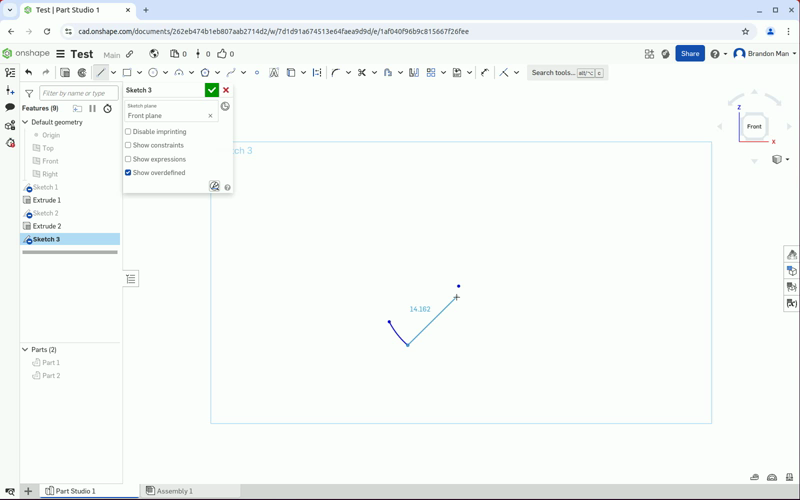
key_up(shift)
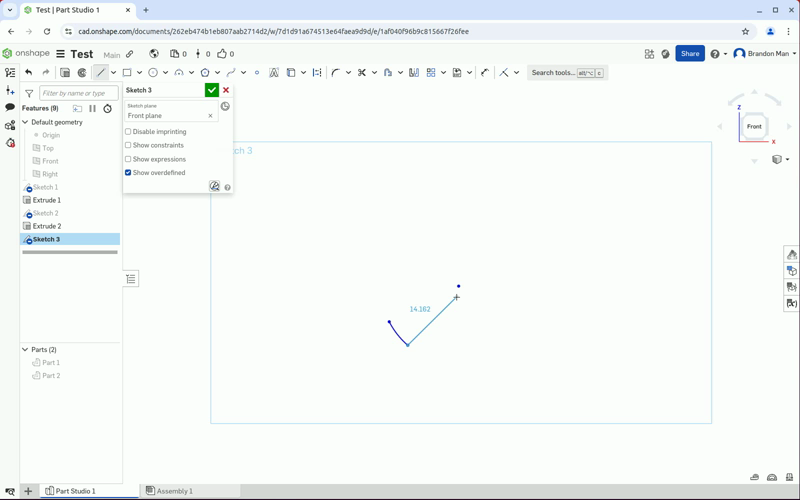
key_down(shift)
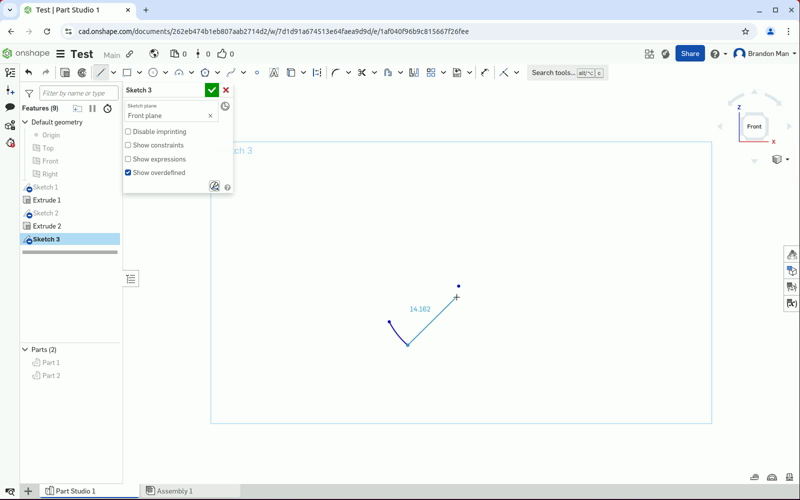
mouse_move(486, 296)
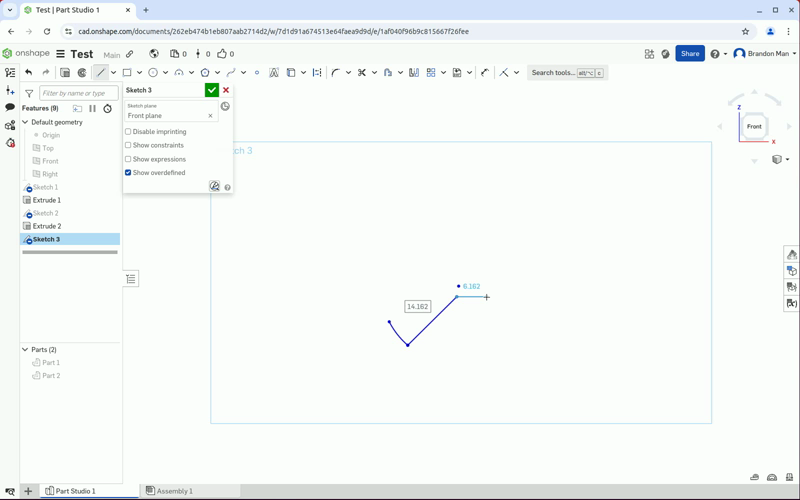
mouse_move(456, 255)
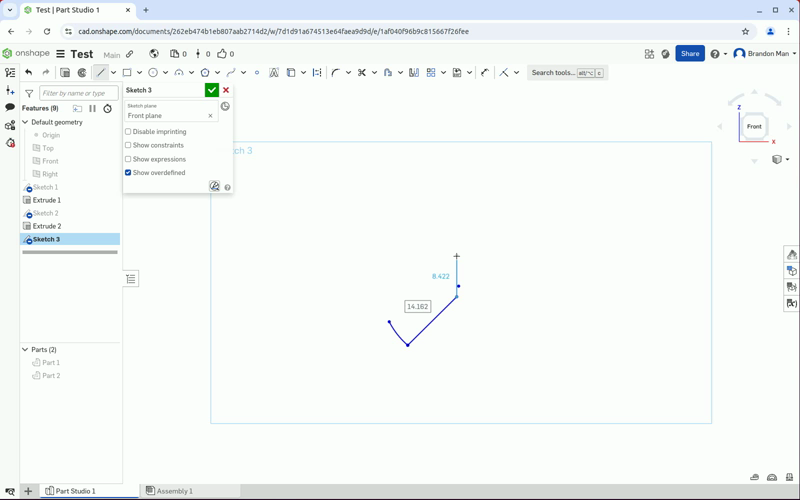
click(456, 255)
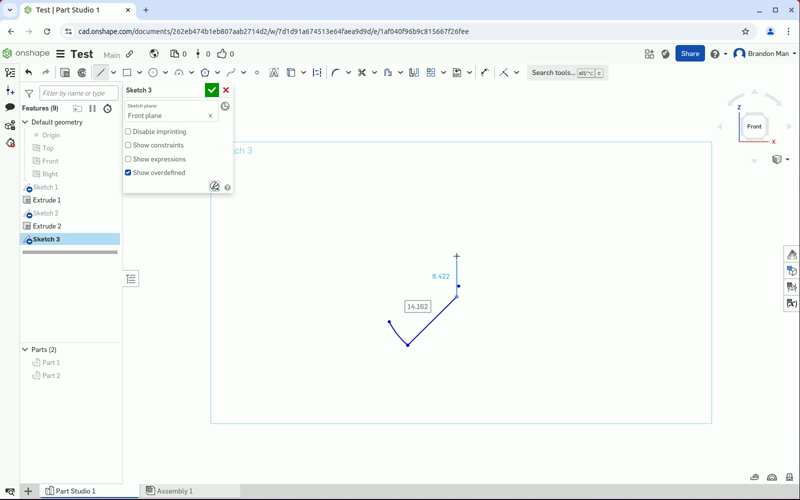
key_up(shift)
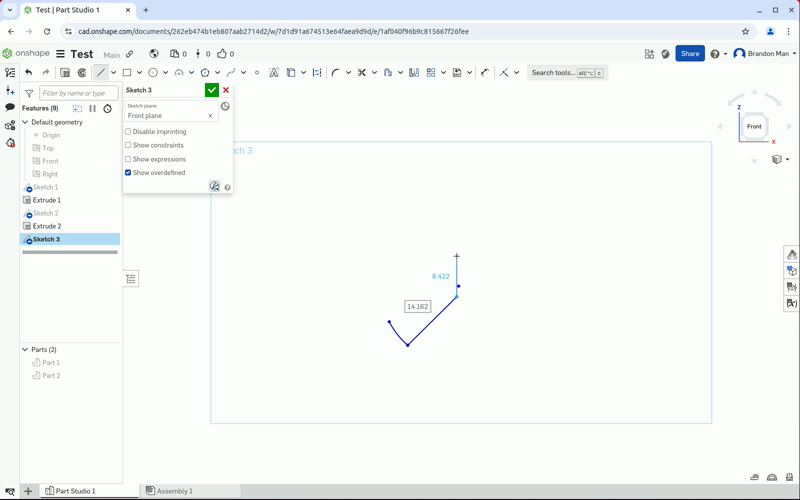
key_down(shift)
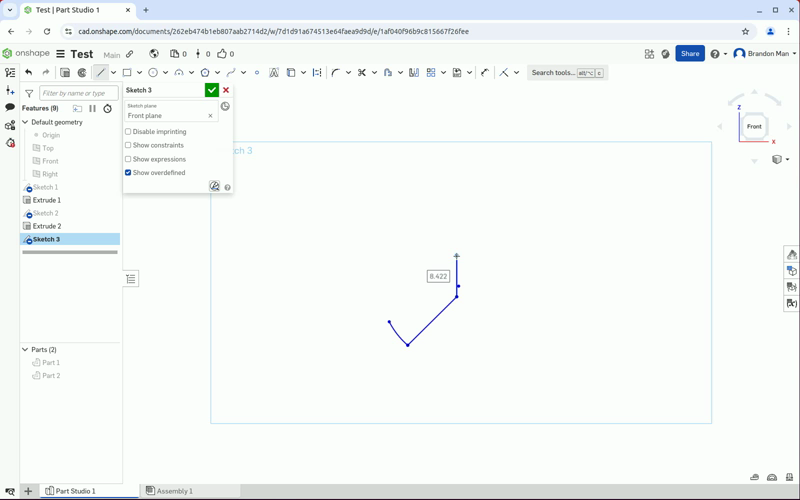
mouse_move(486, 255)
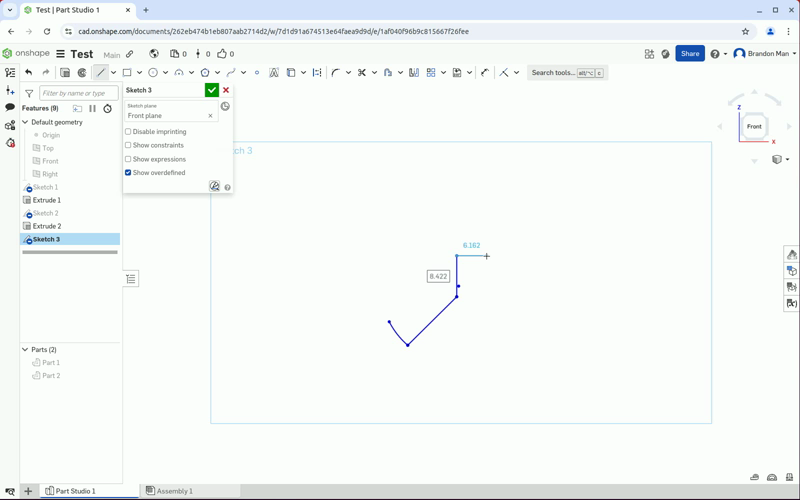
mouse_move(428, 283)
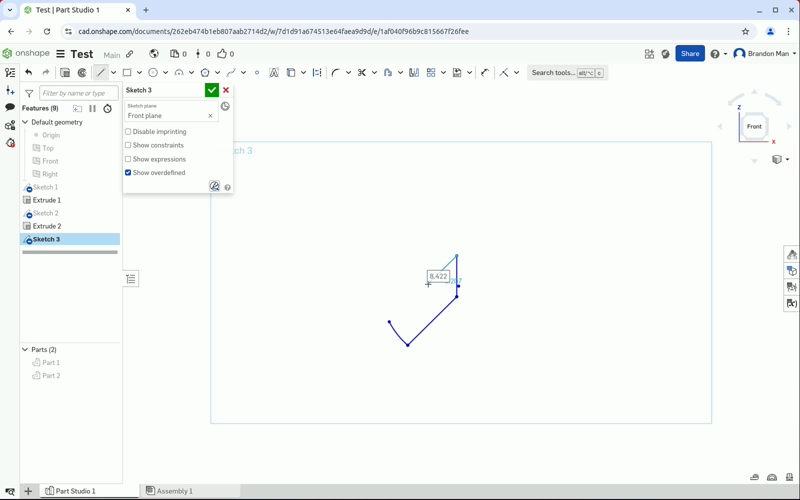
click(428, 283)
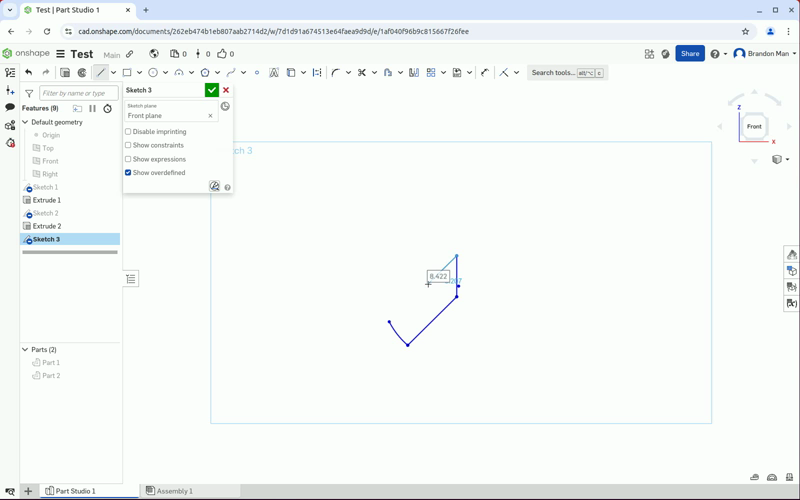
key_up(shift)
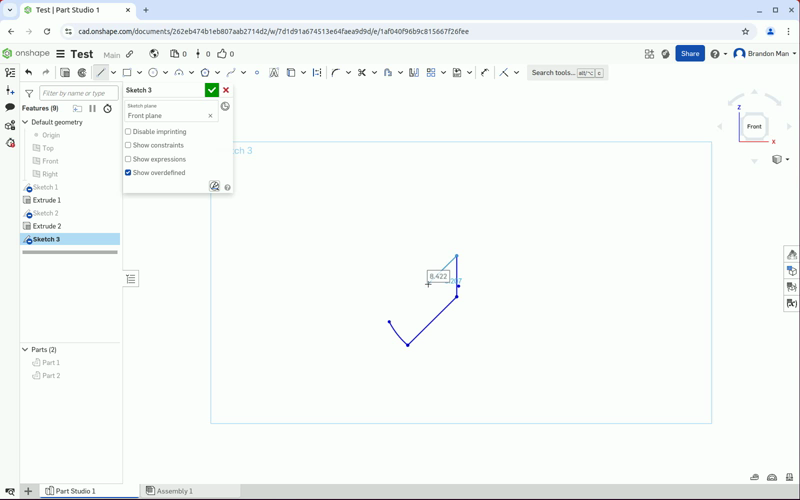
mouse_move(458, 283)
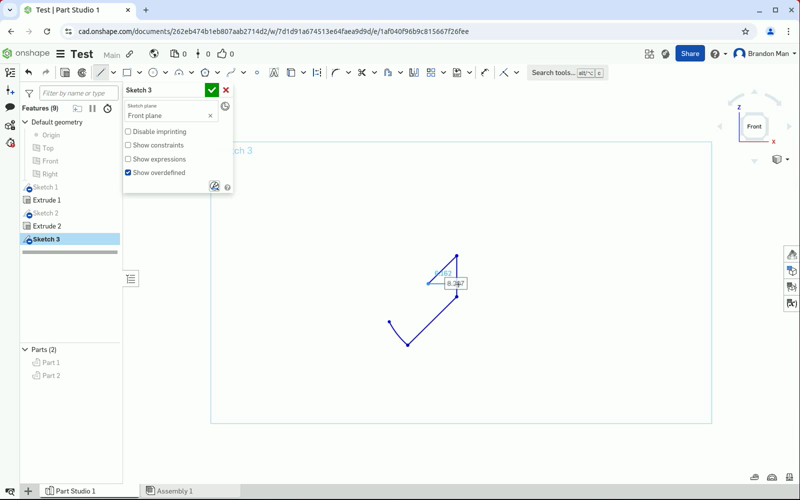
key_down(shift)
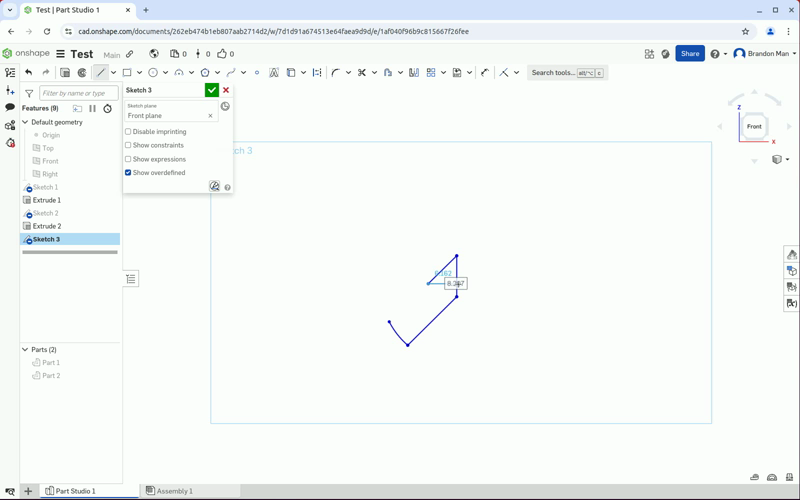
mouse_move(389, 321)
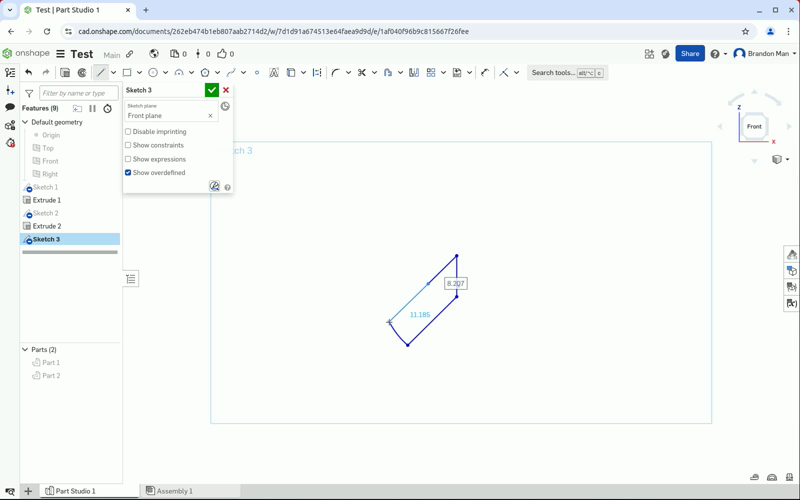
key_up(shift)
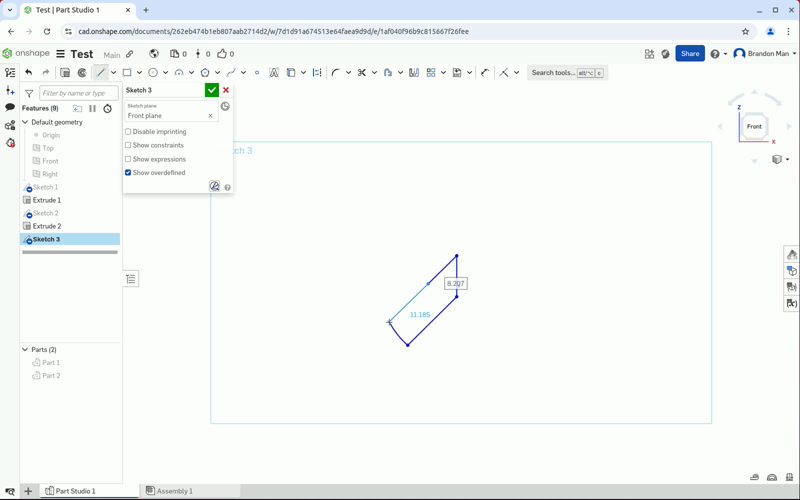
click(389, 321)
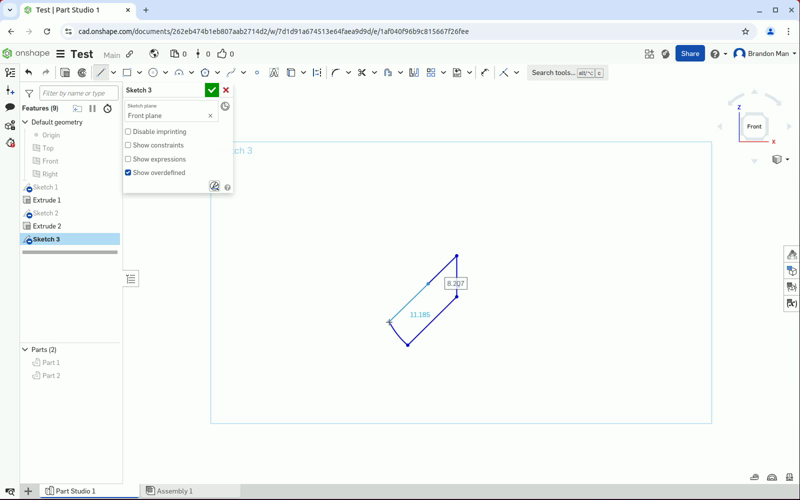
key(esc)
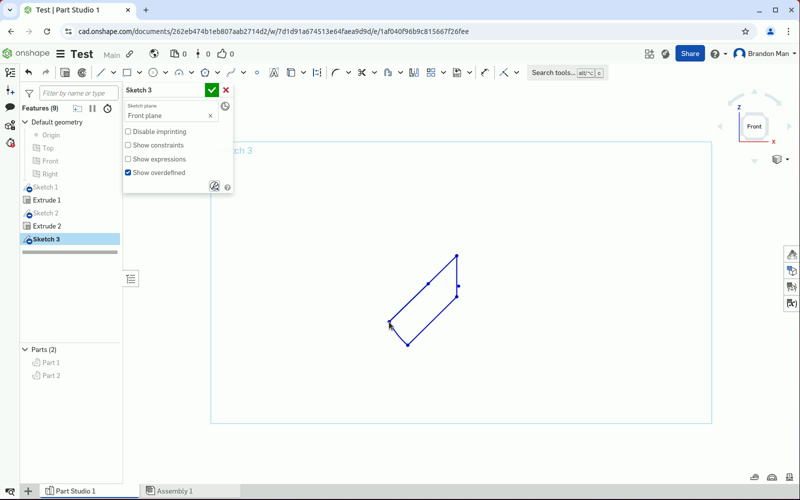
mouse_move(425, 308)
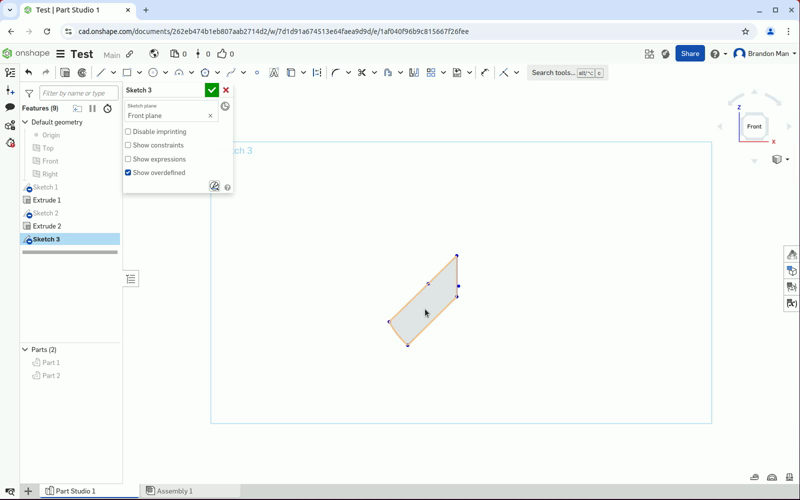
click(425, 308)
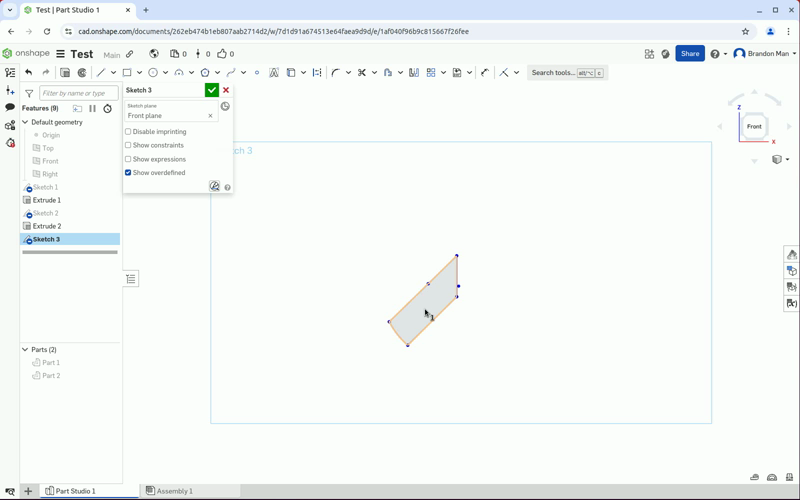
mouse_move(73, 352)
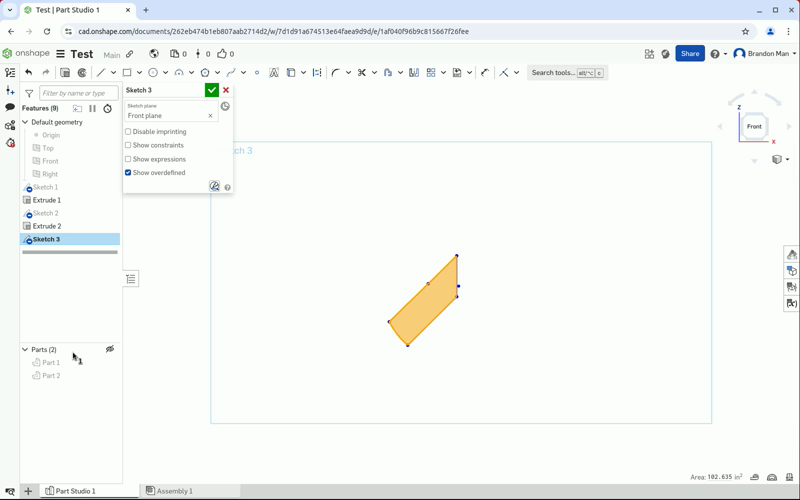
key(shift+y)
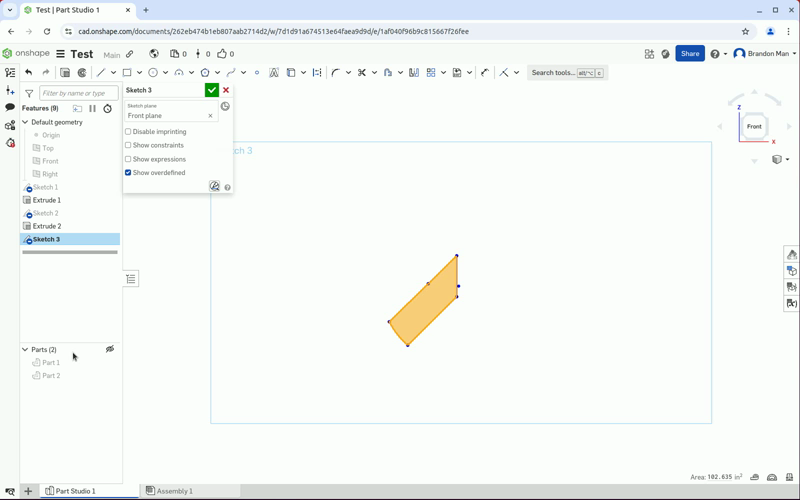
key(shift+e)
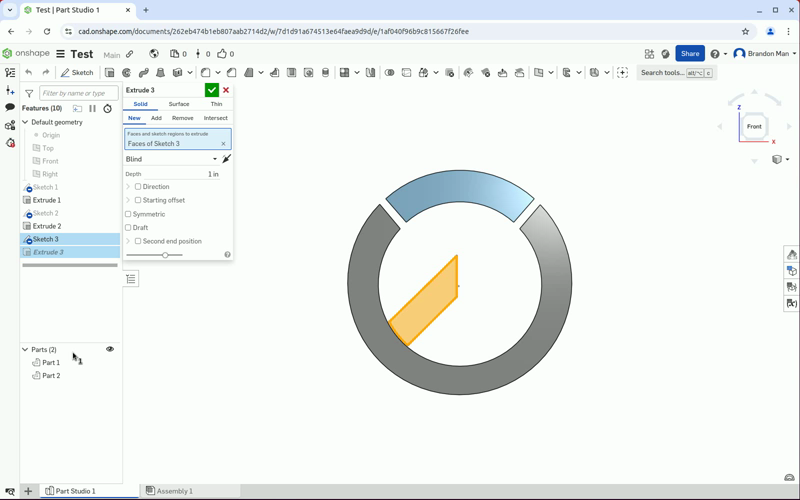
mouse_move(143, 106)
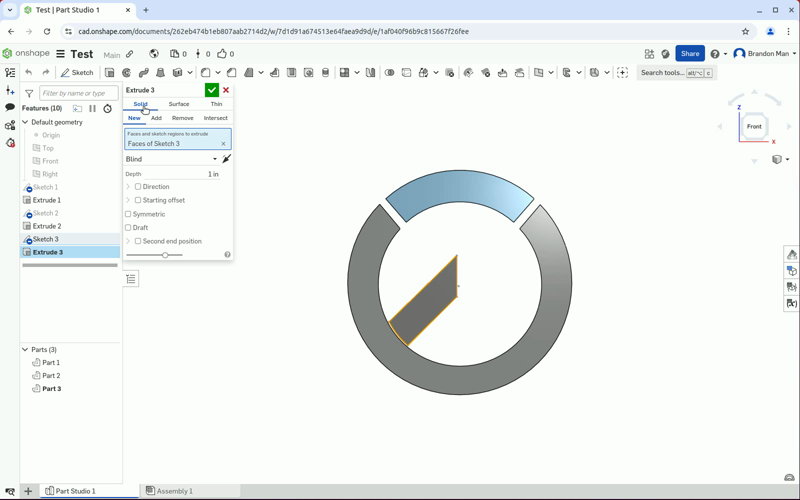
click(143, 106)
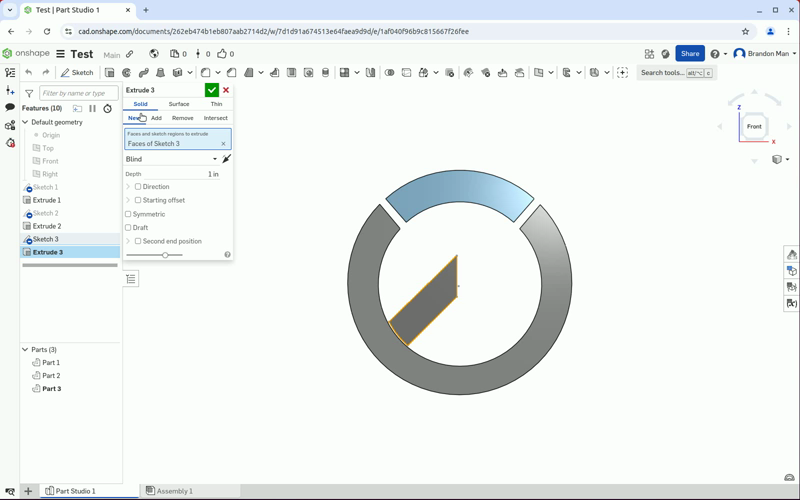
mouse_move(137, 120)
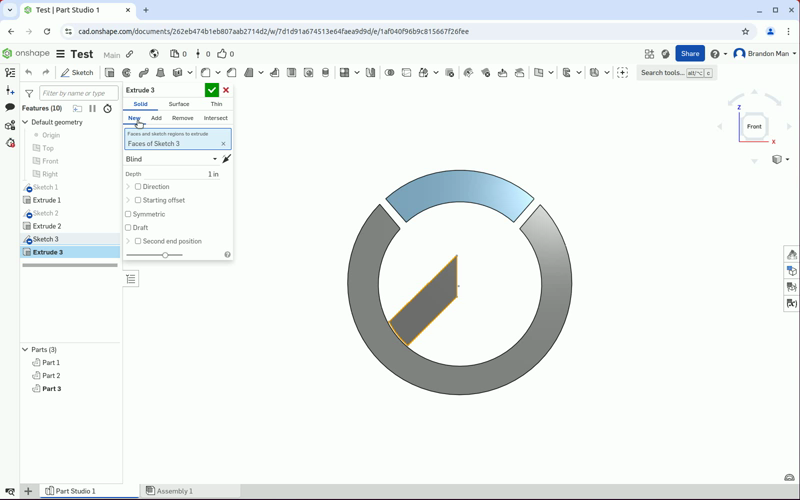
click(137, 120)
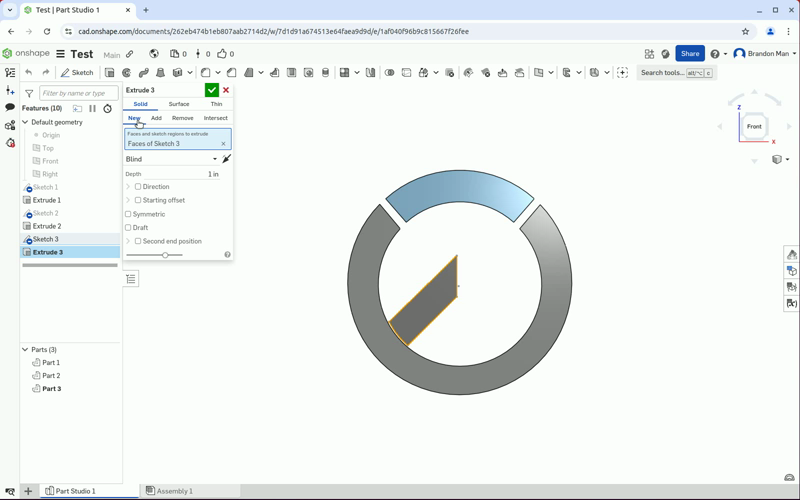
key(tab, 4)
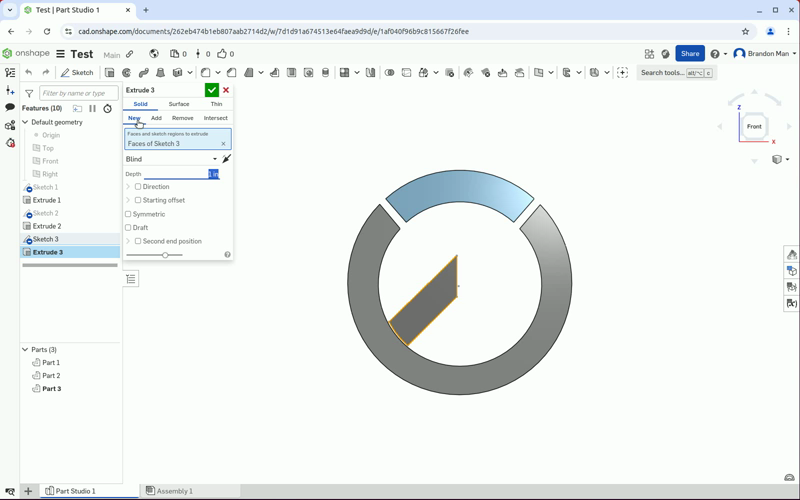
text(8.666)
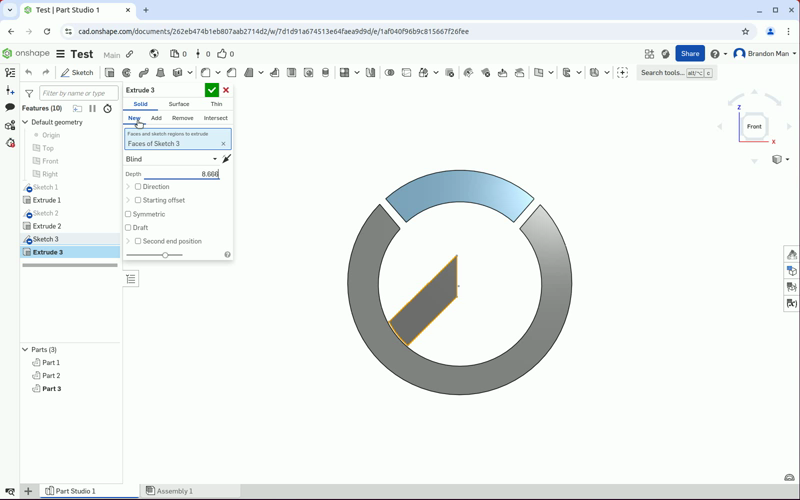
key(tab, 3)
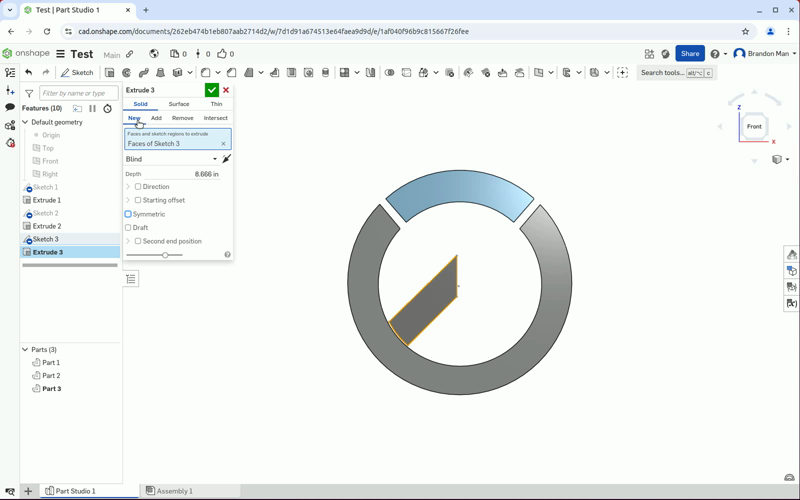
key(space)
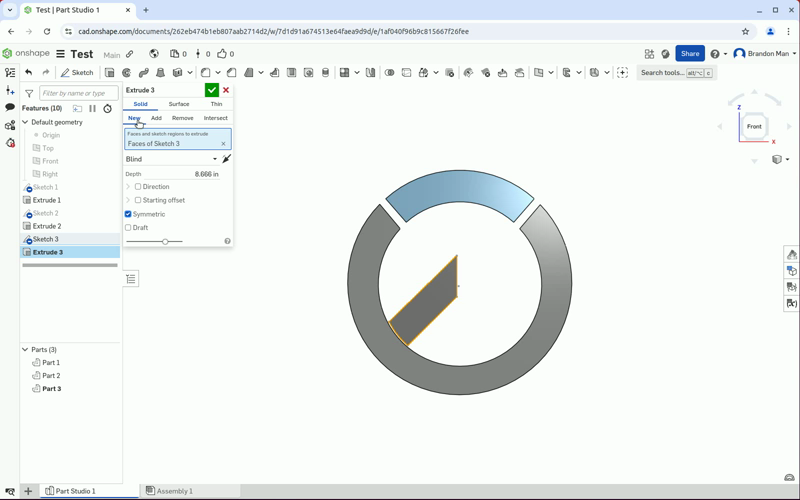
key(enter)
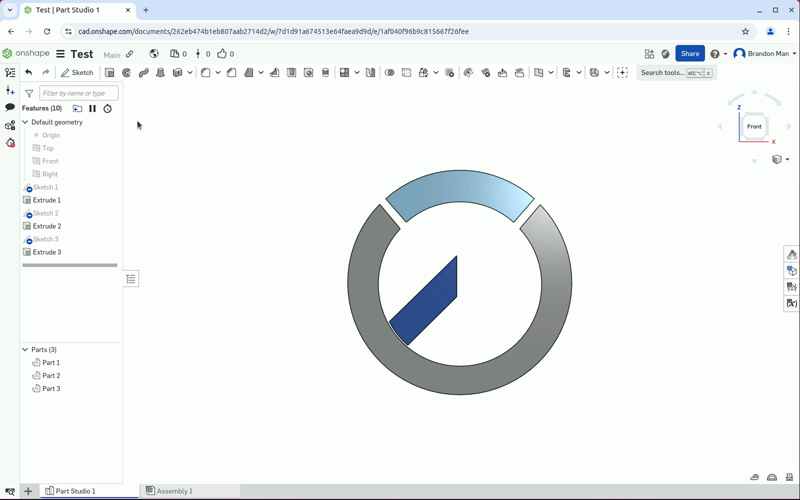
key(shift+h)
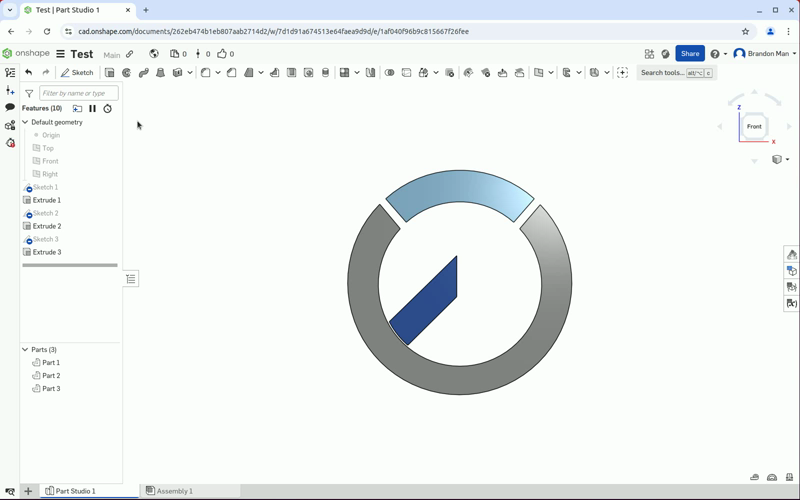
key(shift+h)
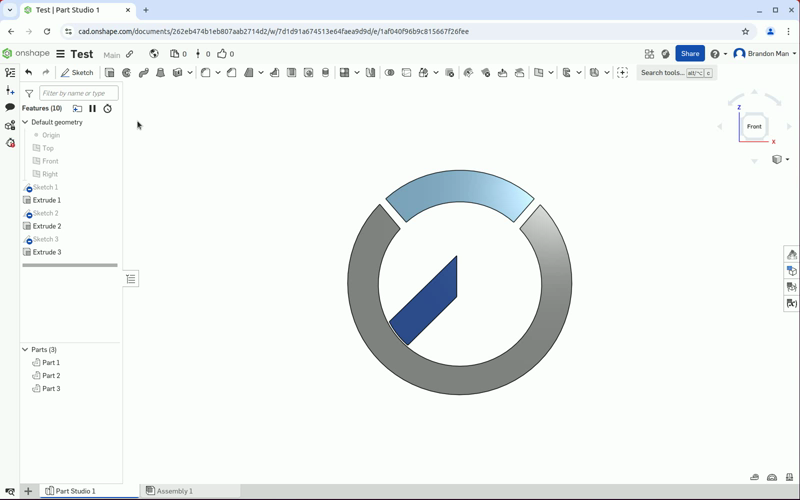
mouse_move(73, 189)
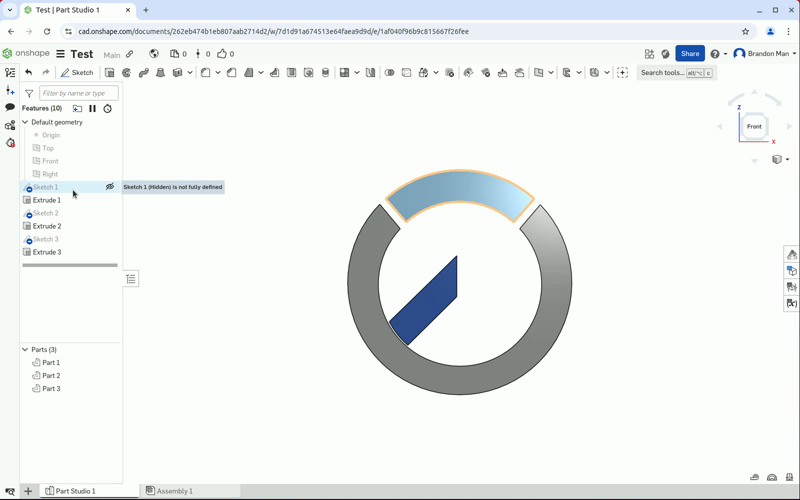
click(73, 189)
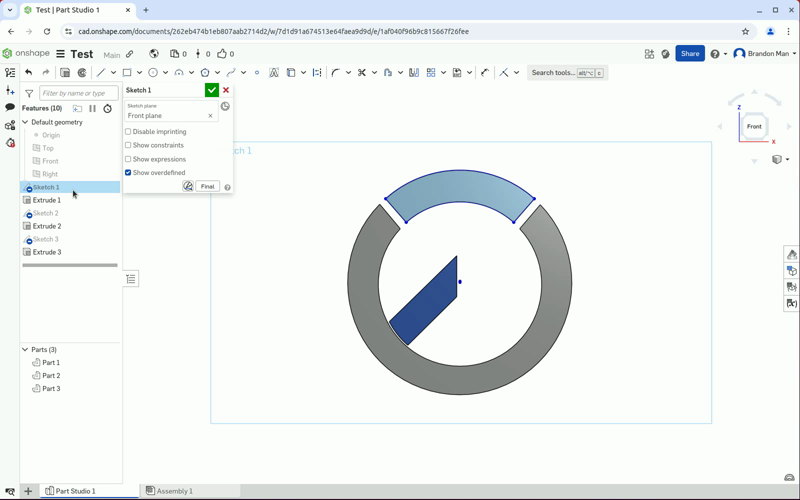
mouse_move(229, 92)
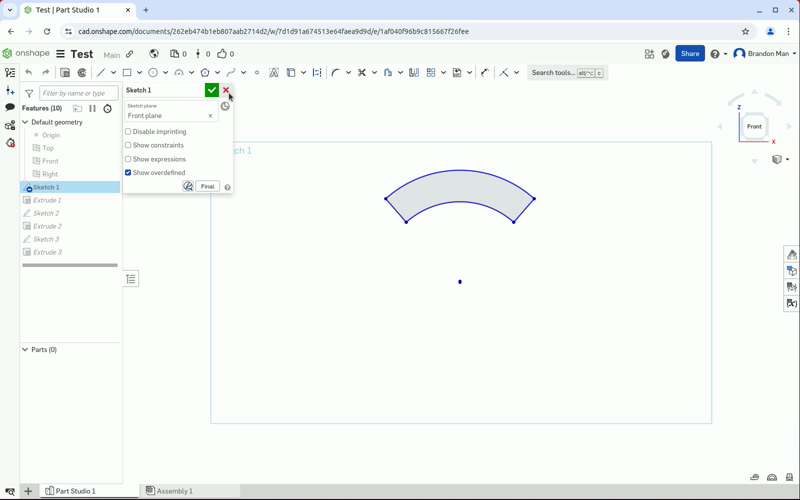
click(229, 92)
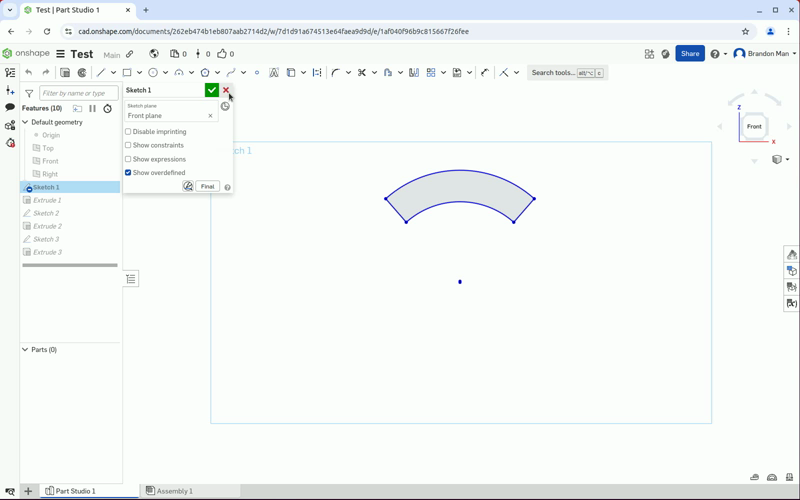
key(shift+s)
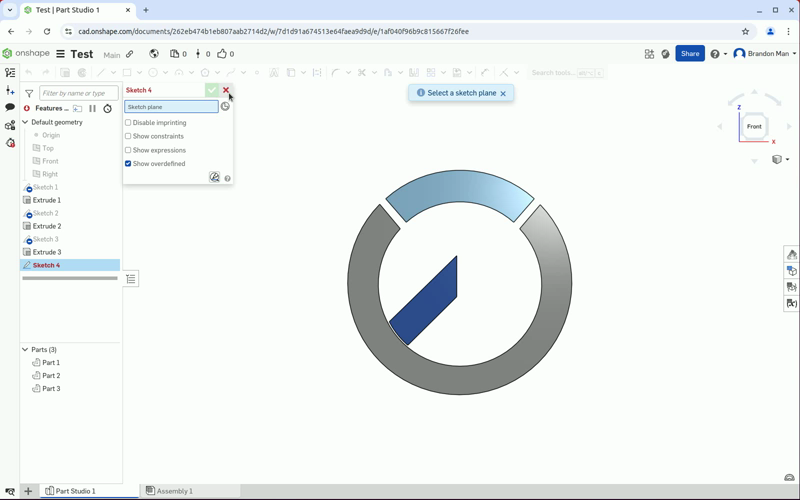
mouse_move(73, 163)
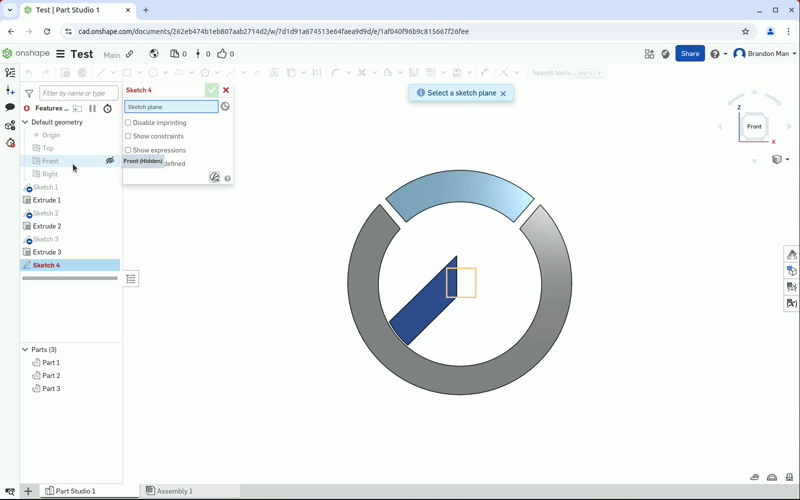
click(73, 163)
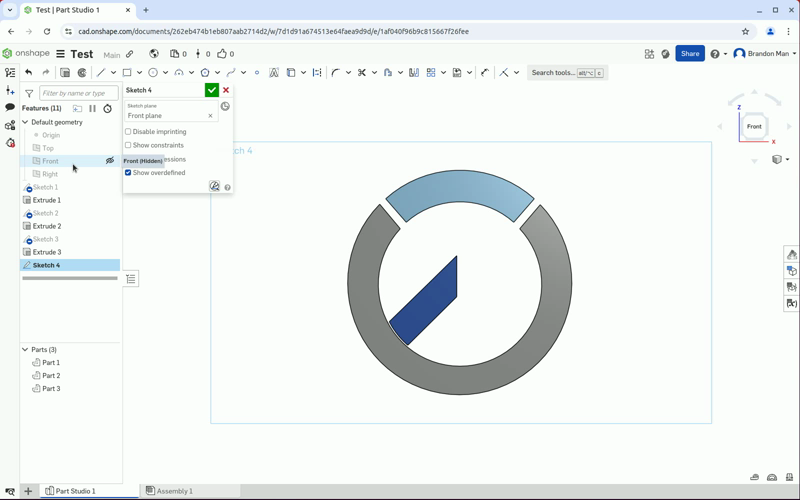
mouse_move(73, 352)
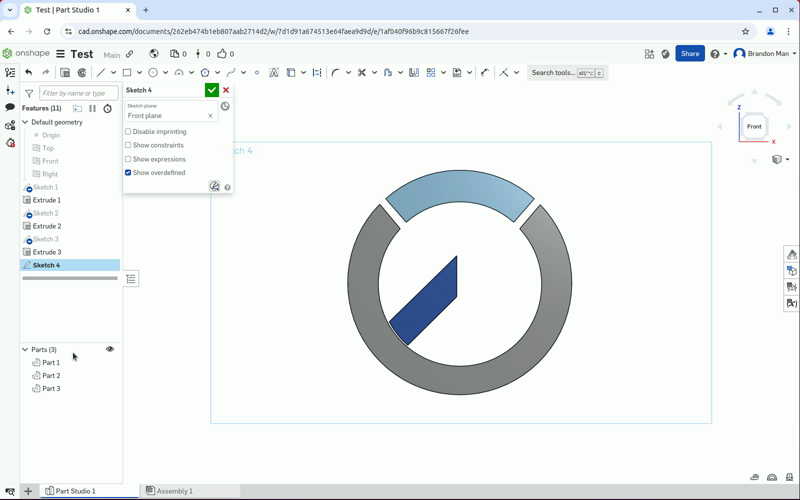
key(y)
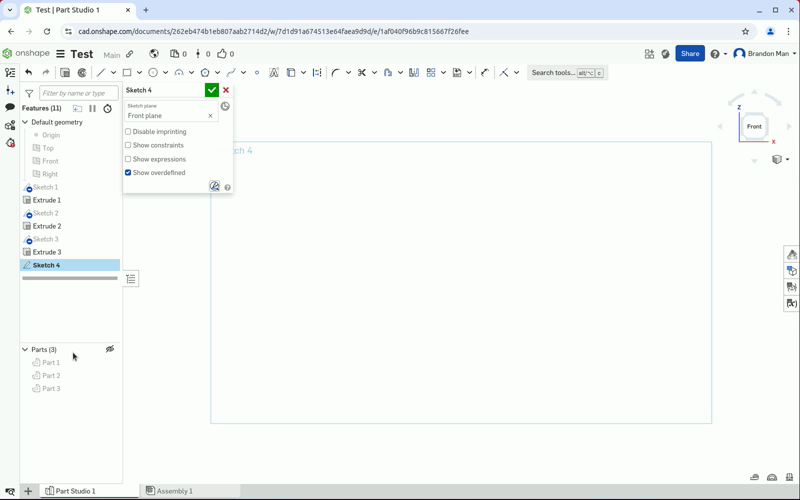
key(l)
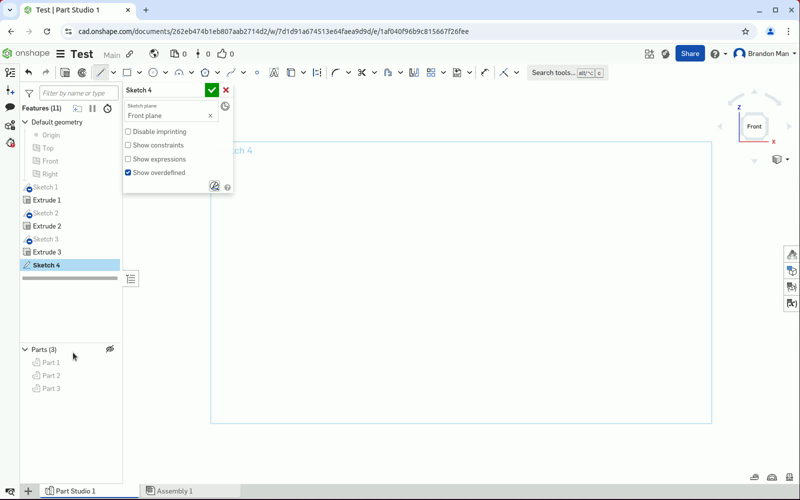
key_down(shift)
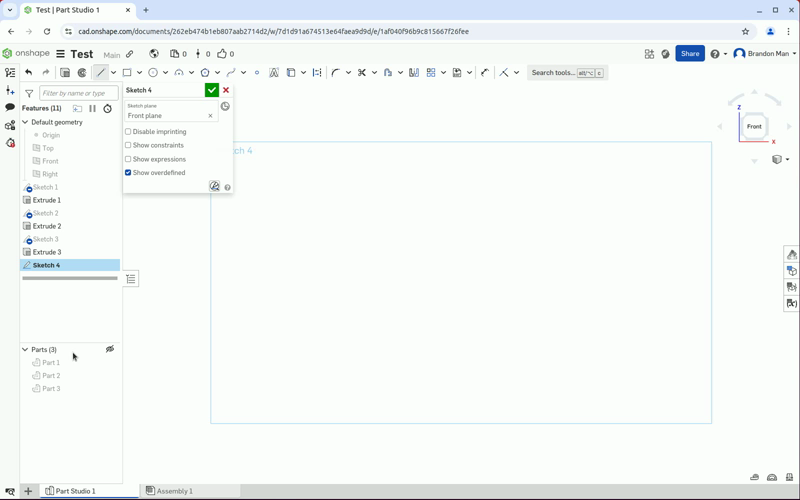
mouse_move(429, 282)
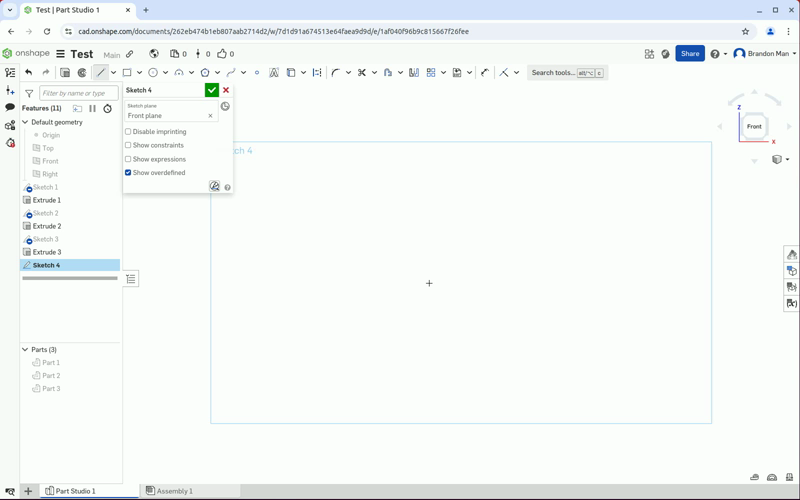
click(429, 282)
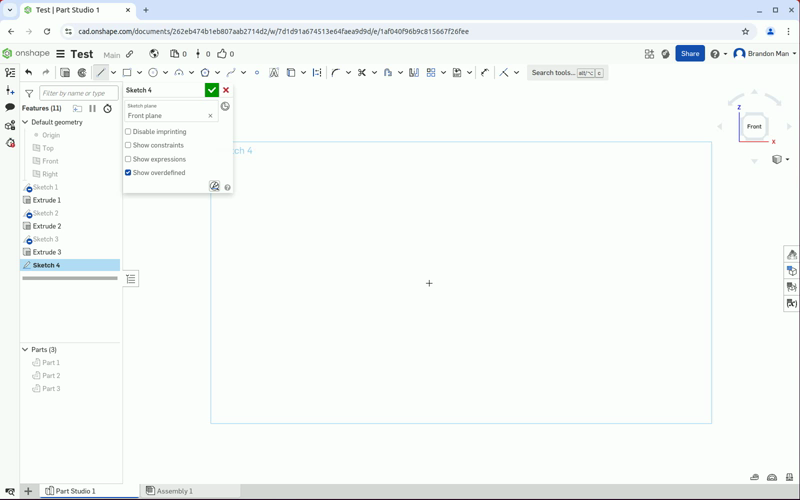
key_up(shift)
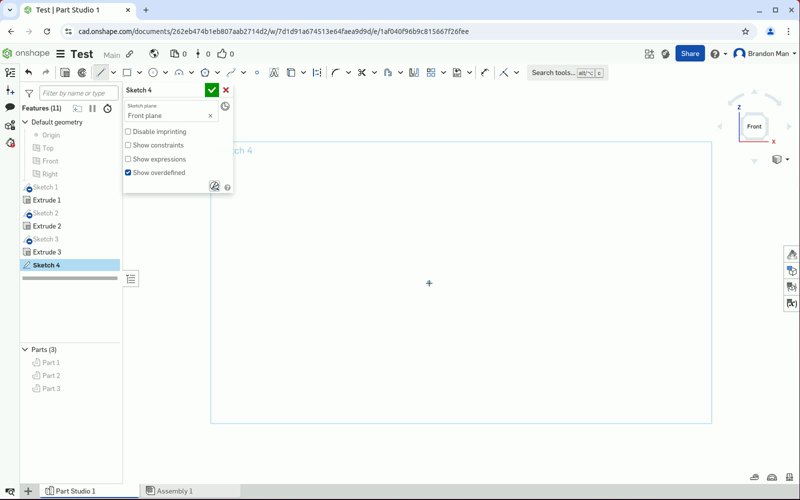
key_down(shift)
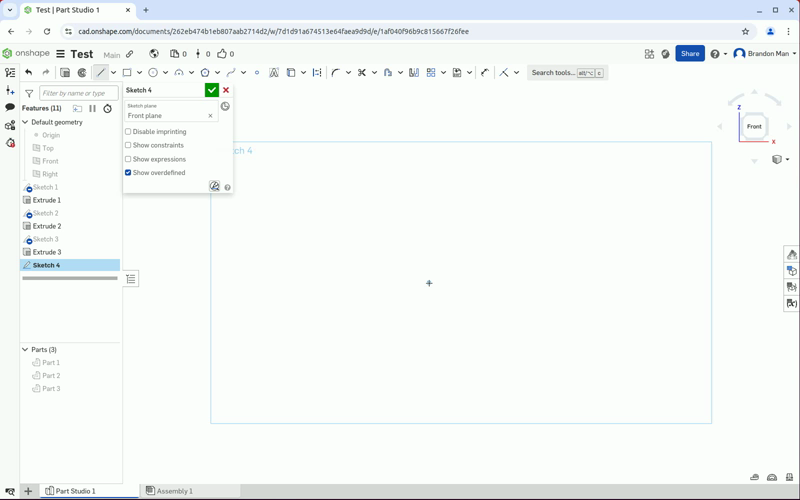
mouse_move(459, 282)
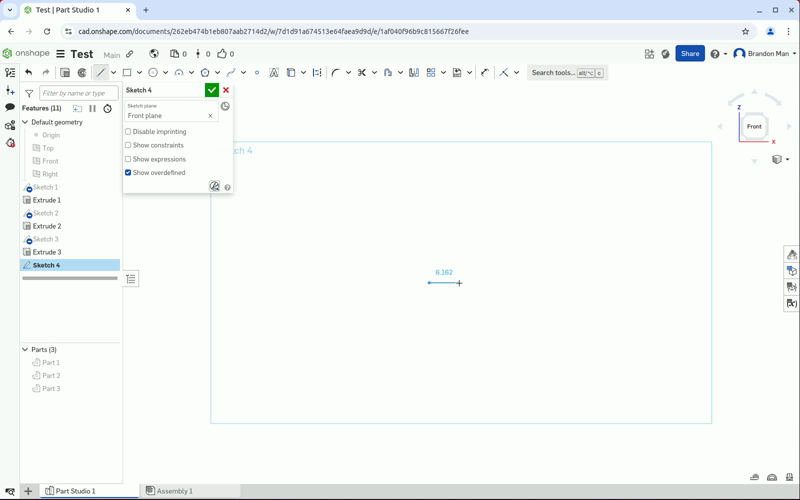
mouse_move(457, 254)
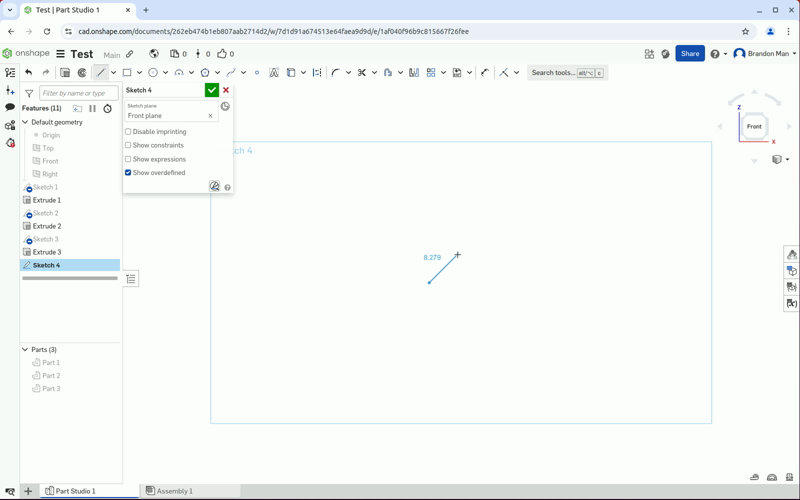
click(457, 254)
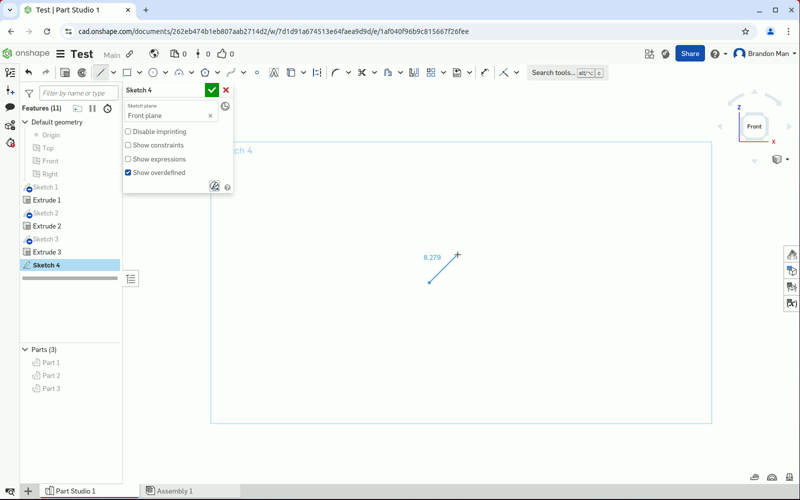
key_up(shift)
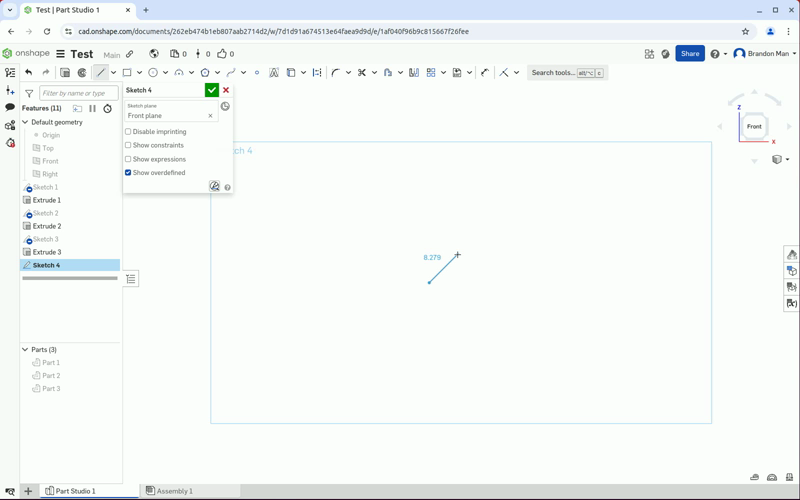
key_down(shift)
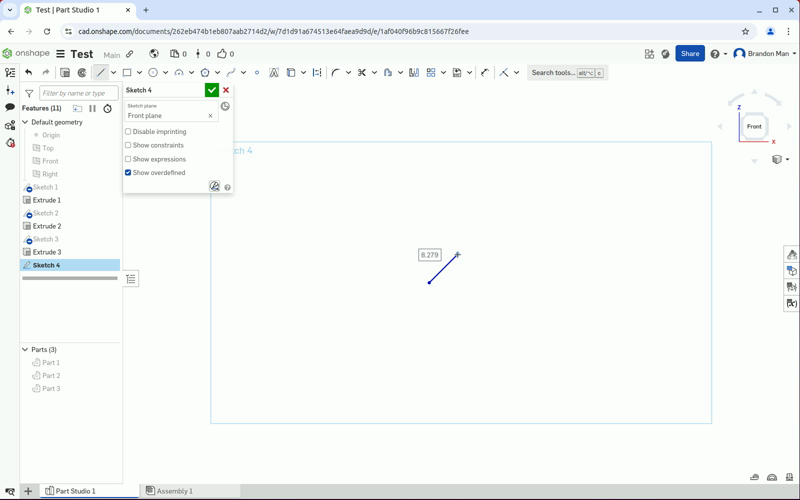
mouse_move(487, 254)
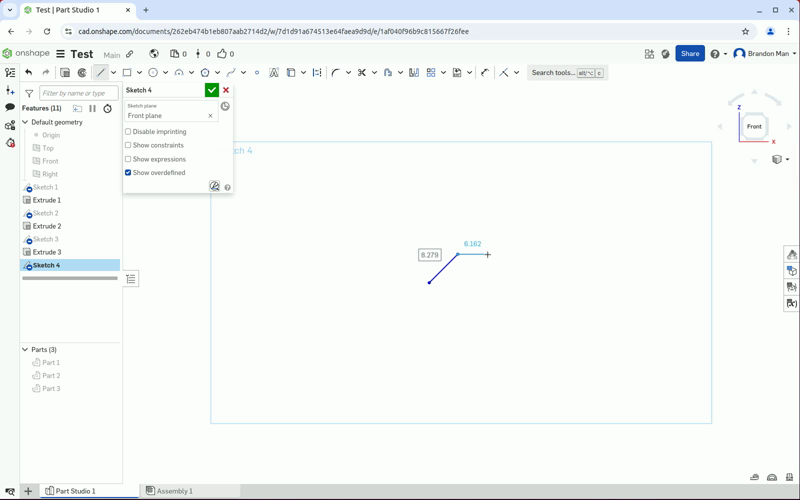
mouse_move(457, 216)
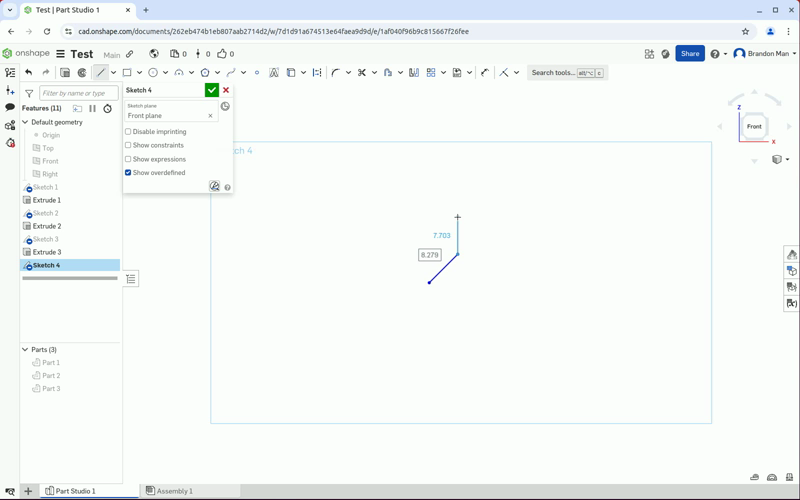
click(457, 216)
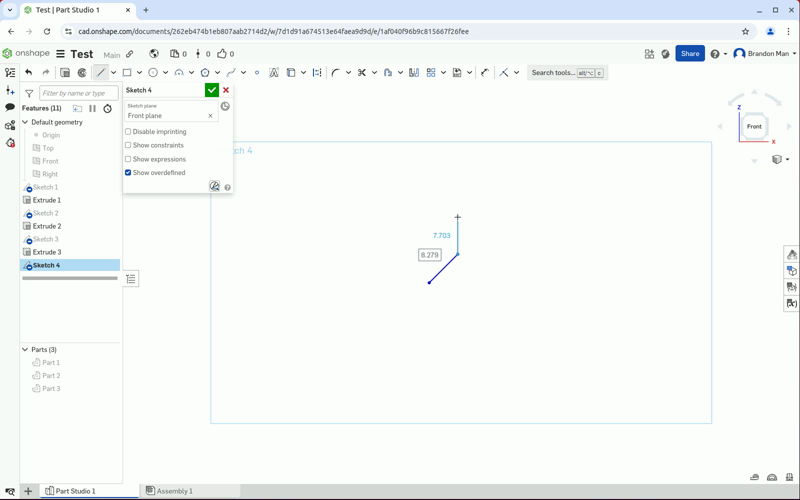
key_up(shift)
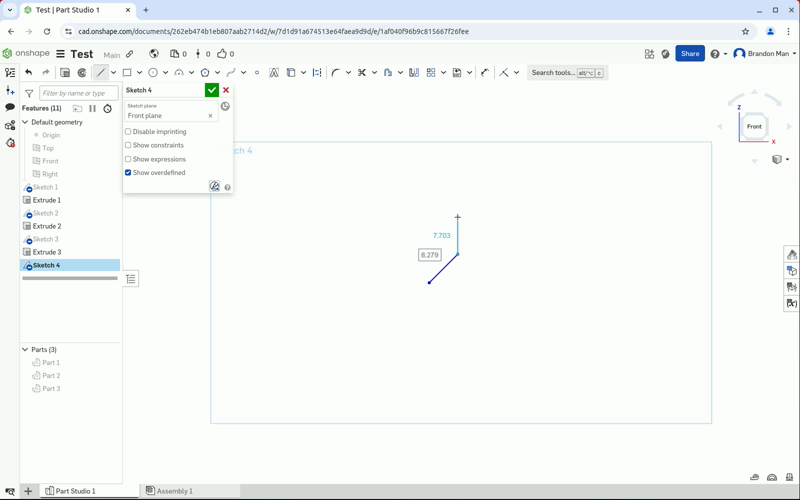
key_down(shift)
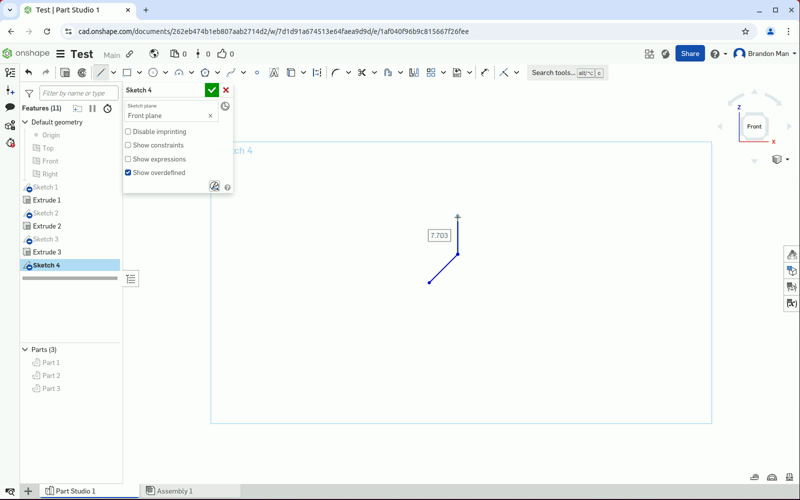
mouse_move(429, 282)
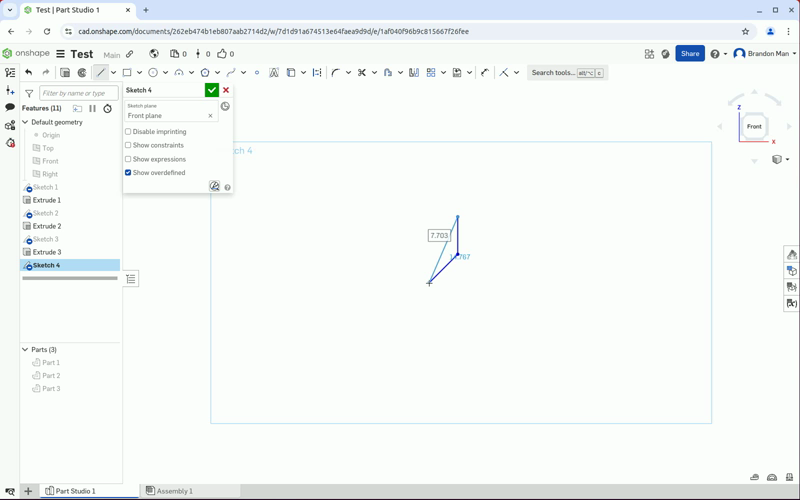
key_up(shift)
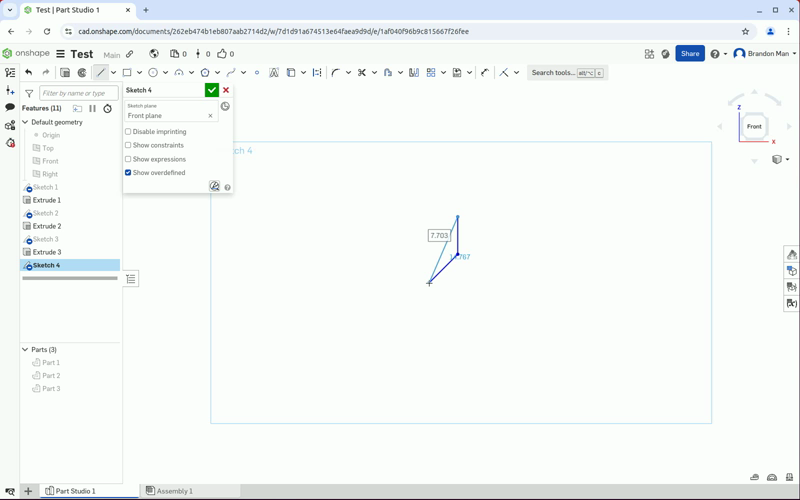
click(429, 282)
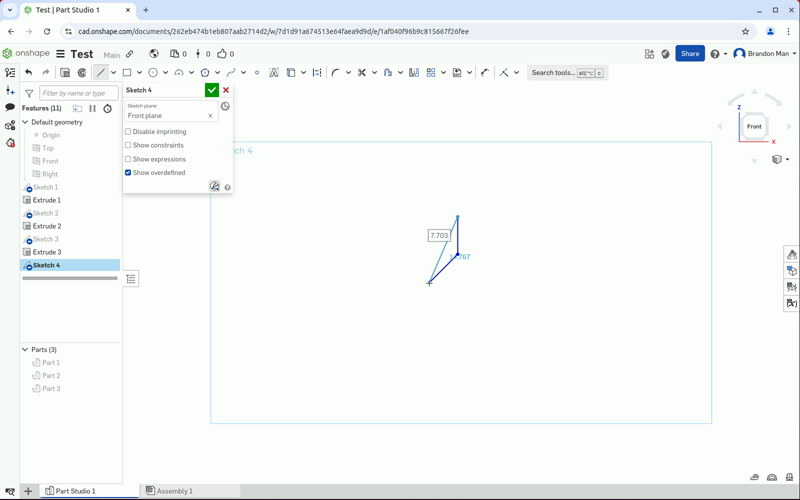
key(esc)
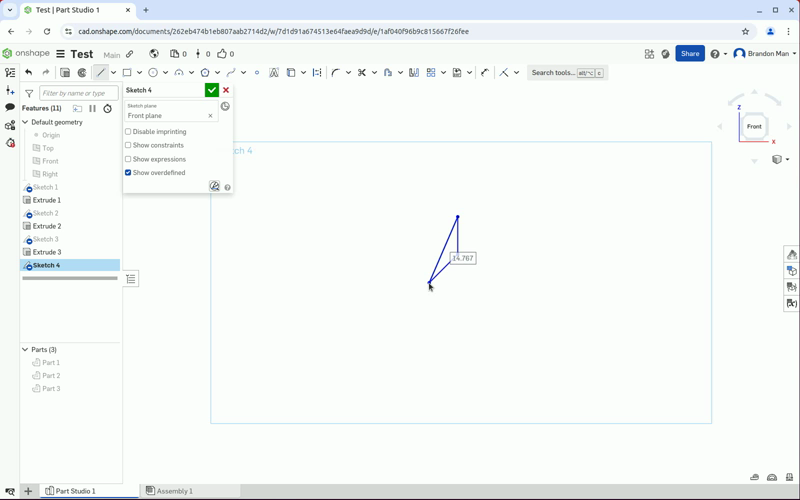
mouse_move(442, 267)
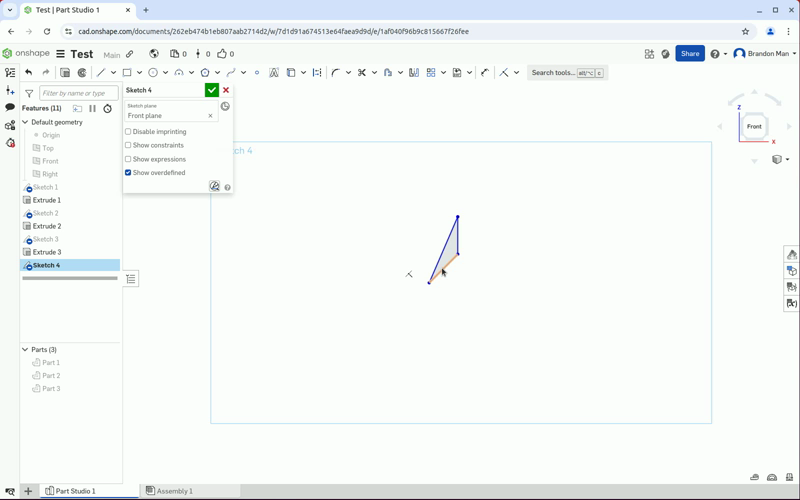
scroll(6)
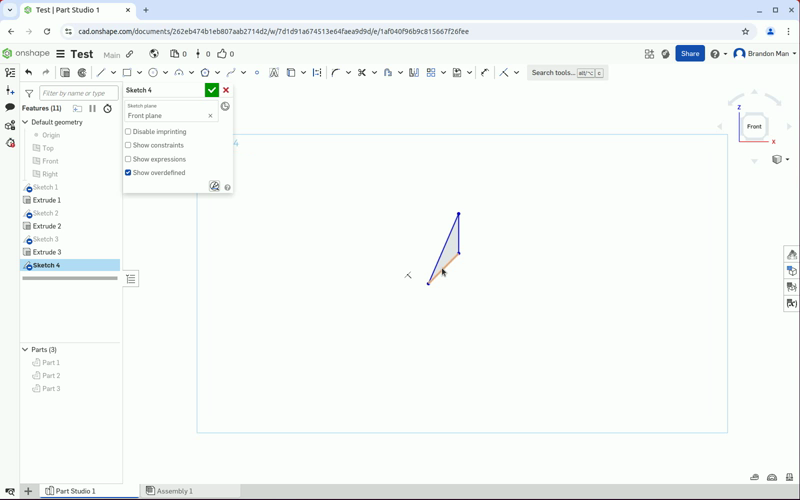
scroll(6)
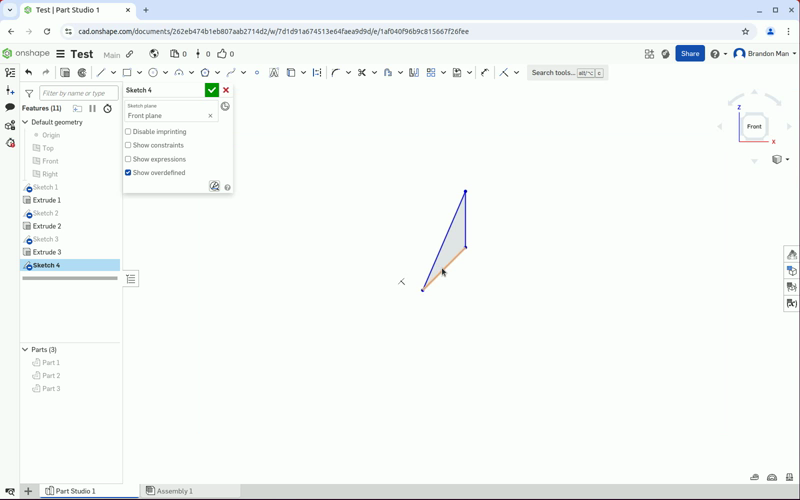
scroll(6)
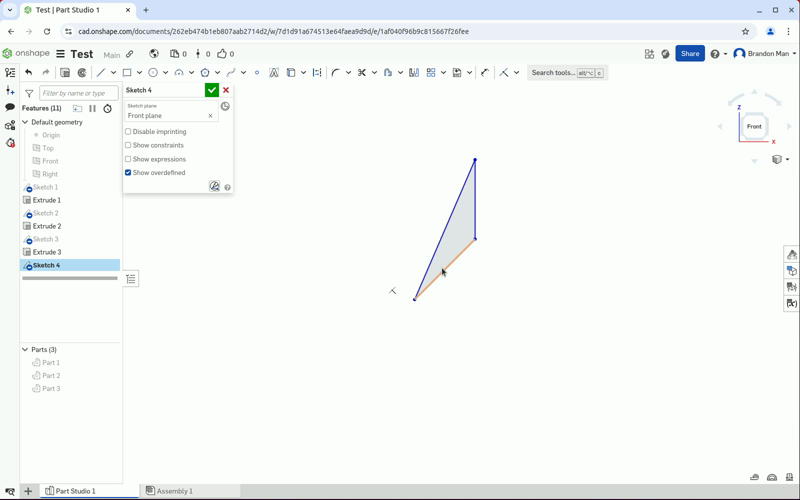
scroll(6)
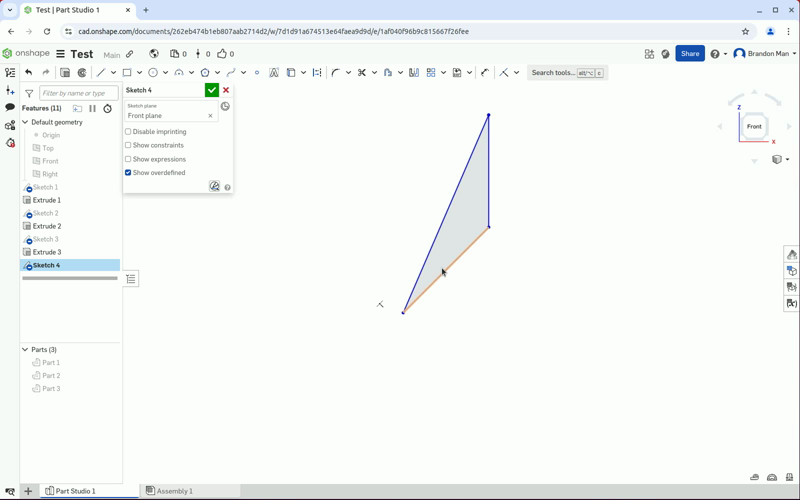
scroll(6)
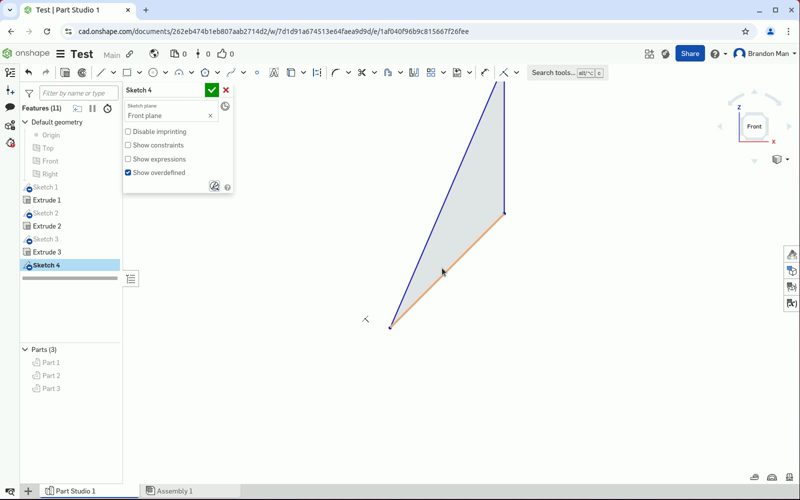
scroll(6)
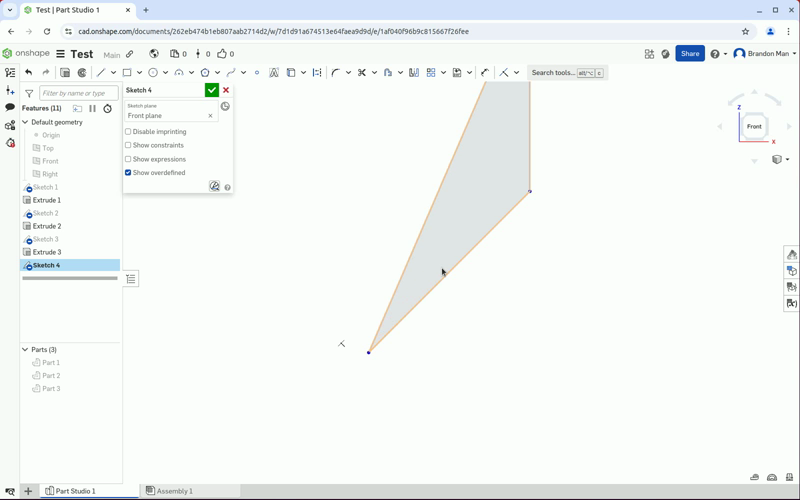
scroll(6)
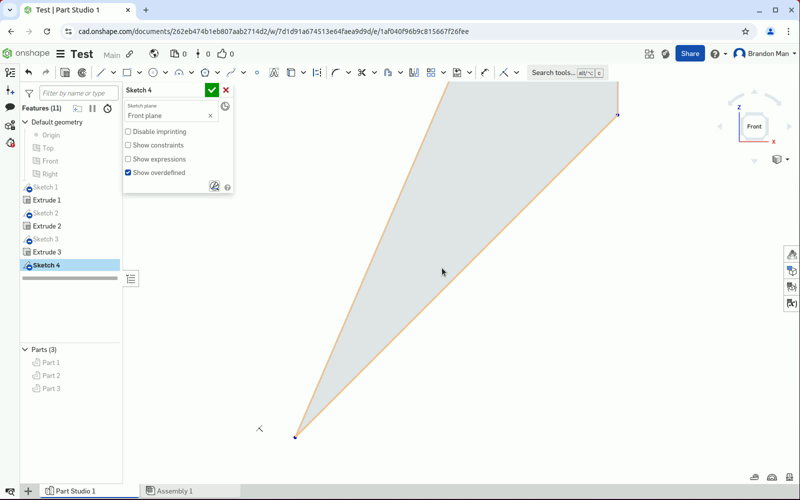
click(442, 267)
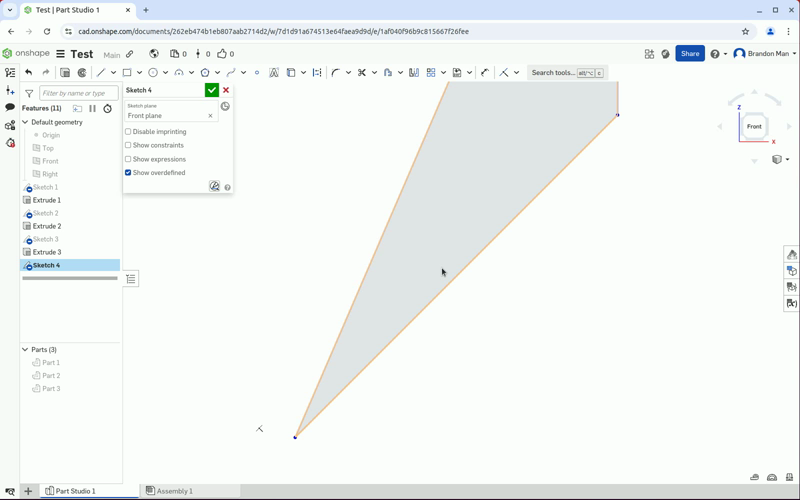
scroll(-6)
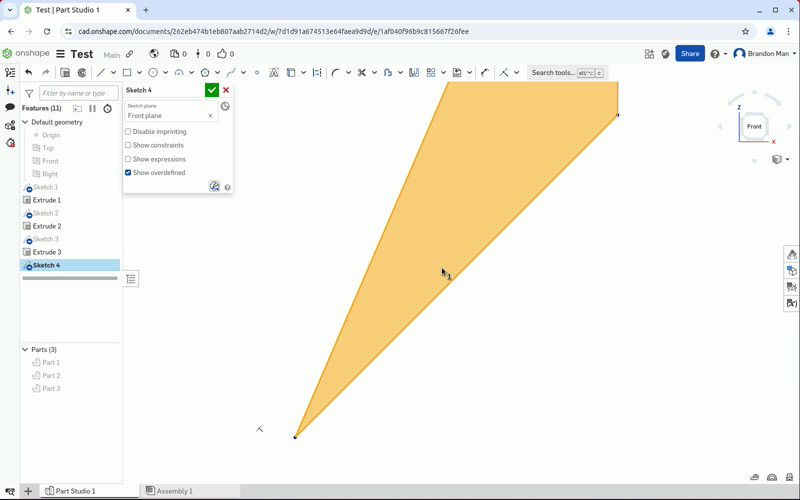
scroll(-6)
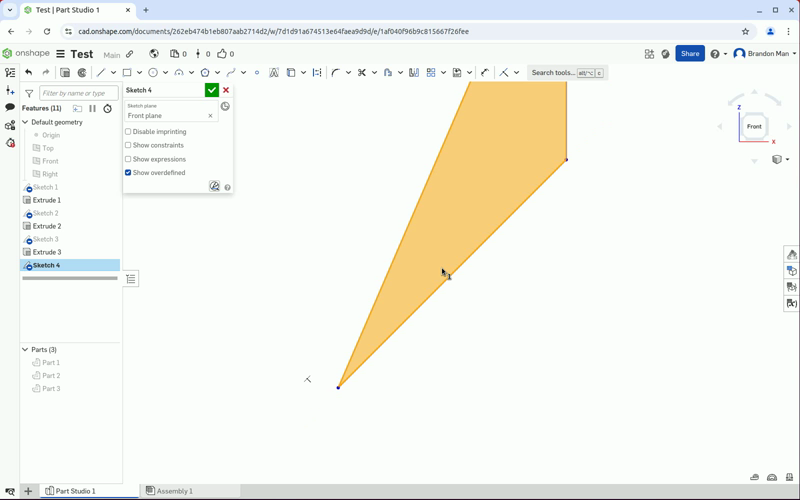
scroll(-6)
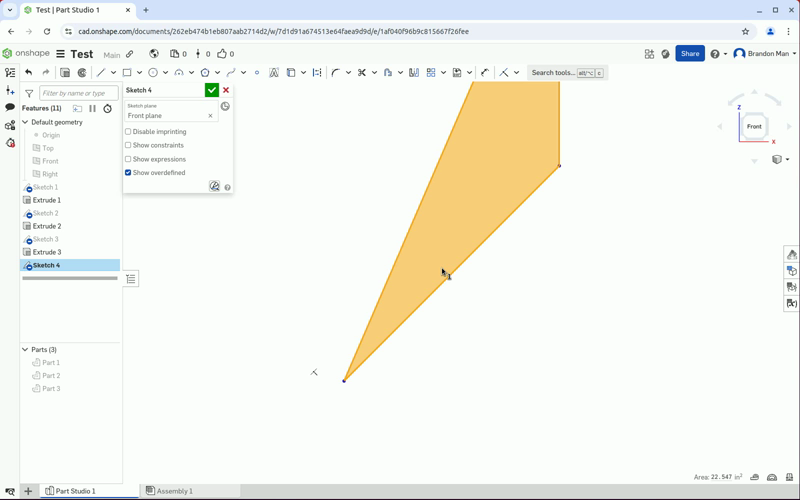
scroll(-6)
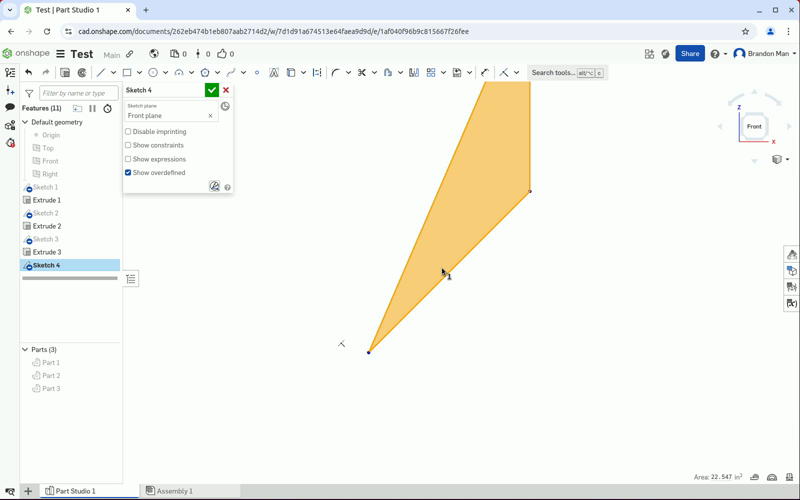
scroll(-6)
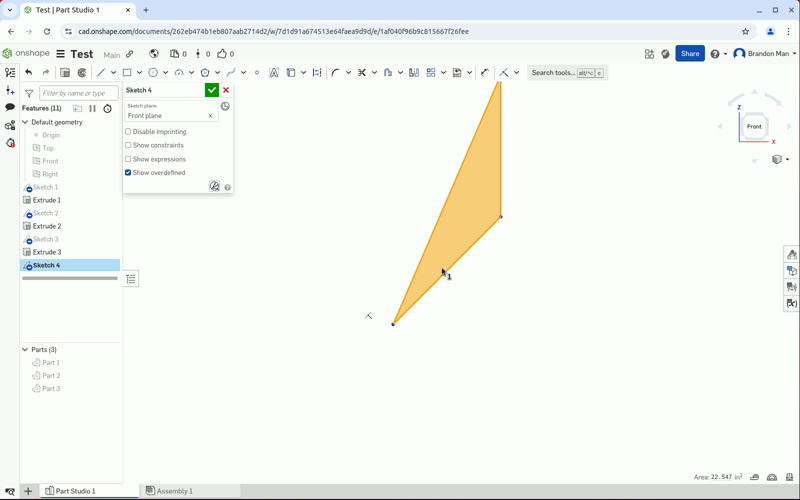
scroll(-6)
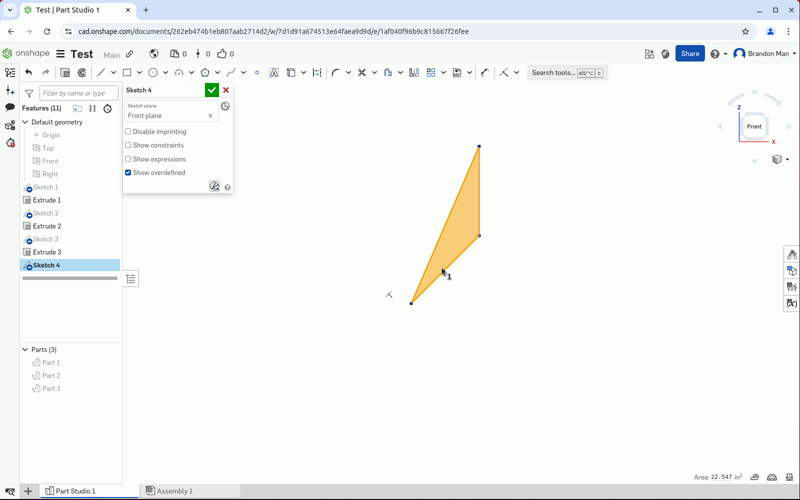
scroll(-6)
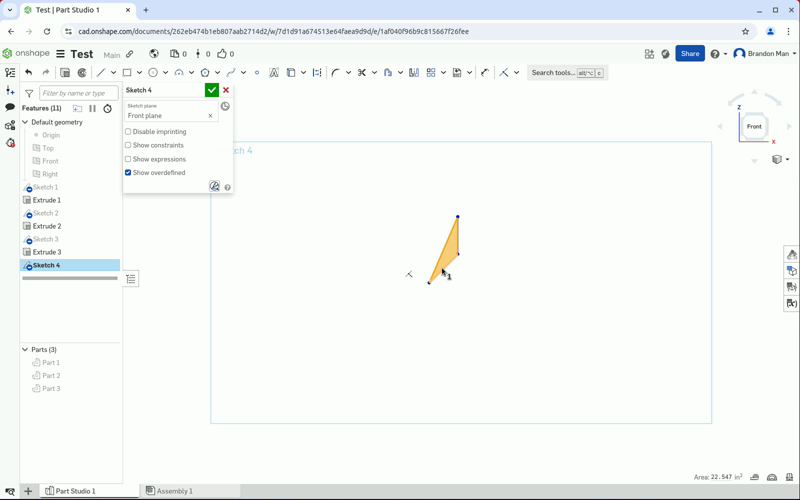
mouse_move(73, 352)
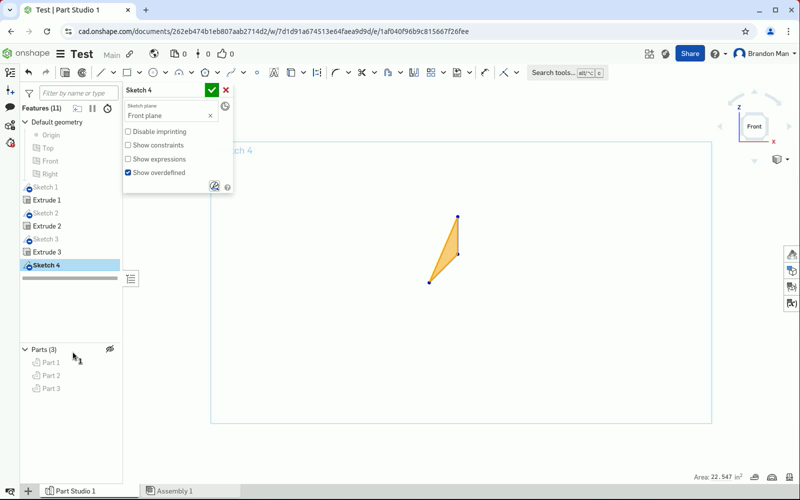
key(shift+y)
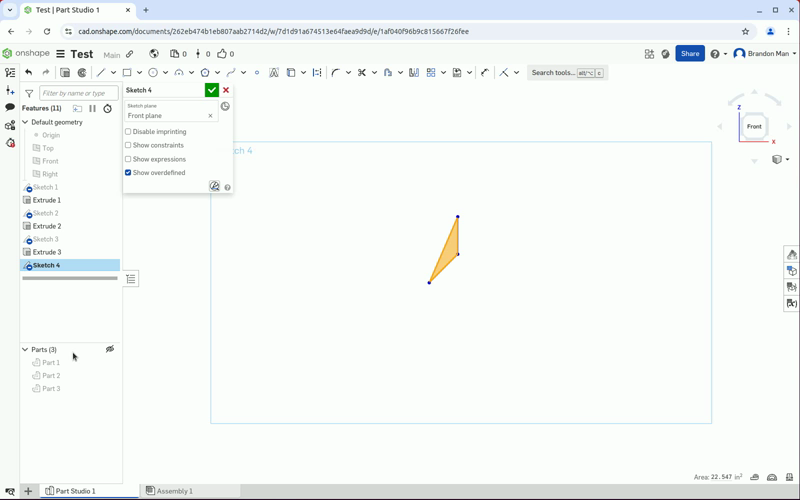
key(shift+e)
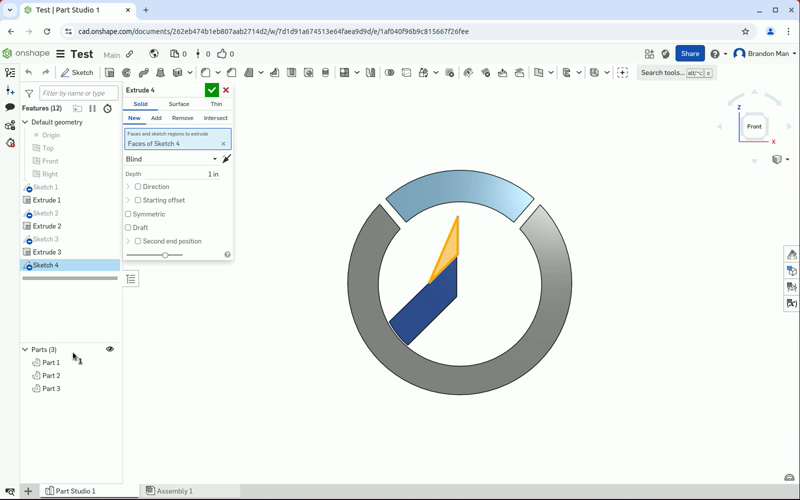
mouse_move(143, 106)
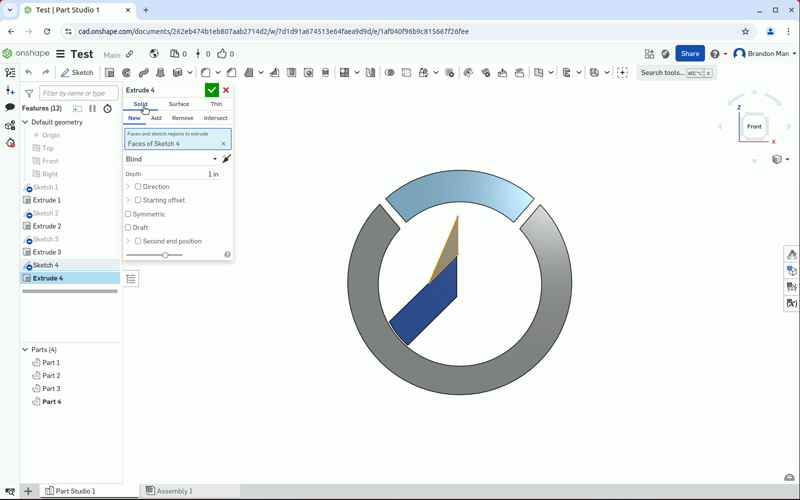
click(143, 106)
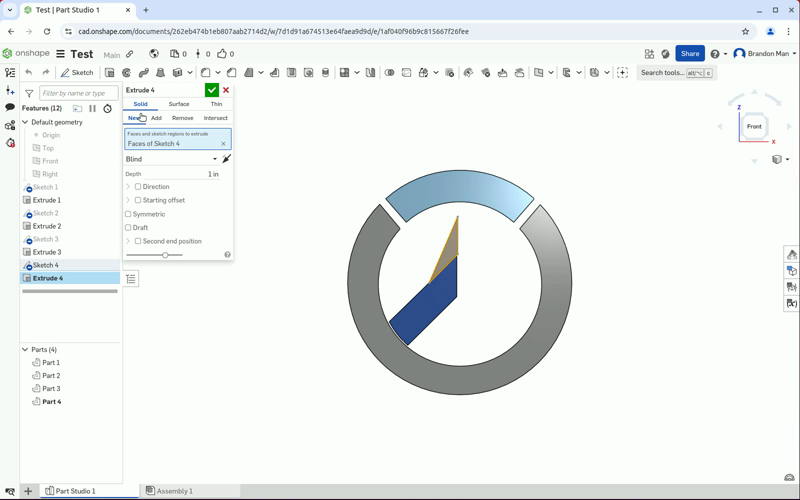
mouse_move(137, 120)
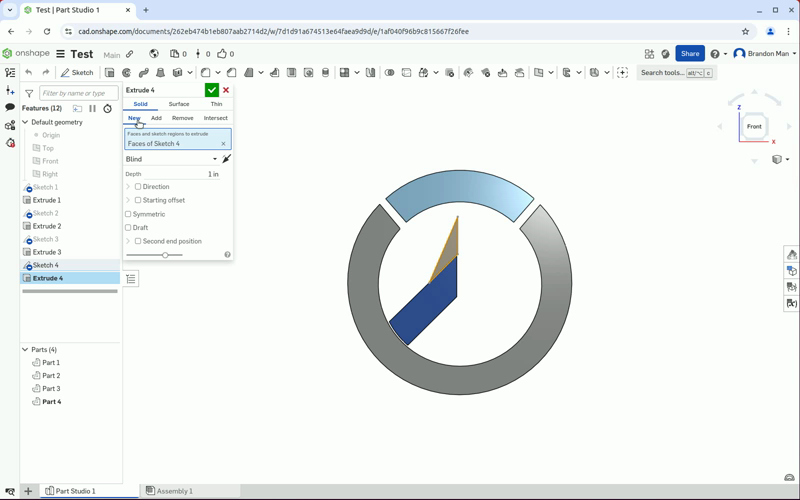
click(137, 120)
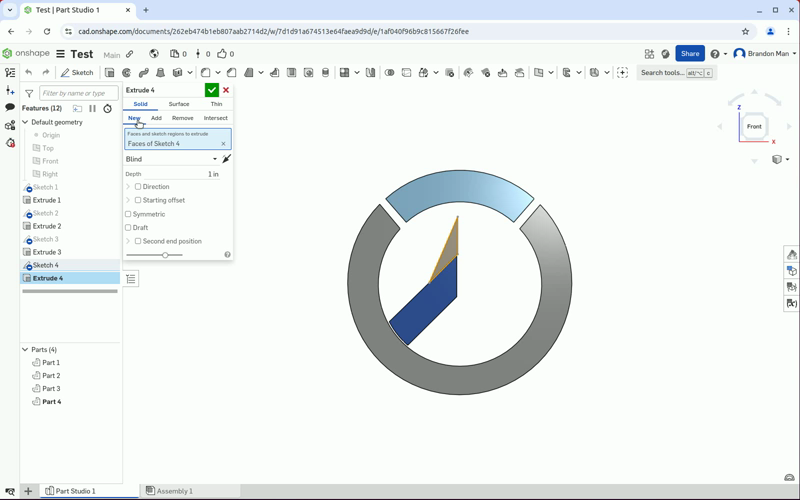
key(tab, 4)
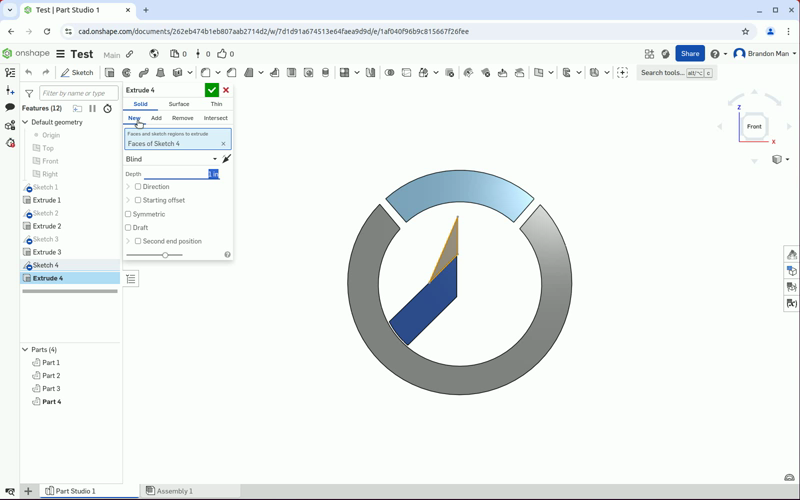
text(8.666)
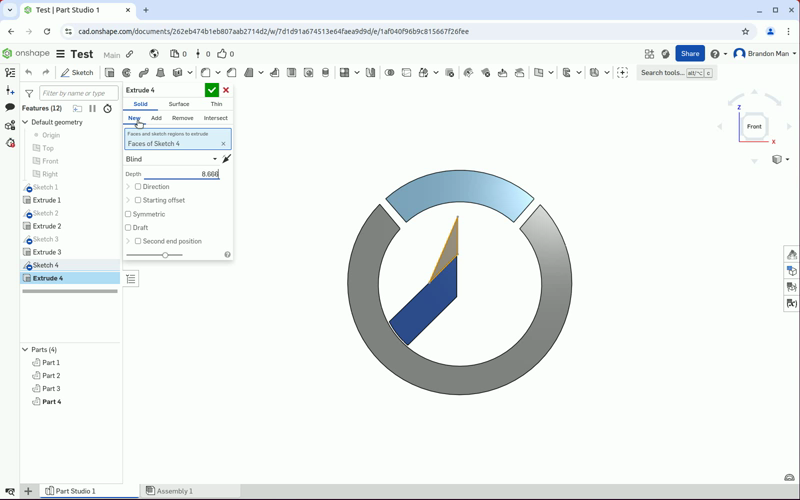
key(tab, 3)
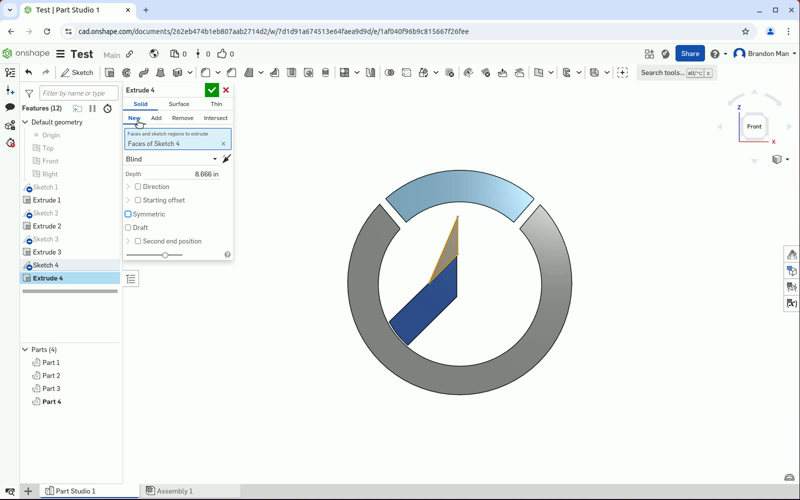
key(space)
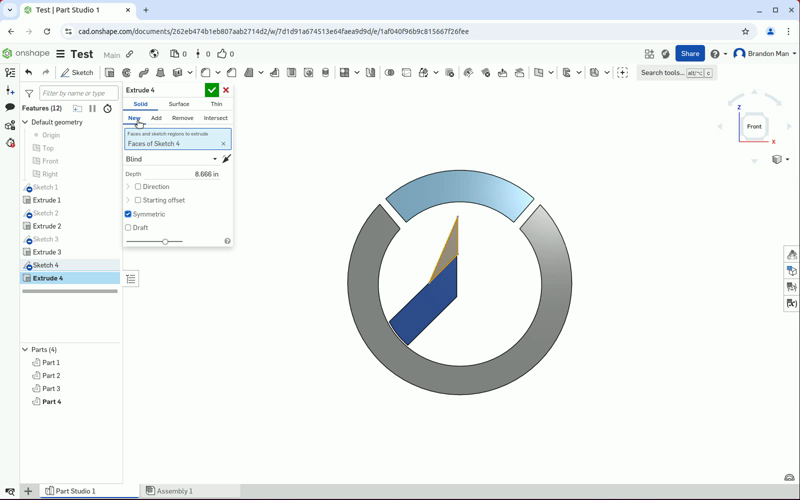
key(enter)
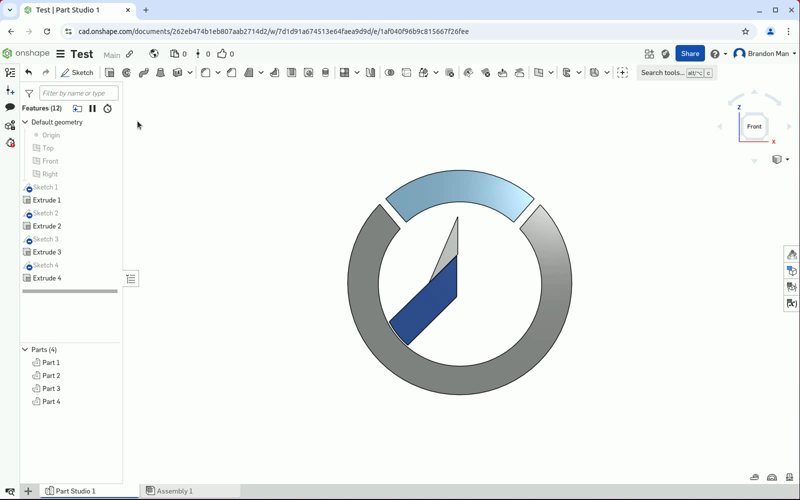
key(shift+h)
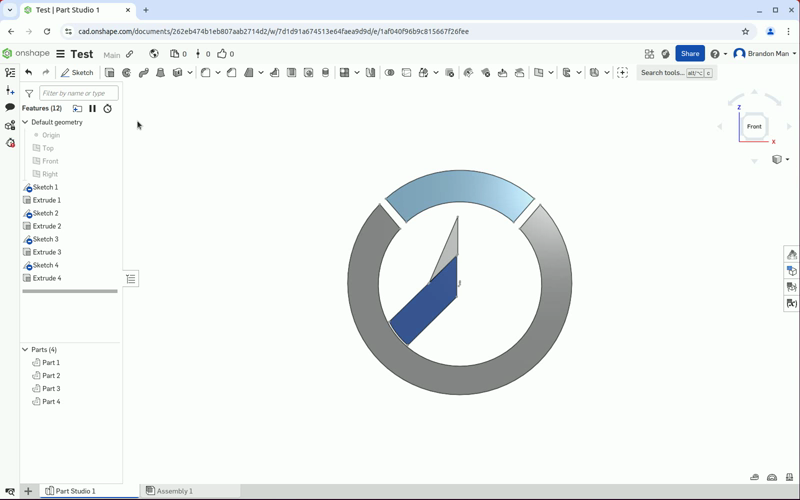
key(shift+h)
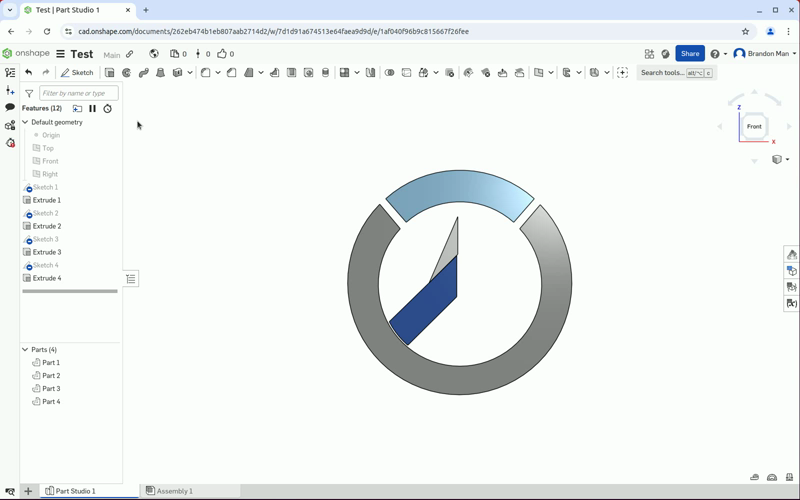
mouse_move(73, 189)
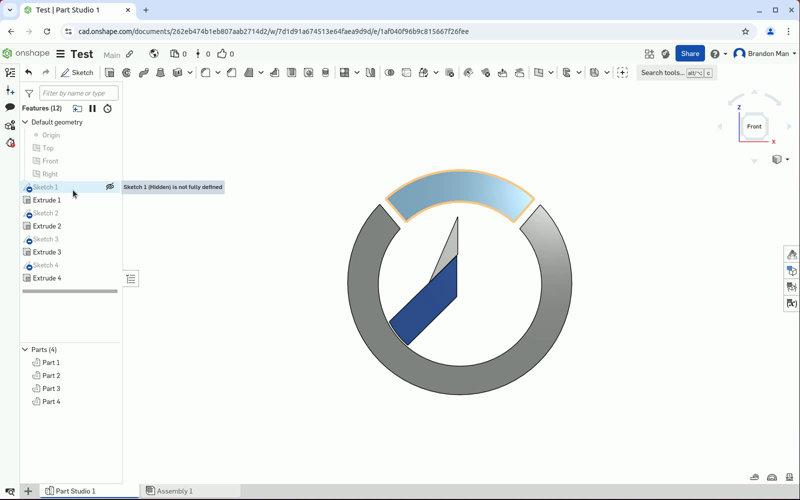
click(73, 189)
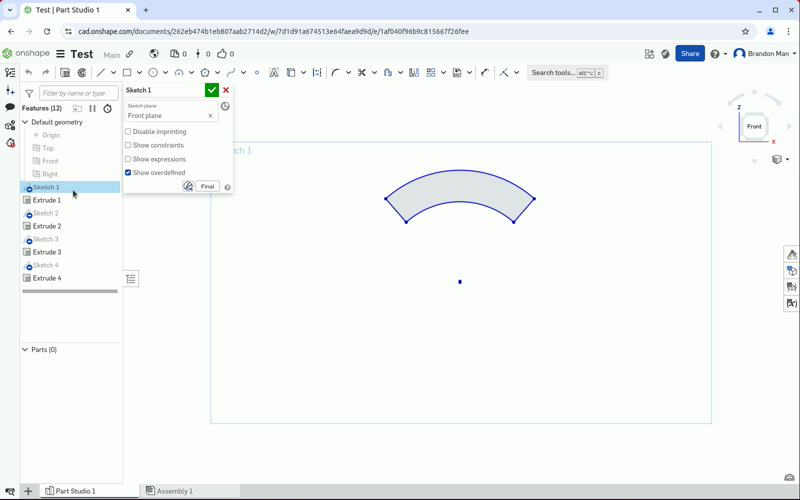
mouse_move(229, 92)
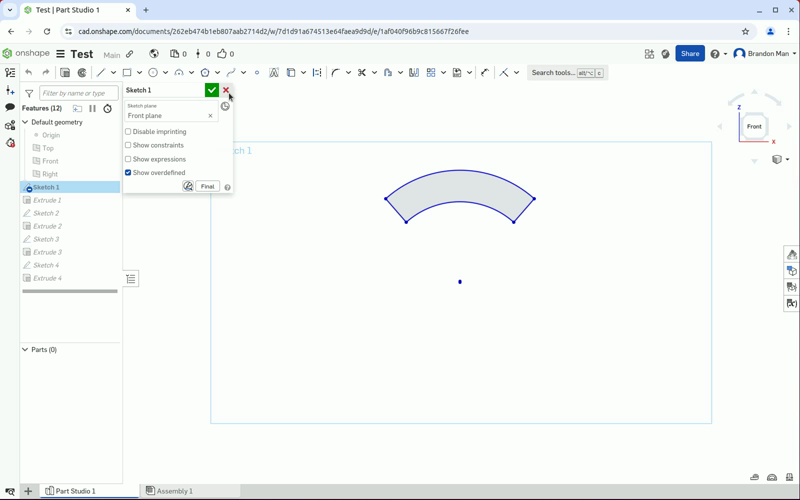
click(229, 92)
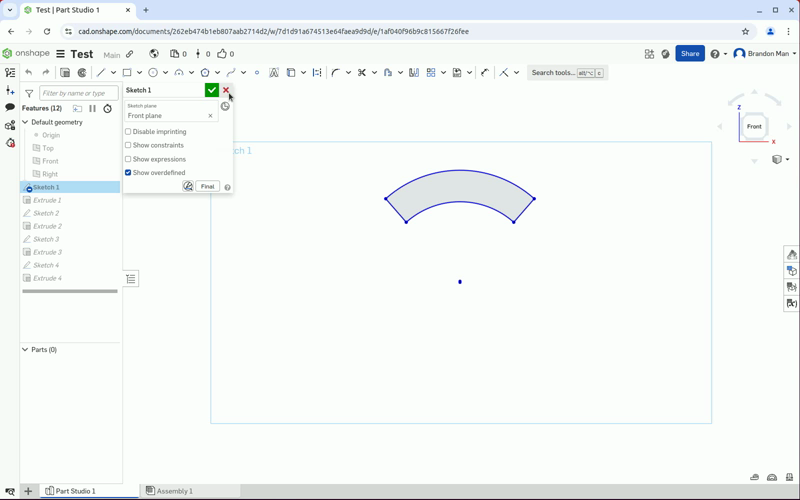
key(shift+s)
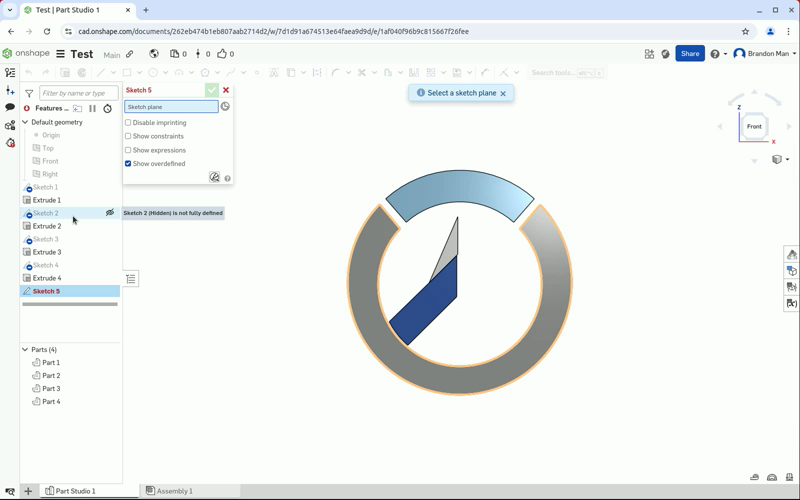
scroll(3)
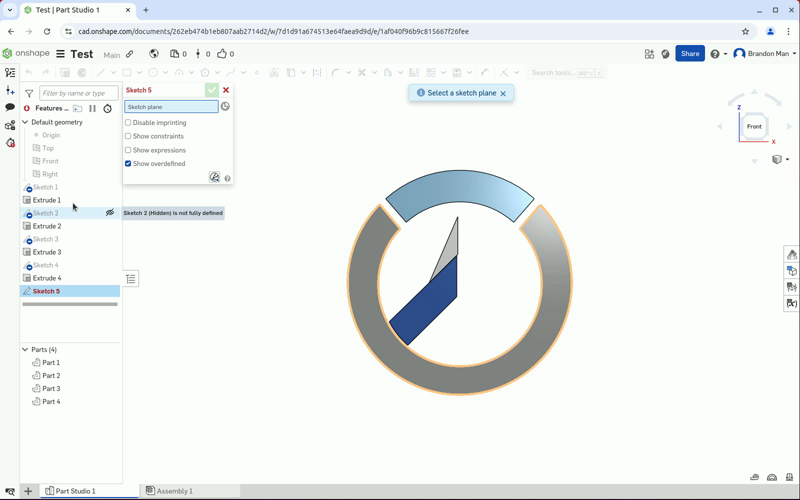
mouse_move(73, 163)
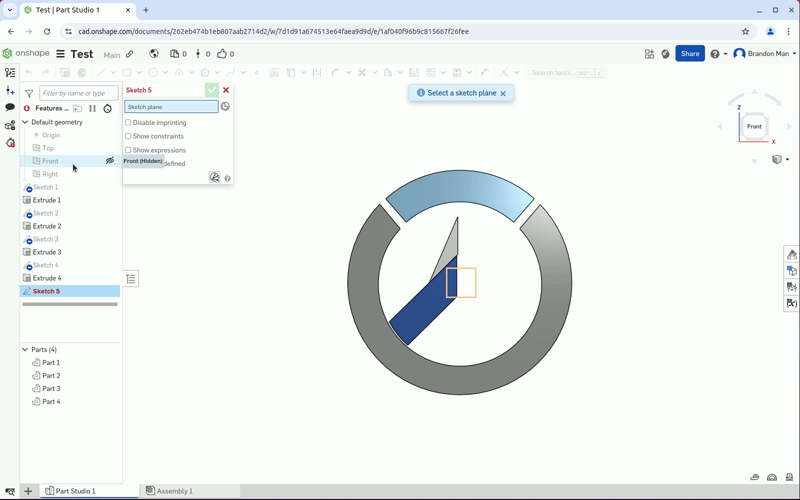
click(73, 163)
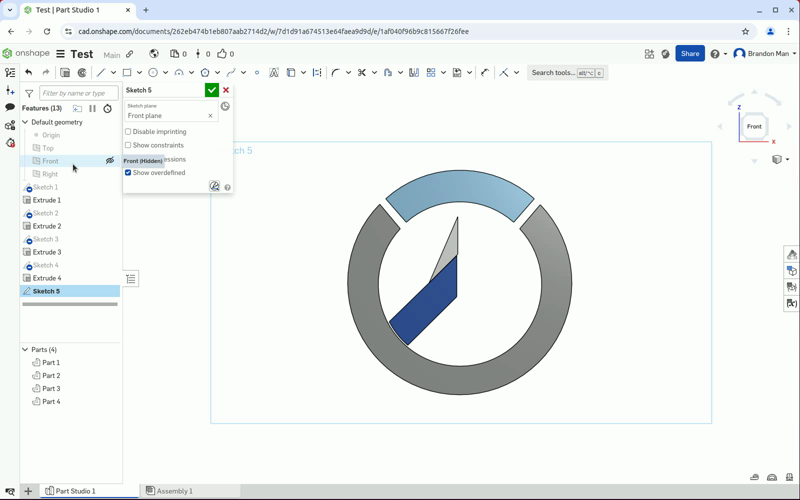
mouse_move(73, 352)
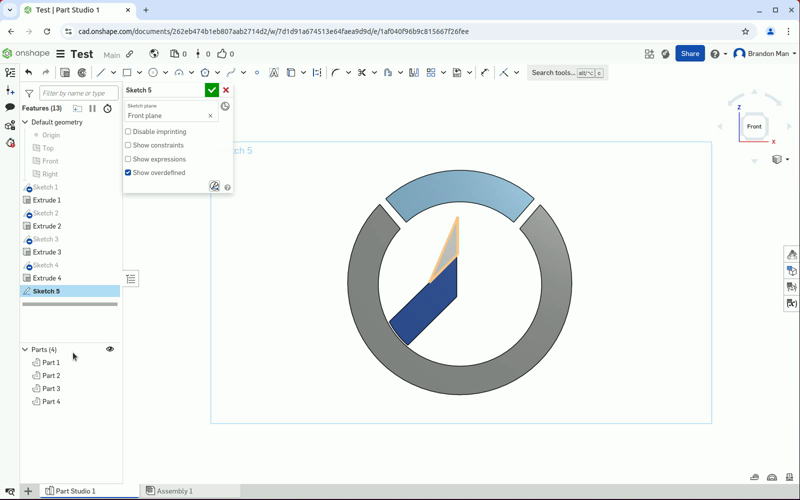
key(y)
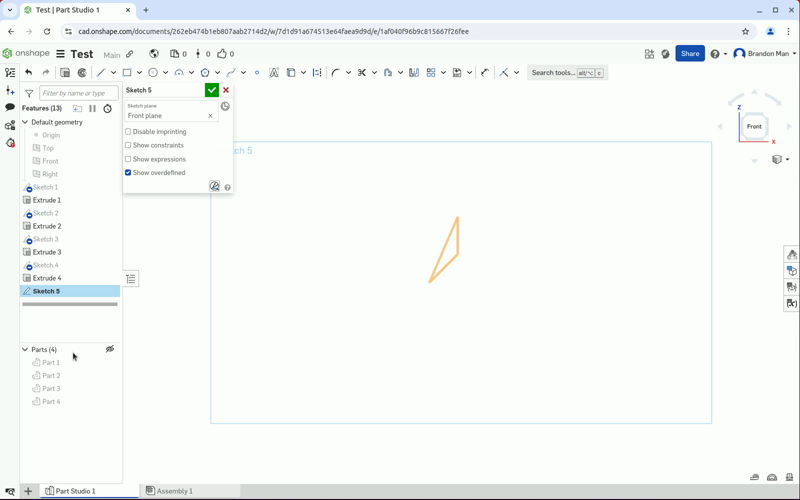
key(l)
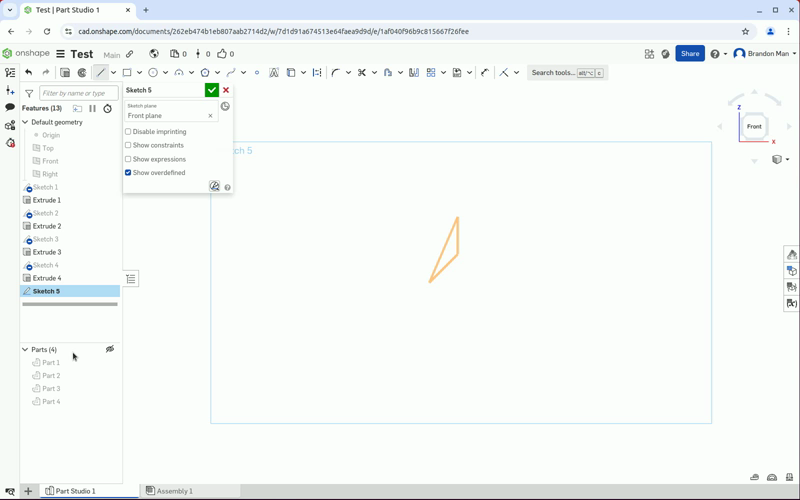
key_down(shift)
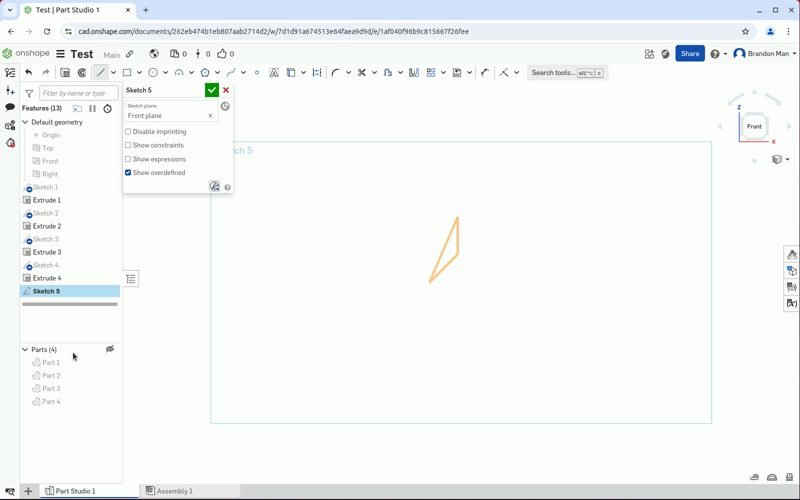
mouse_move(464, 254)
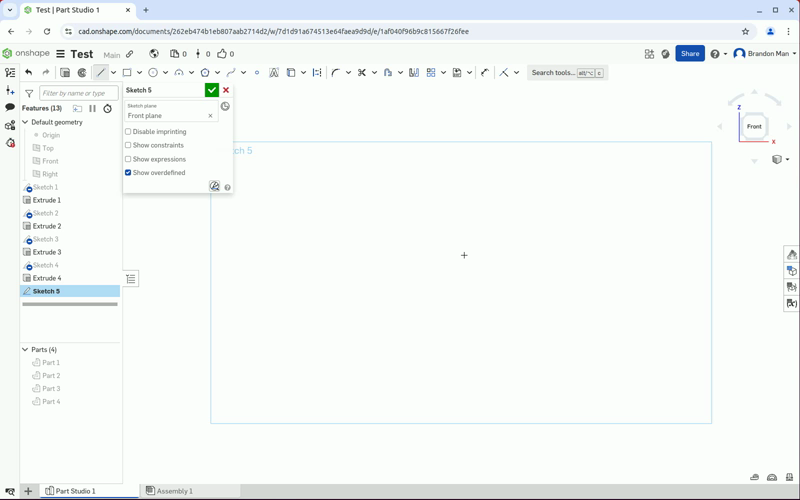
click(464, 254)
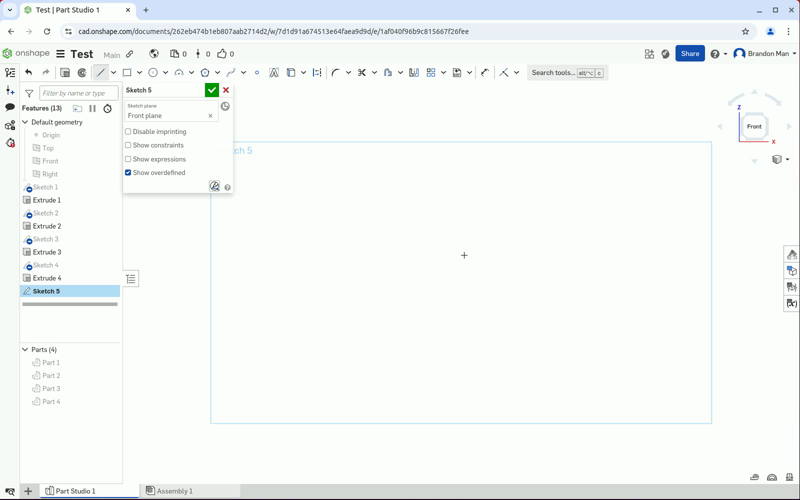
key_up(shift)
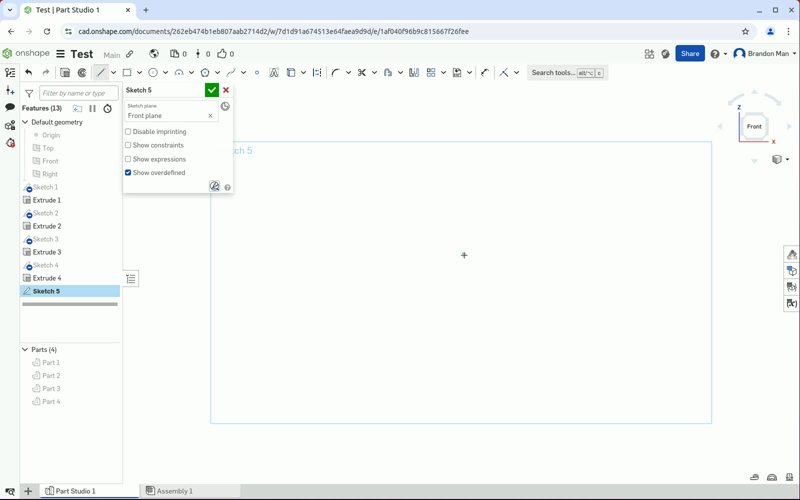
key_down(shift)
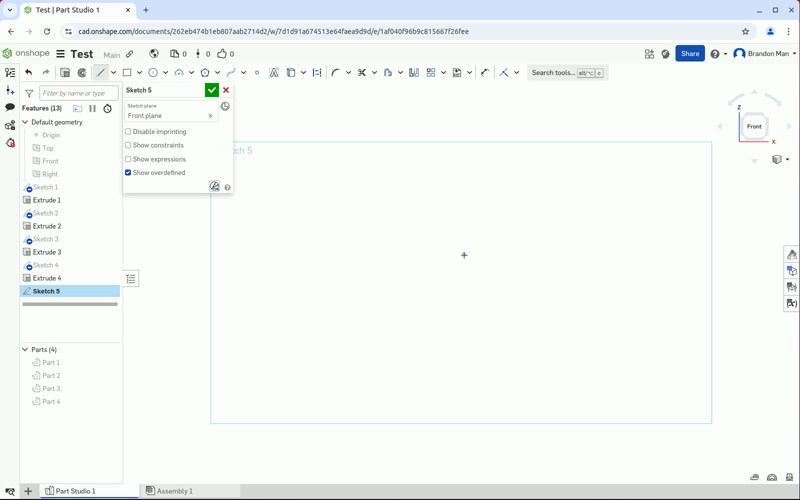
mouse_move(494, 254)
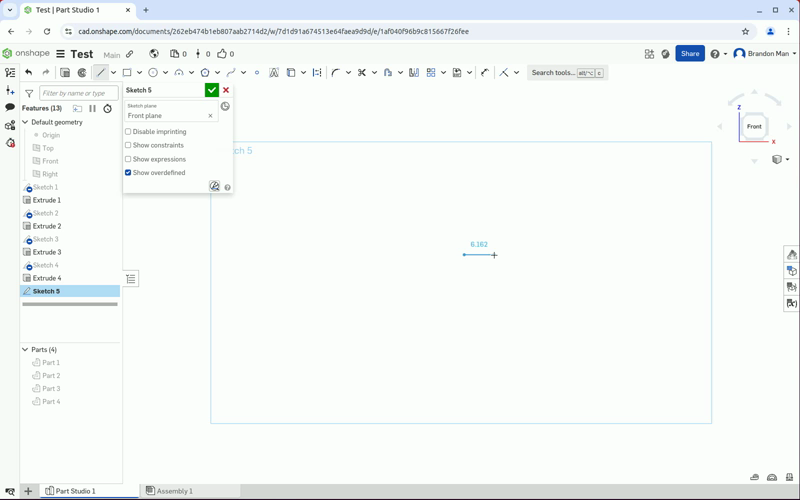
mouse_move(492, 283)
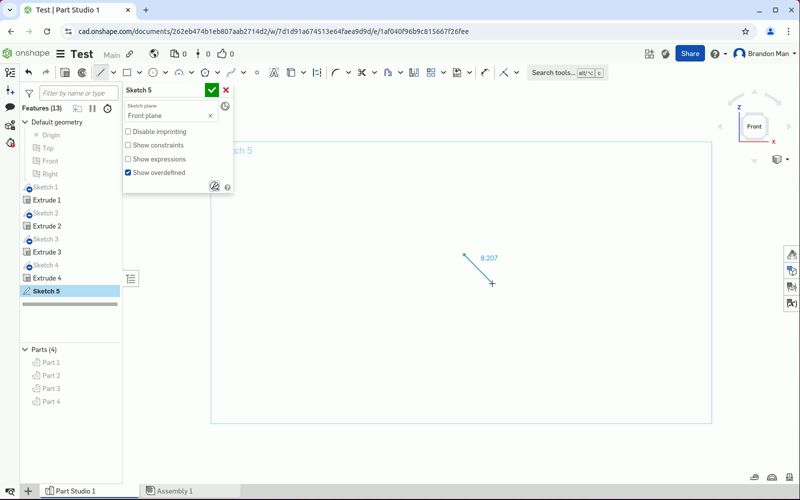
click(492, 283)
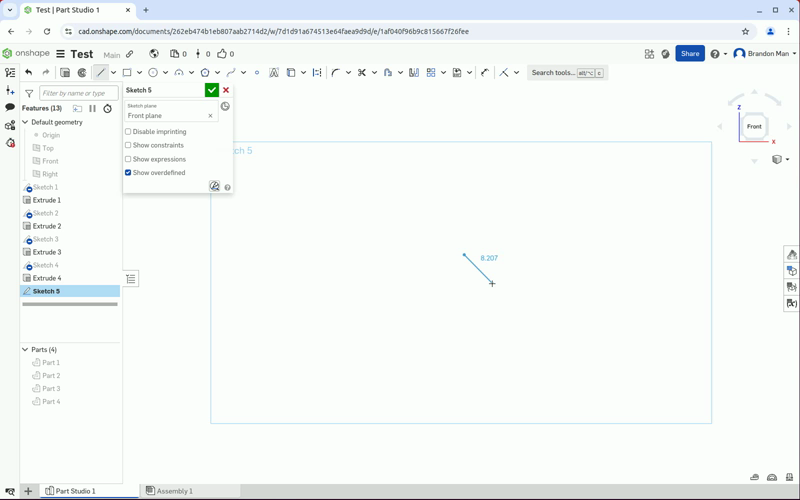
key_up(shift)
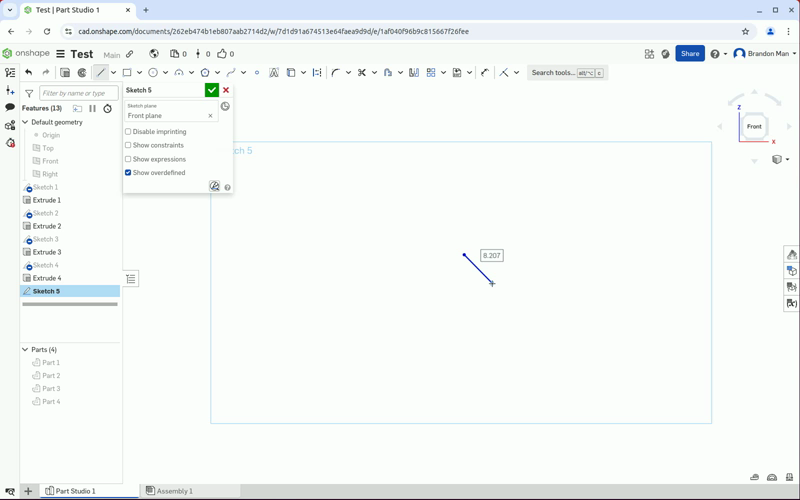
key_down(shift)
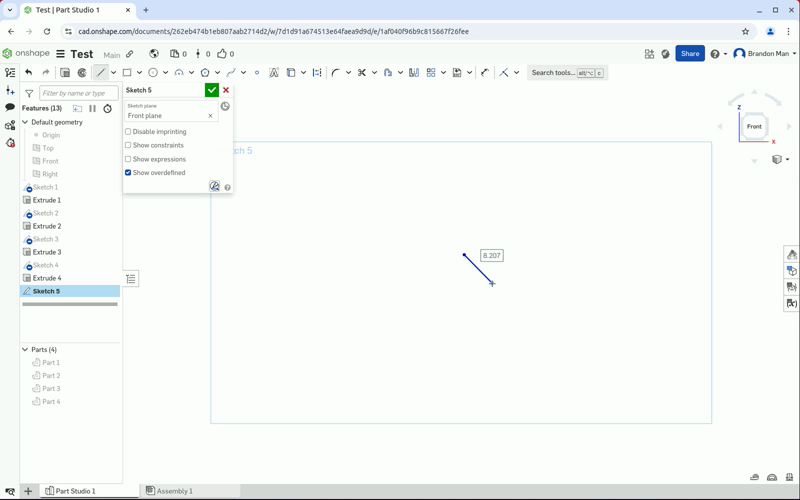
mouse_move(464, 216)
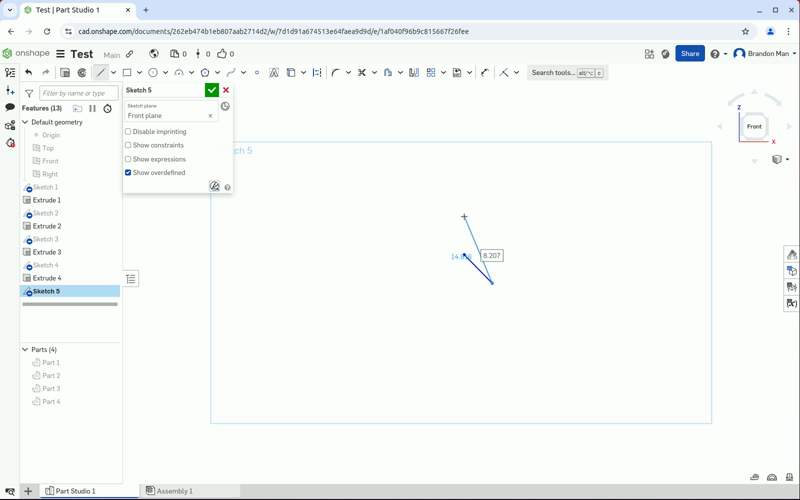
click(464, 216)
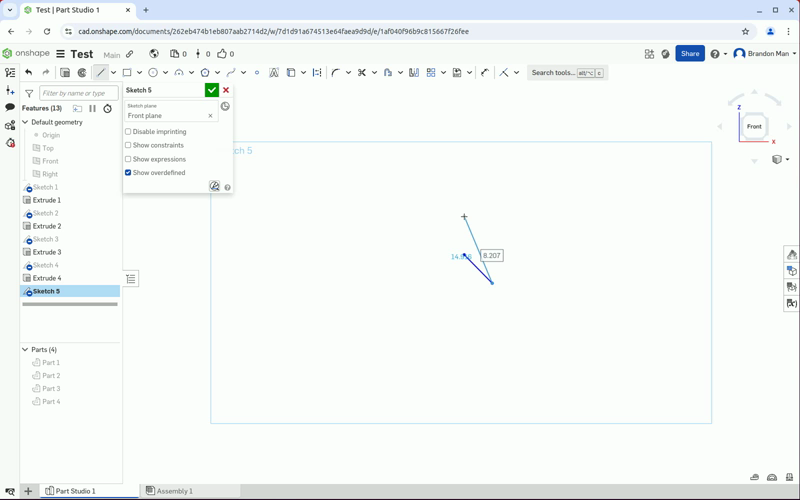
key_up(shift)
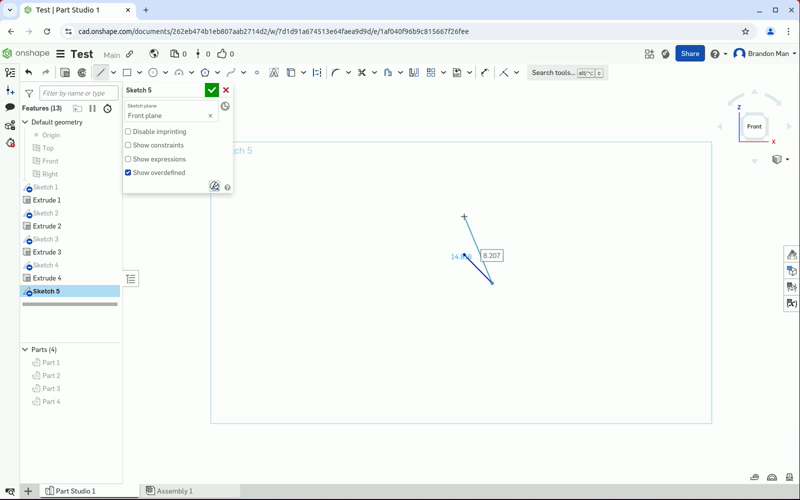
mouse_move(494, 216)
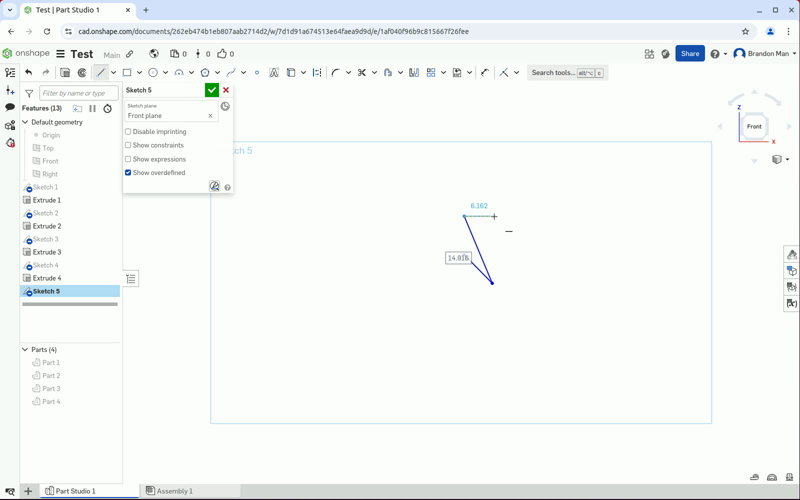
key_down(shift)
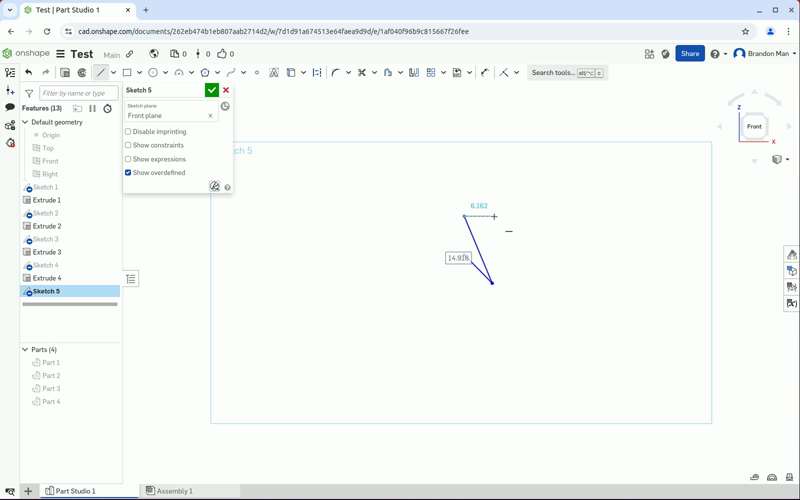
mouse_move(464, 254)
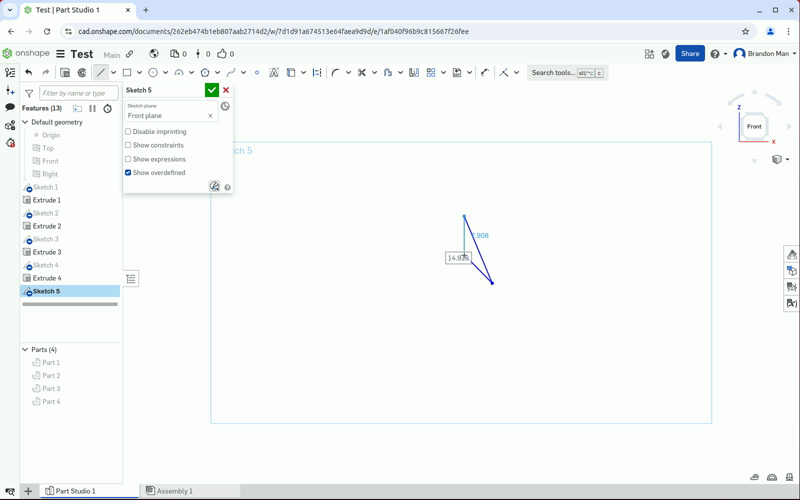
key_up(shift)
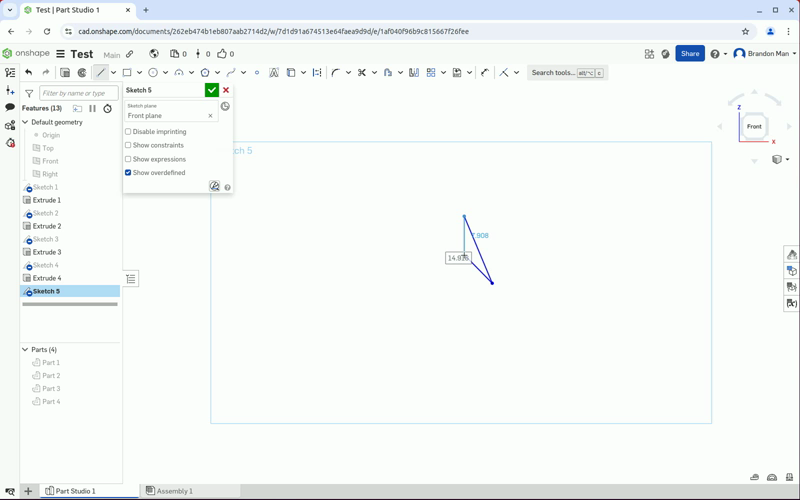
click(464, 254)
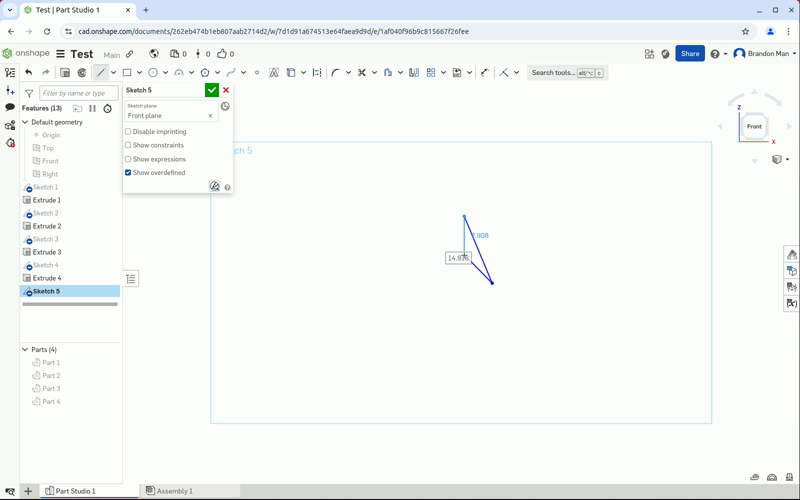
key(esc)
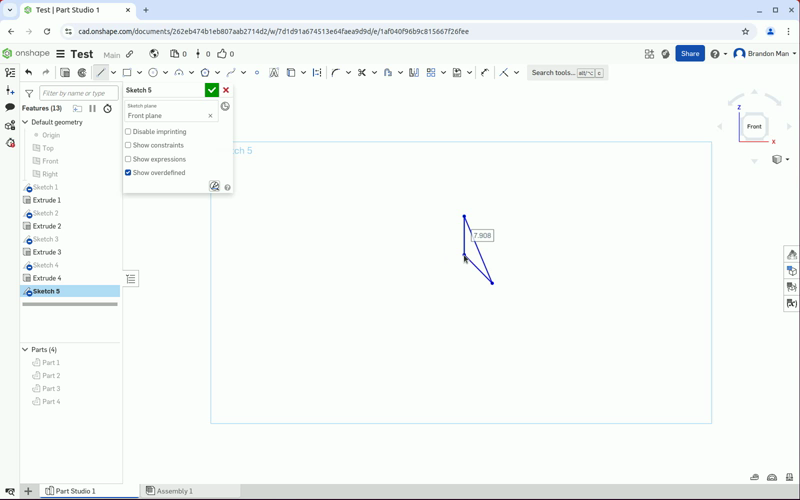
mouse_move(466, 239)
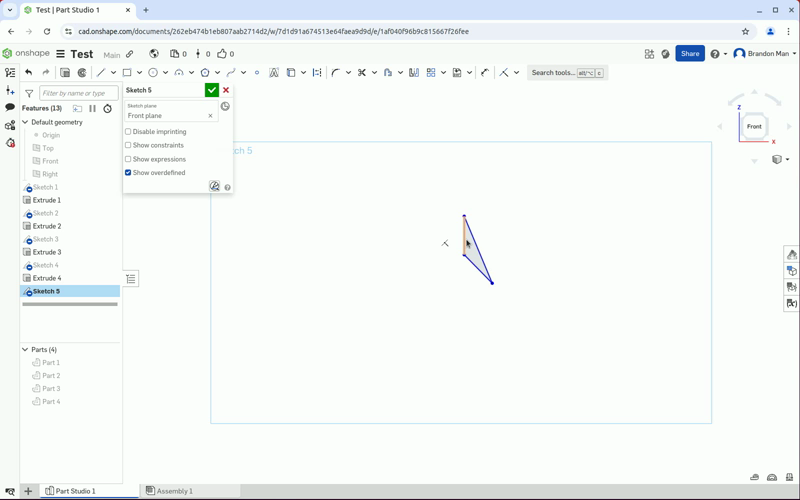
scroll(6)
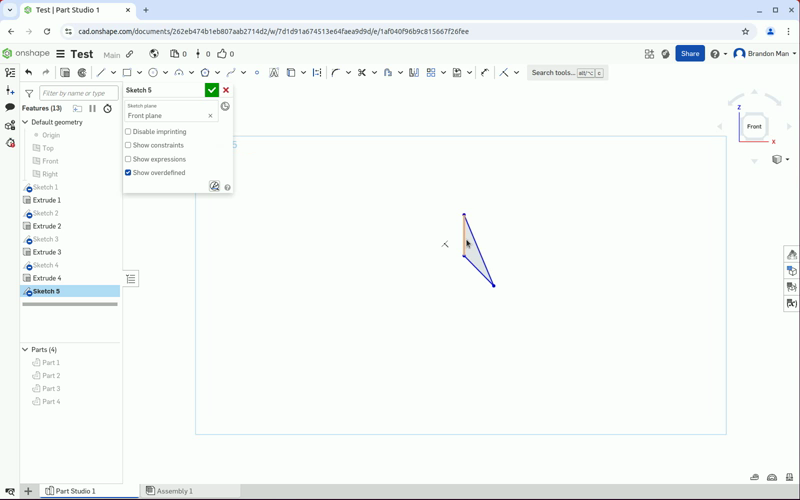
scroll(6)
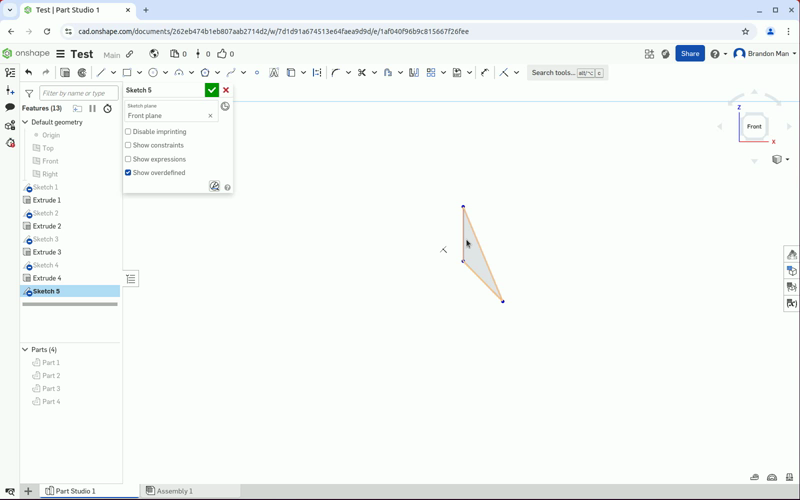
scroll(6)
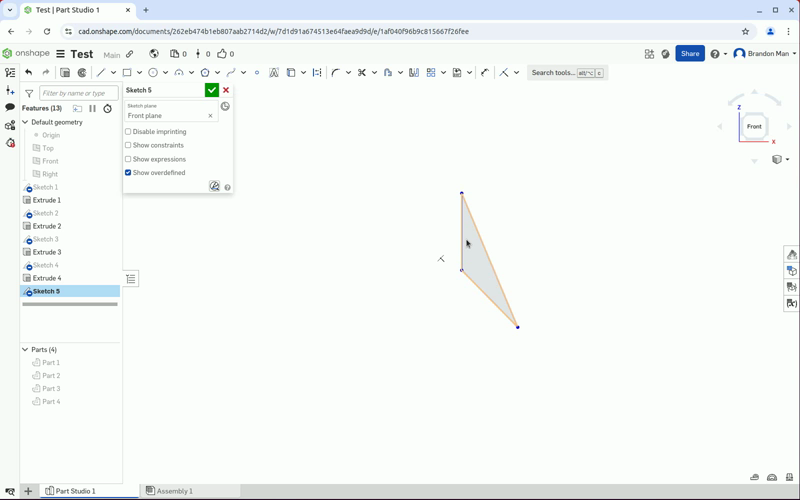
scroll(6)
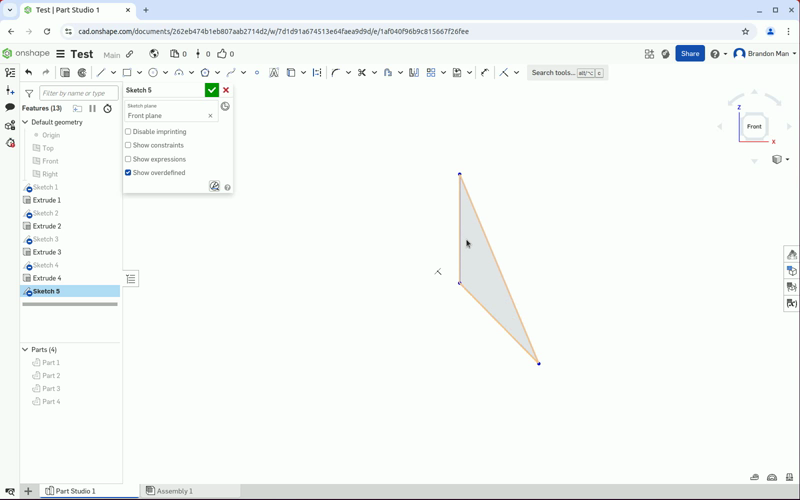
scroll(6)
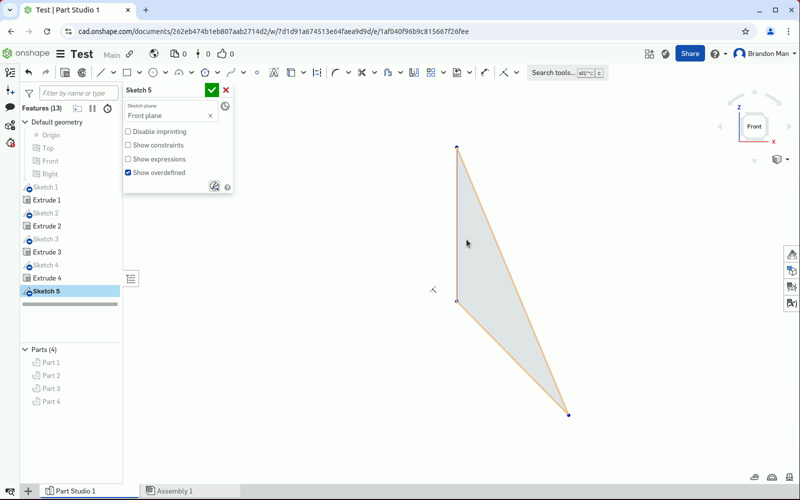
scroll(6)
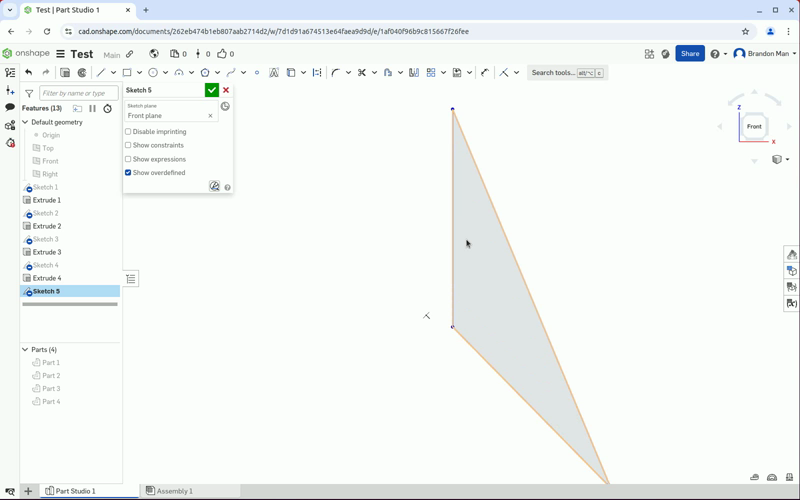
scroll(6)
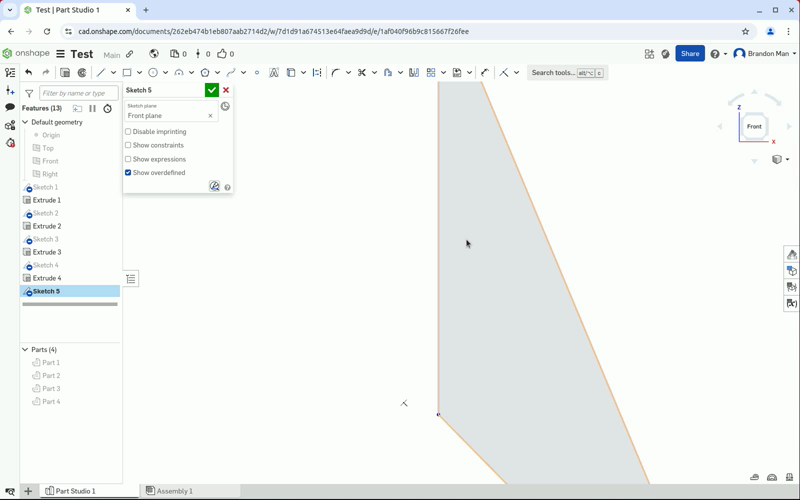
click(466, 239)
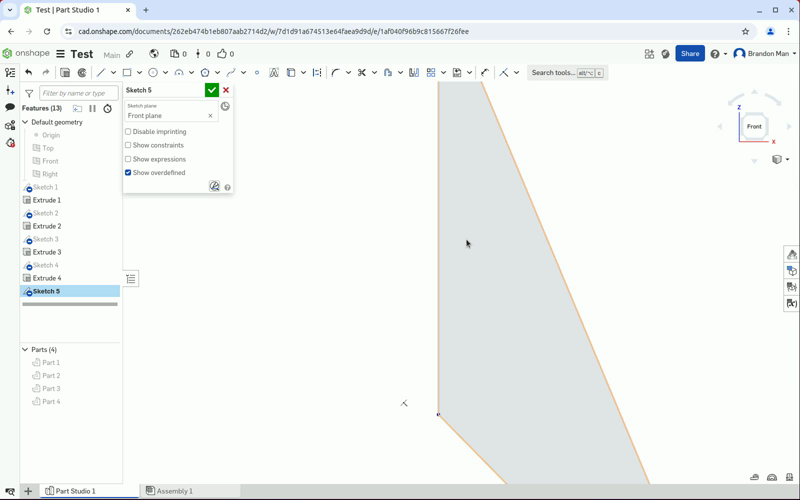
scroll(-6)
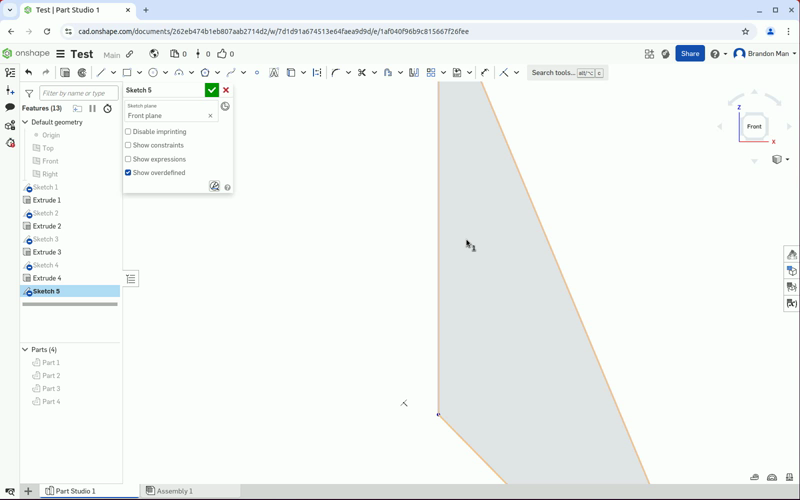
scroll(-6)
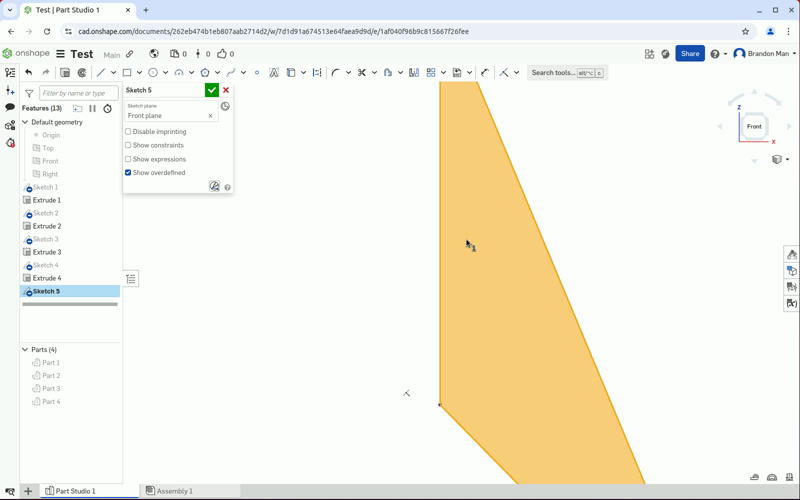
scroll(-6)
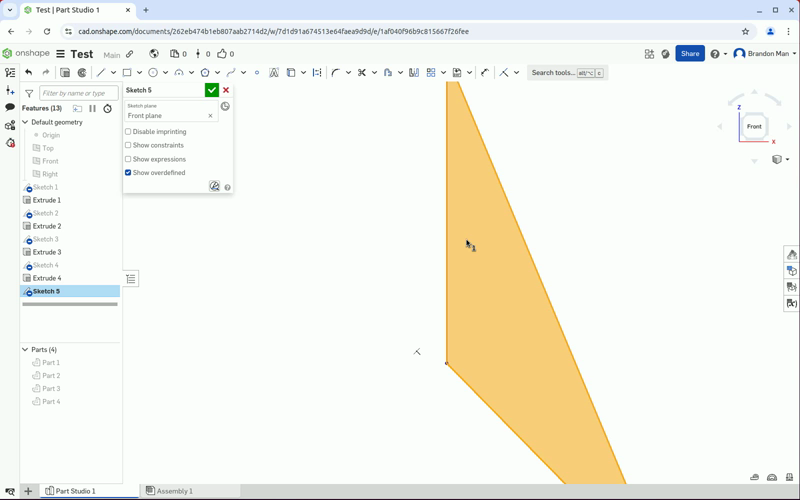
scroll(-6)
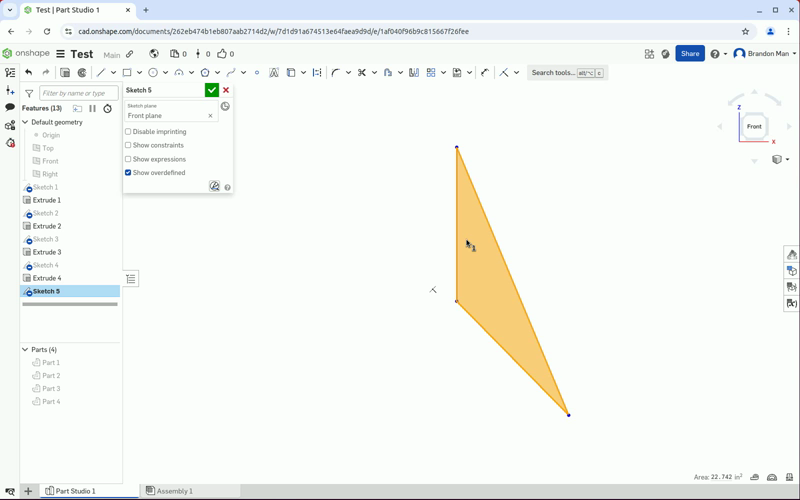
scroll(-6)
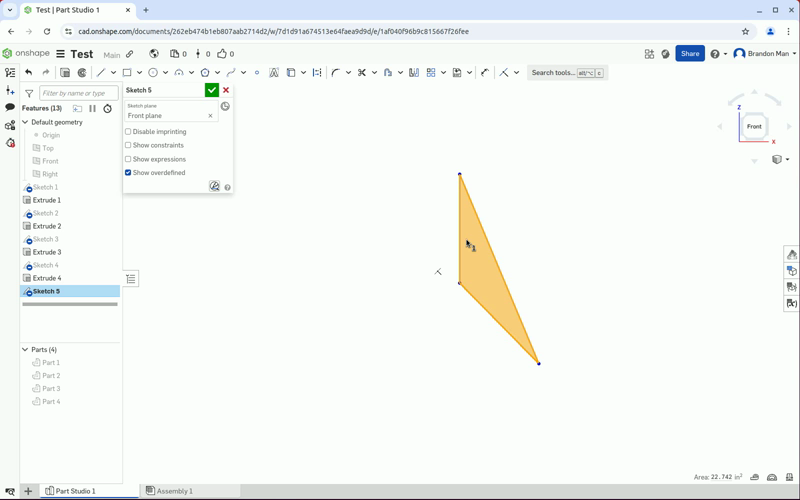
scroll(-6)
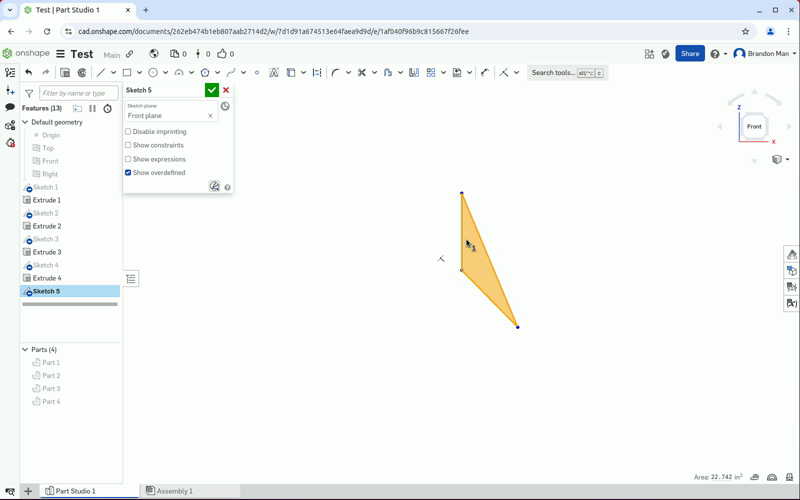
scroll(-6)
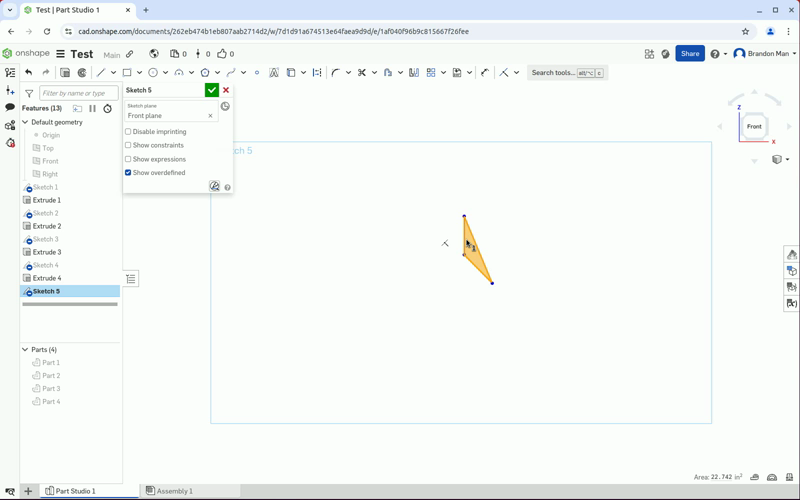
mouse_move(73, 352)
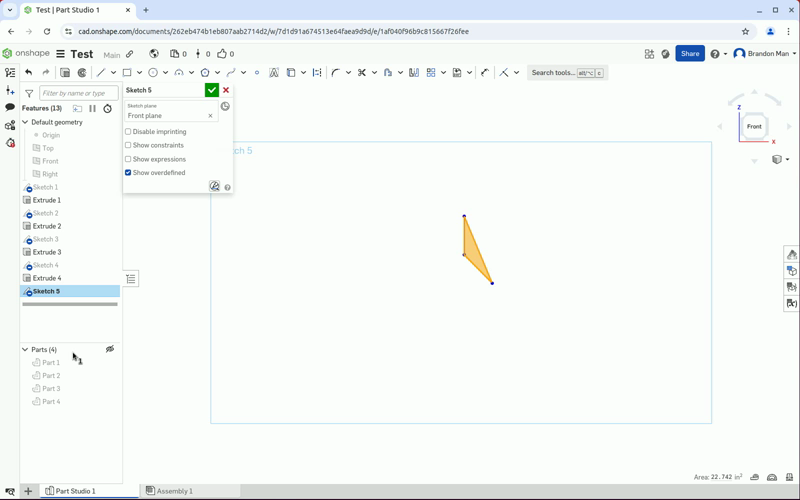
key(shift+y)
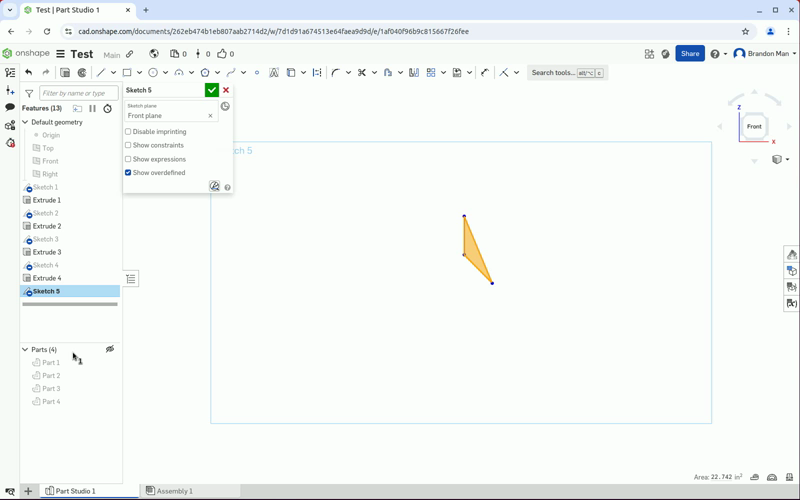
key(shift+e)
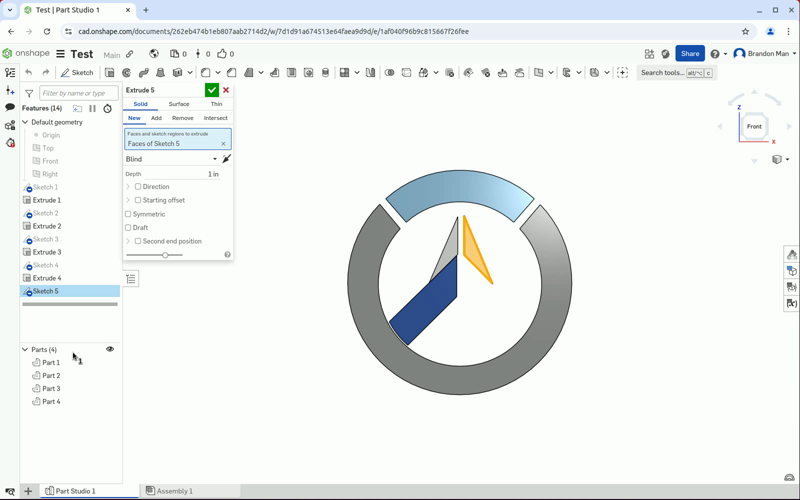
mouse_move(143, 106)
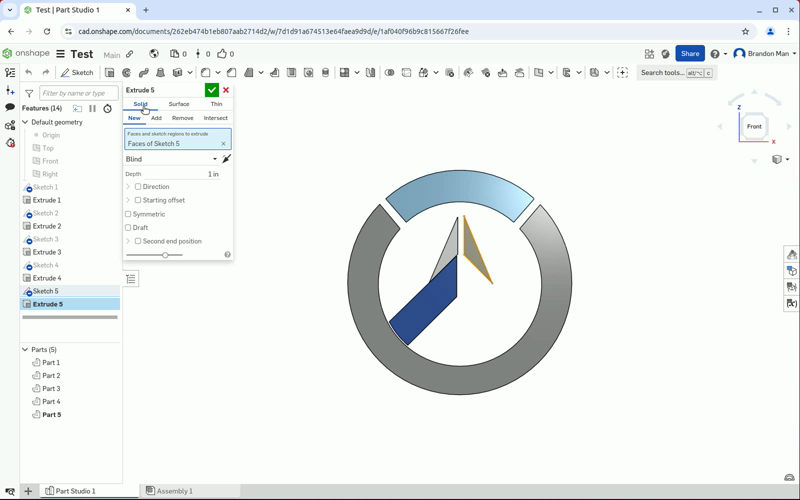
click(143, 106)
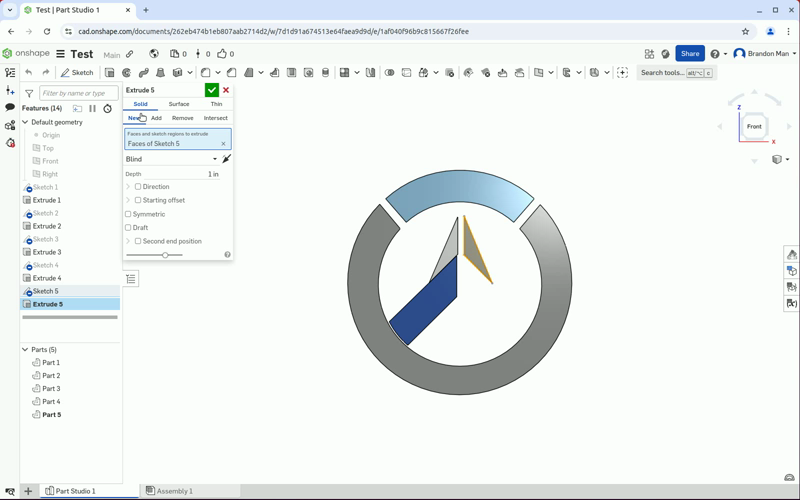
mouse_move(137, 120)
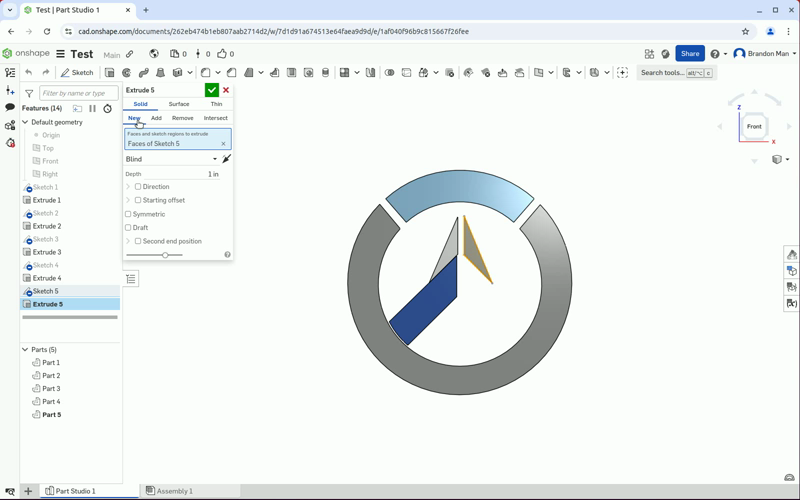
click(137, 120)
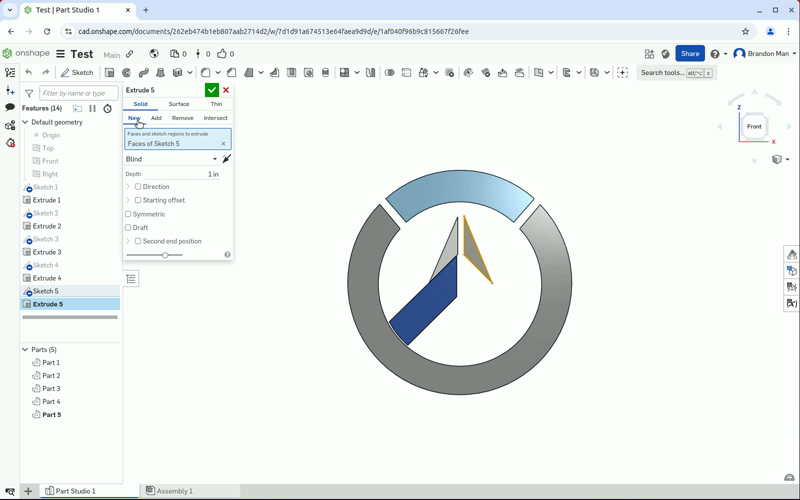
key(tab, 4)
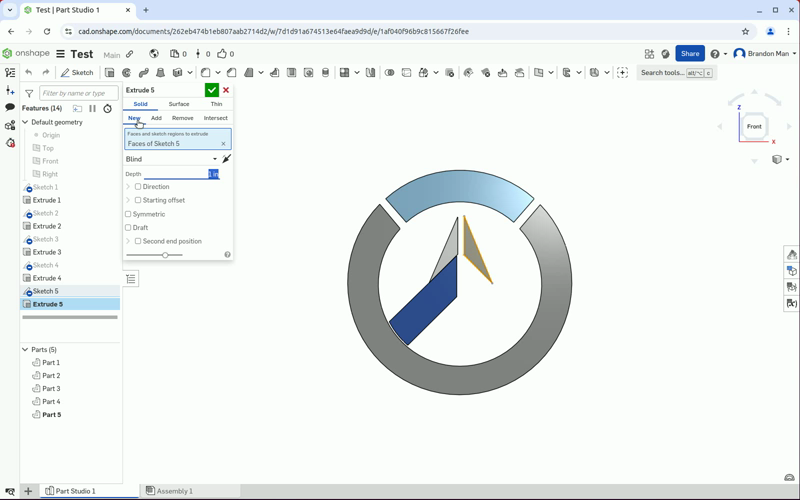
text(8.666)
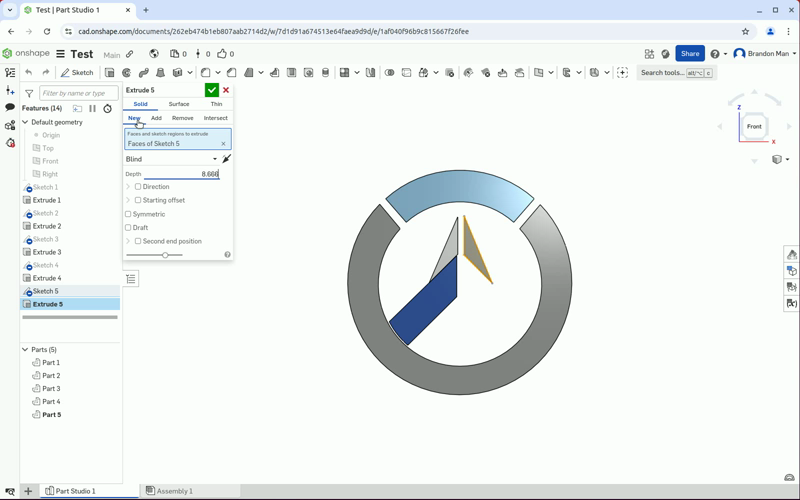
key(tab, 3)
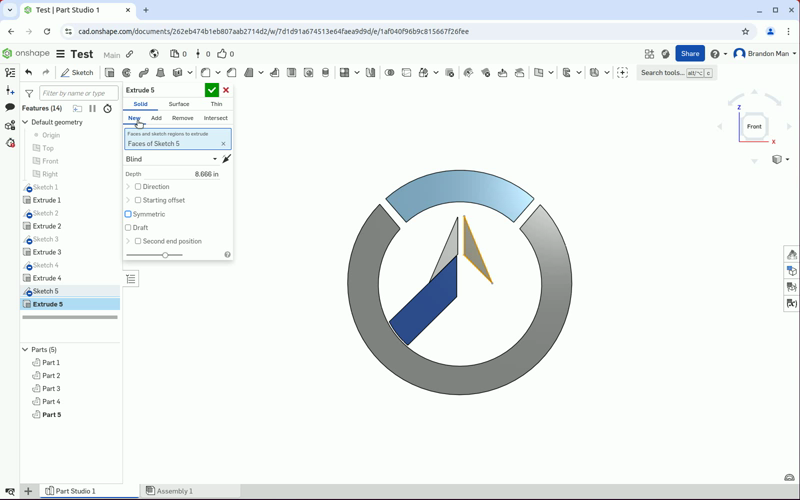
key(space)
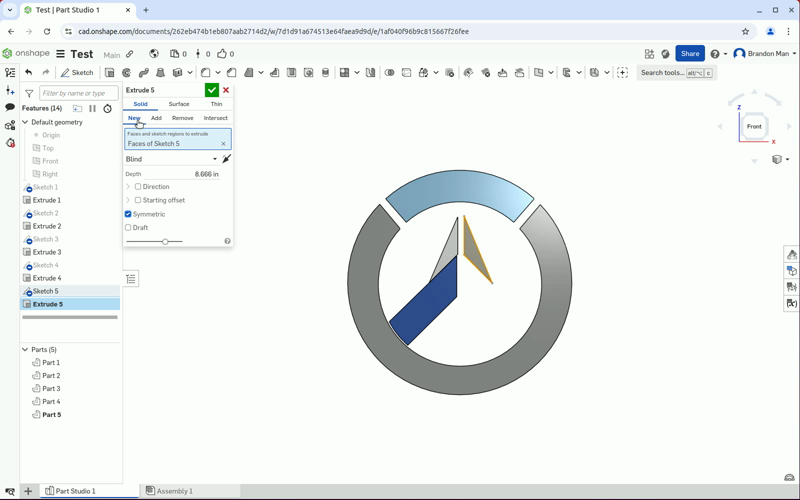
key(enter)
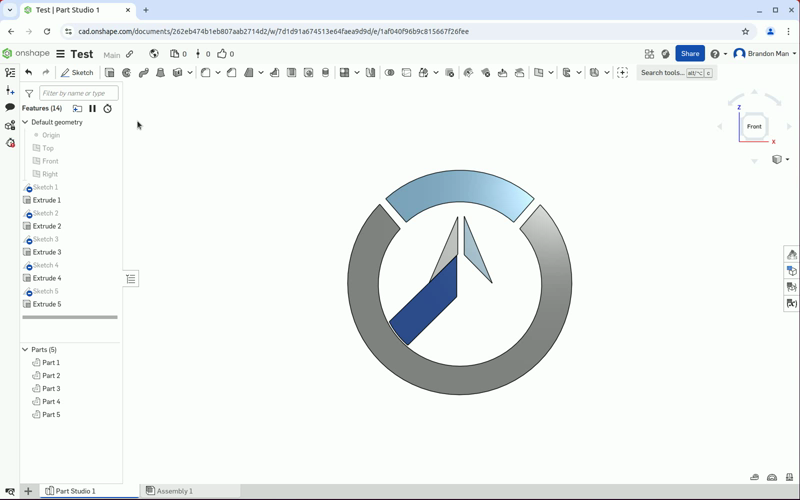
key(shift+h)
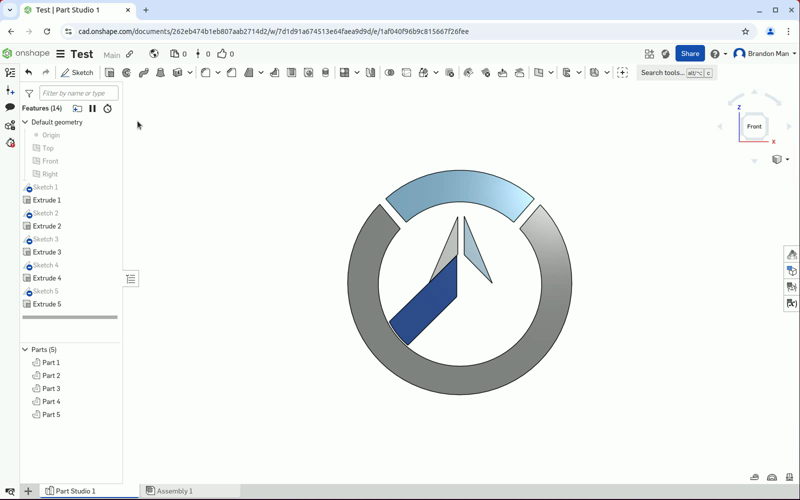
key(shift+h)
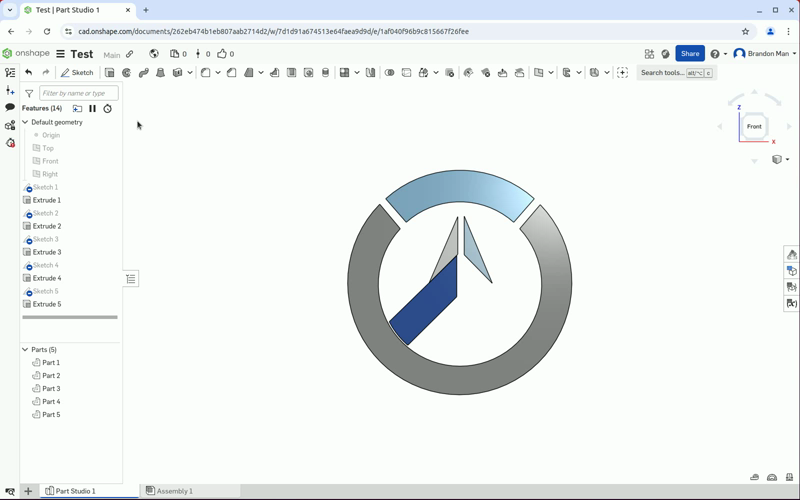
mouse_move(73, 189)
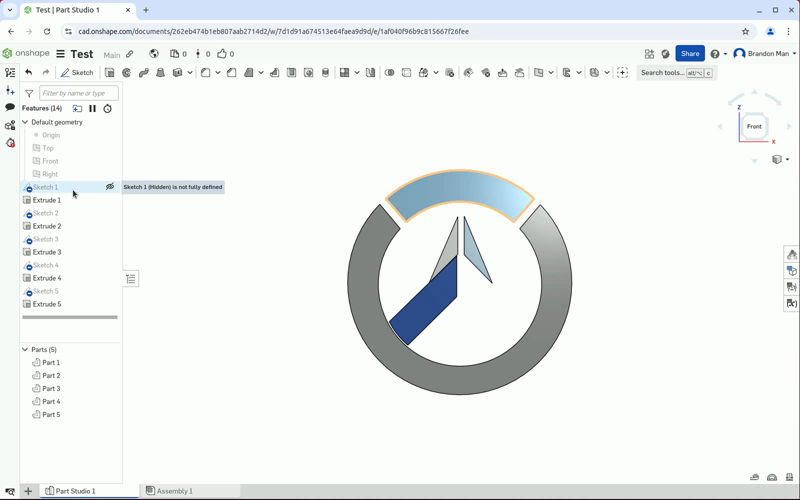
click(73, 189)
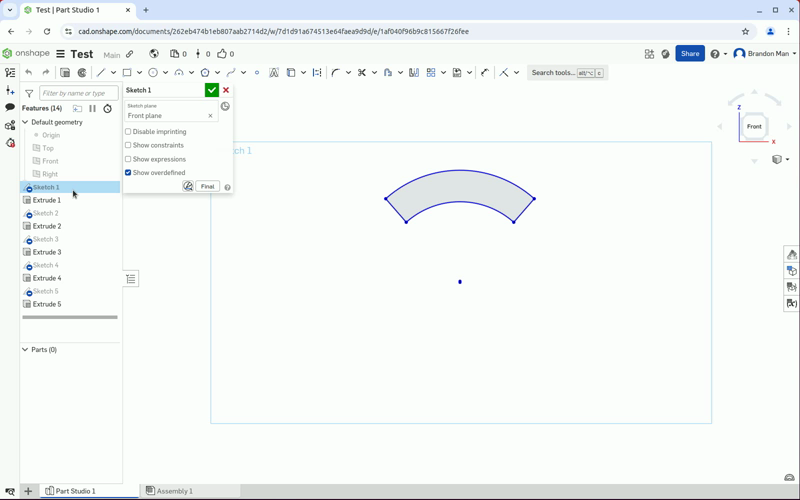
mouse_move(229, 92)
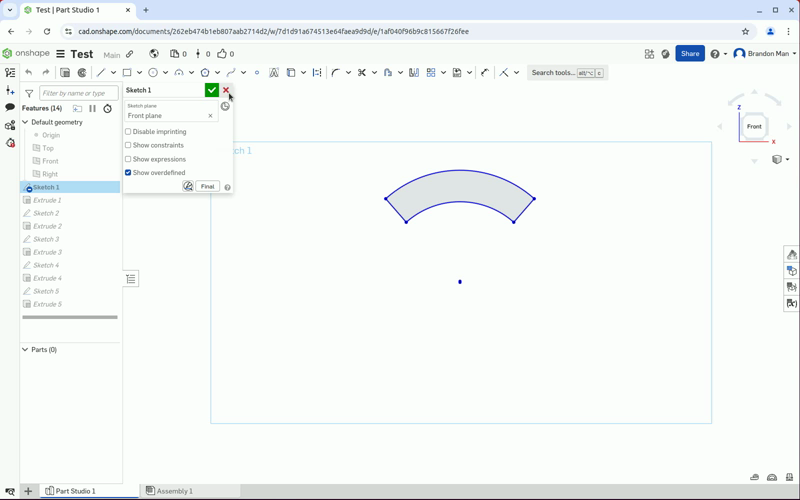
click(229, 92)
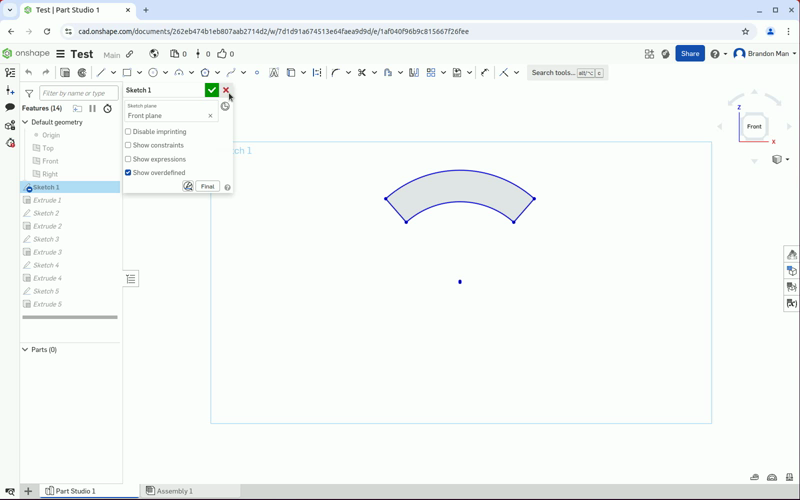
key(shift+s)
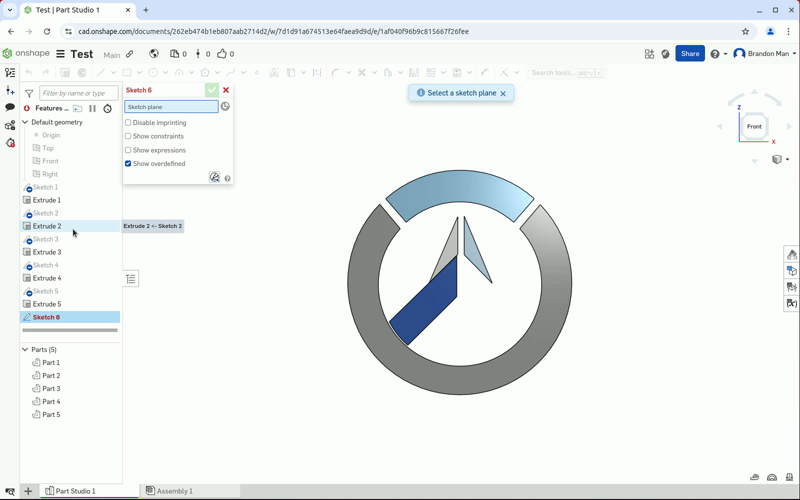
scroll(3)
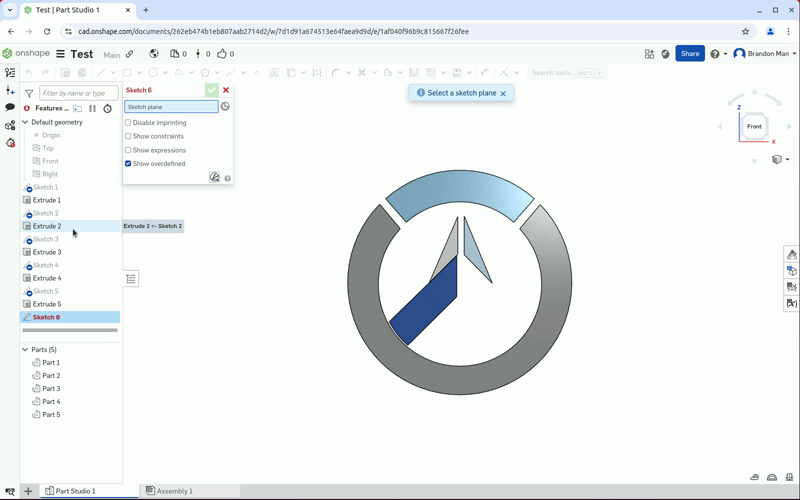
mouse_move(73, 163)
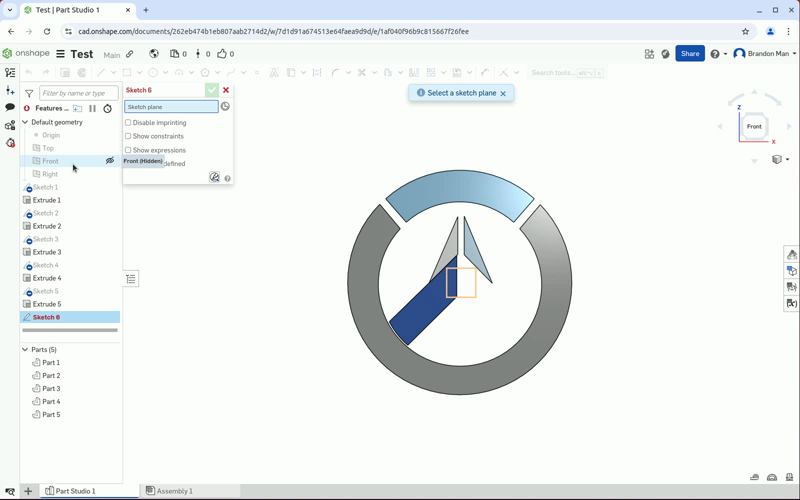
click(73, 163)
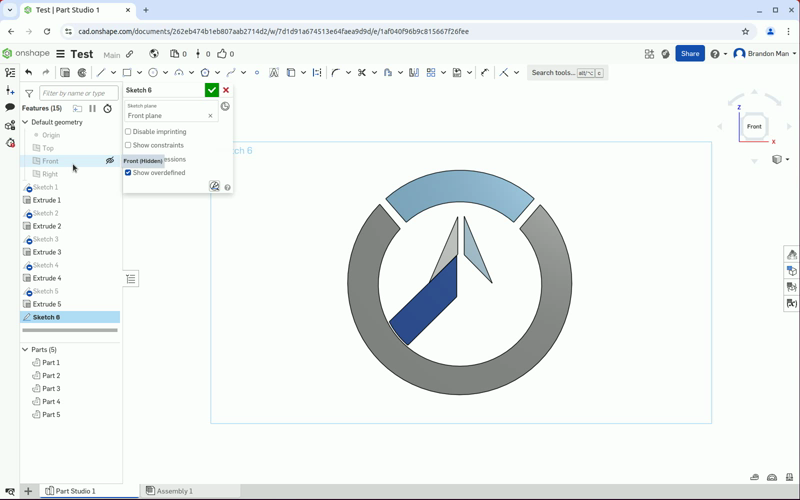
mouse_move(73, 352)
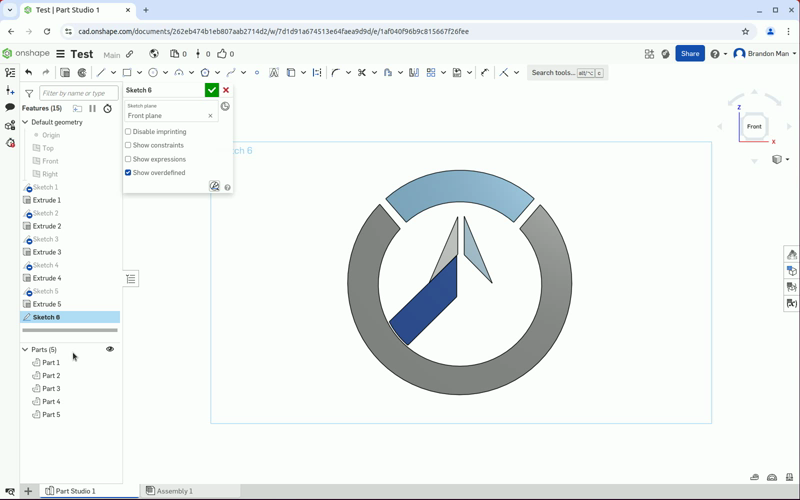
key(y)
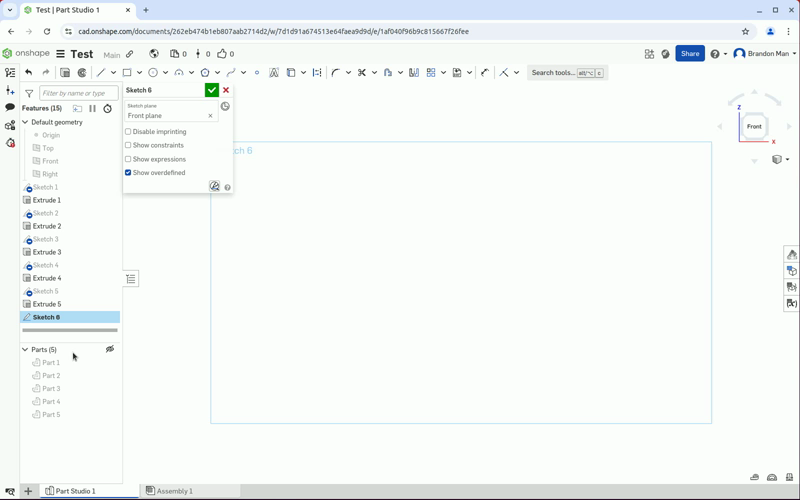
key(l)
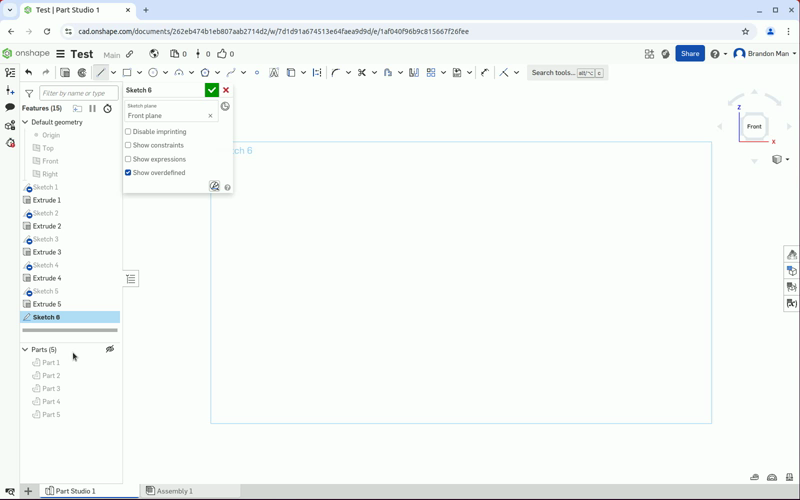
key_down(shift)
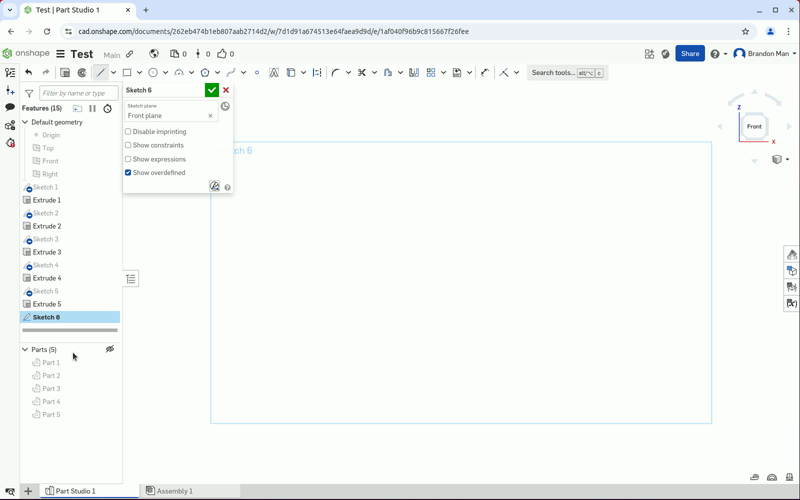
mouse_move(464, 295)
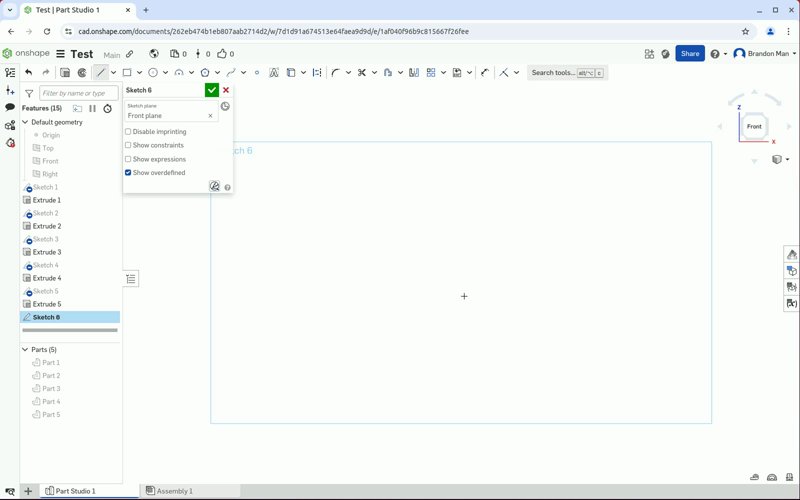
click(464, 295)
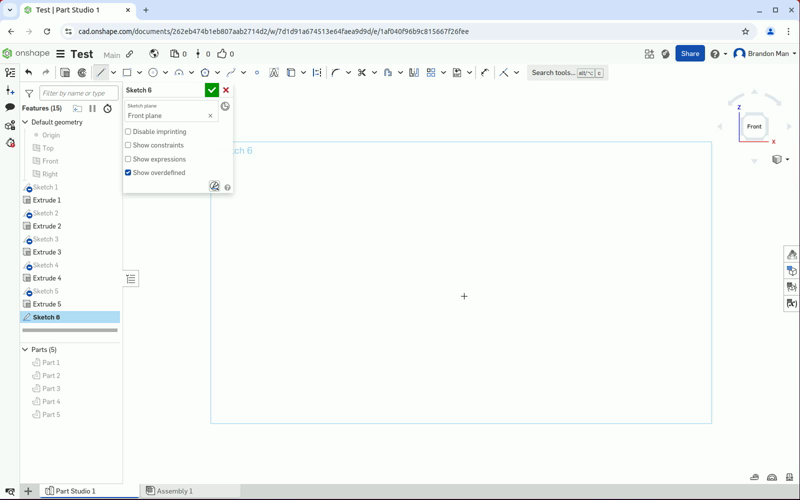
key_up(shift)
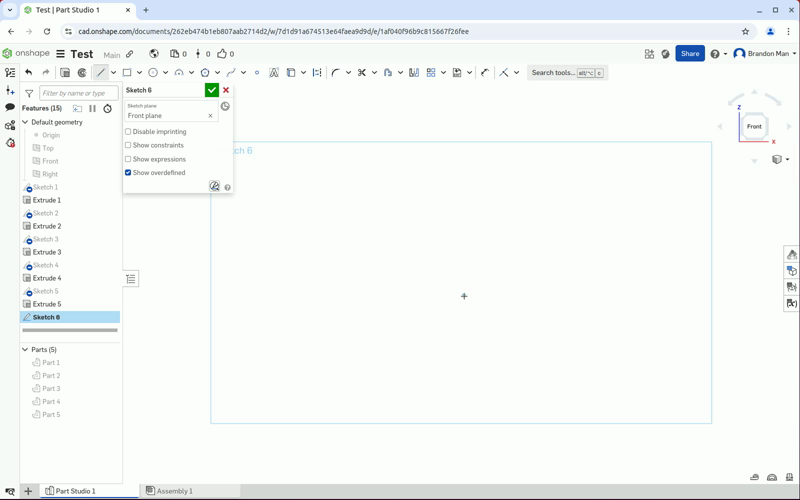
key_down(shift)
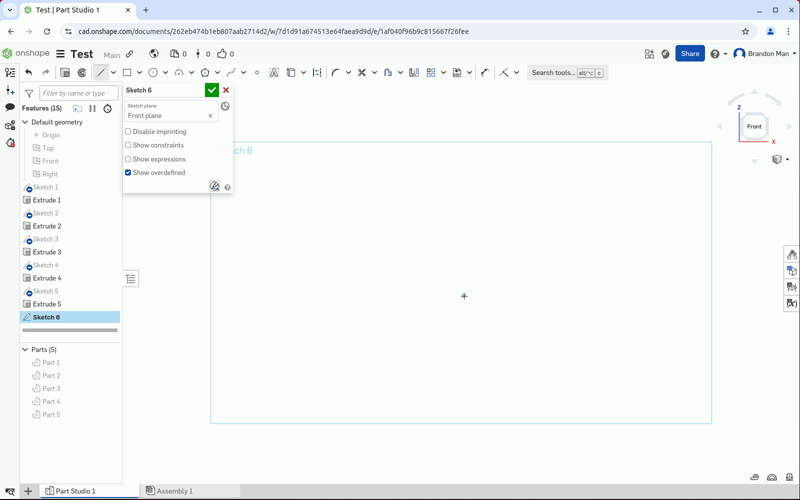
mouse_move(513, 343)
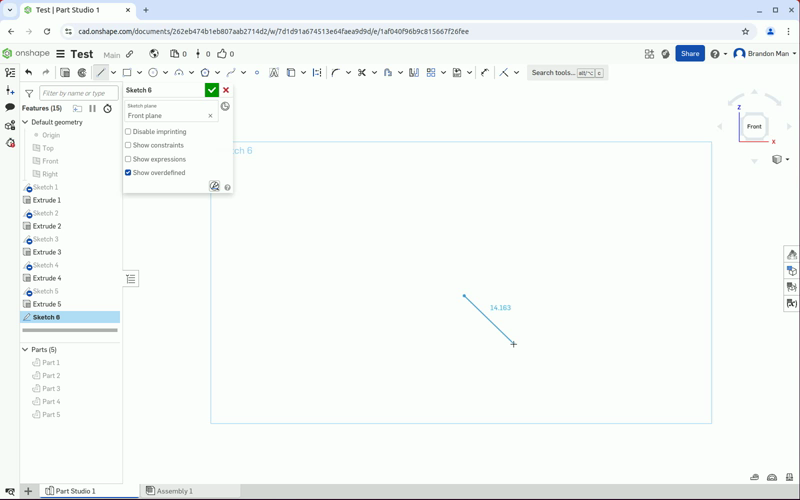
click(513, 343)
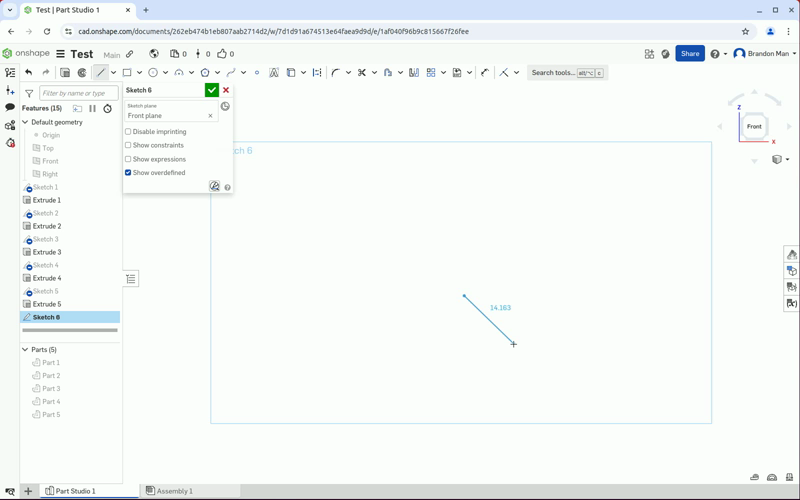
key_up(shift)
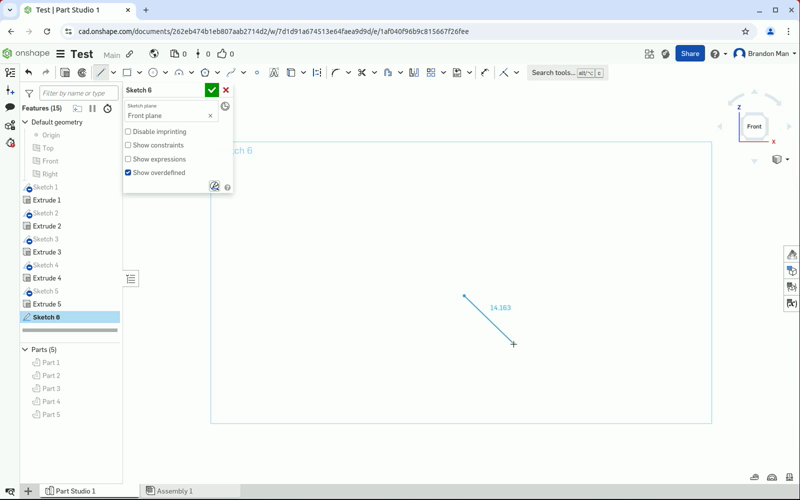
key(esc)
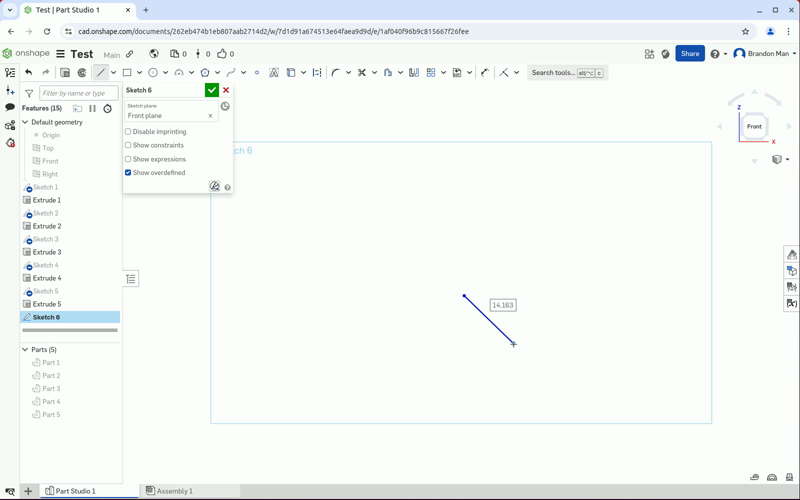
key(a)
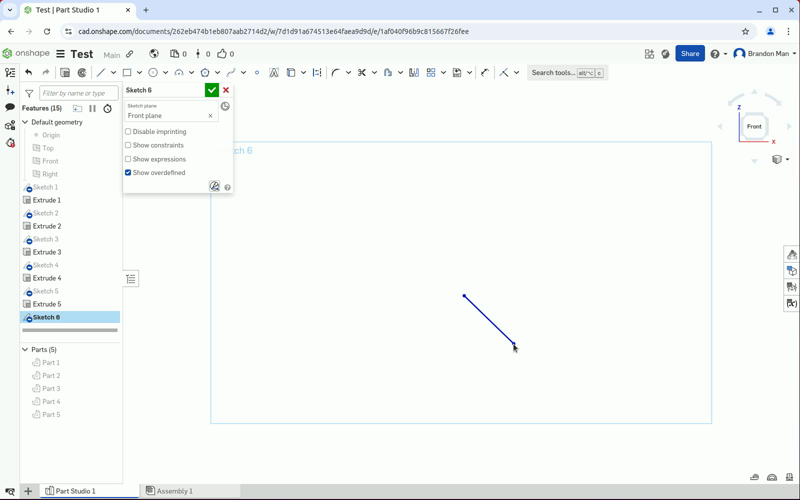
mouse_move(513, 343)
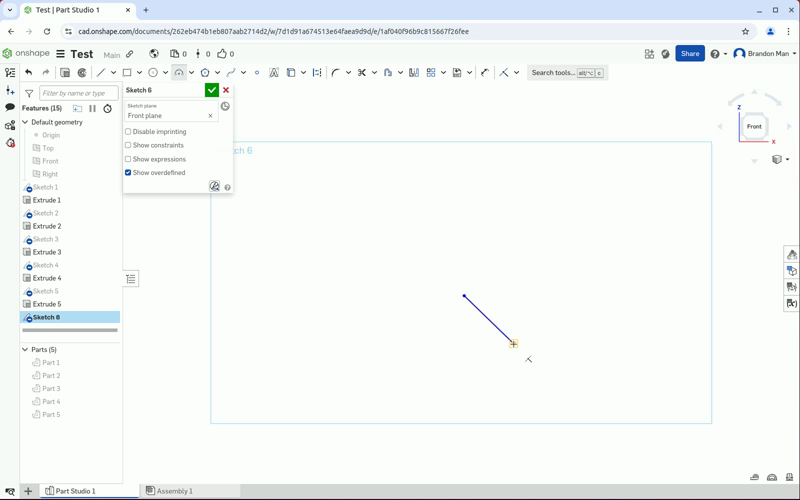
click(513, 343)
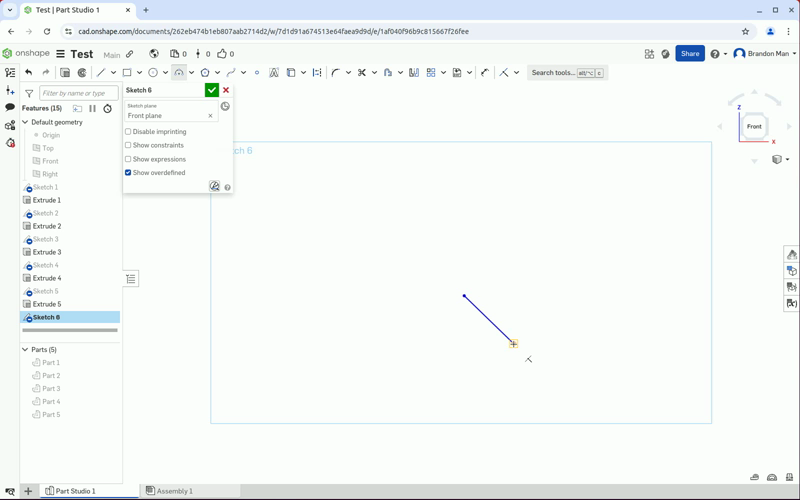
key_down(shift)
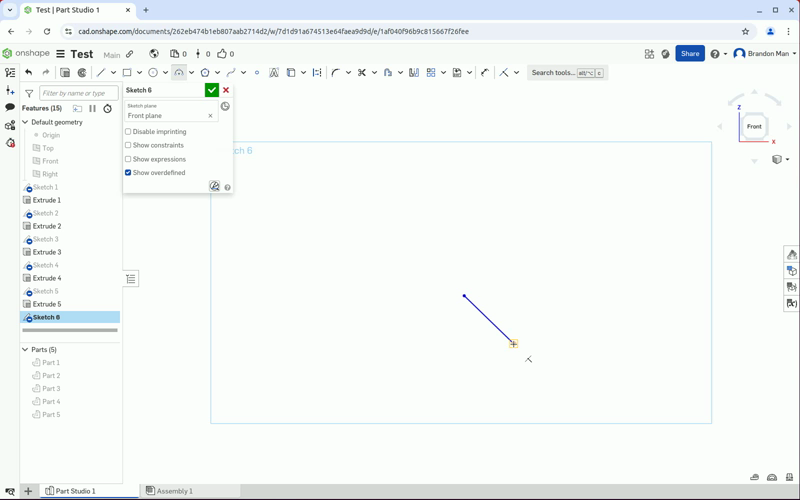
mouse_move(531, 321)
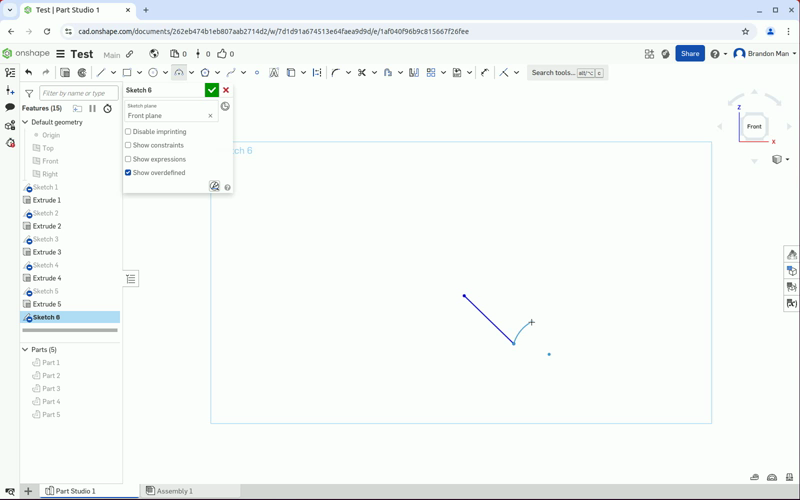
click(531, 321)
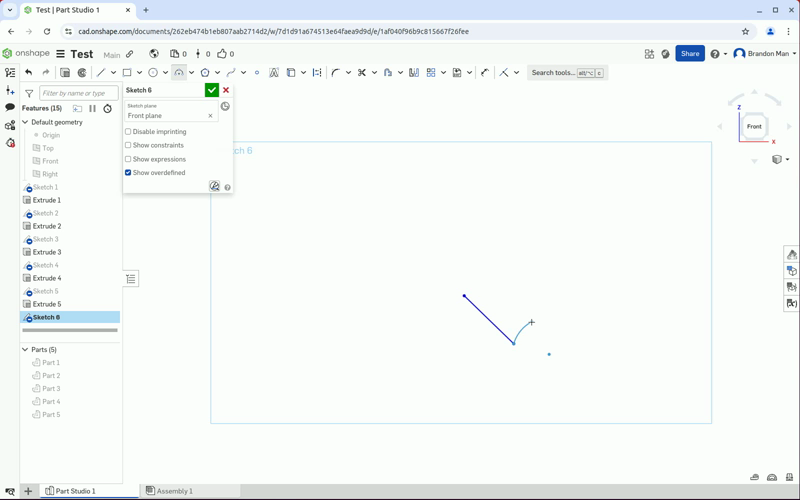
mouse_move(523, 333)
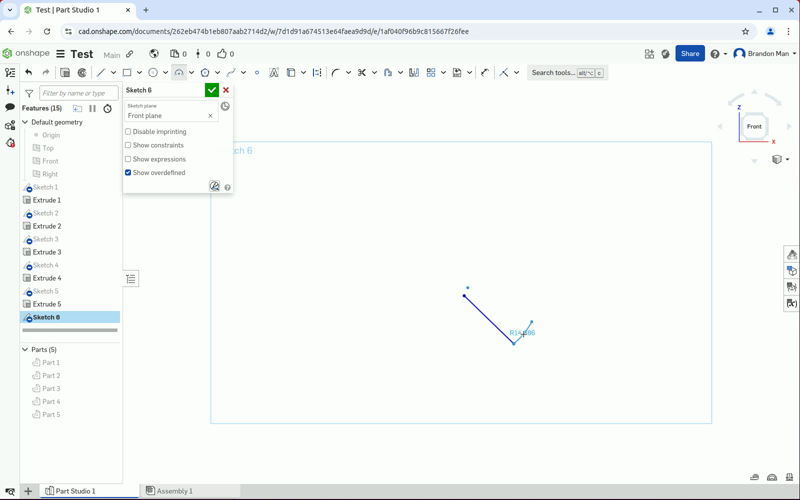
click(523, 333)
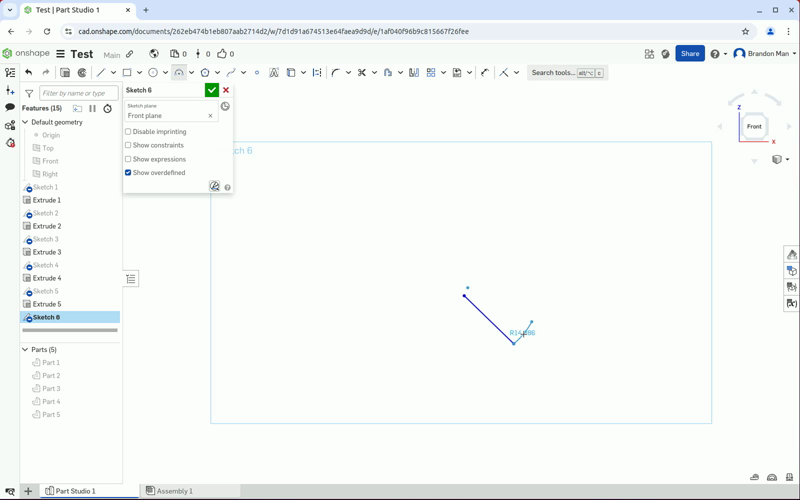
key_up(shift)
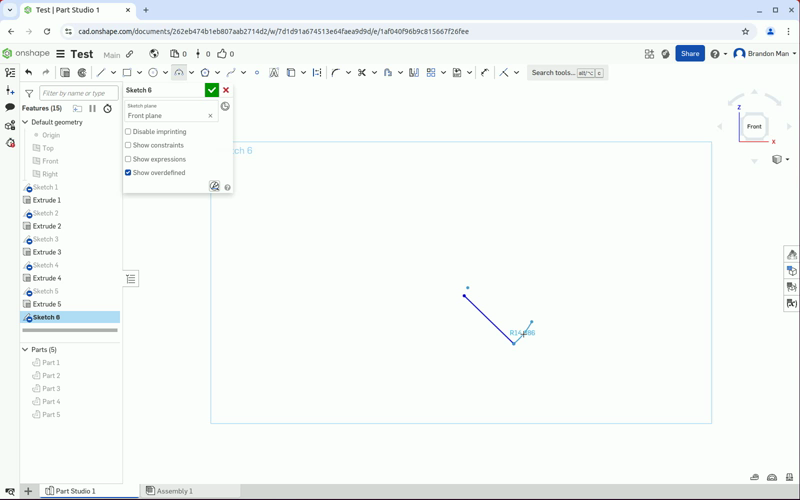
key(esc)
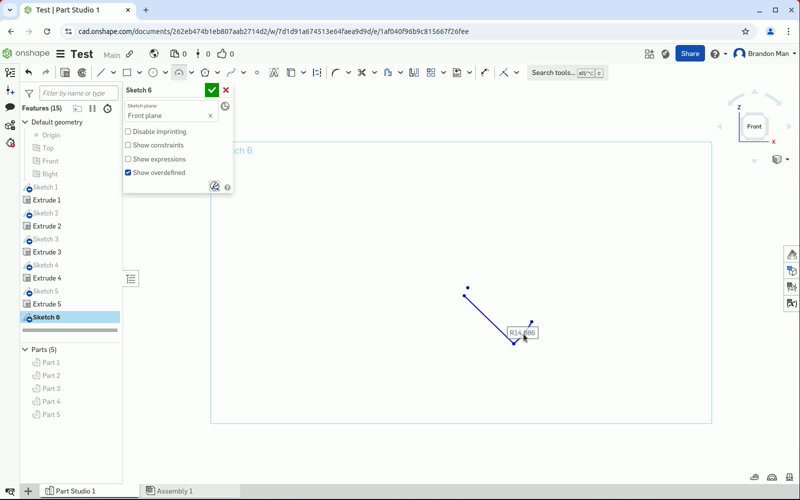
key(l)
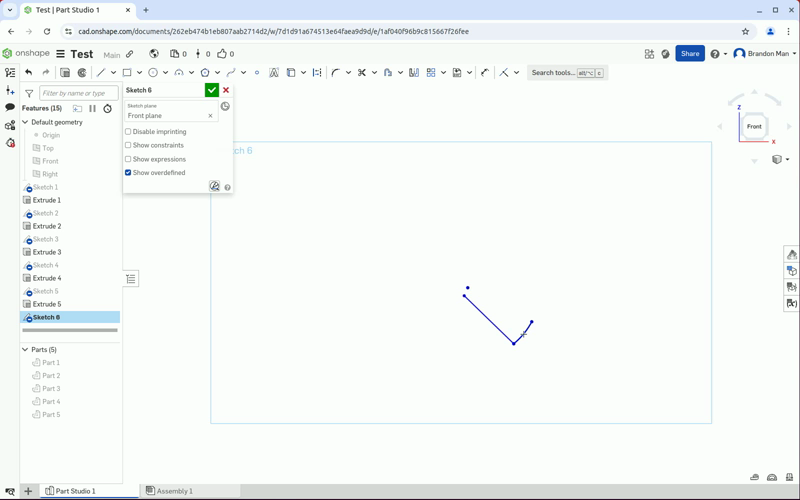
mouse_move(531, 321)
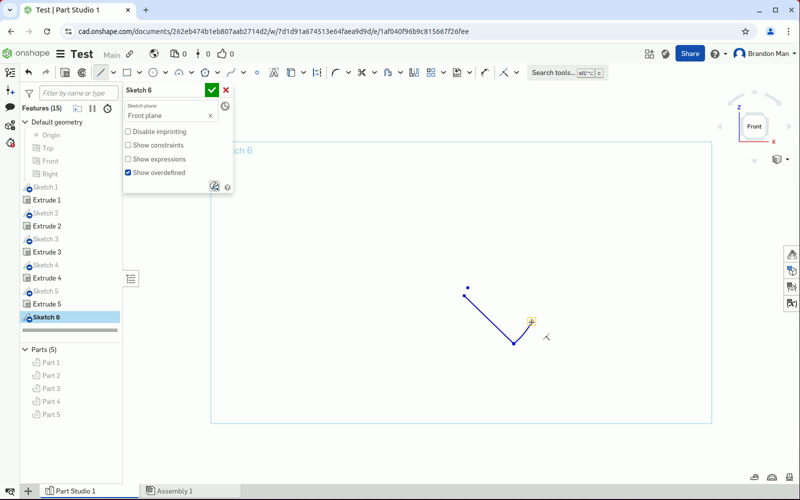
click(531, 321)
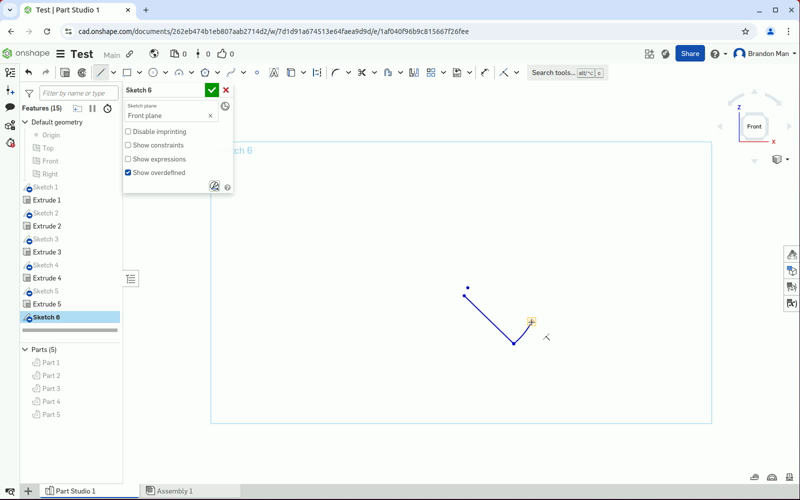
key_down(shift)
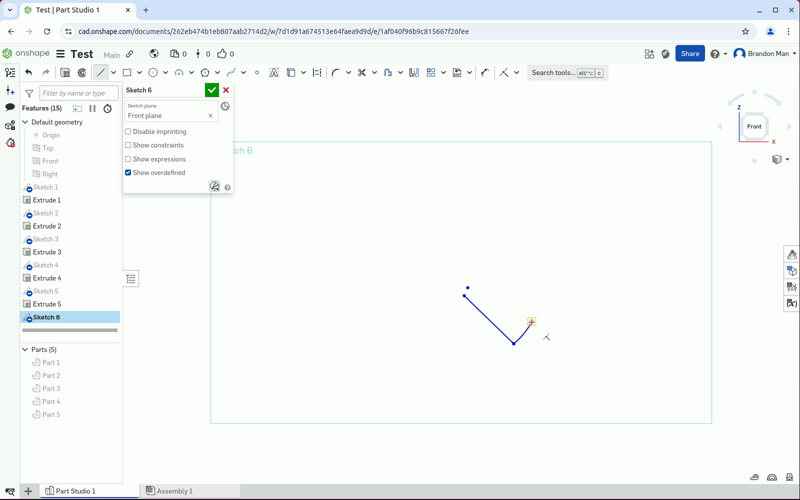
mouse_move(561, 321)
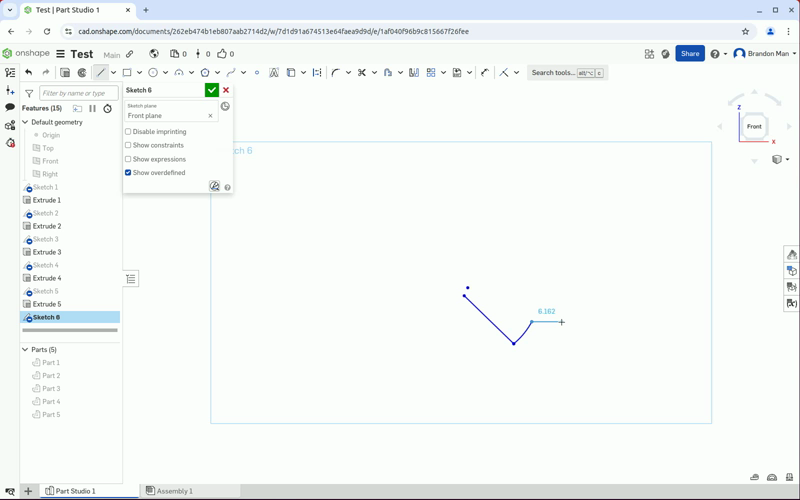
mouse_move(492, 282)
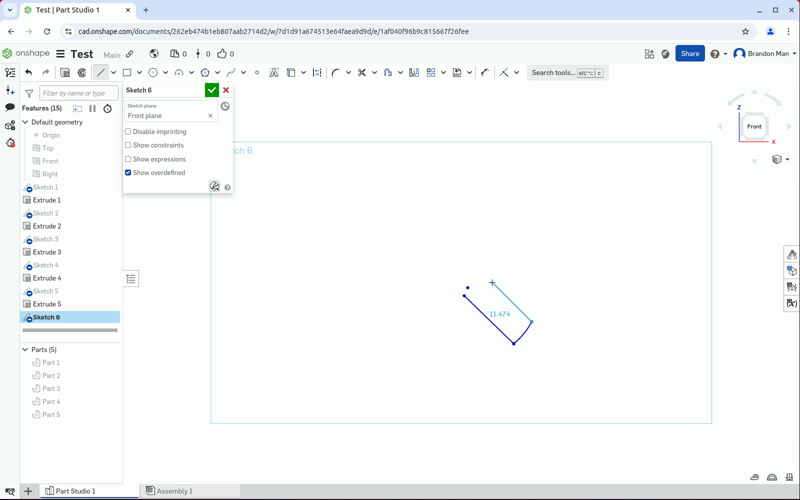
click(492, 282)
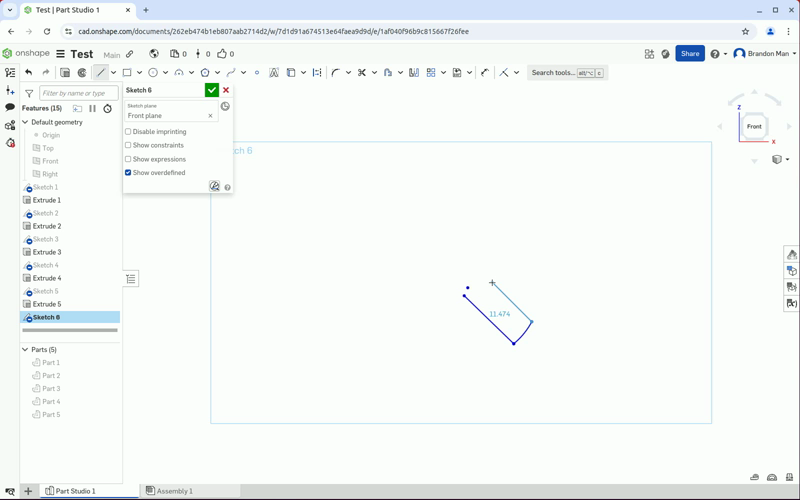
key_up(shift)
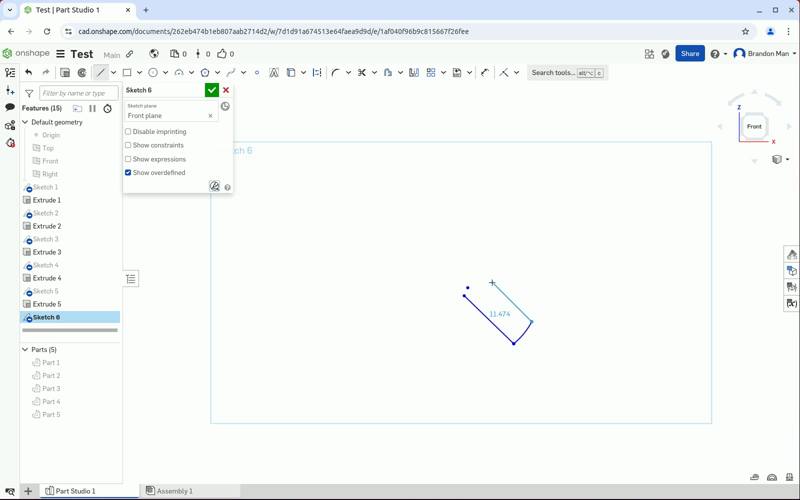
key_down(shift)
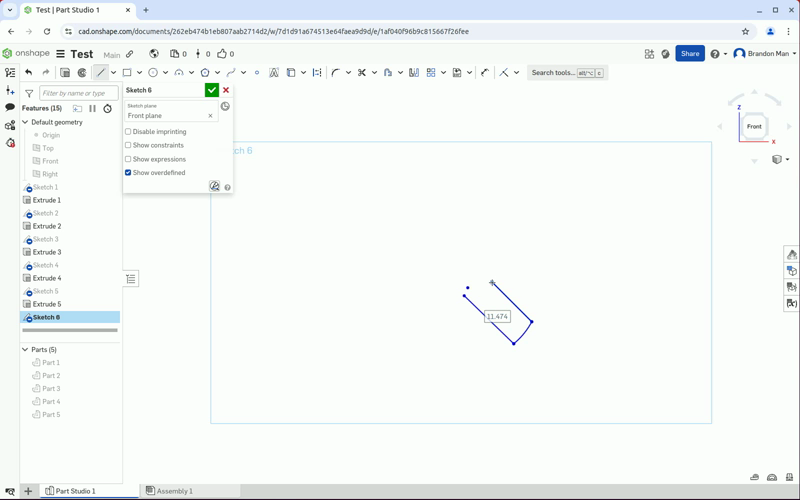
mouse_move(522, 282)
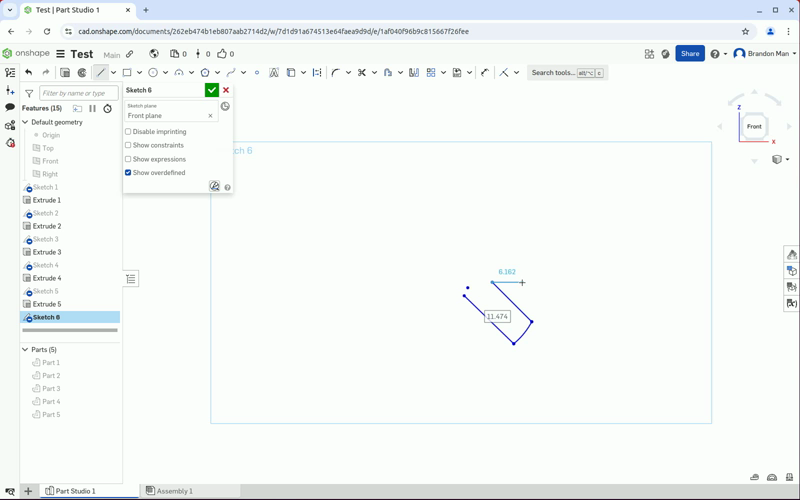
mouse_move(464, 254)
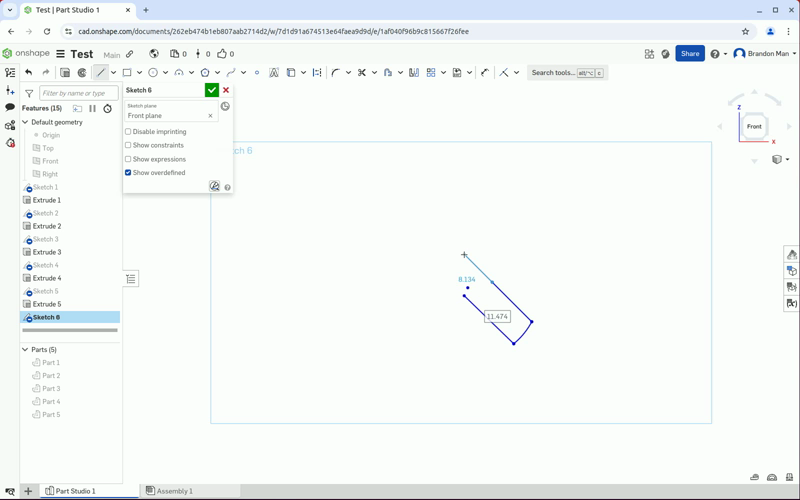
click(464, 254)
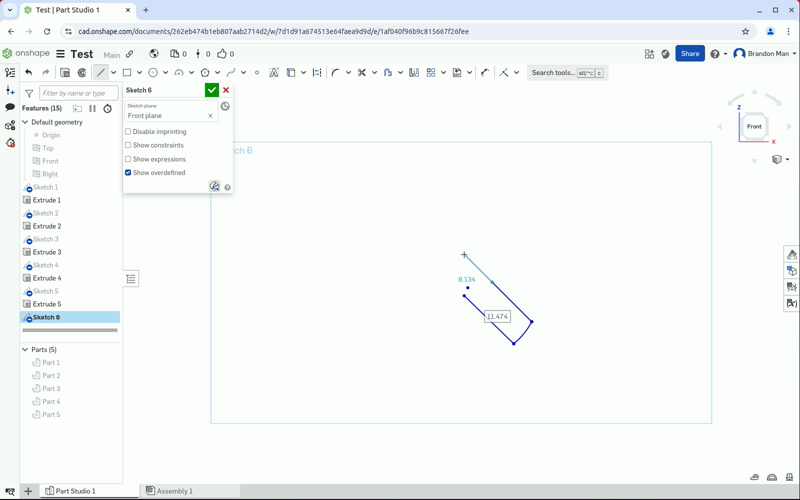
key_up(shift)
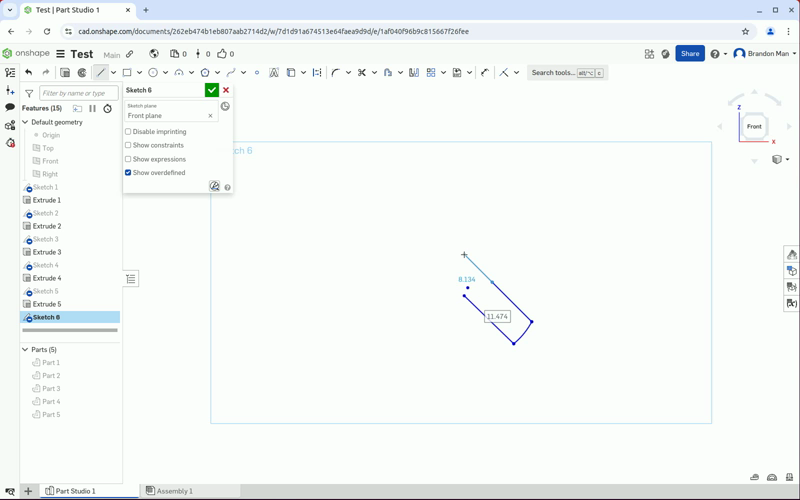
mouse_move(494, 254)
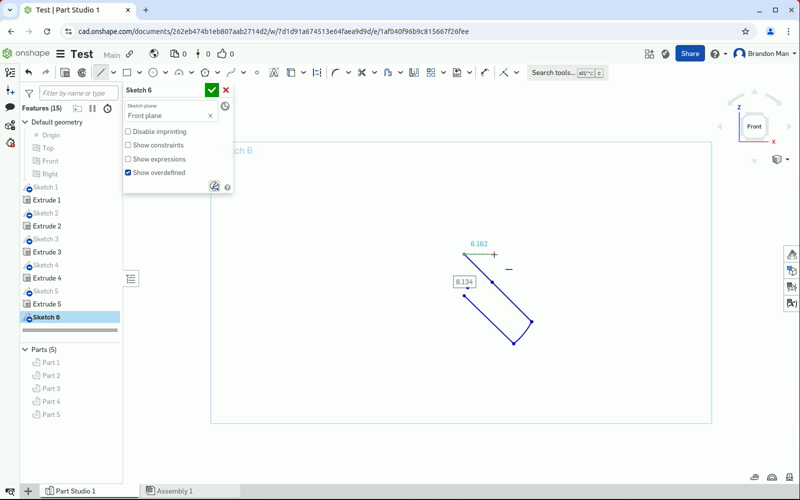
key_down(shift)
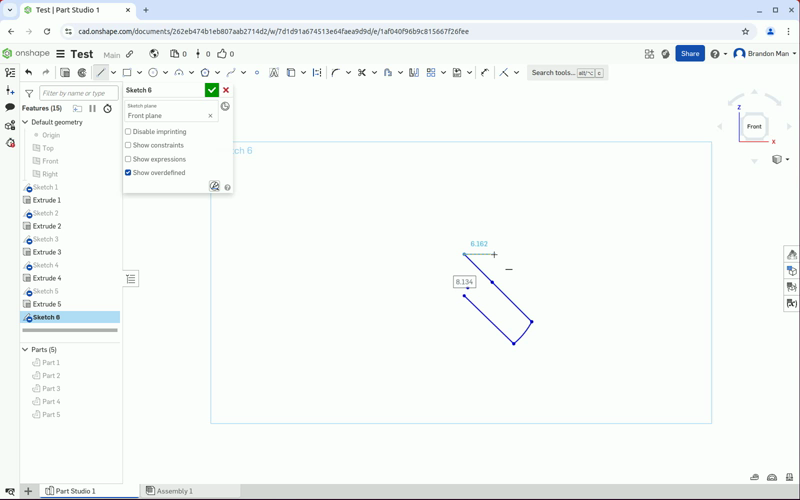
mouse_move(464, 295)
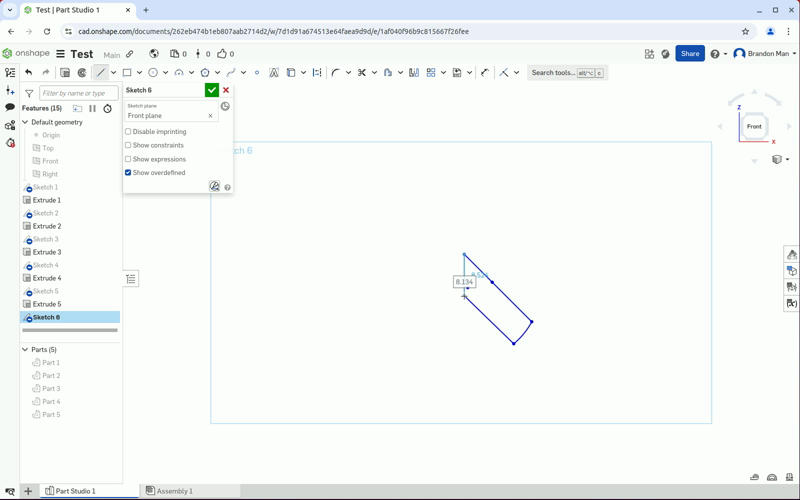
key_up(shift)
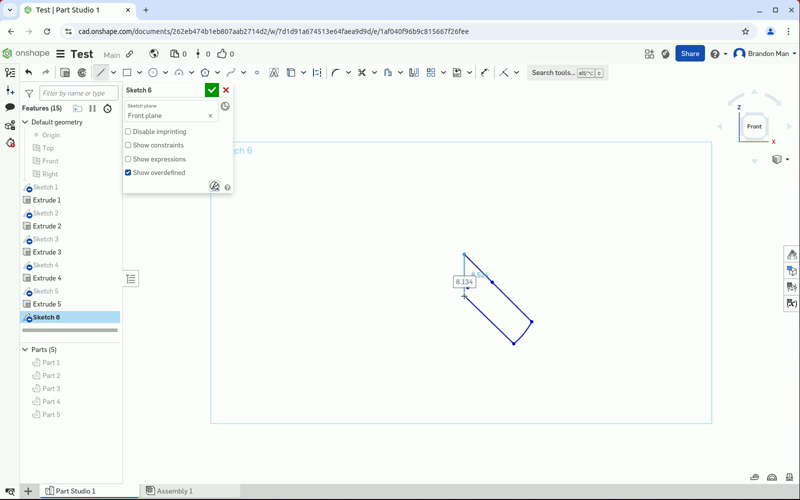
click(464, 295)
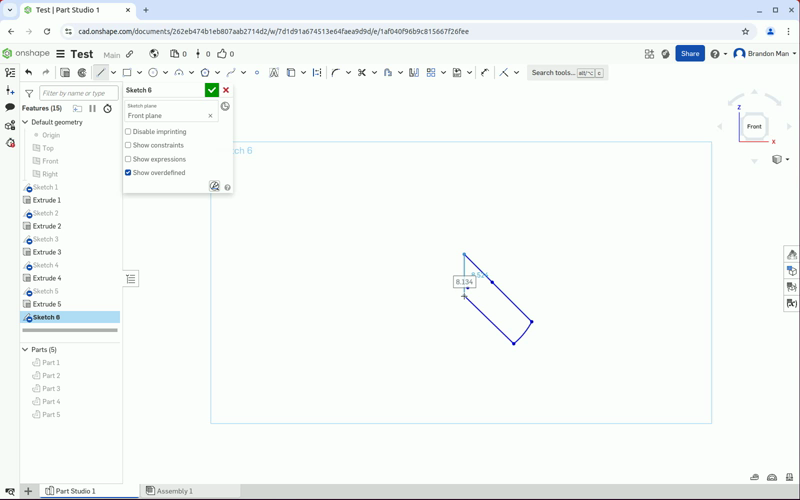
key(esc)
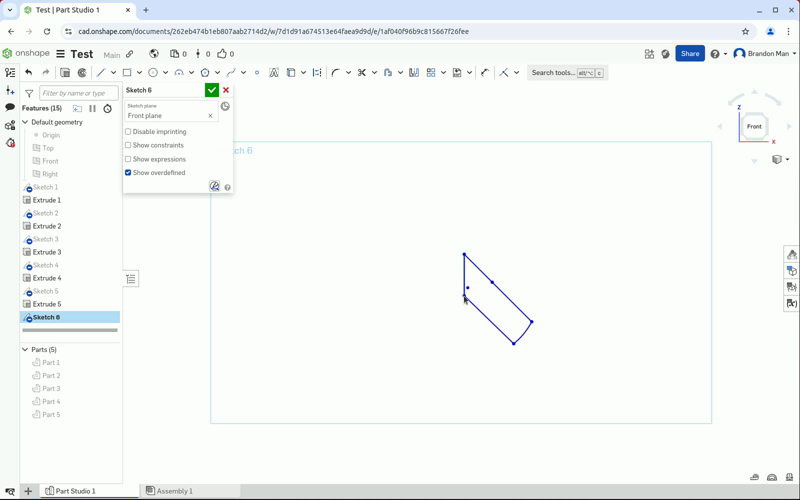
mouse_move(479, 298)
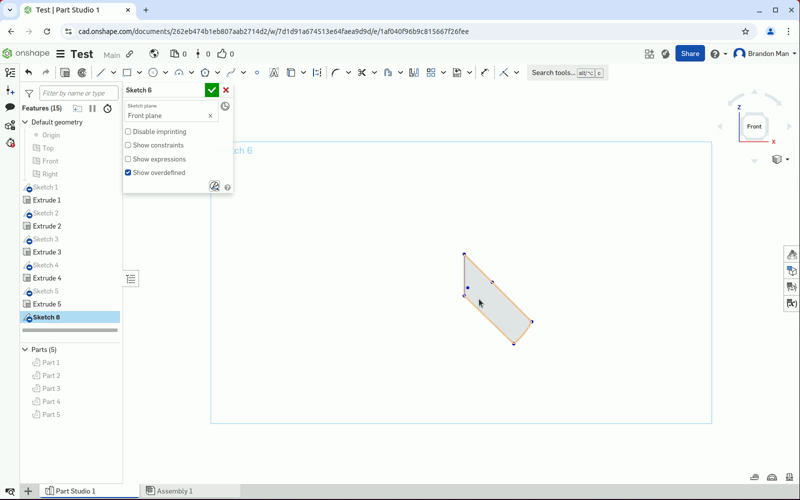
click(479, 298)
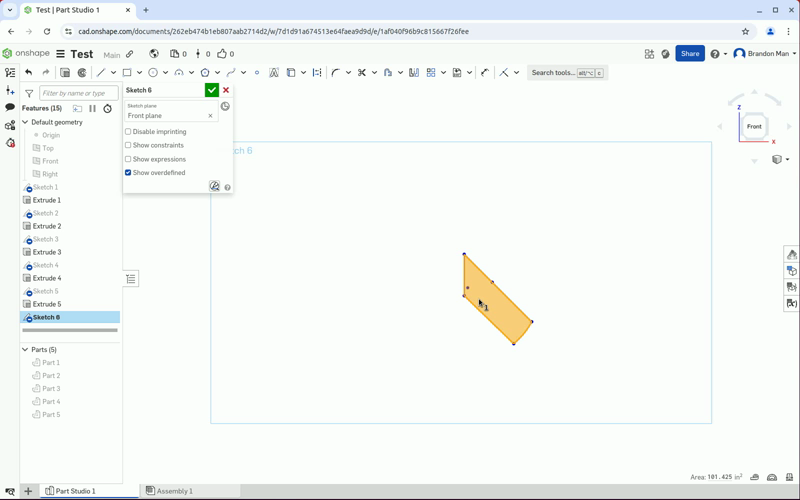
mouse_move(73, 352)
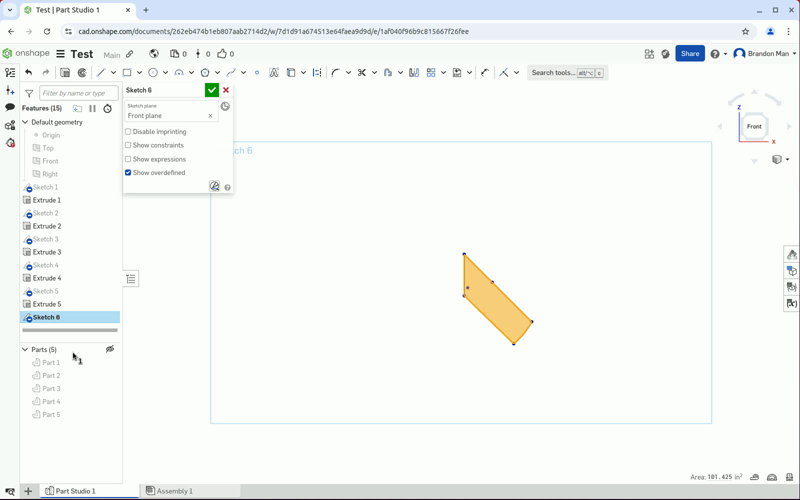
key(shift+y)
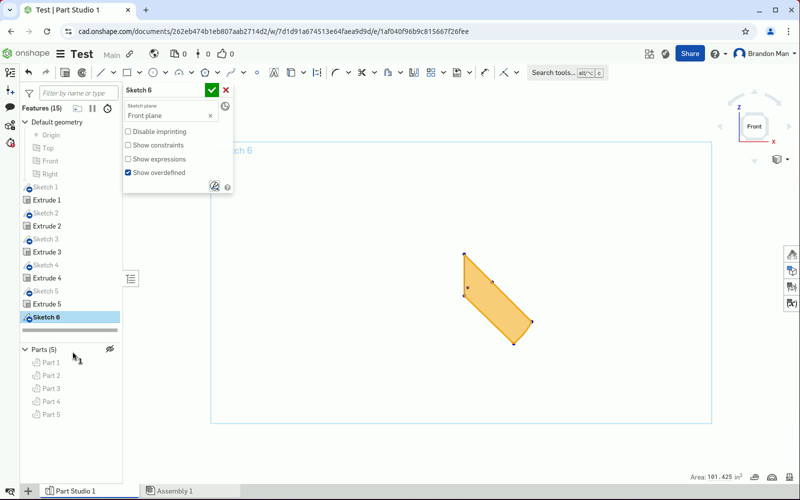
key(shift+e)
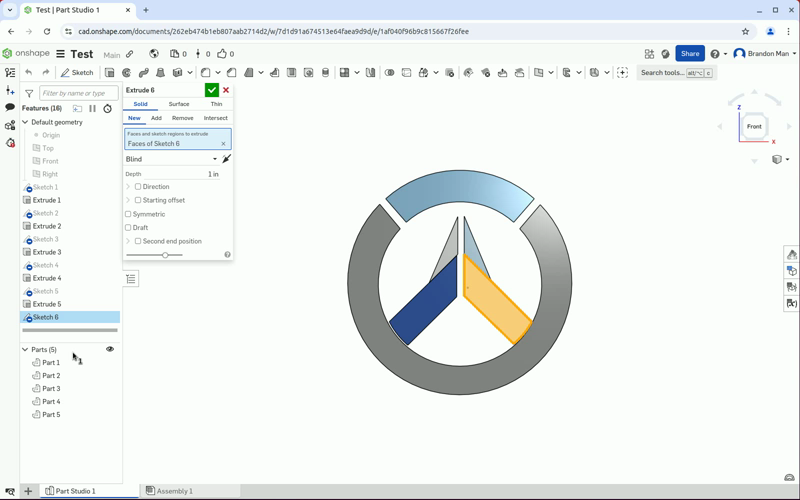
mouse_move(143, 106)
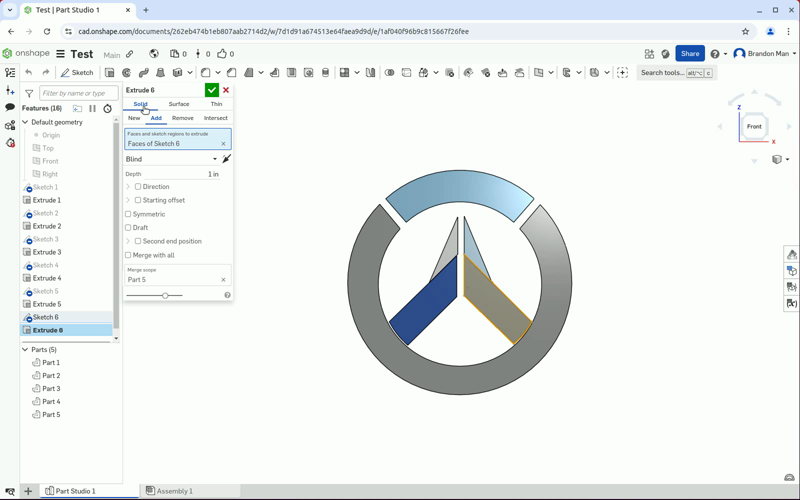
click(143, 106)
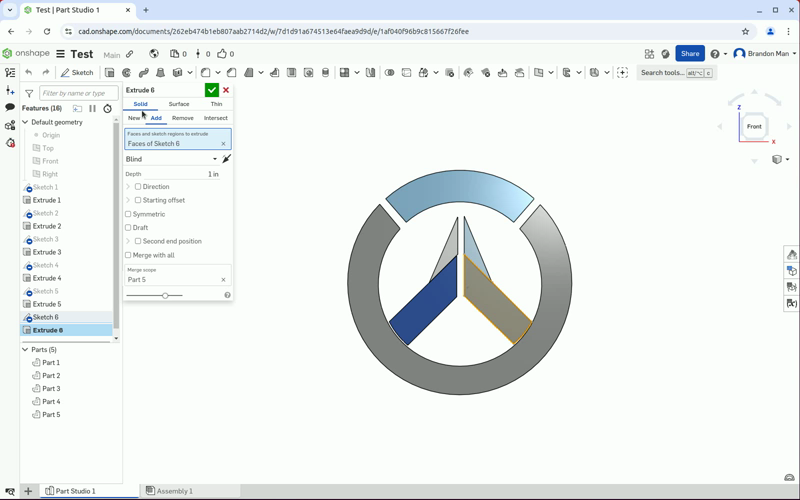
mouse_move(137, 120)
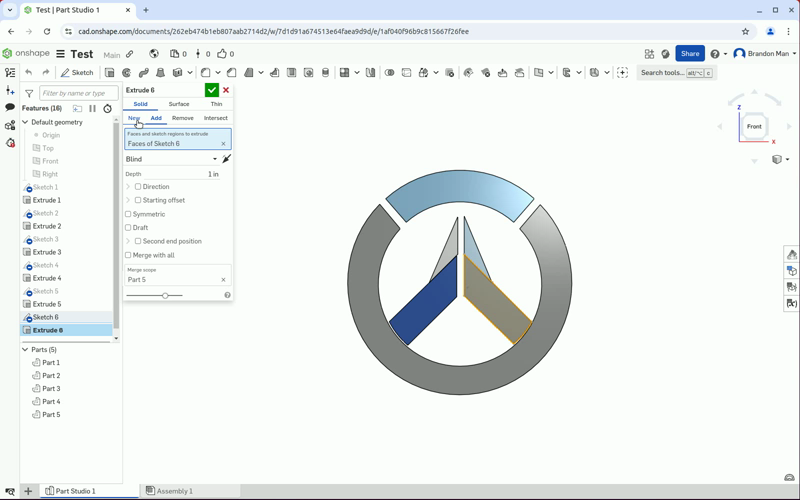
click(137, 120)
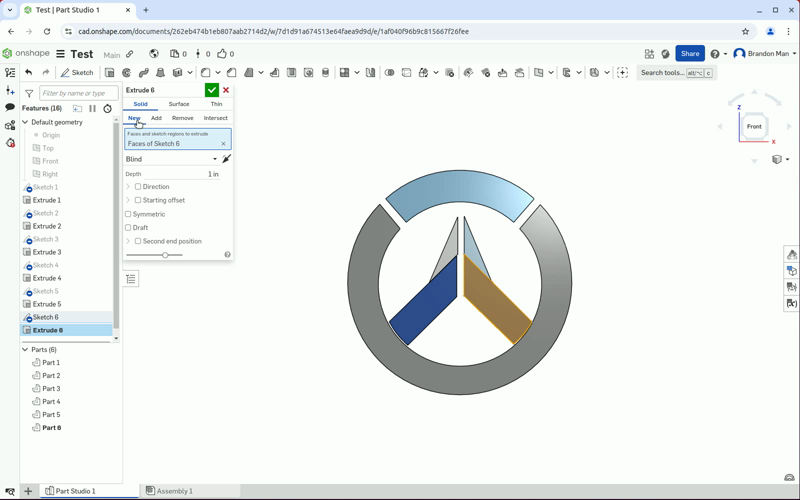
key(tab, 4)
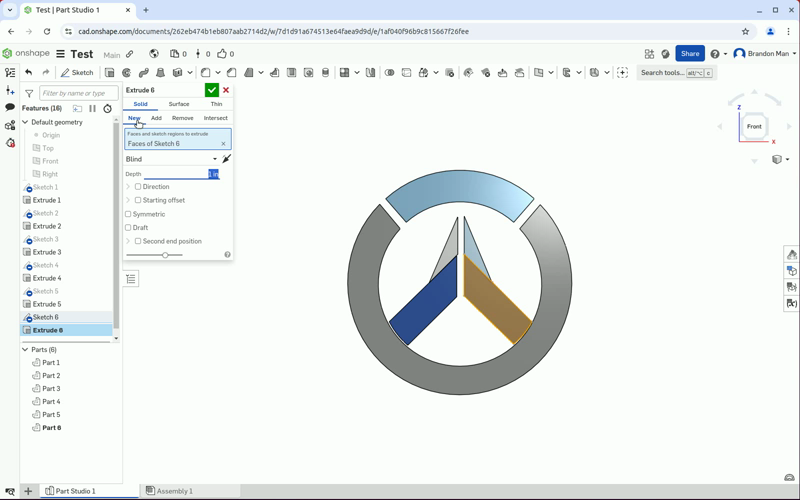
text(8.666)
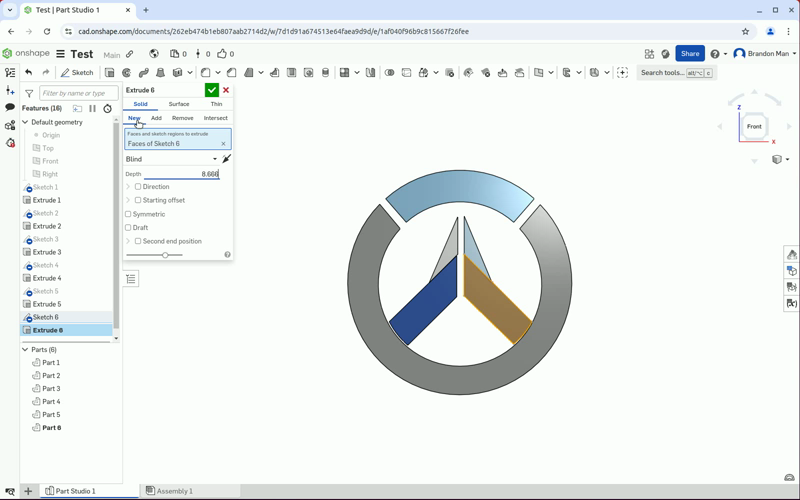
key(tab, 3)
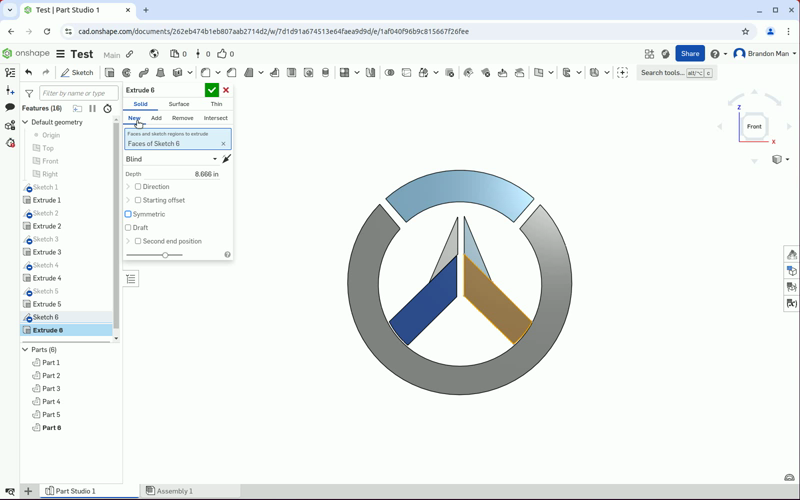
key(space)
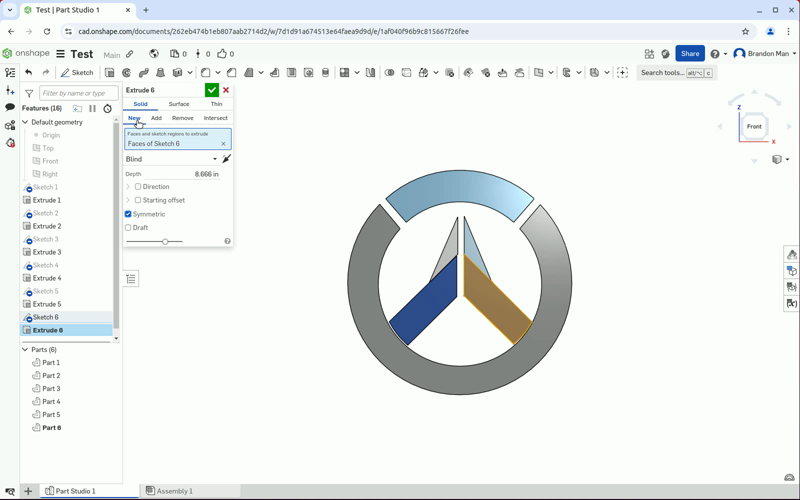
key(enter)
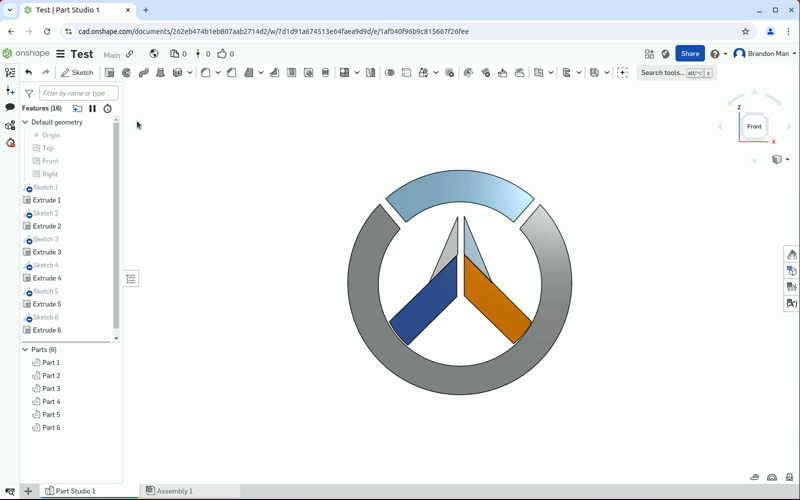
key(shift+h)
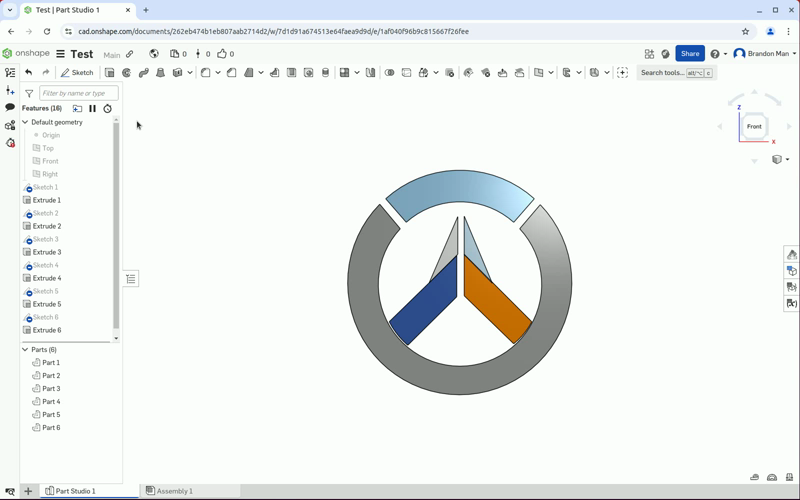
key(shift+h)
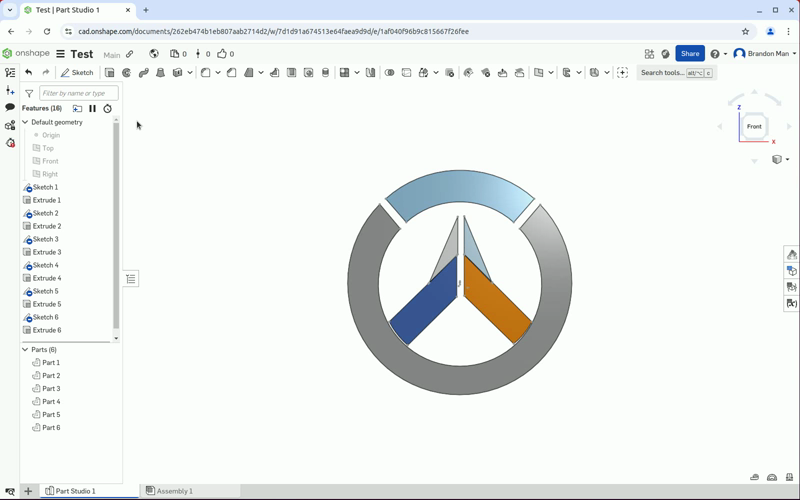
key(shift+7)
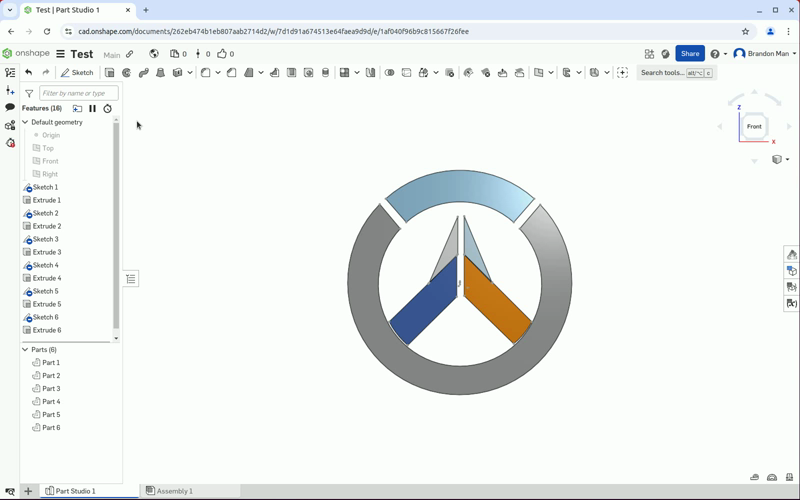
key(left, 2)
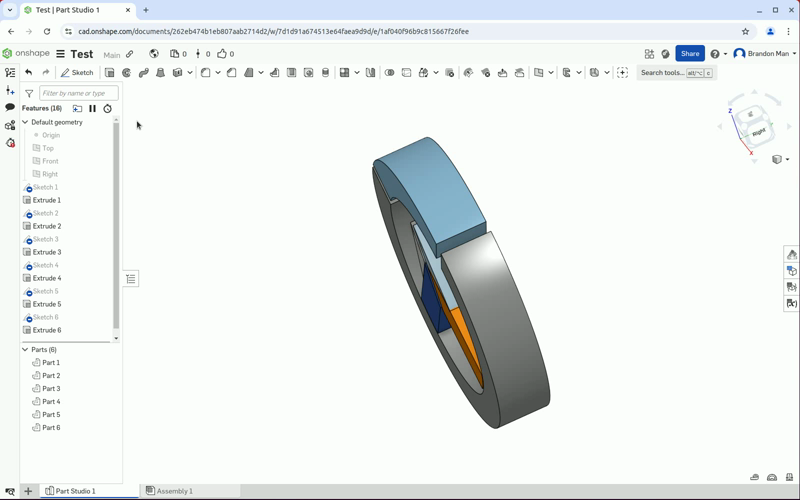
key(down, 2)
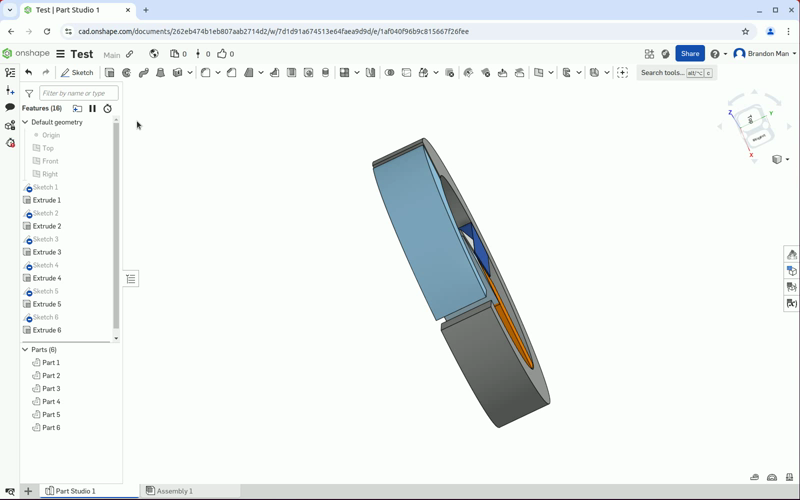
key(up, 2)
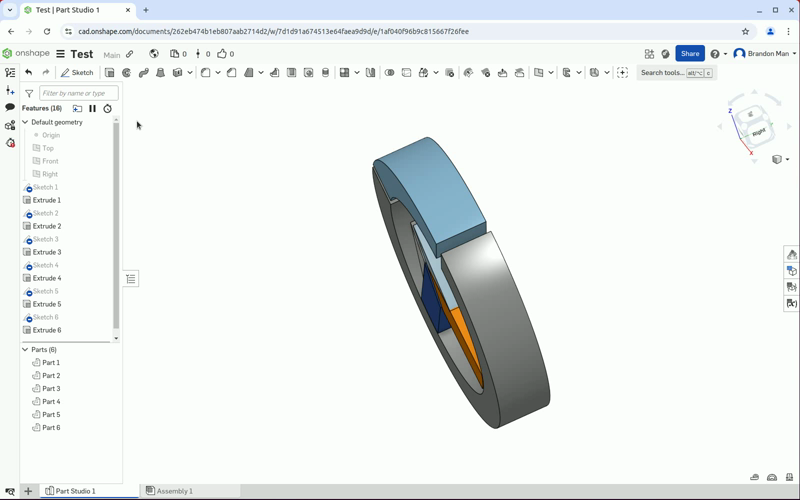
key(right, 2)
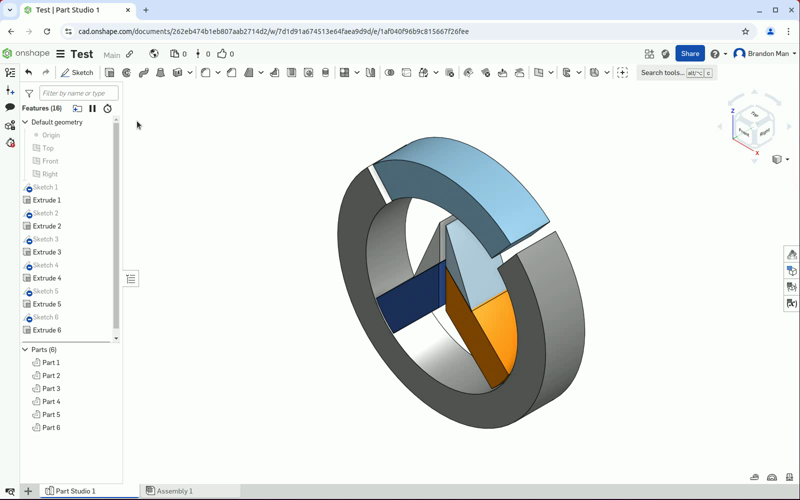
mouse_move(69, 189)
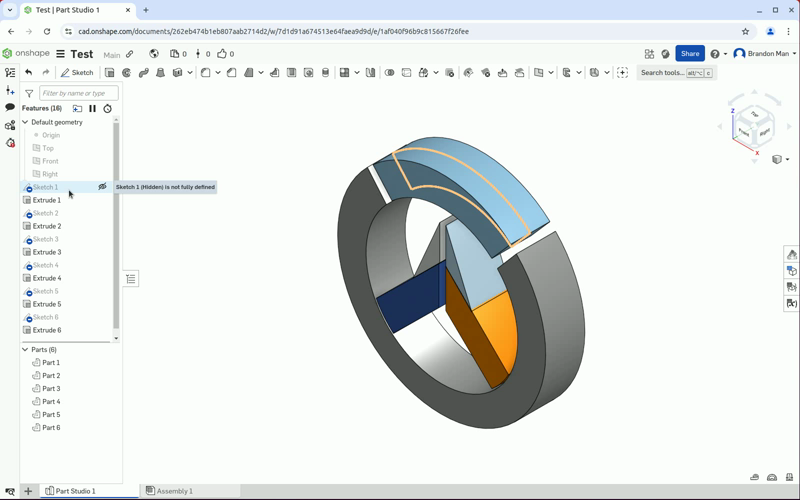
click(69, 189)